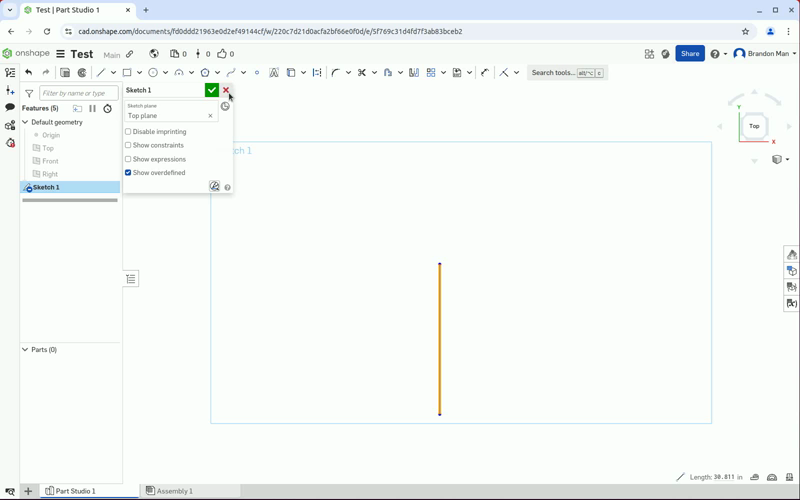
key(shift+h)
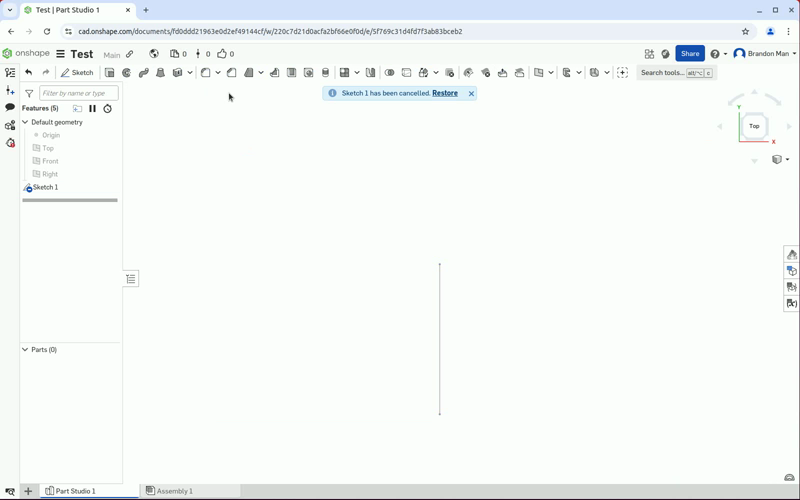
key(shift+s)
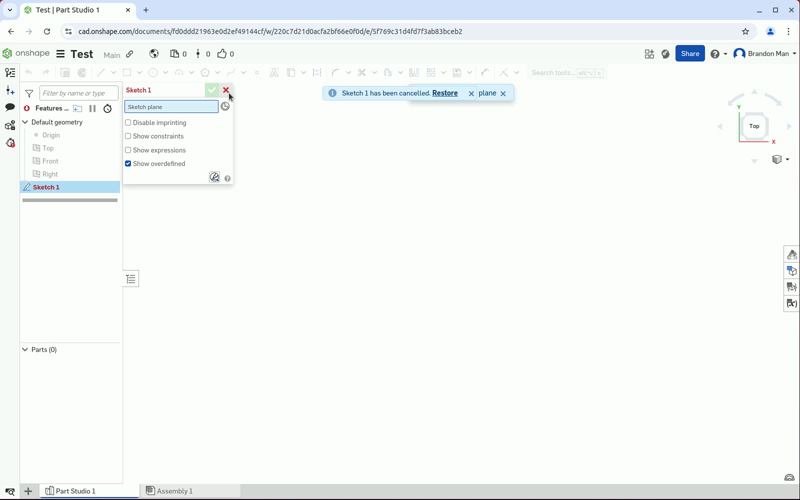
mouse_move(73, 150)
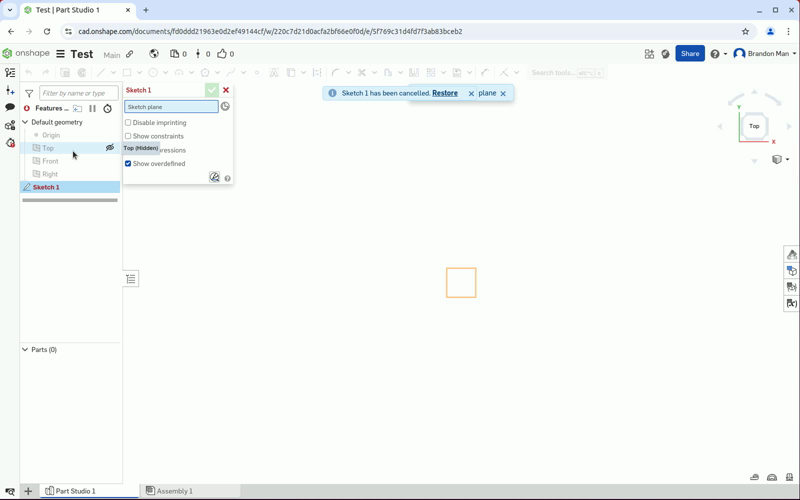
click(73, 150)
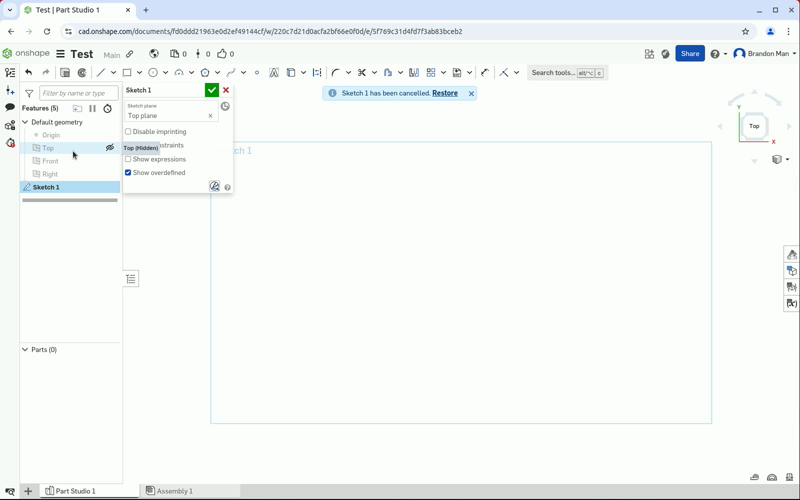
mouse_move(73, 352)
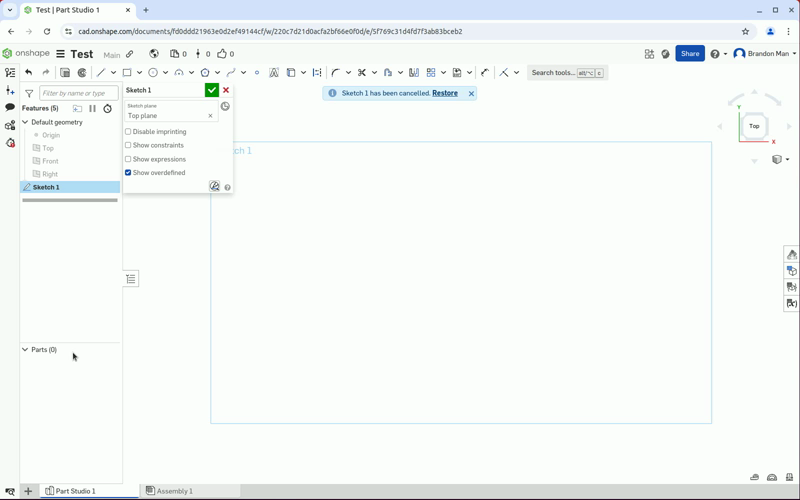
key(y)
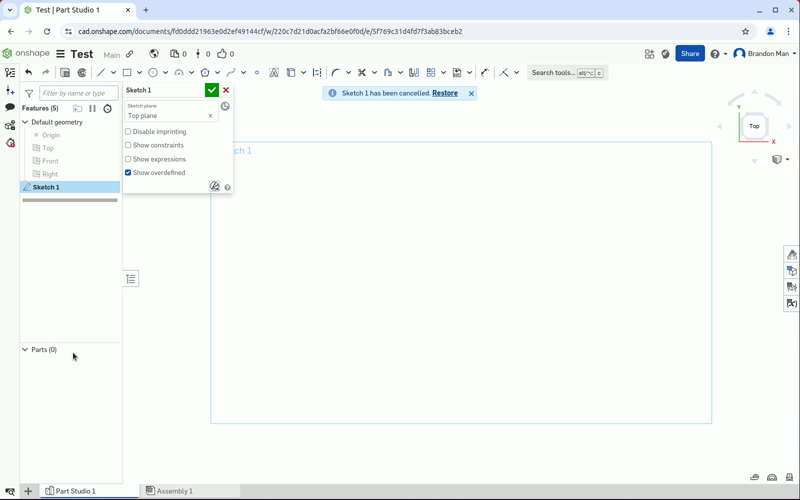
key(l)
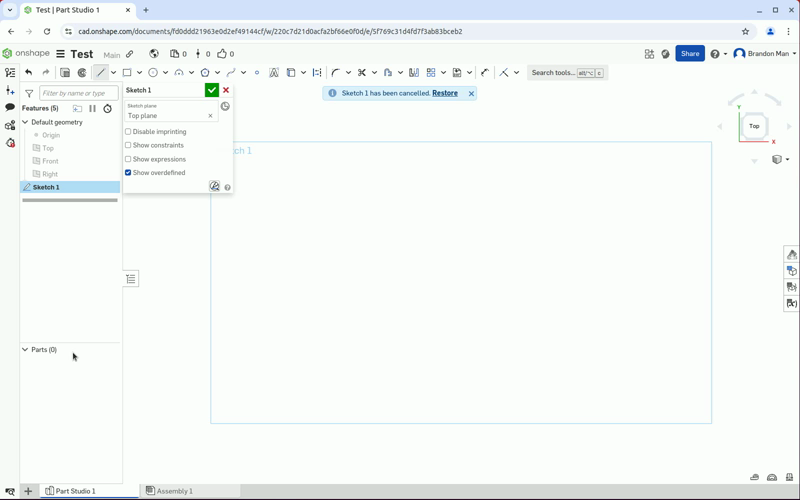
key_down(shift)
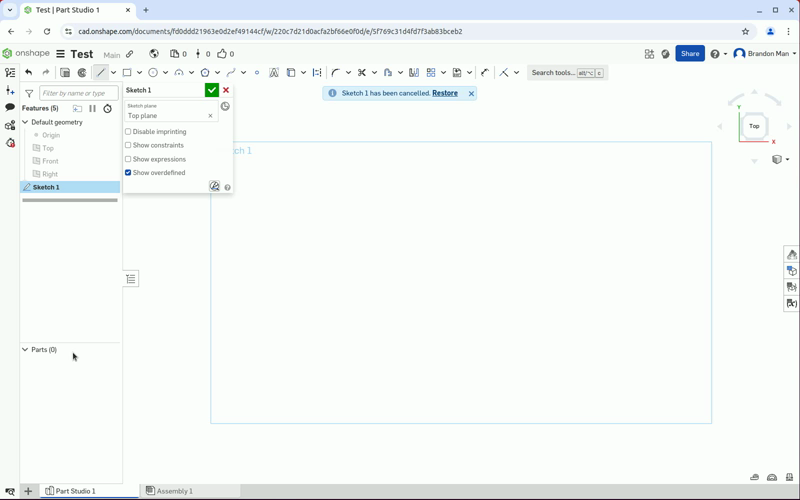
mouse_move(356, 247)
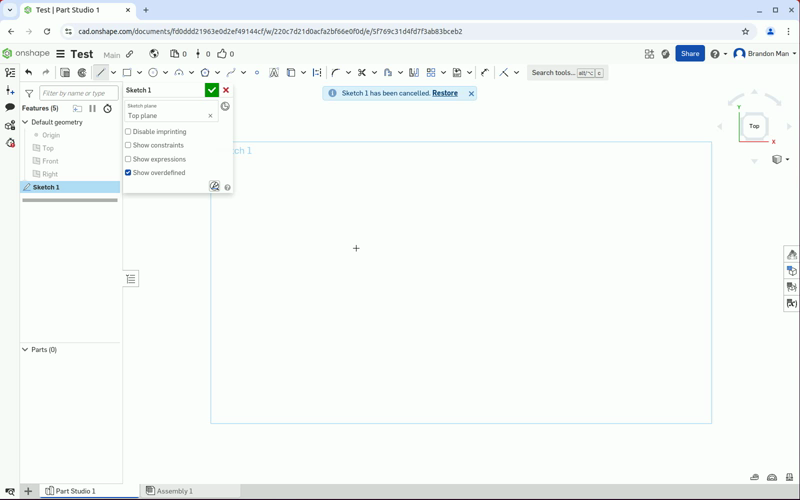
click(356, 247)
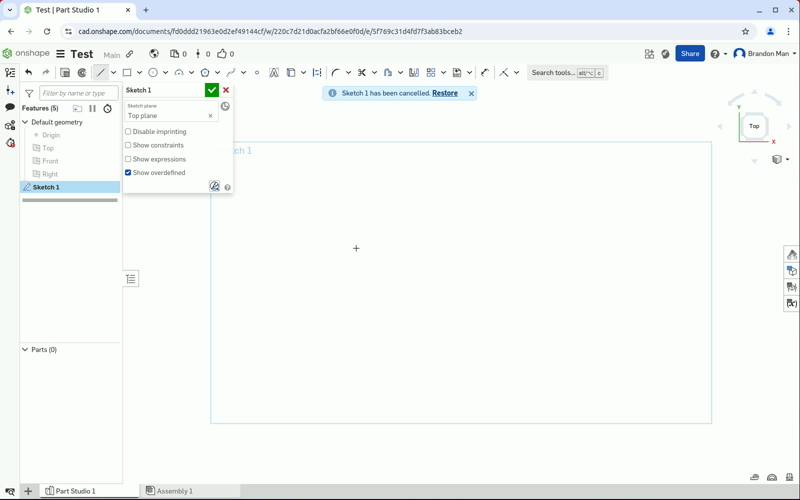
key_up(shift)
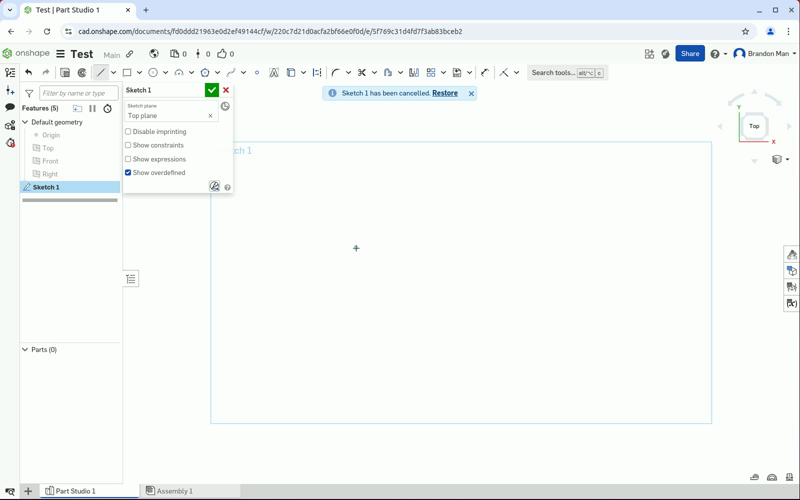
key_down(shift)
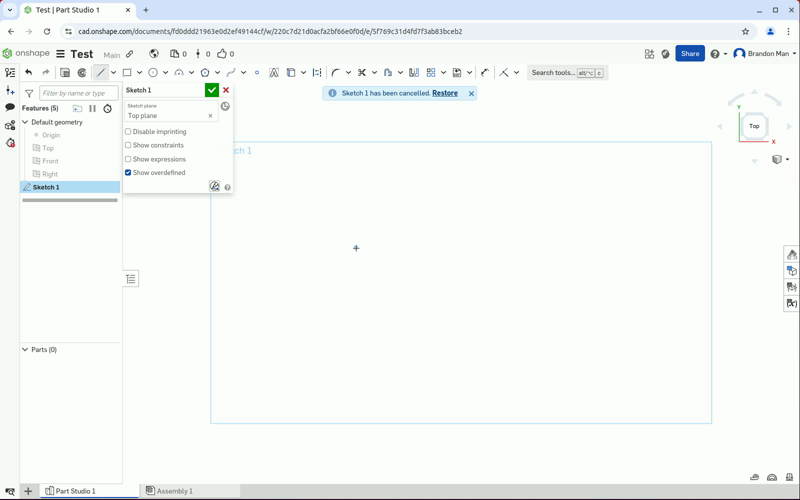
mouse_move(386, 247)
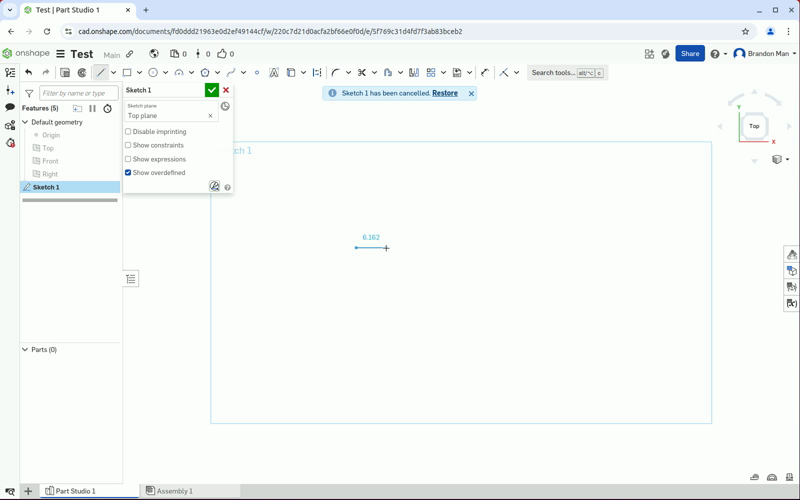
mouse_move(356, 238)
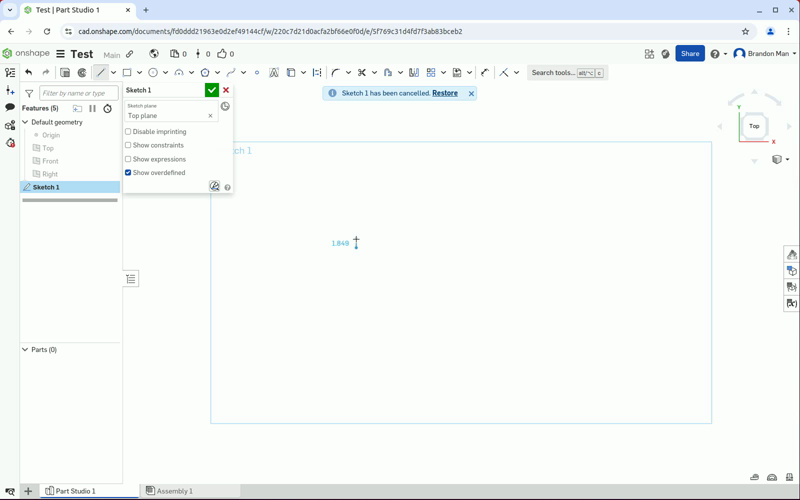
click(356, 238)
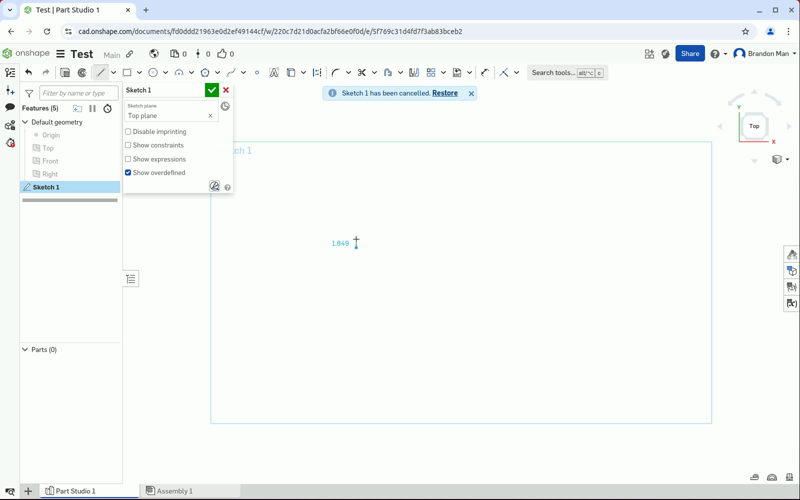
key_up(shift)
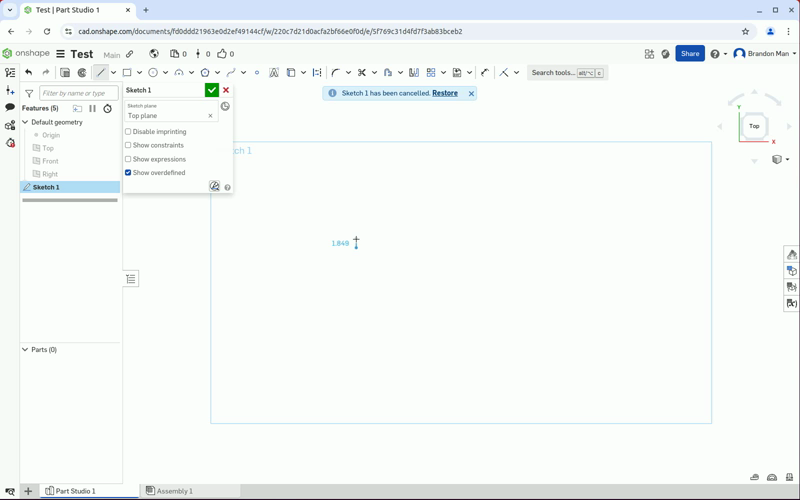
key(esc)
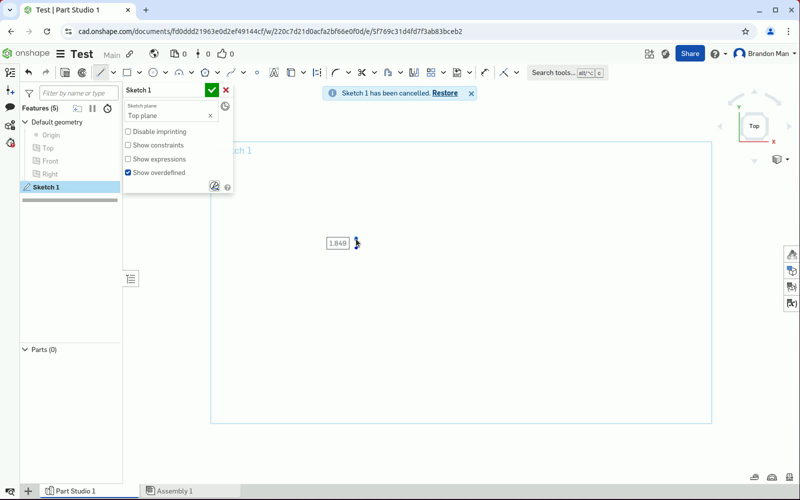
key(a)
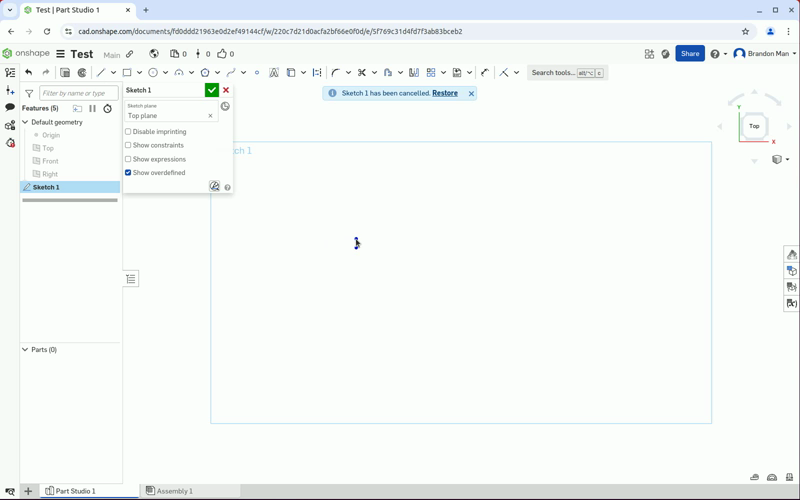
mouse_move(356, 238)
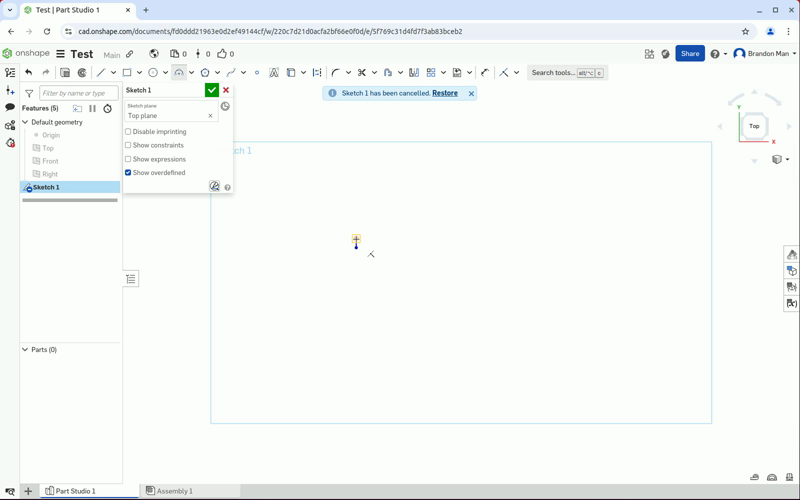
click(356, 238)
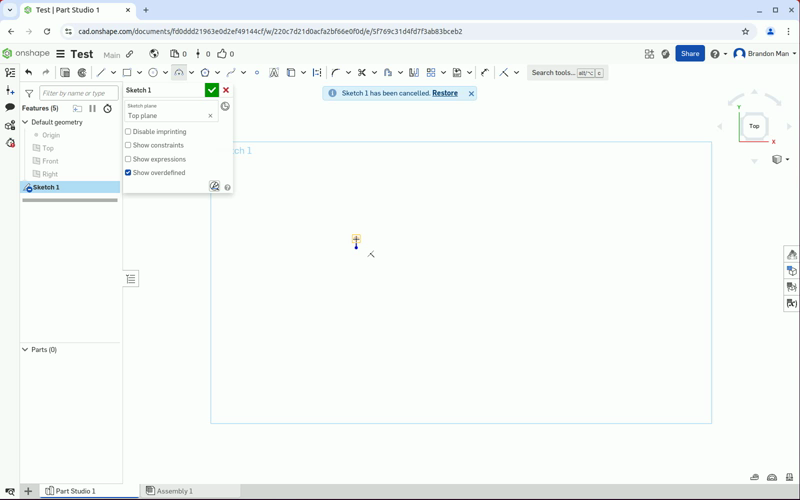
mouse_move(356, 247)
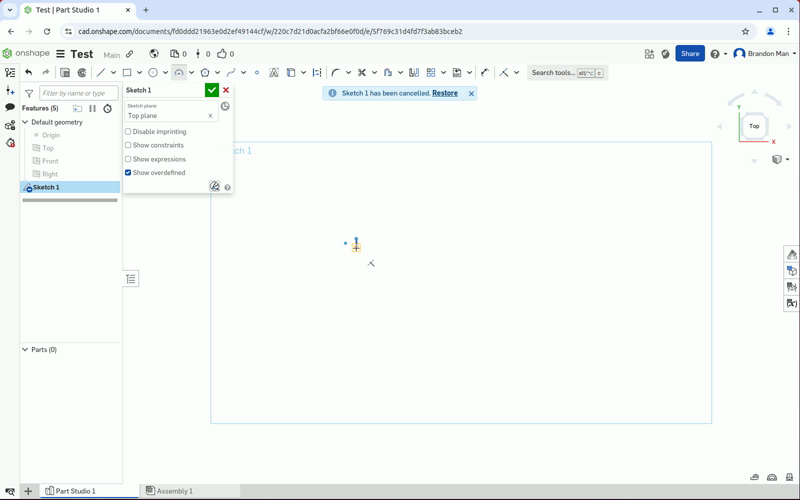
click(356, 247)
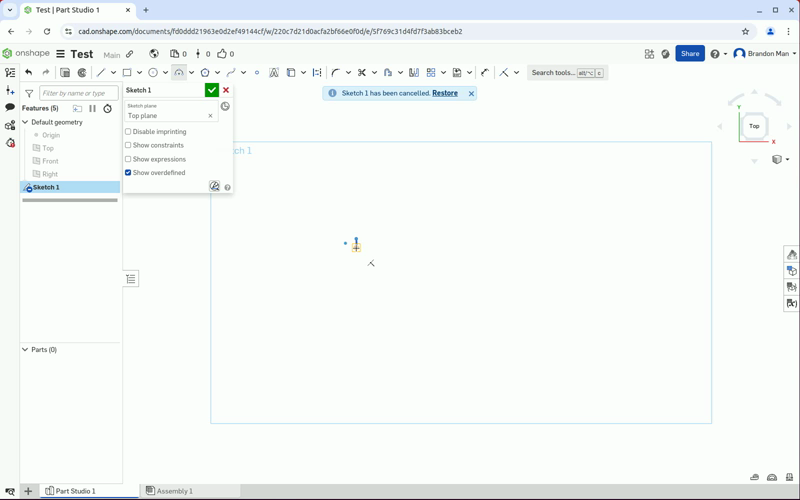
key_down(shift)
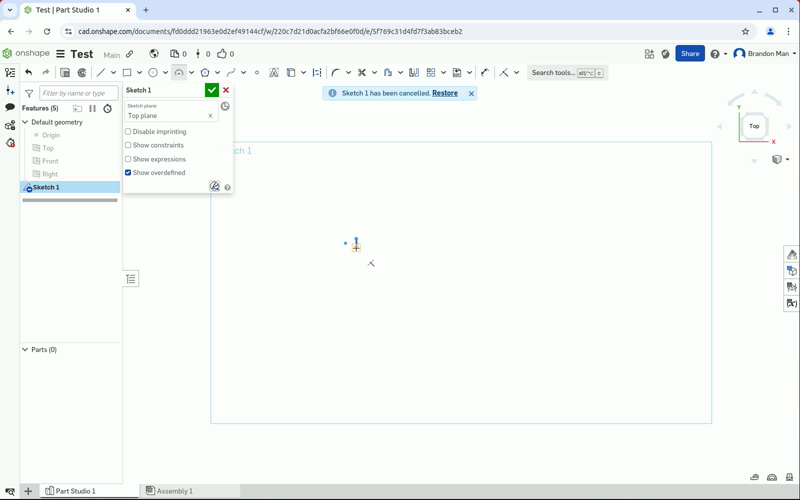
mouse_move(347, 243)
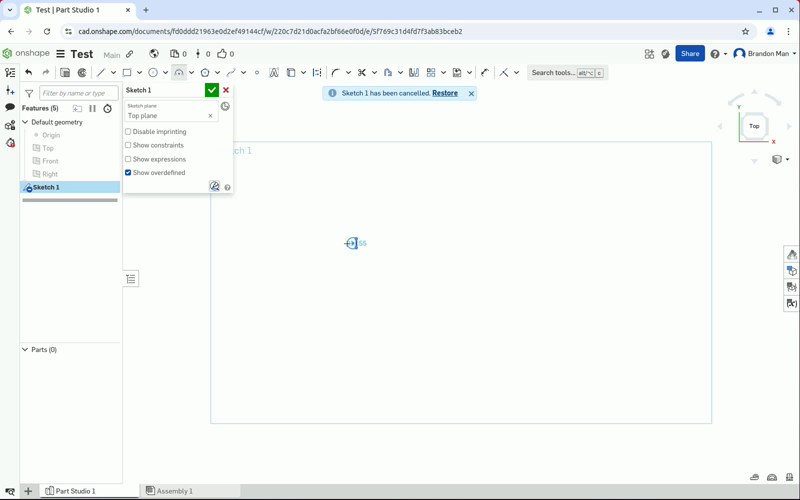
click(347, 243)
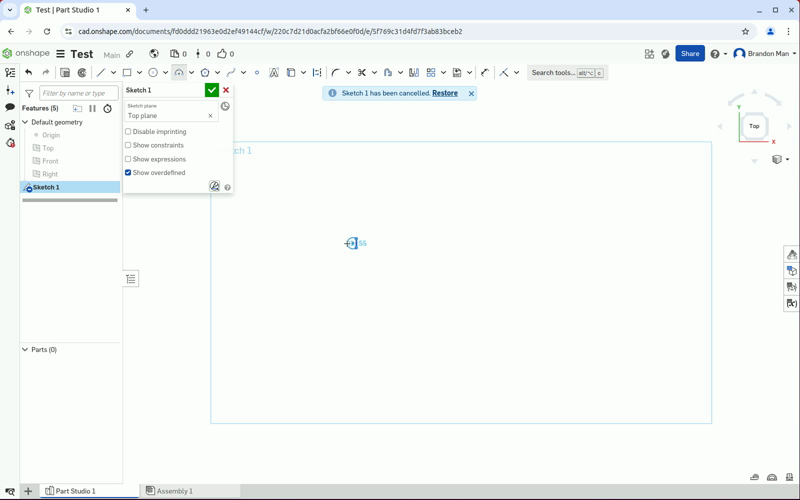
key_up(shift)
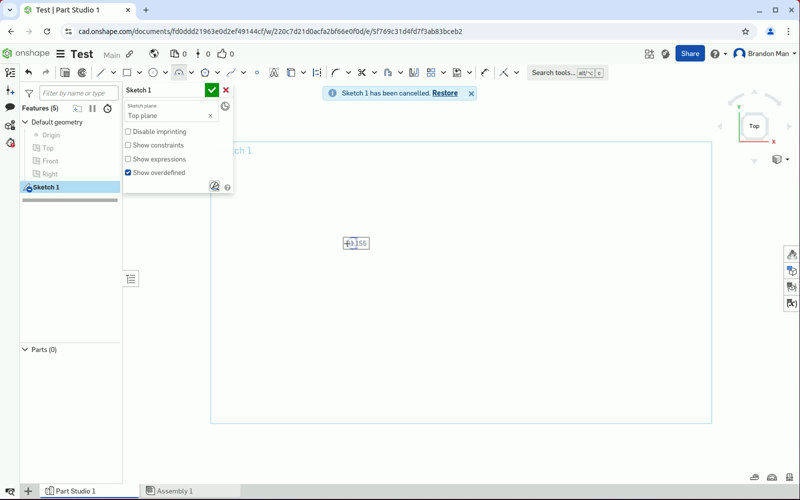
key(esc)
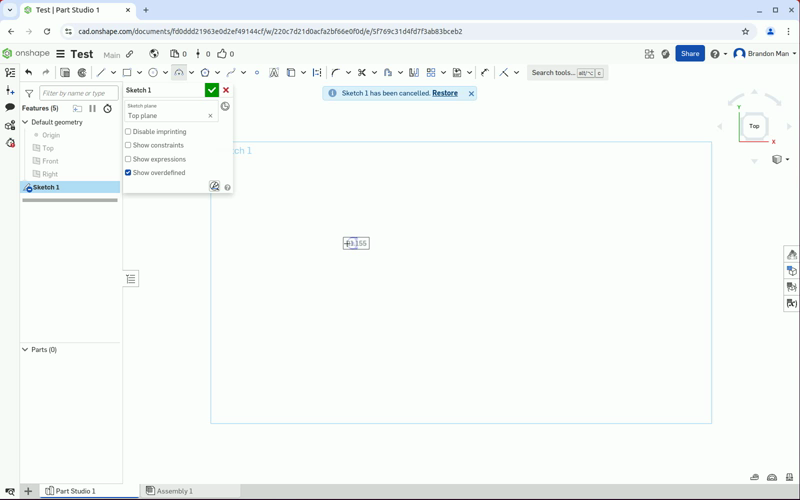
mouse_move(353, 247)
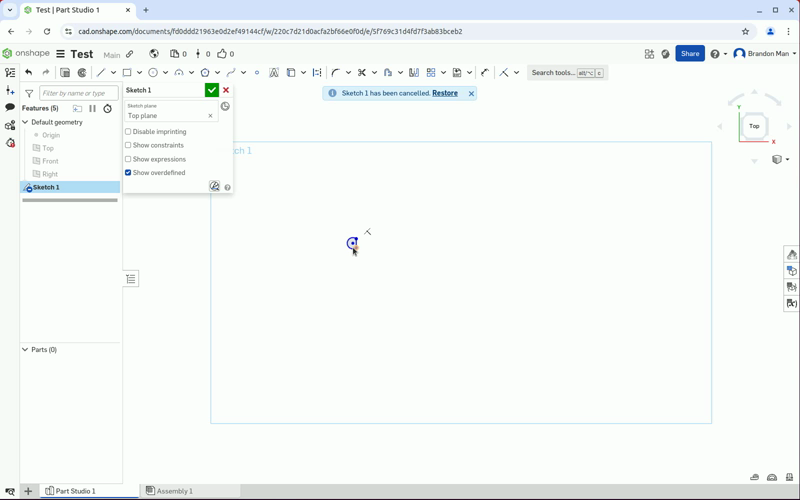
scroll(6)
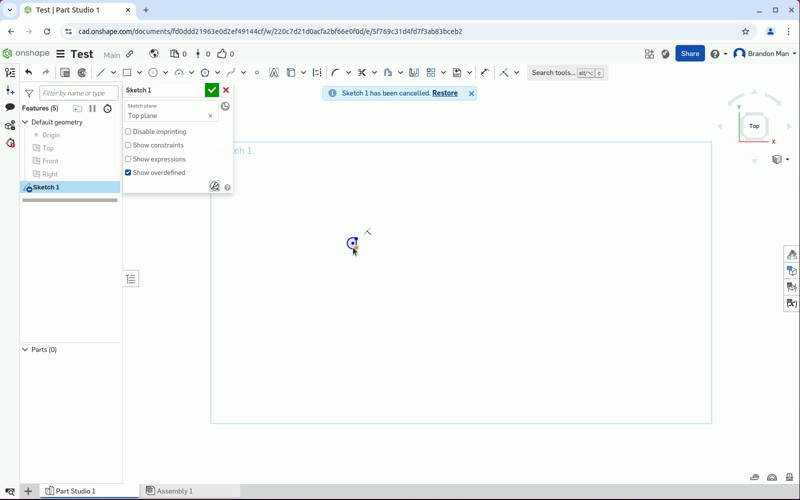
scroll(6)
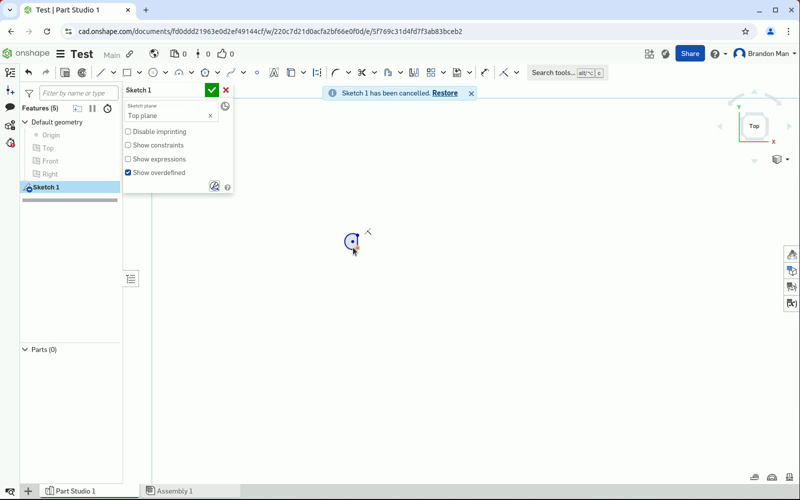
scroll(6)
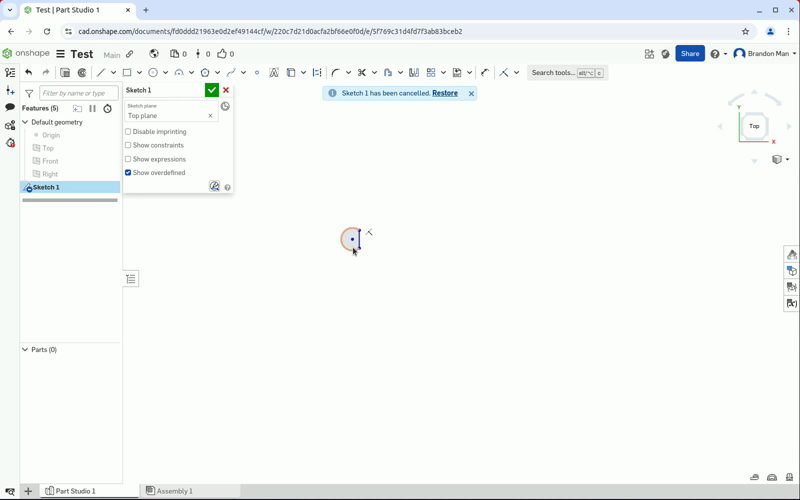
scroll(6)
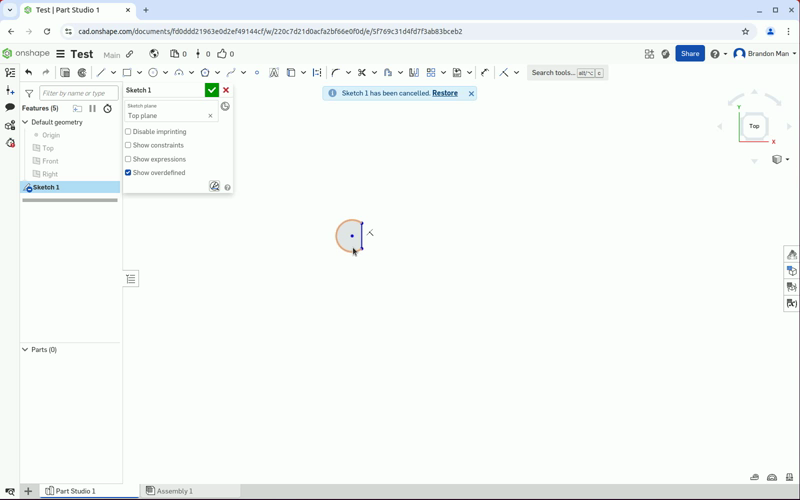
scroll(6)
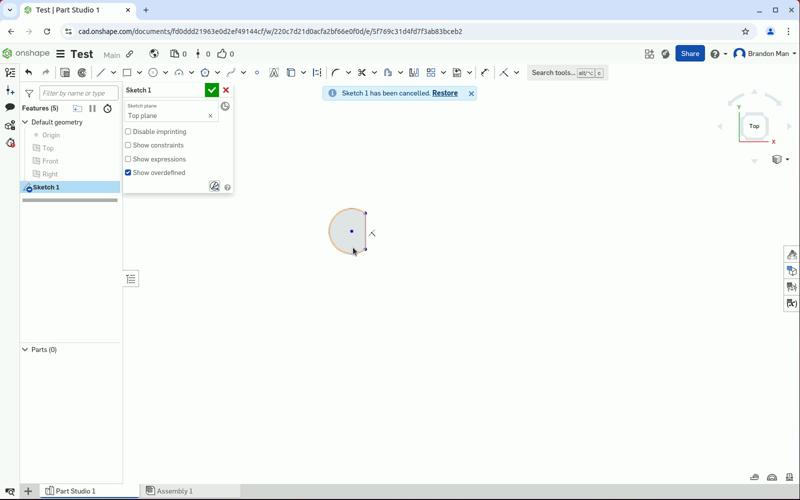
scroll(6)
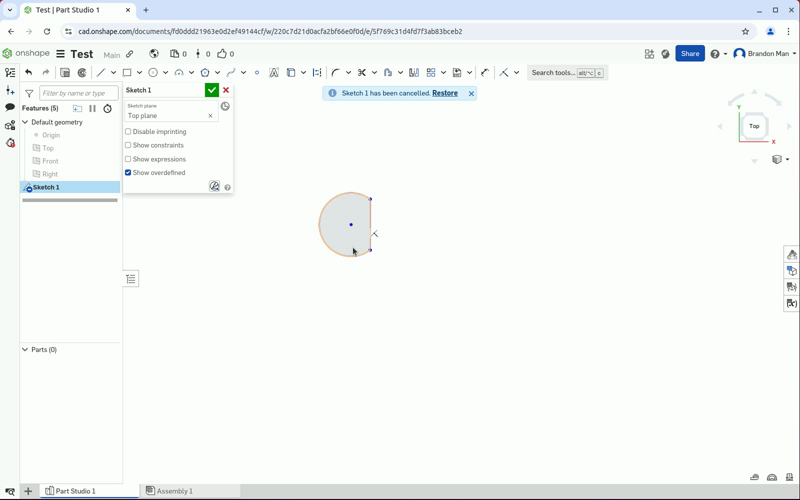
scroll(6)
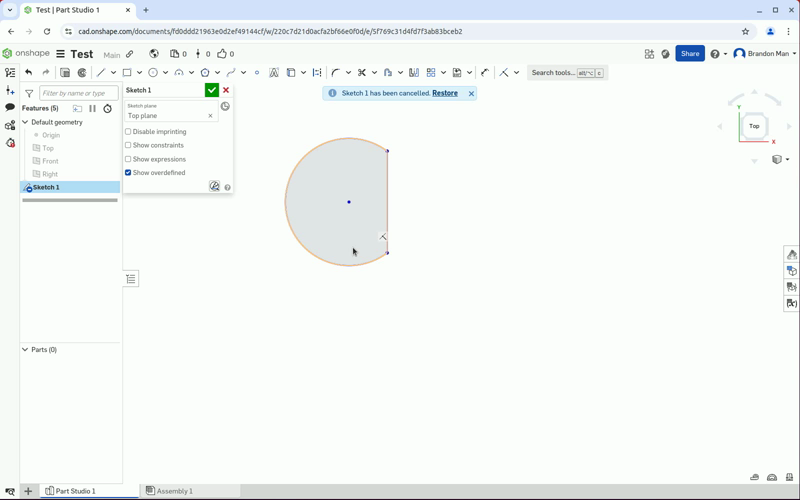
click(353, 247)
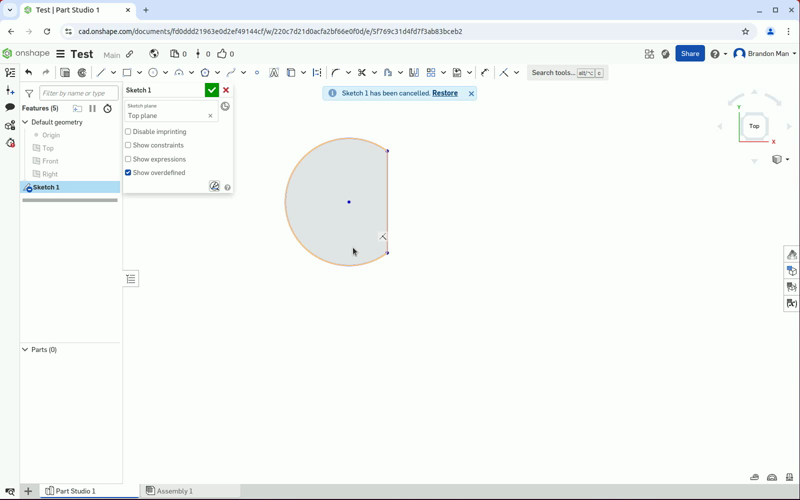
scroll(-6)
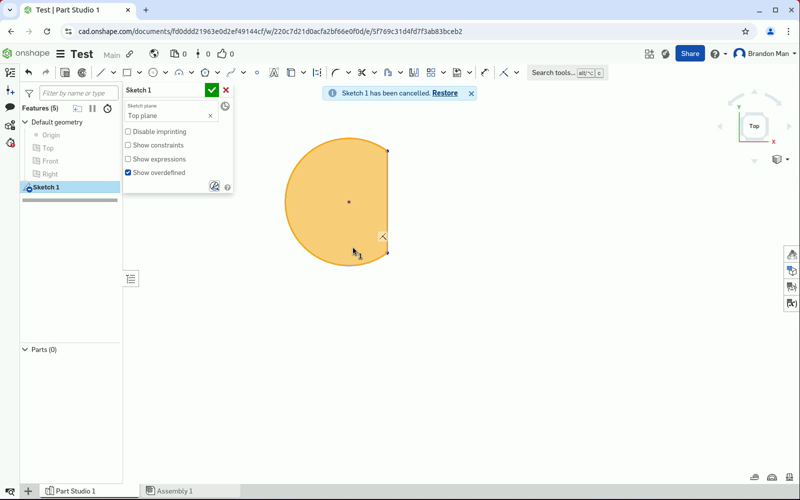
scroll(-6)
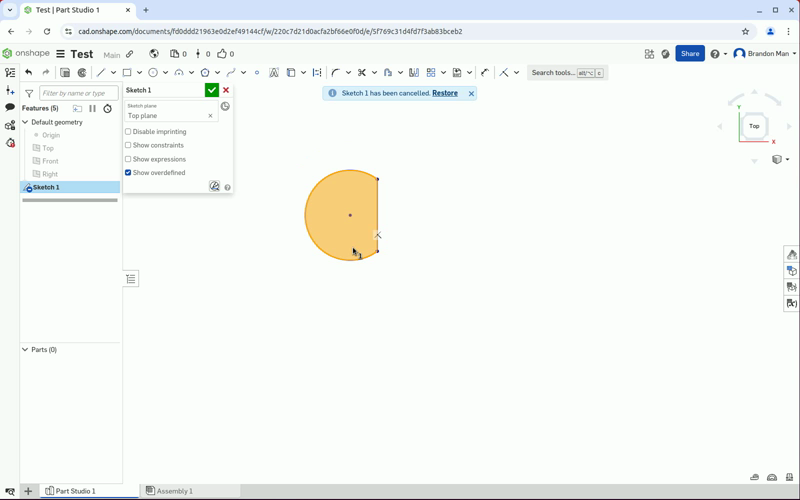
scroll(-6)
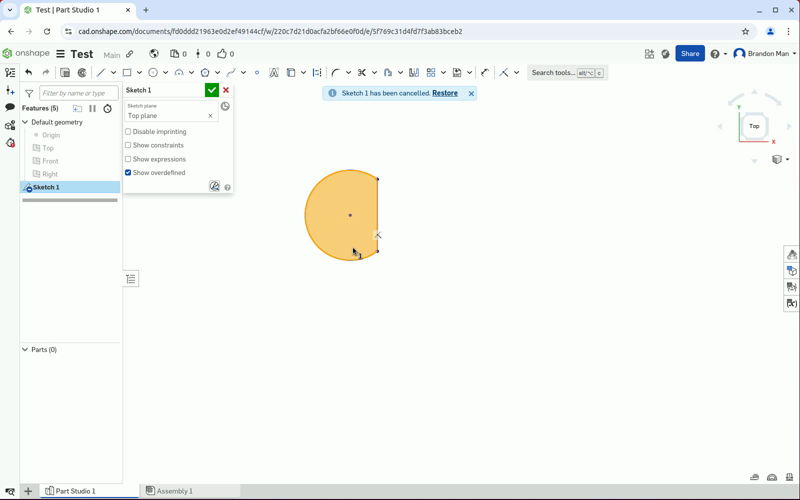
scroll(-6)
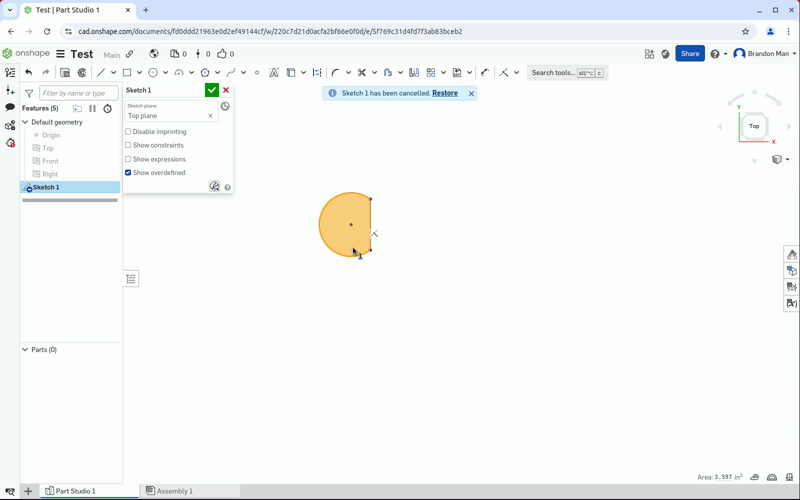
scroll(-6)
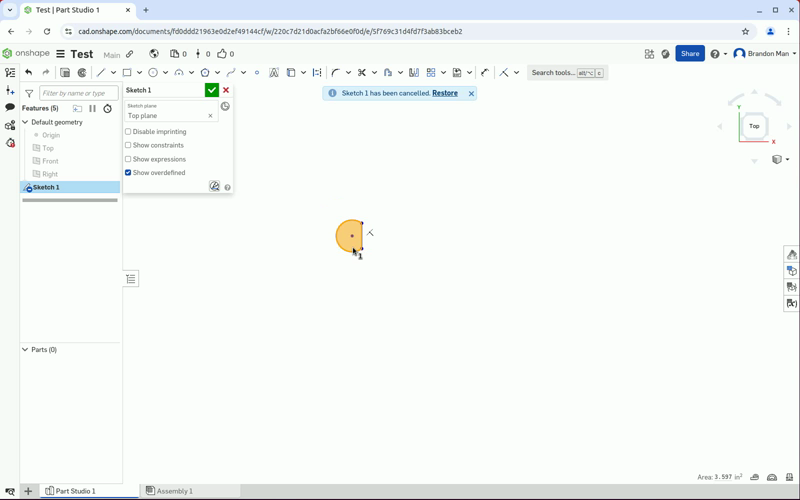
scroll(-6)
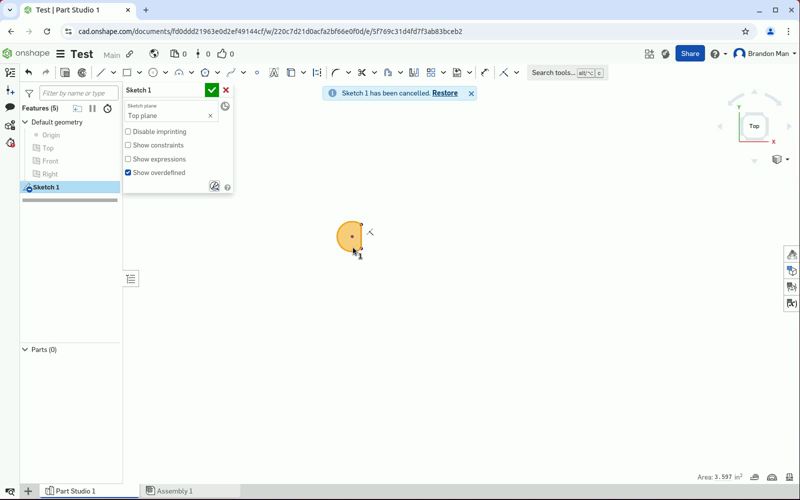
scroll(-6)
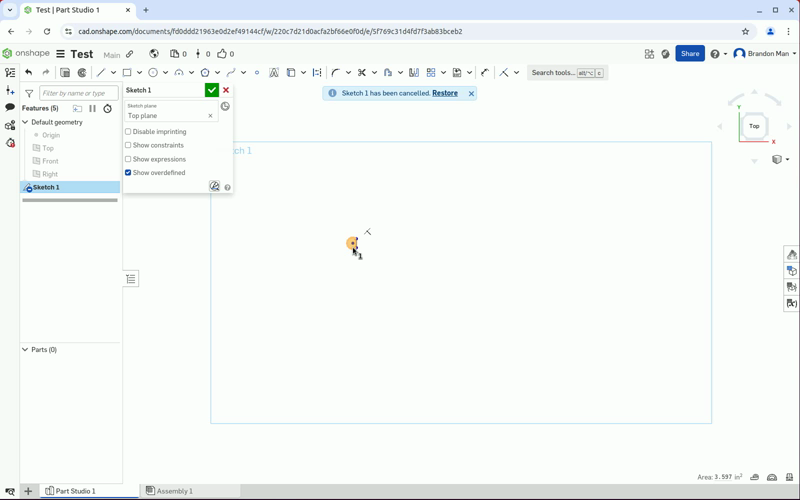
mouse_move(73, 352)
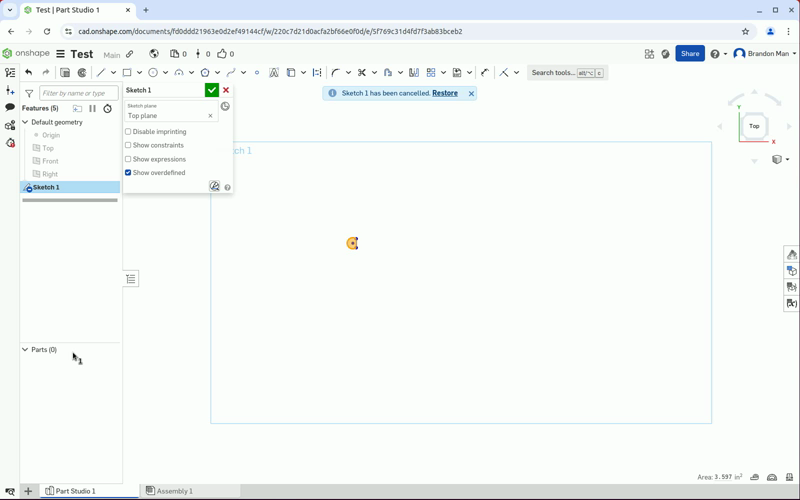
key(shift+y)
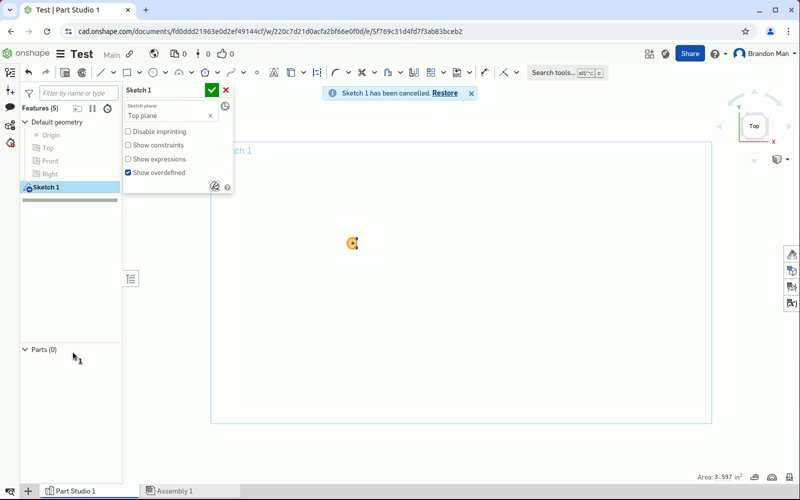
key(shift+e)
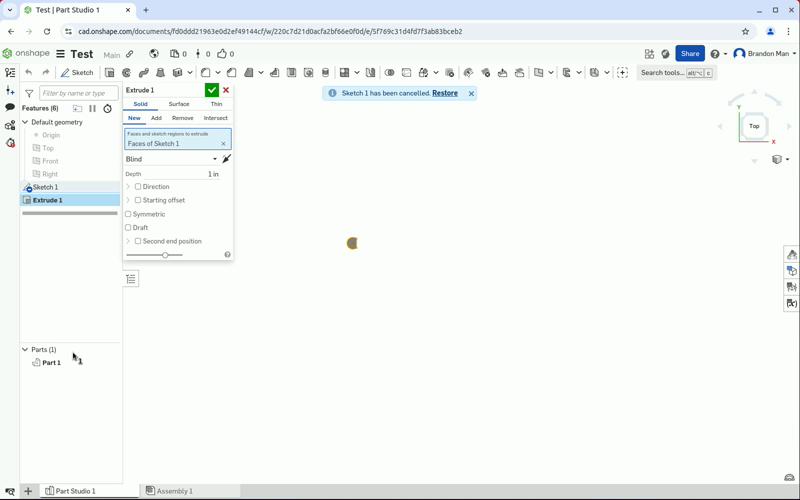
mouse_move(143, 106)
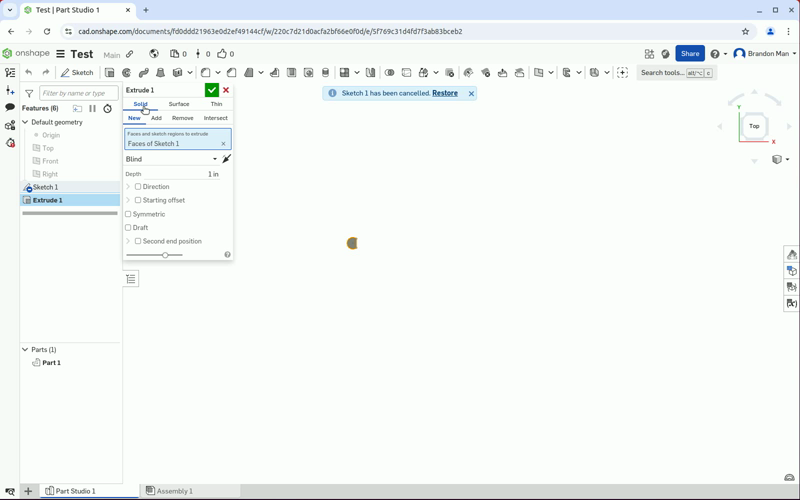
click(143, 106)
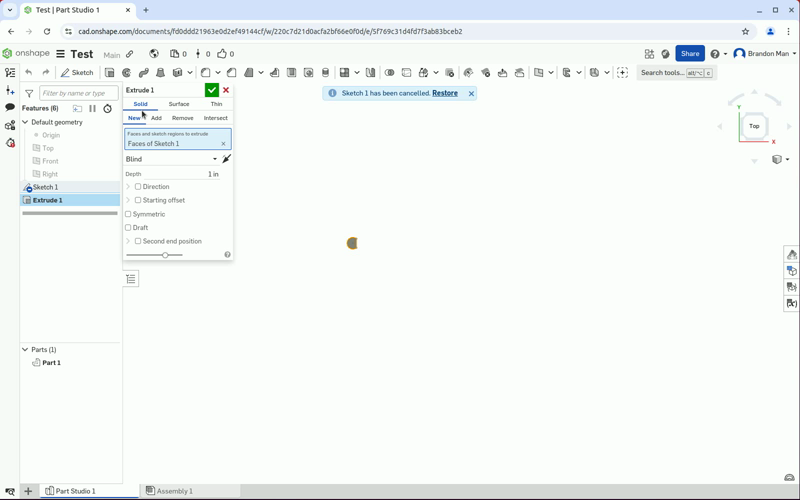
mouse_move(137, 120)
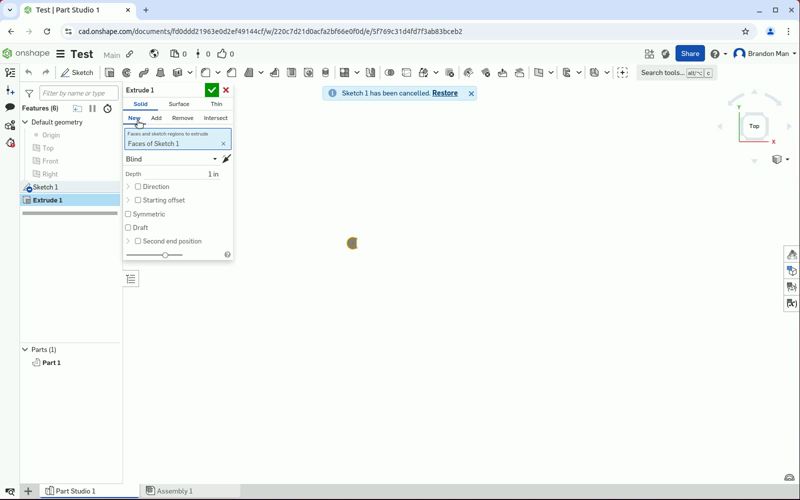
click(137, 120)
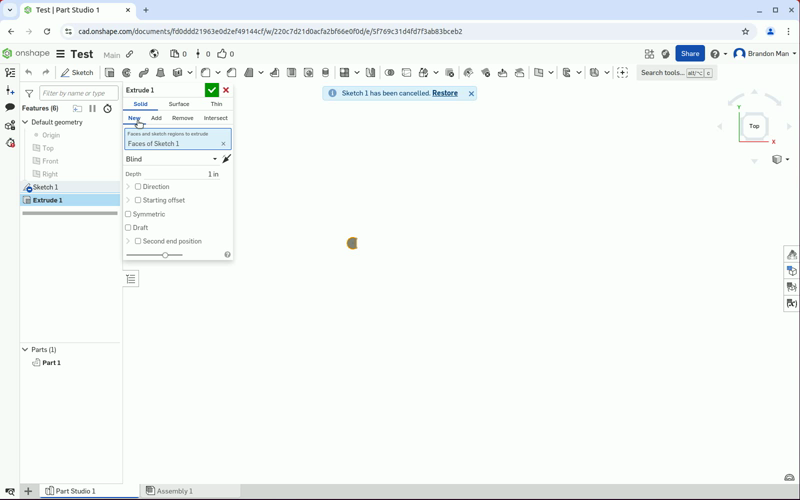
key(tab, 4)
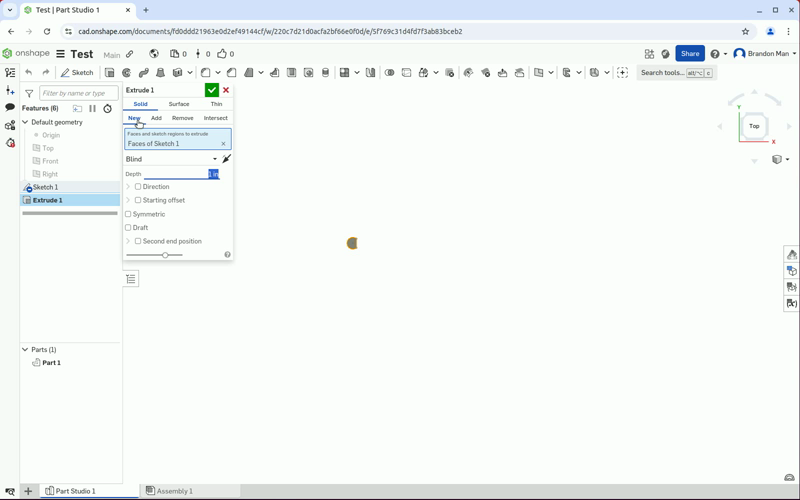
text(1.204)
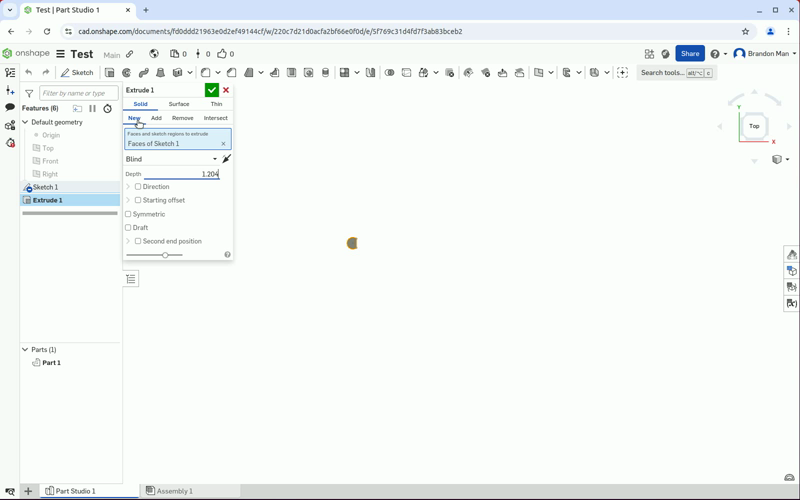
key(enter)
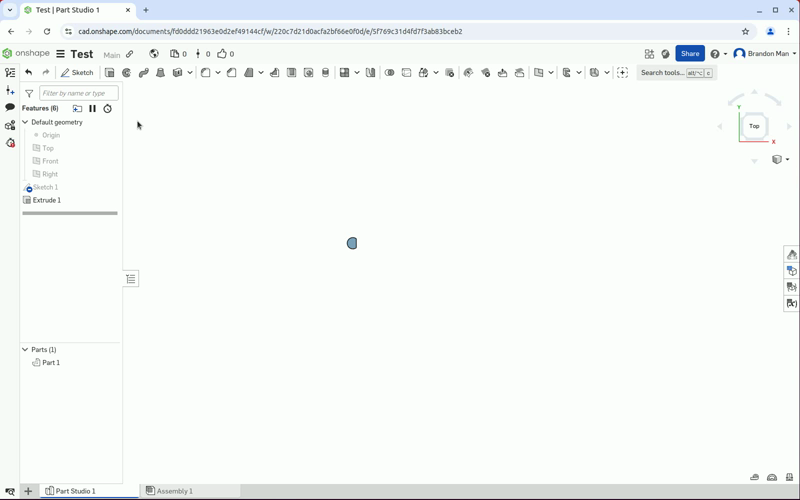
key(shift+h)
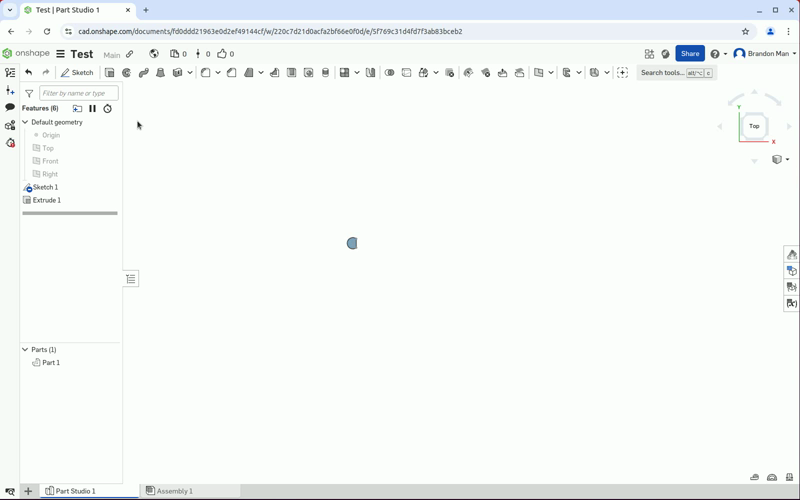
key(shift+h)
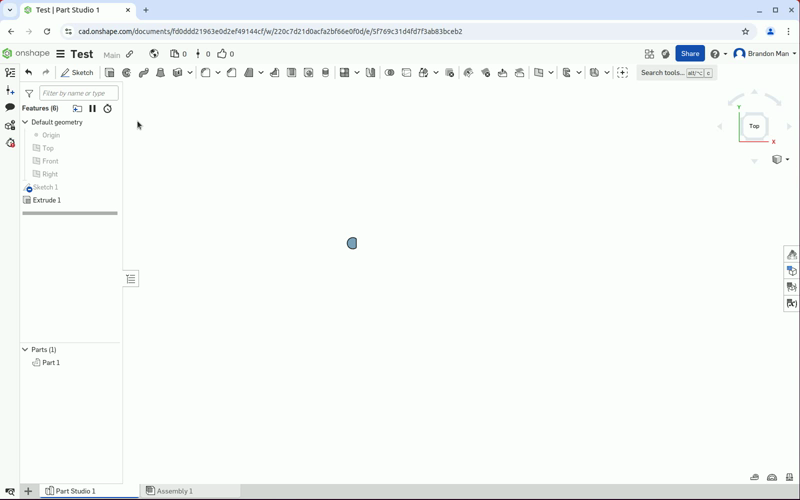
mouse_move(73, 189)
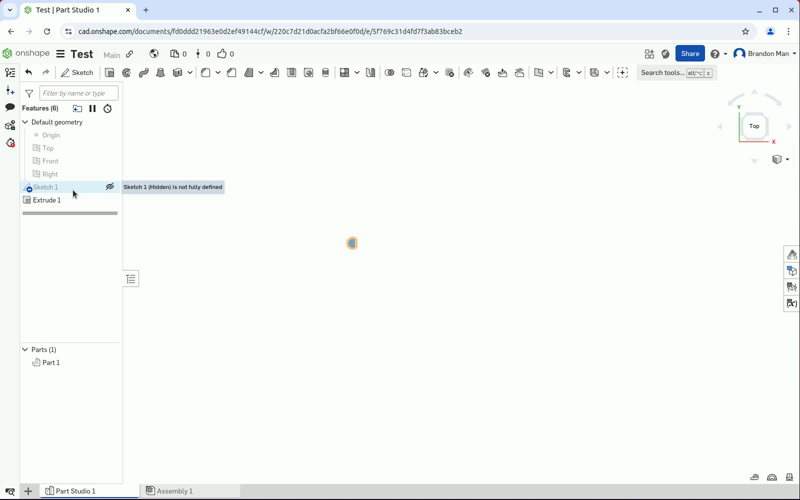
click(73, 189)
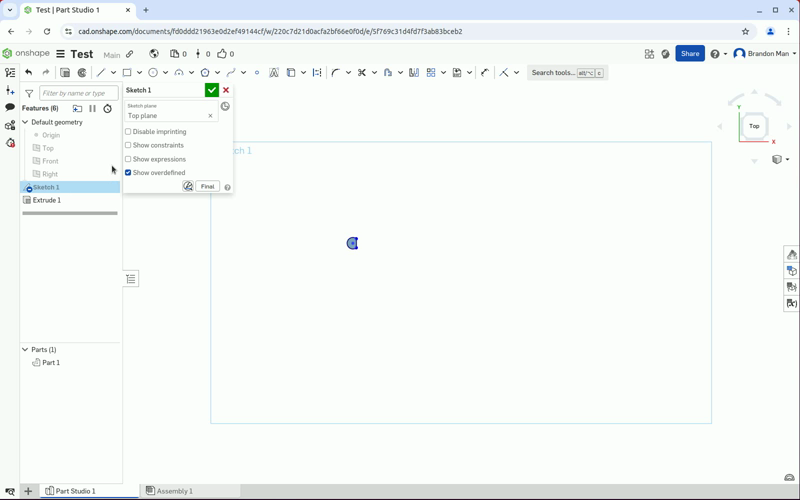
mouse_move(229, 92)
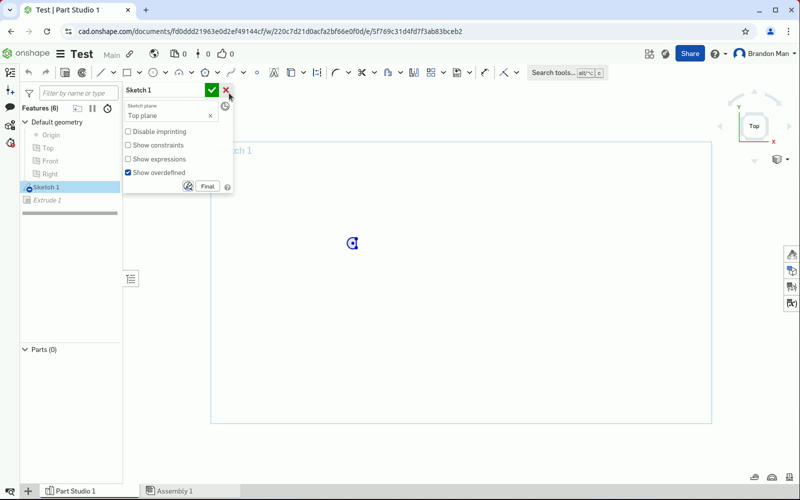
click(229, 92)
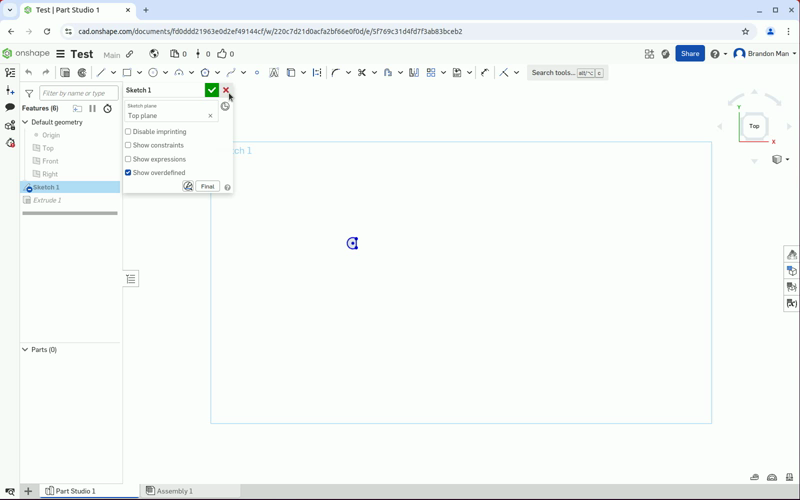
key(shift+s)
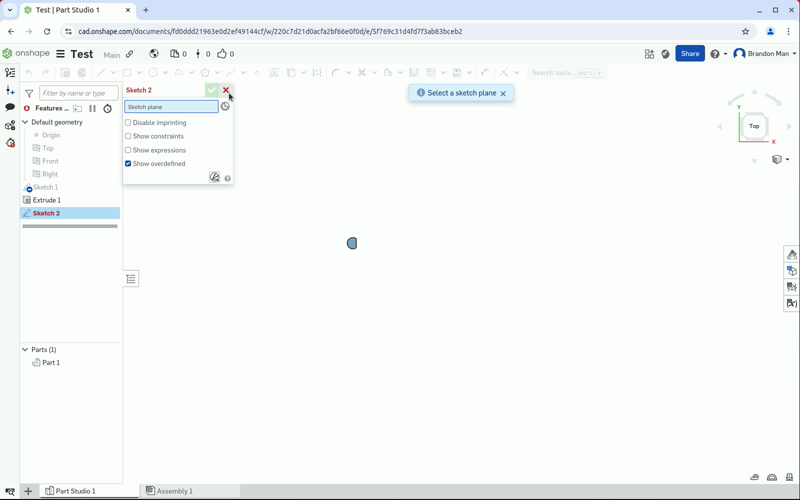
mouse_move(73, 150)
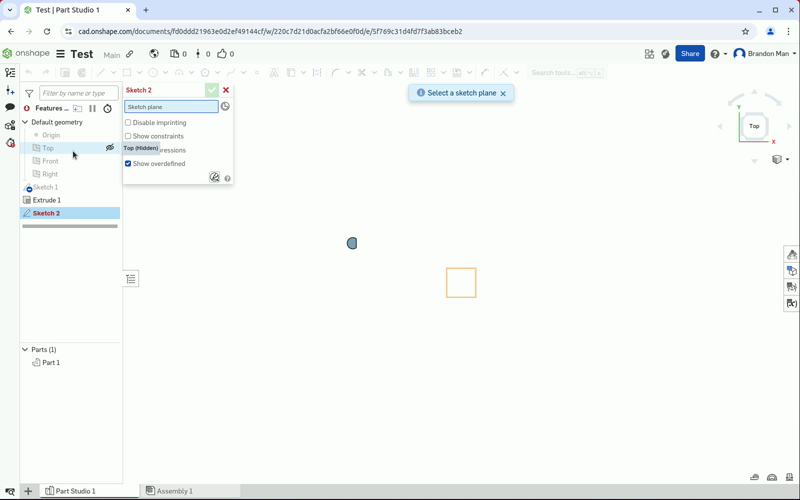
click(73, 150)
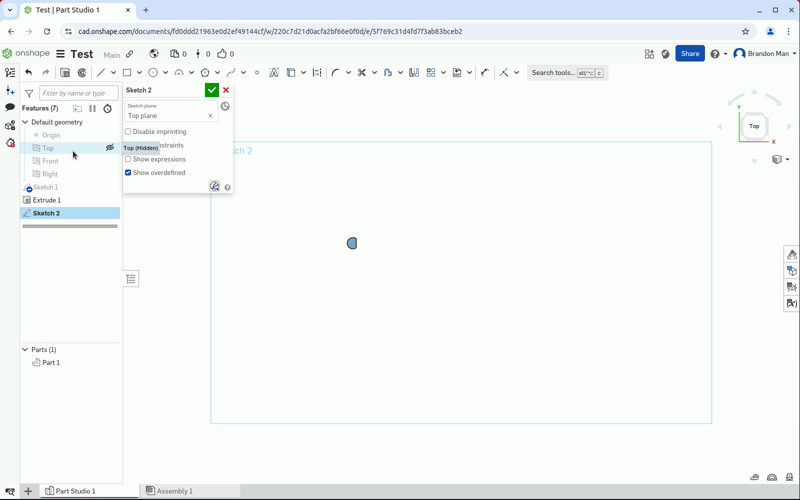
mouse_move(73, 352)
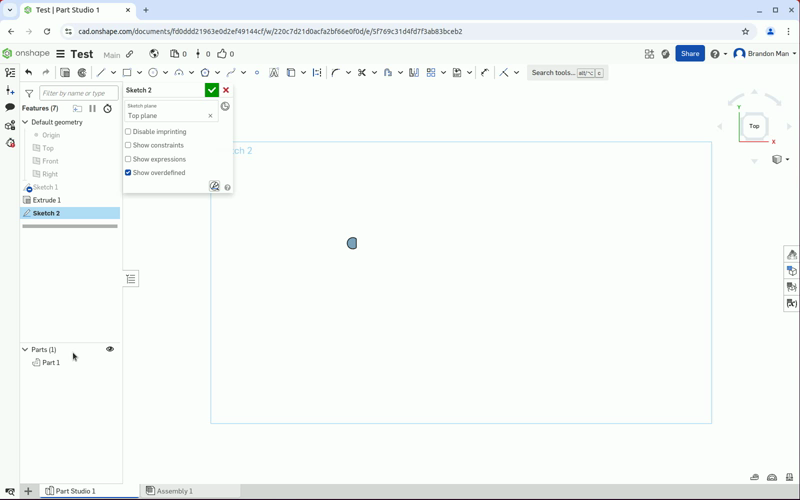
key(y)
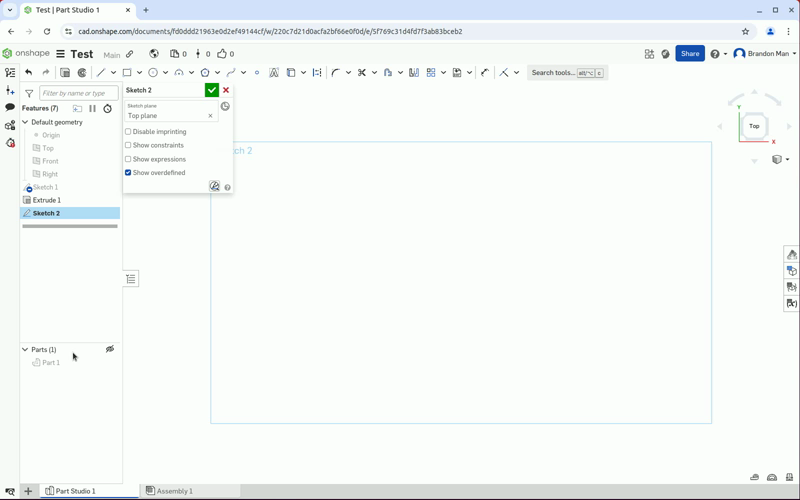
key(a)
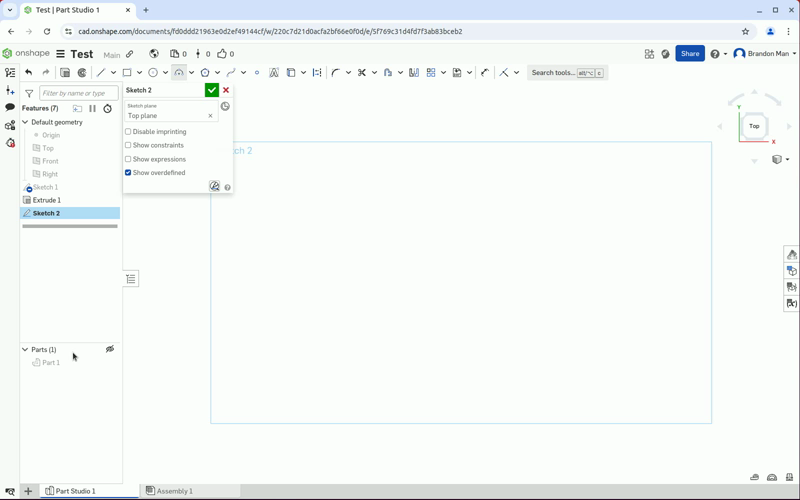
key_down(shift)
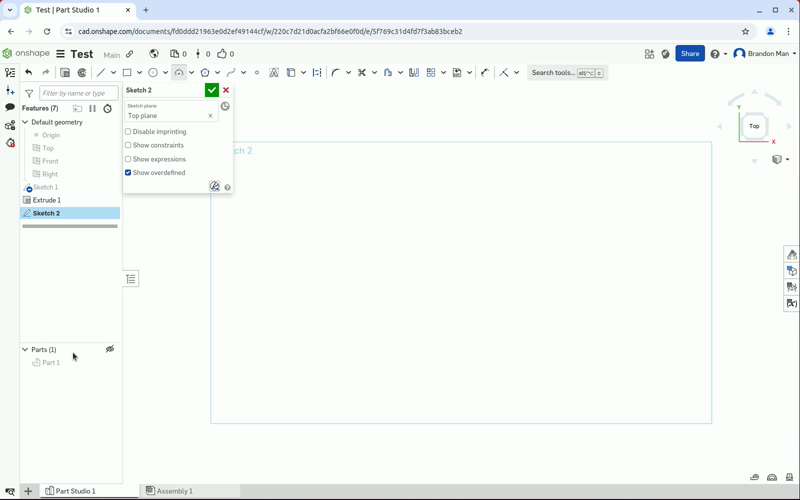
mouse_move(356, 247)
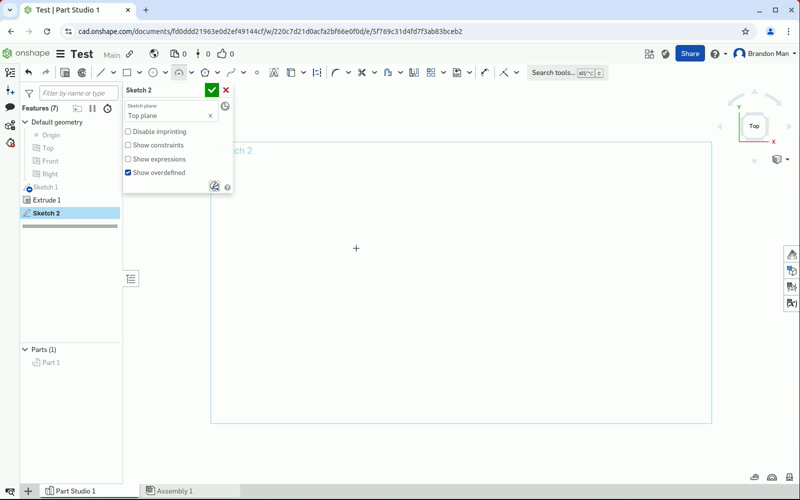
click(356, 247)
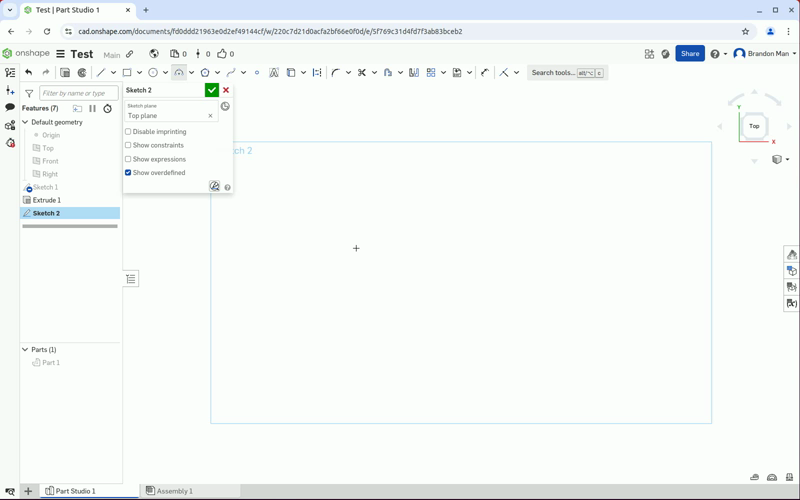
key_up(shift)
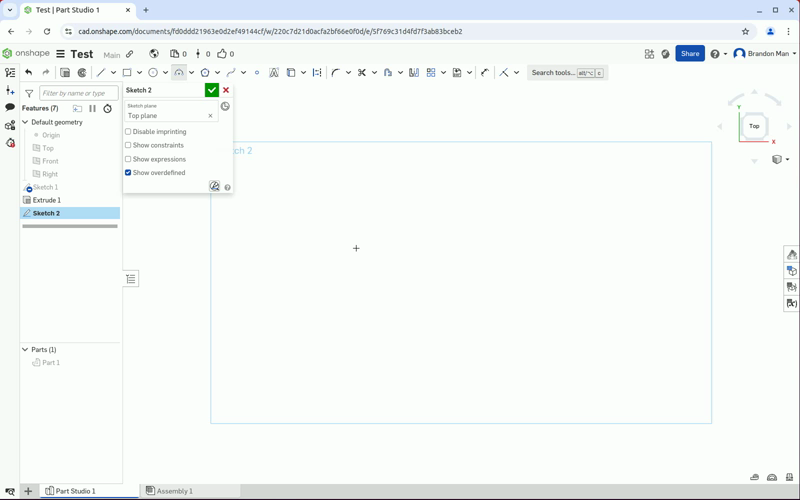
key_down(shift)
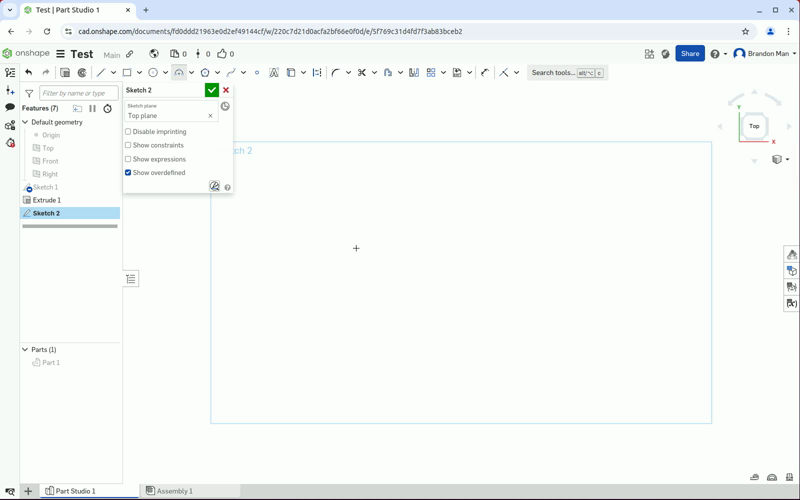
mouse_move(356, 238)
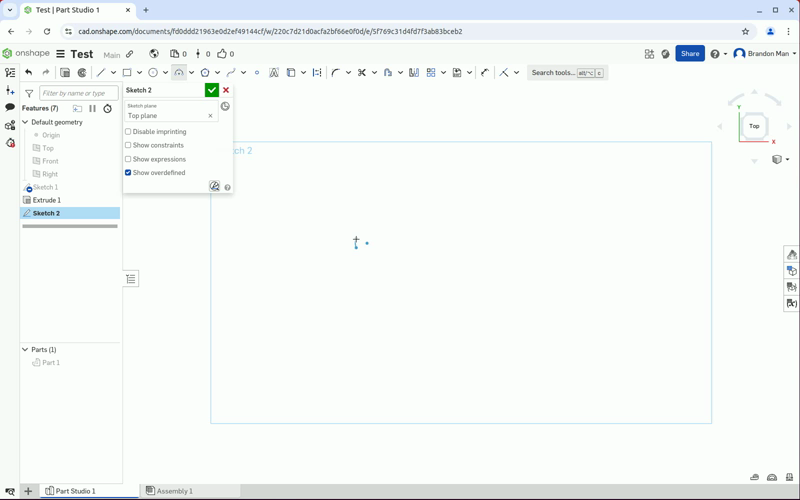
click(356, 238)
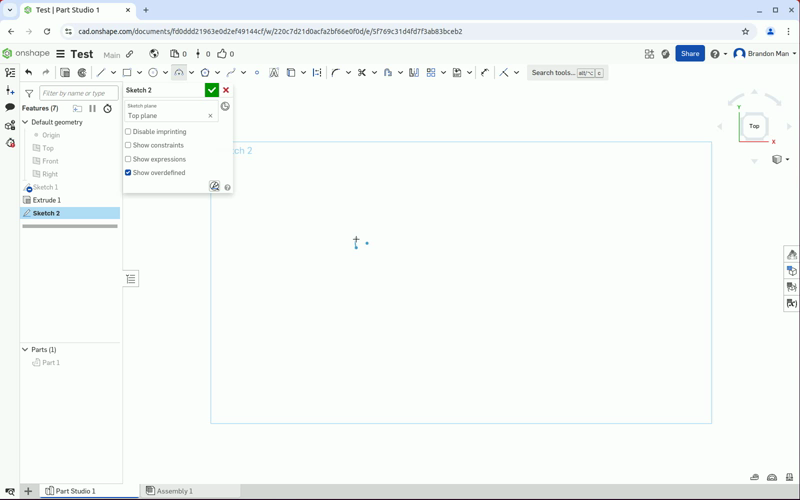
mouse_move(358, 243)
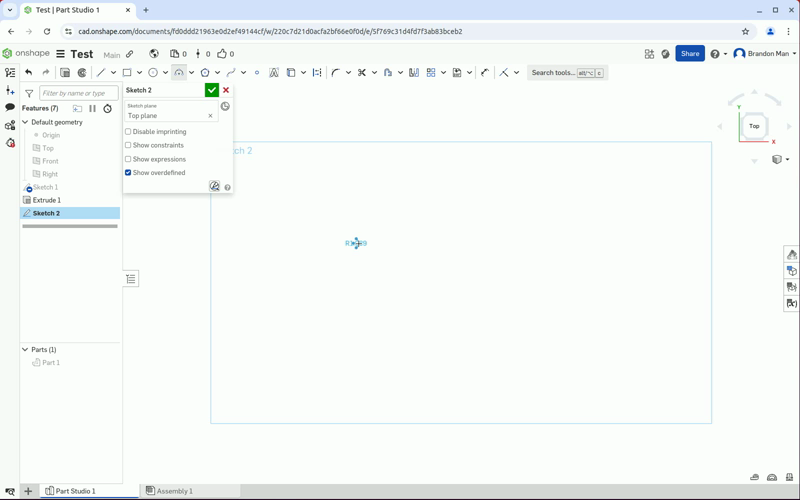
click(358, 243)
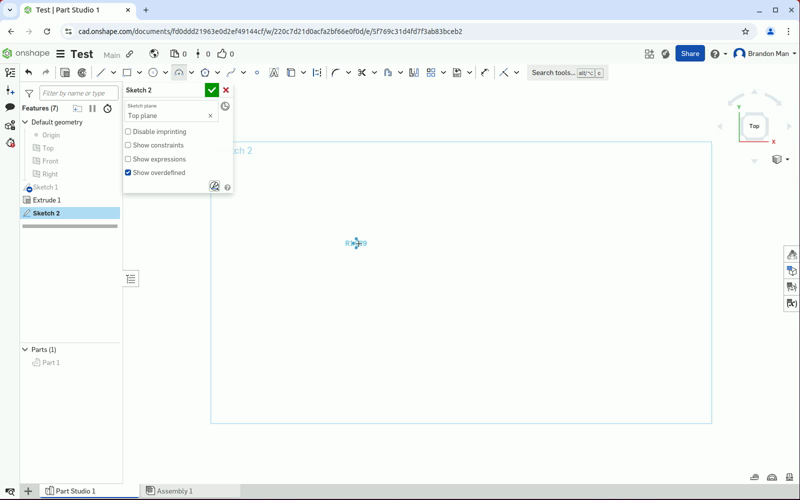
key_up(shift)
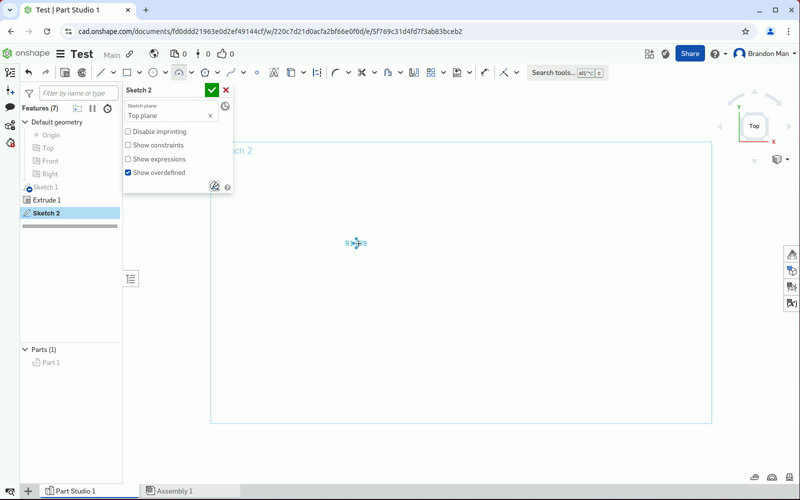
key(esc)
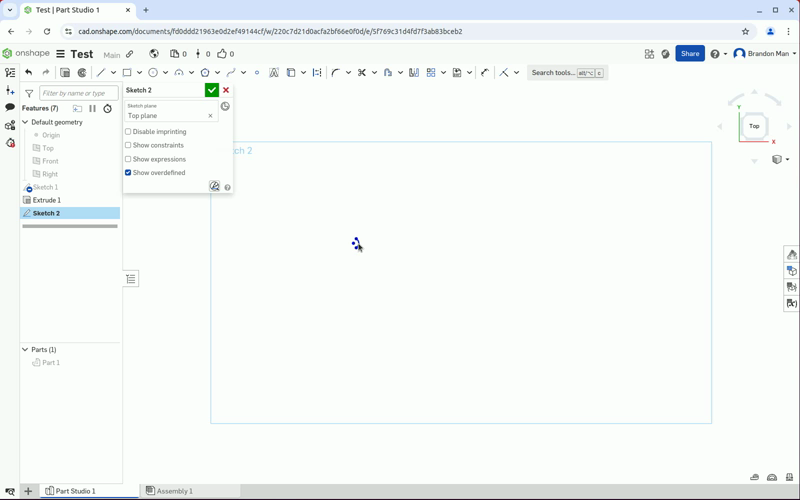
key(l)
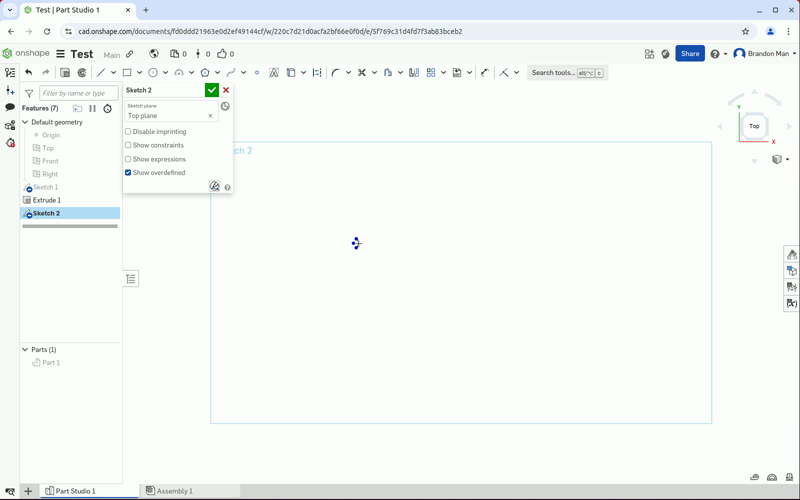
mouse_move(356, 238)
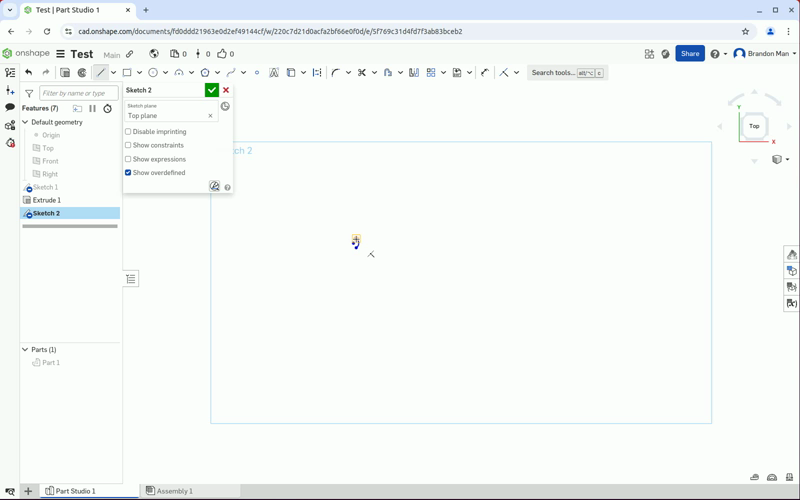
click(356, 238)
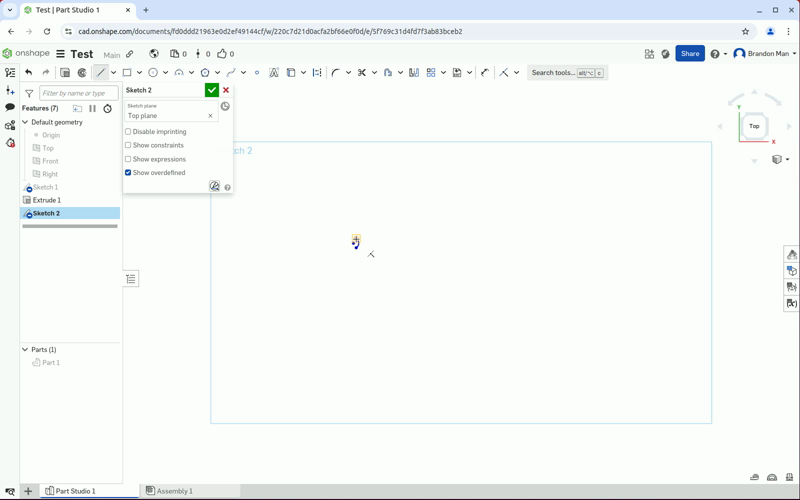
mouse_move(386, 238)
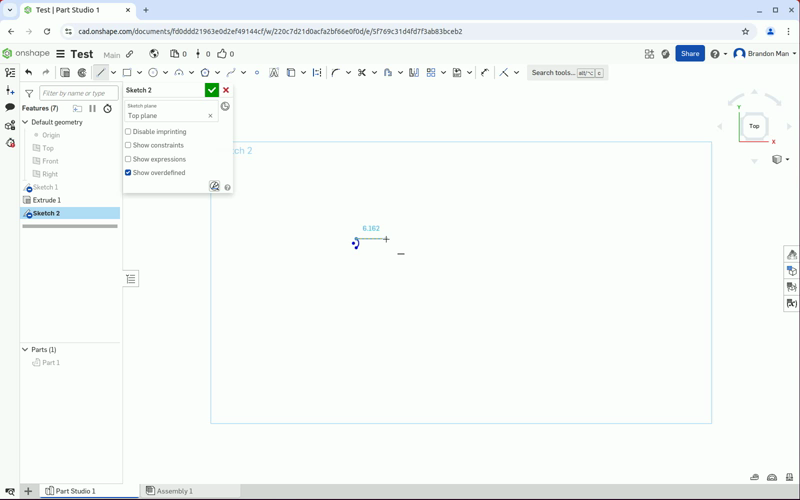
key_down(shift)
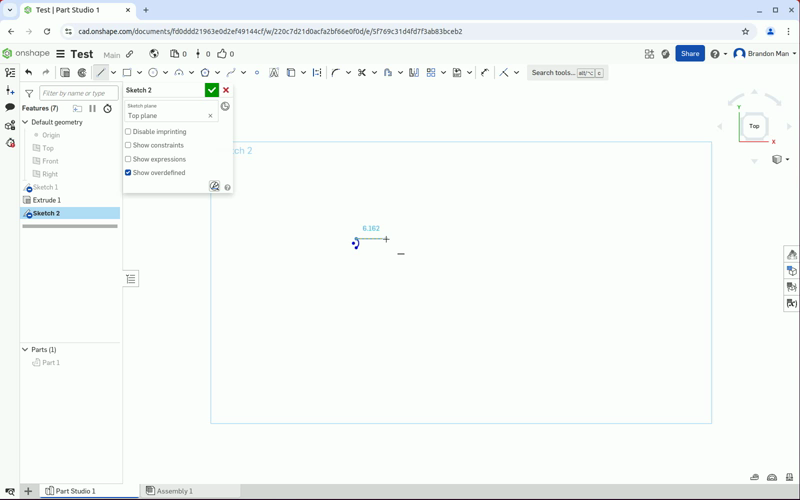
mouse_move(356, 247)
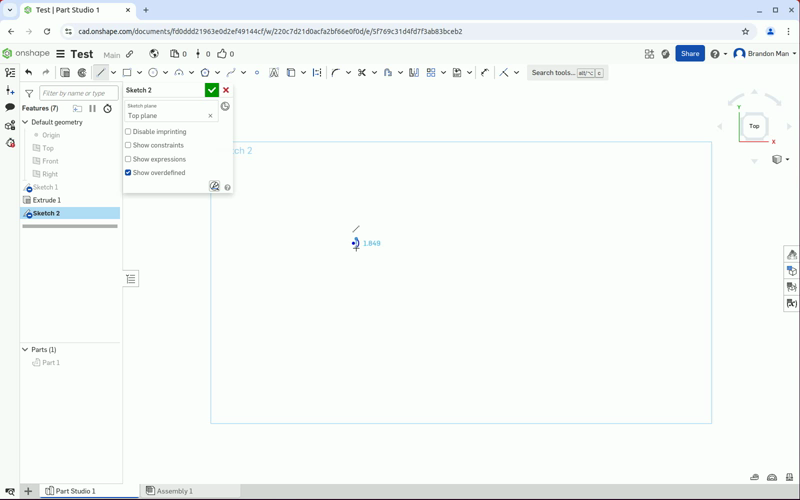
key_up(shift)
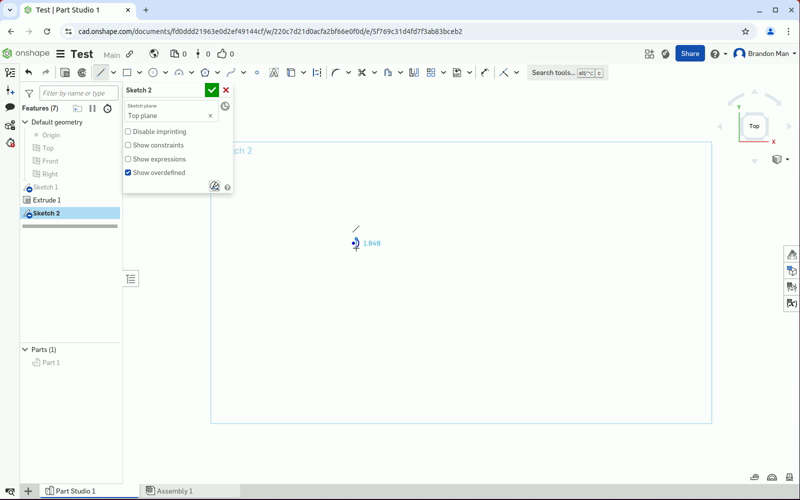
click(356, 247)
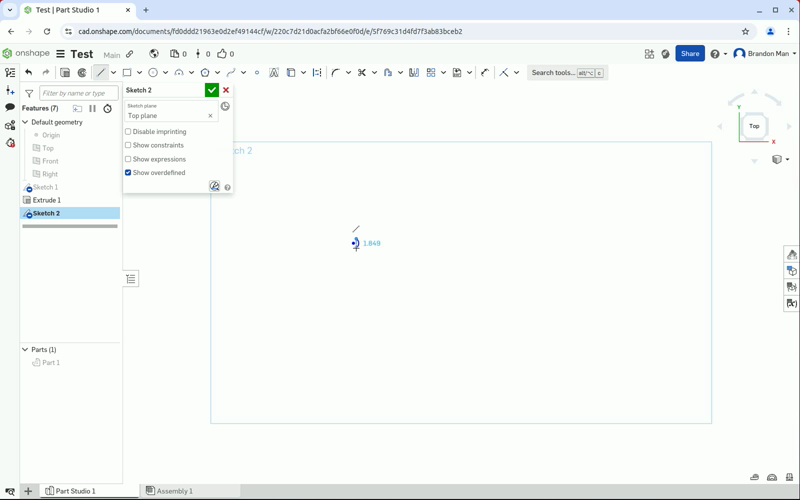
key(esc)
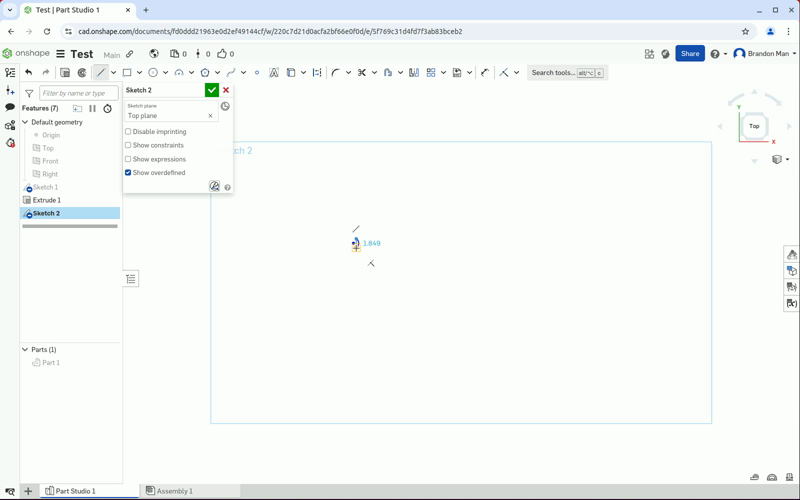
mouse_move(357, 245)
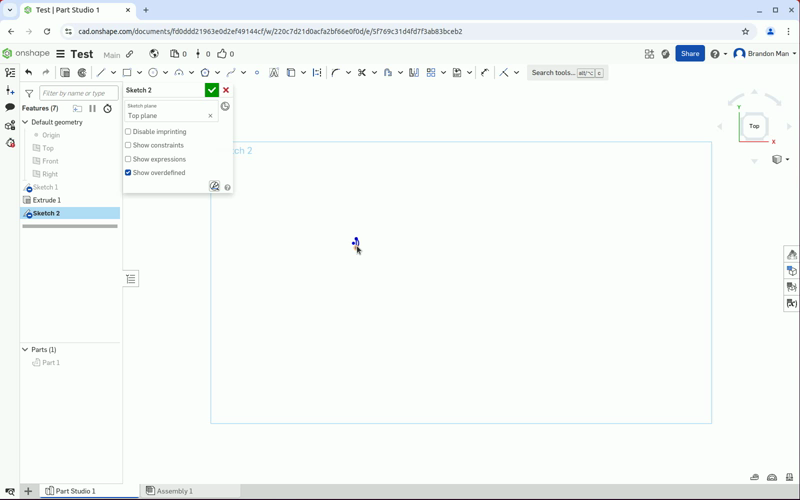
scroll(6)
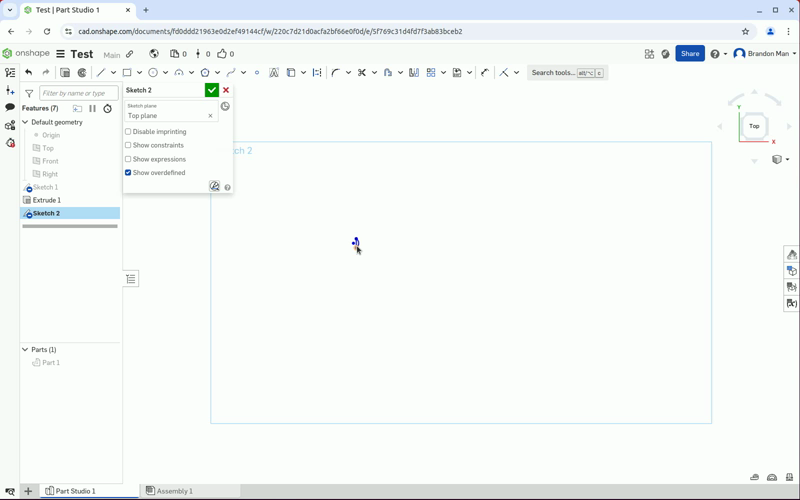
scroll(6)
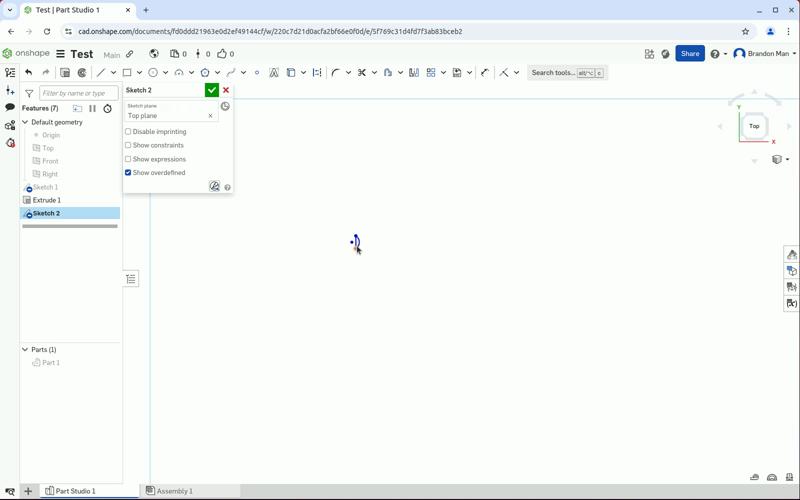
scroll(6)
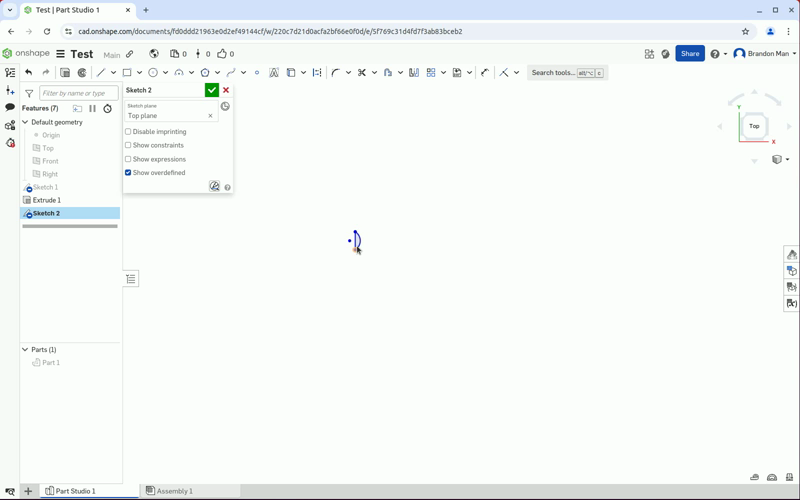
scroll(6)
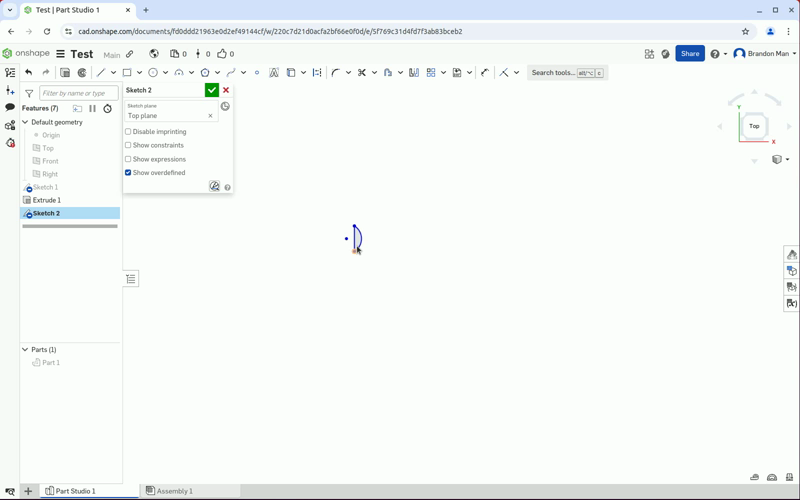
scroll(6)
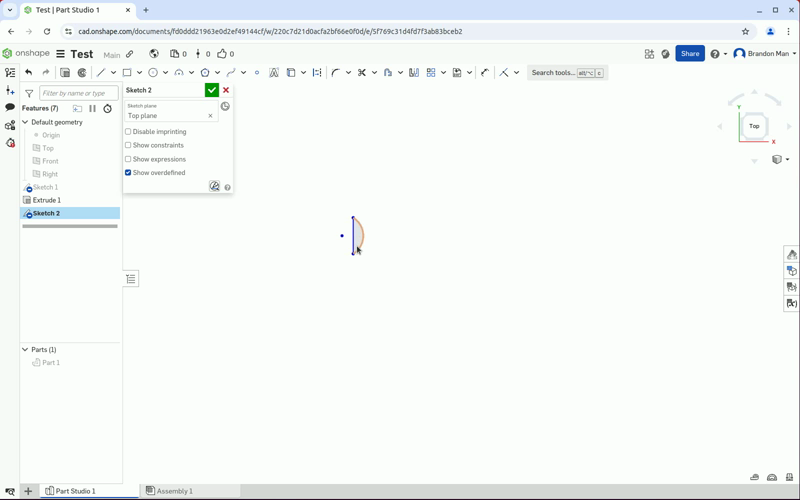
scroll(6)
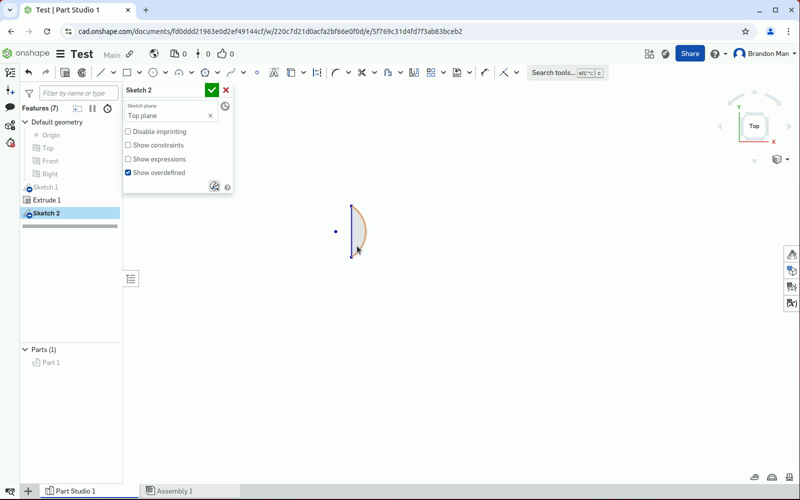
scroll(6)
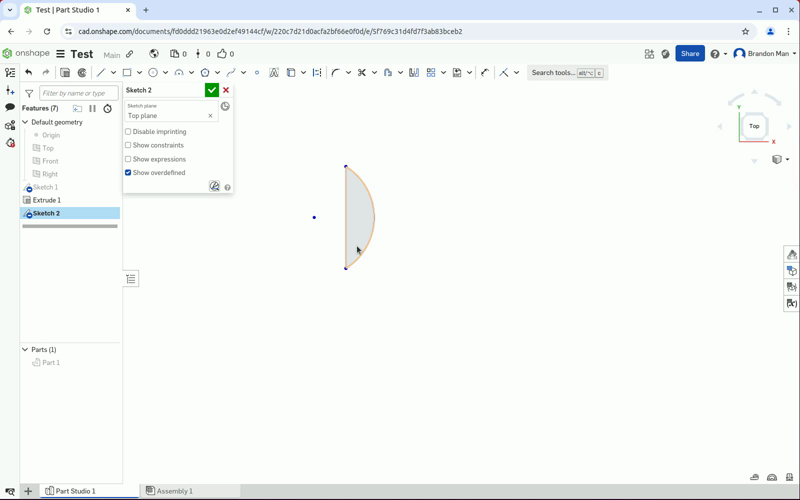
click(357, 245)
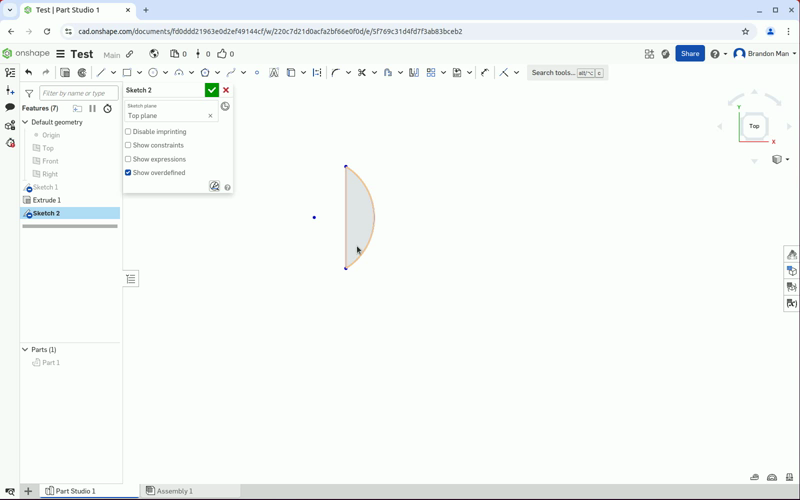
scroll(-6)
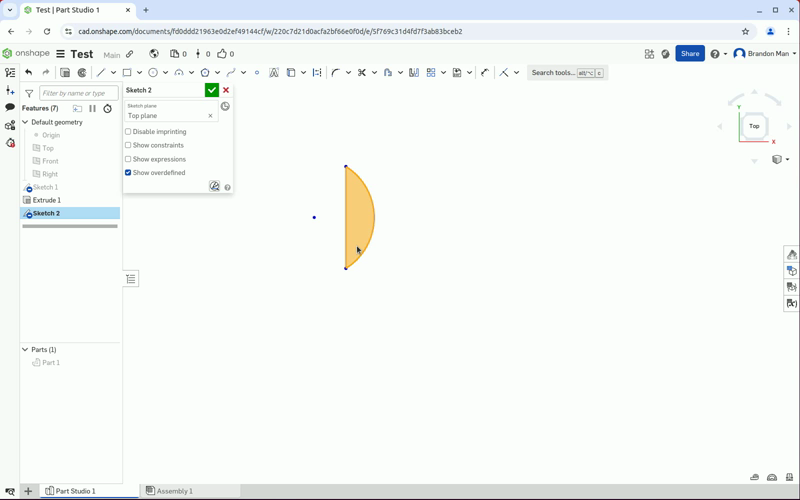
scroll(-6)
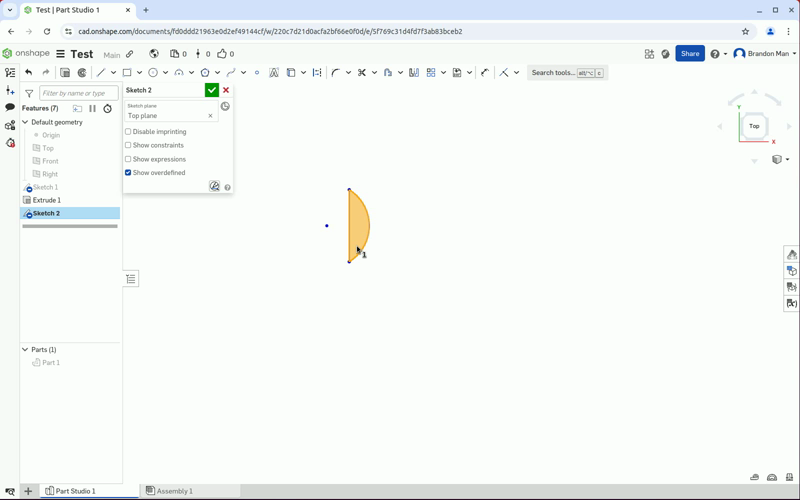
scroll(-6)
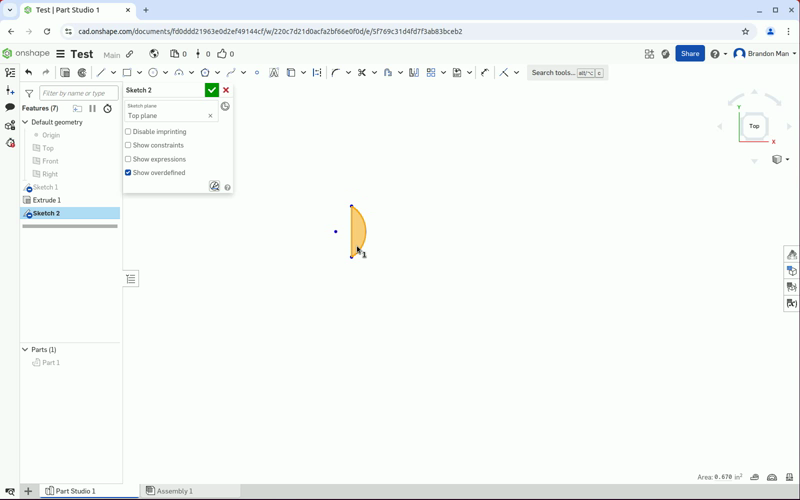
scroll(-6)
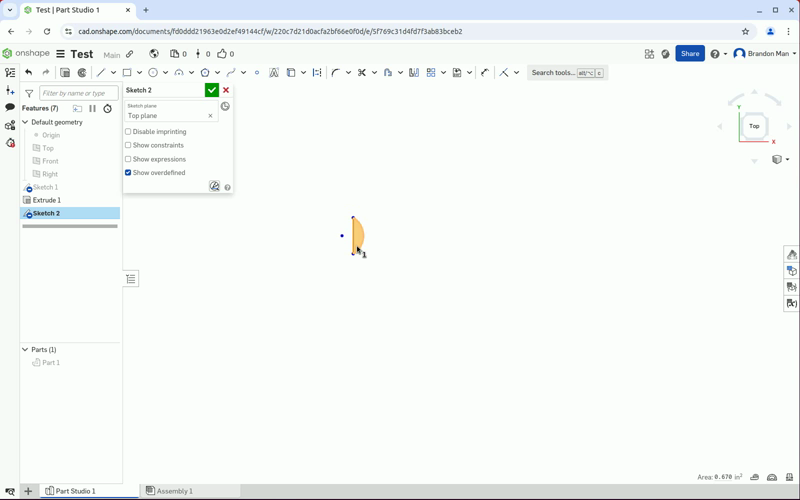
scroll(-6)
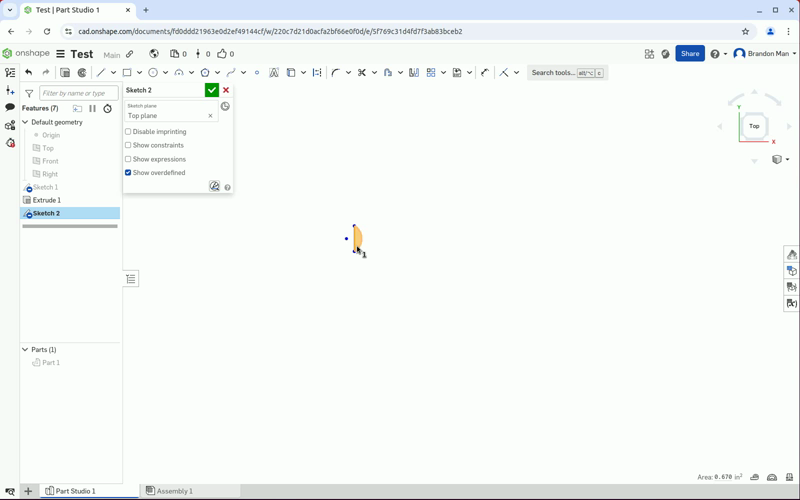
scroll(-6)
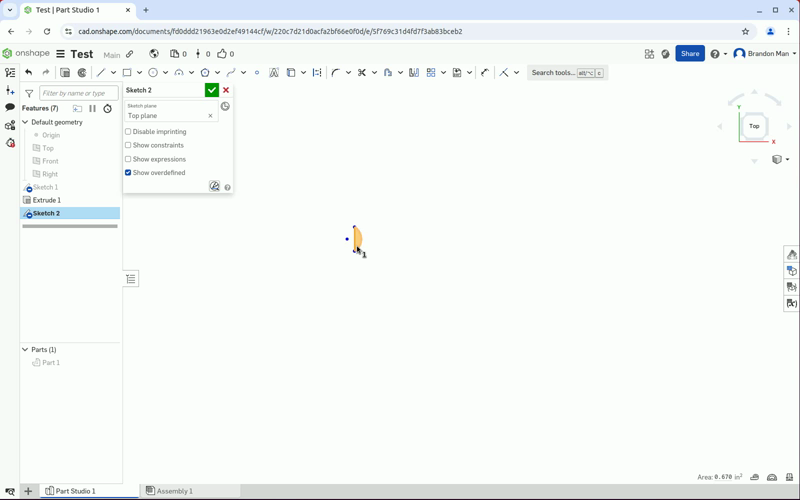
scroll(-6)
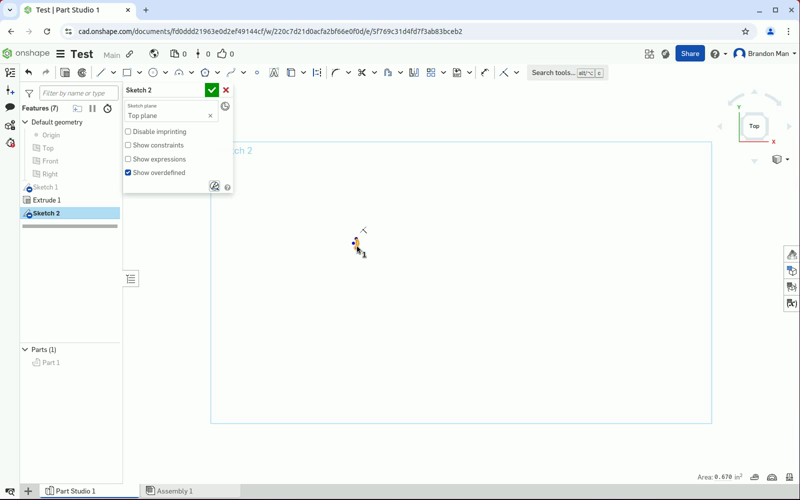
mouse_move(73, 352)
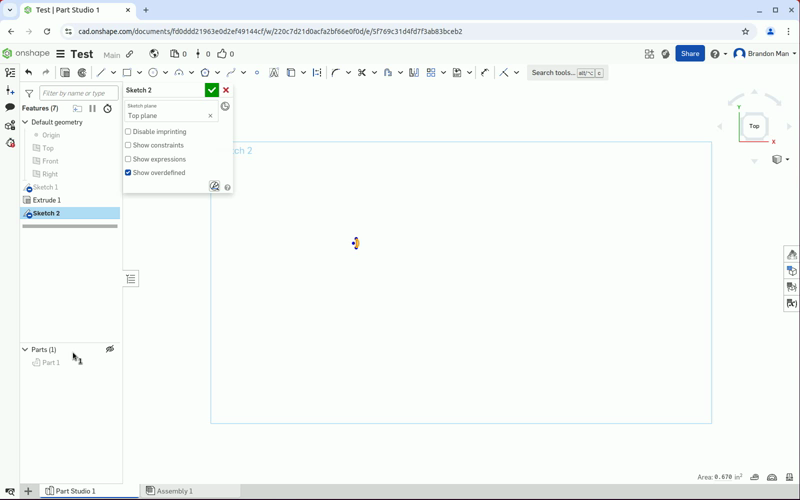
key(shift+y)
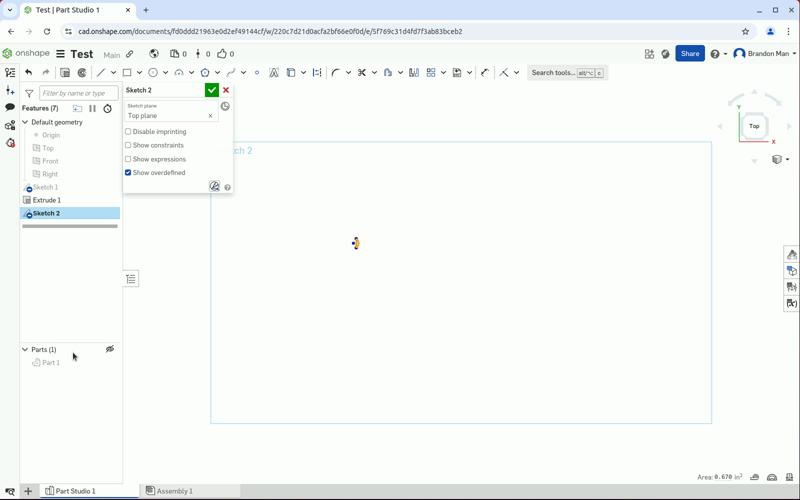
key(shift+e)
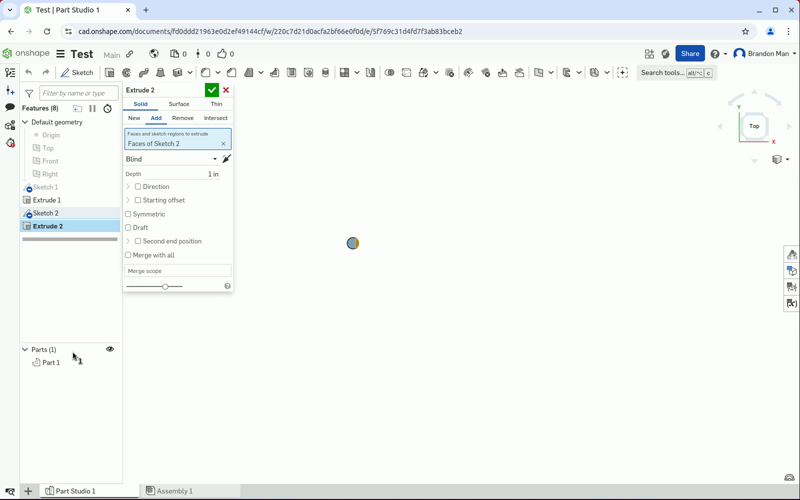
mouse_move(143, 106)
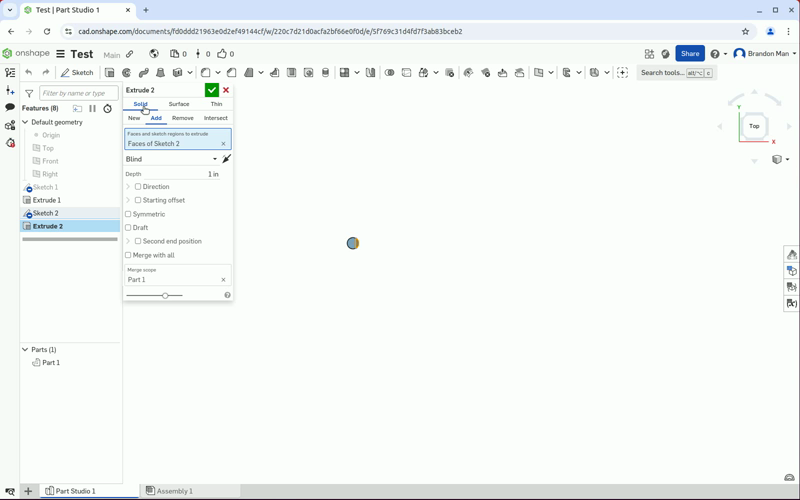
click(143, 106)
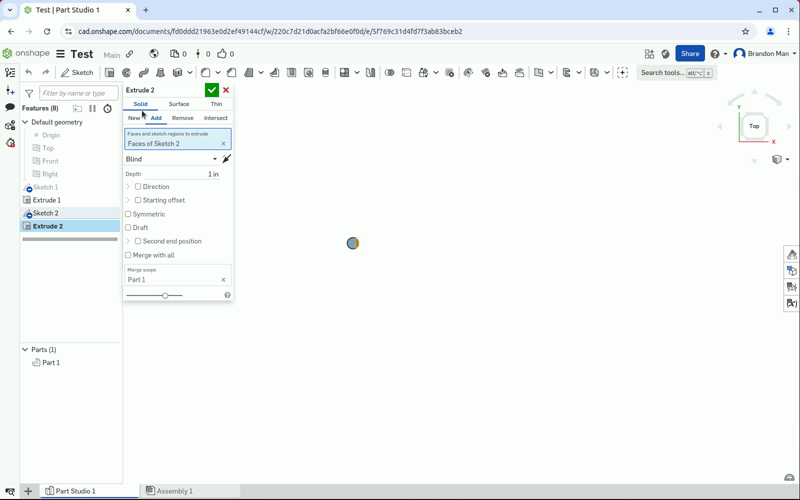
mouse_move(137, 120)
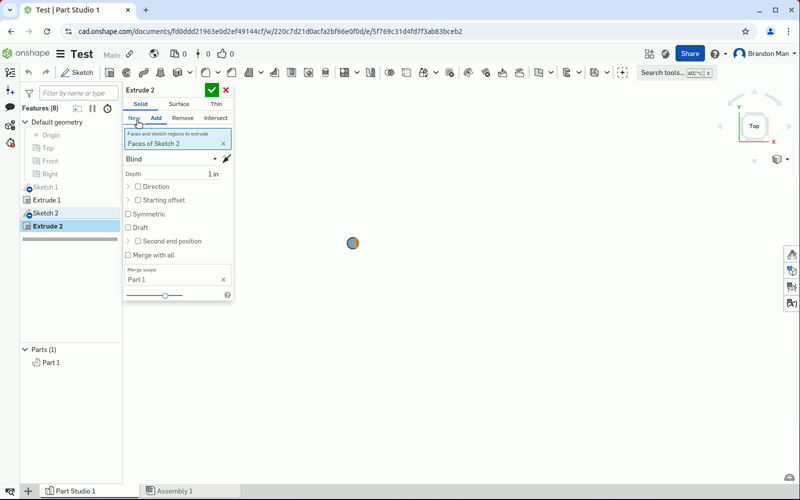
click(137, 120)
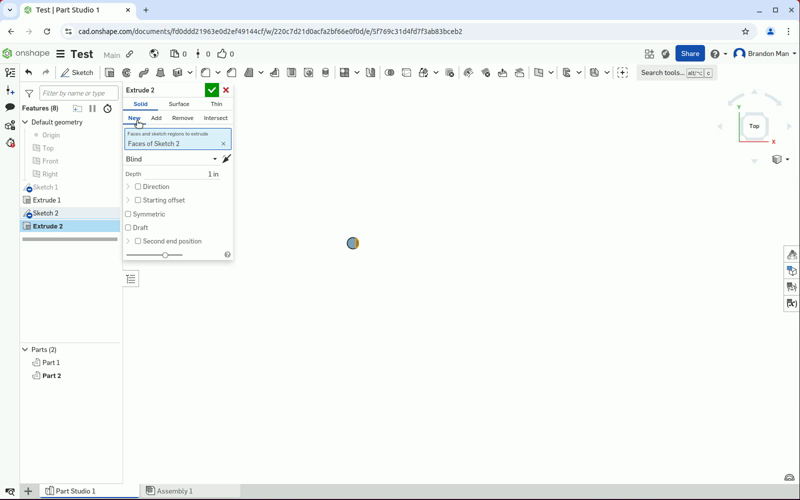
key(tab, 4)
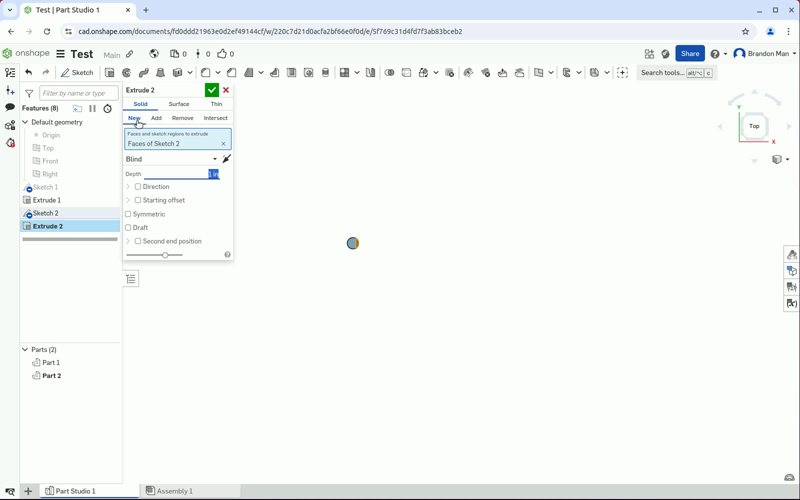
text(1.204)
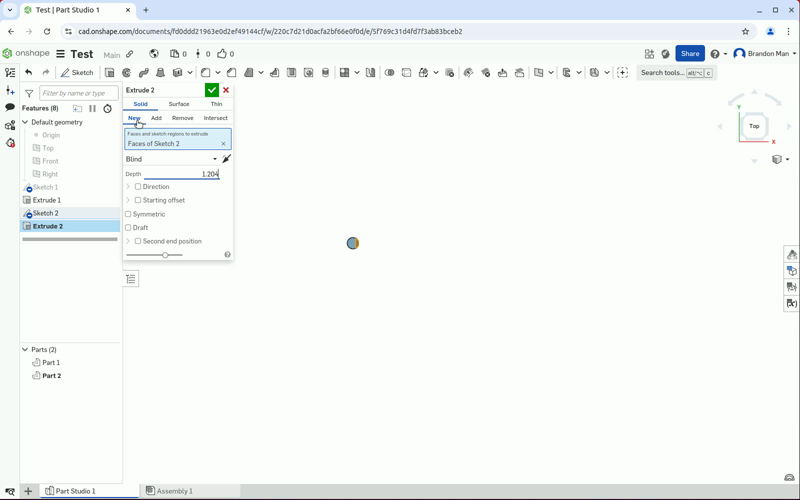
key(enter)
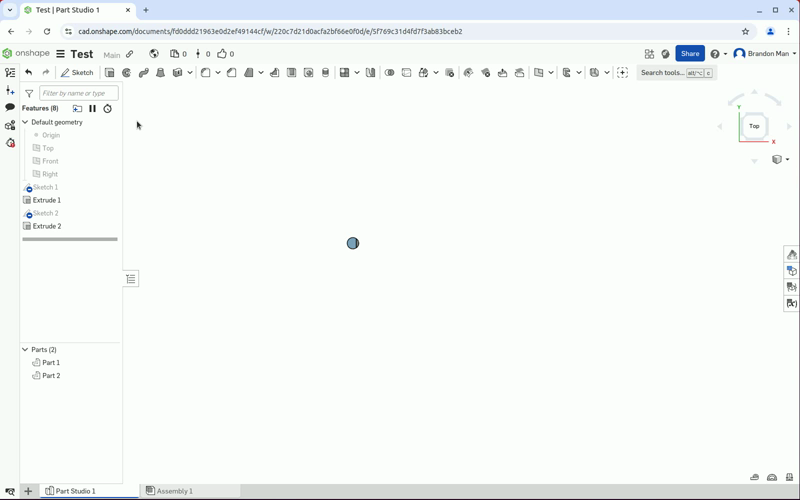
key(shift+h)
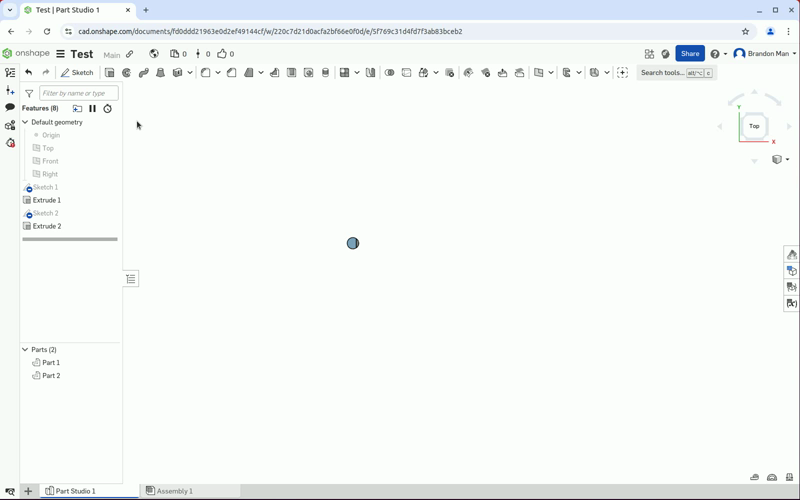
key(shift+h)
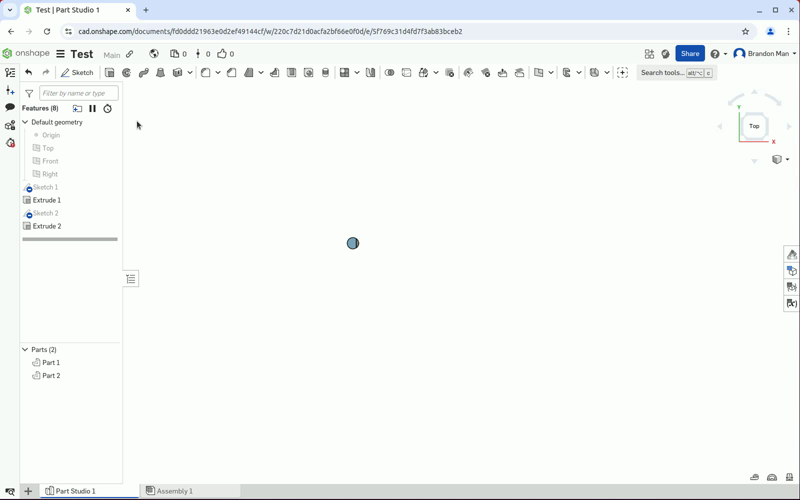
mouse_move(73, 189)
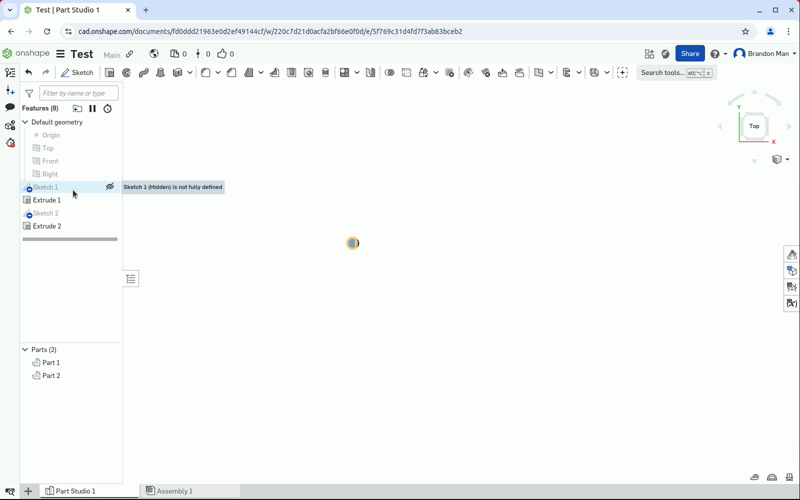
click(73, 189)
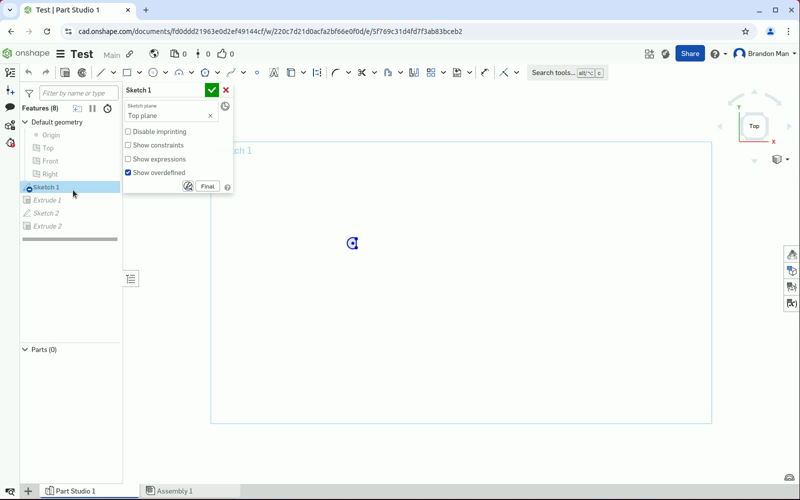
mouse_move(229, 92)
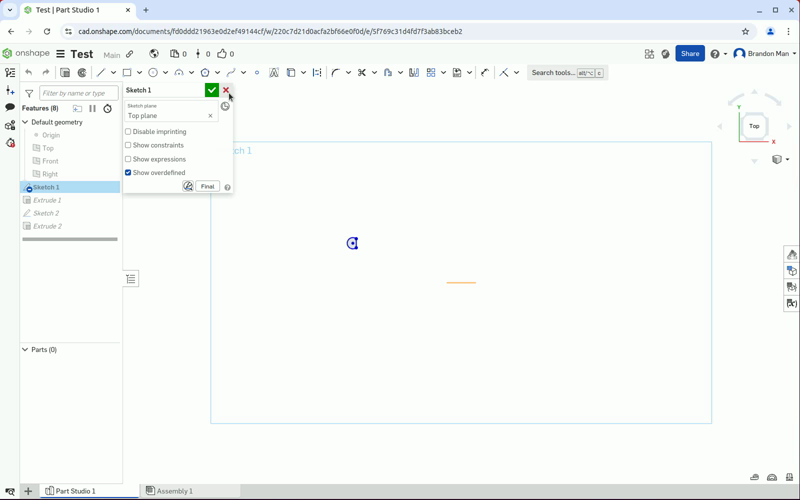
click(229, 92)
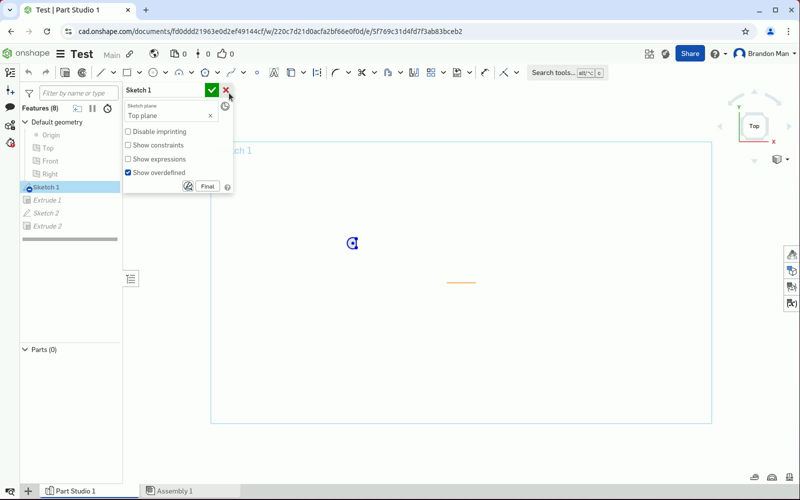
key(shift+s)
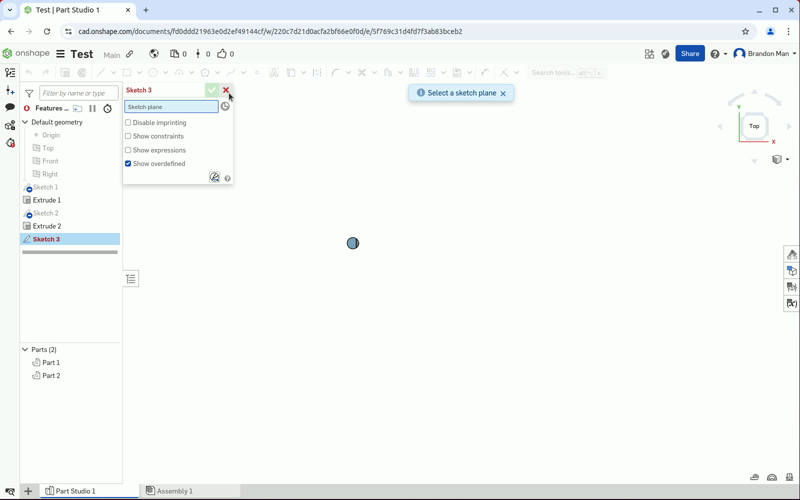
mouse_move(73, 150)
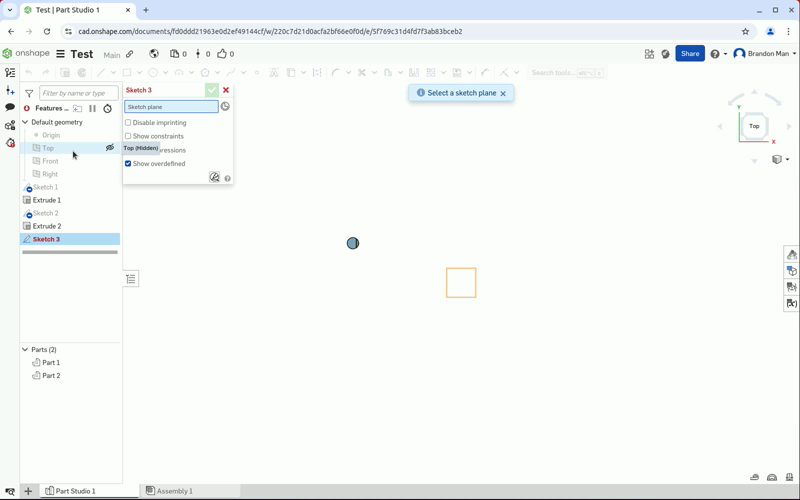
click(73, 150)
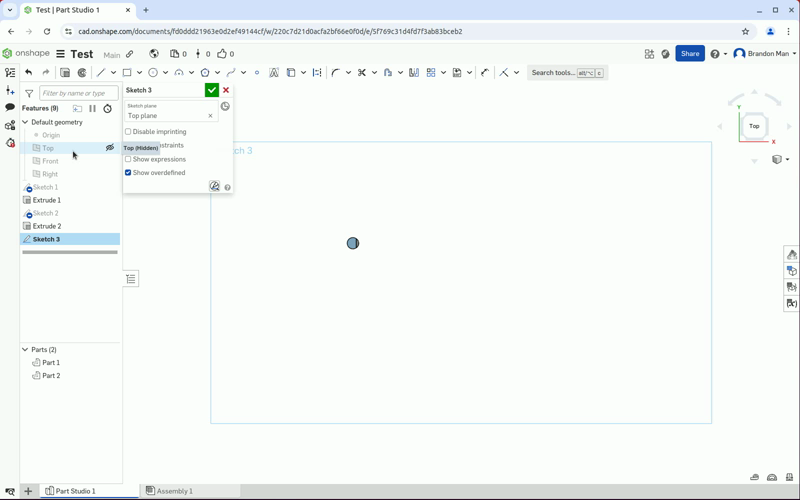
mouse_move(73, 352)
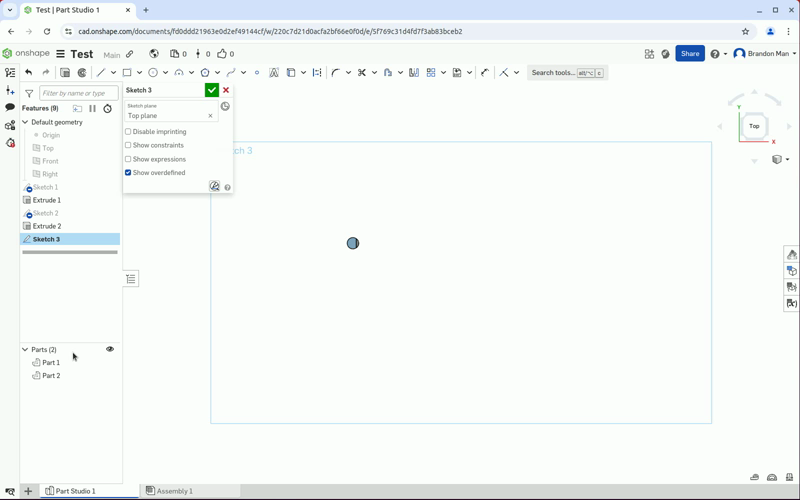
key(y)
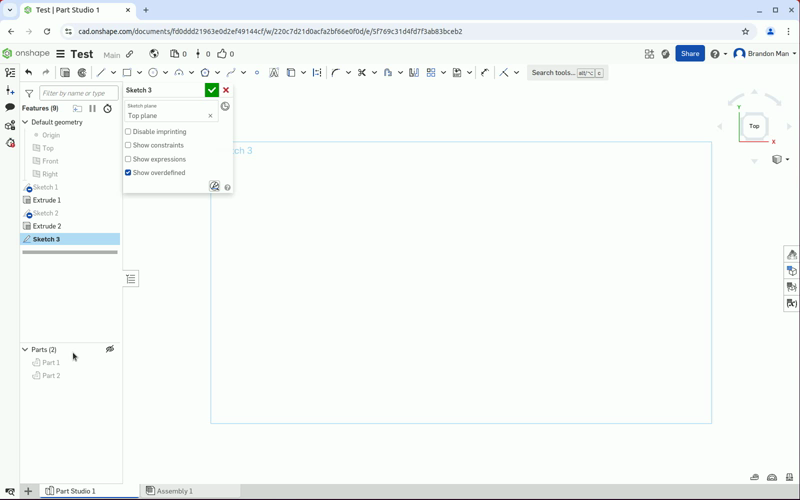
key(l)
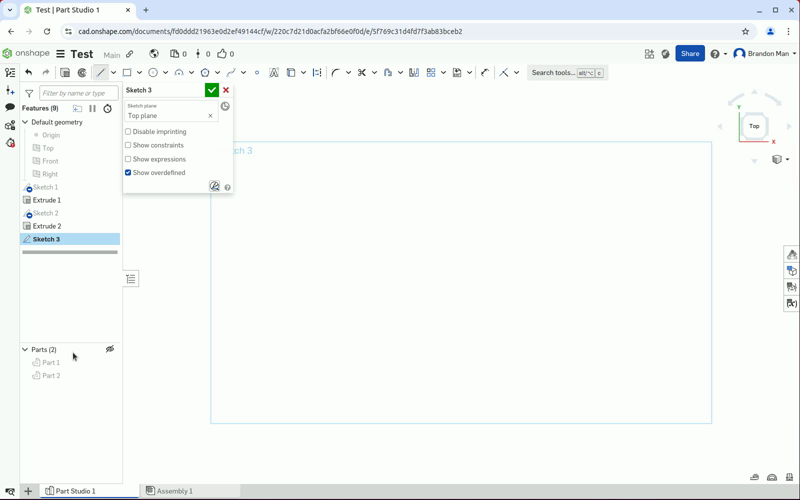
key_down(shift)
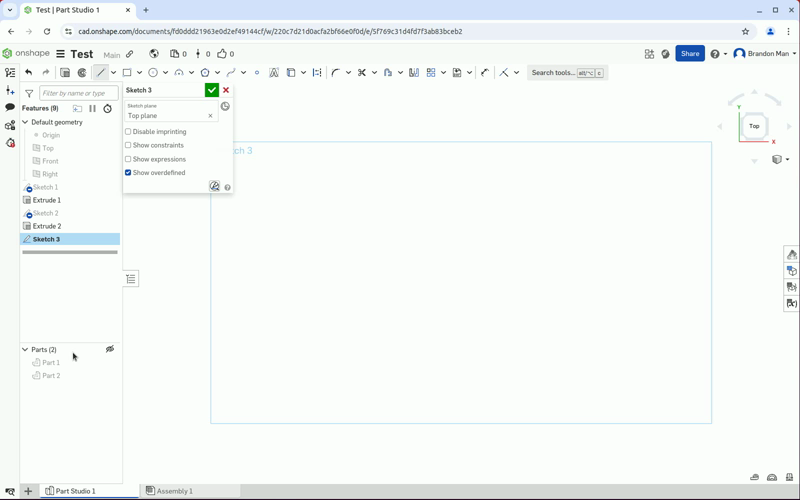
mouse_move(356, 257)
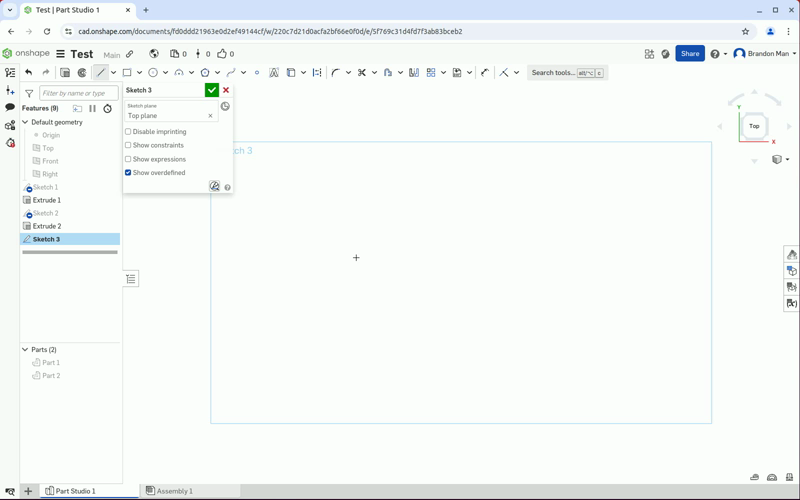
click(356, 257)
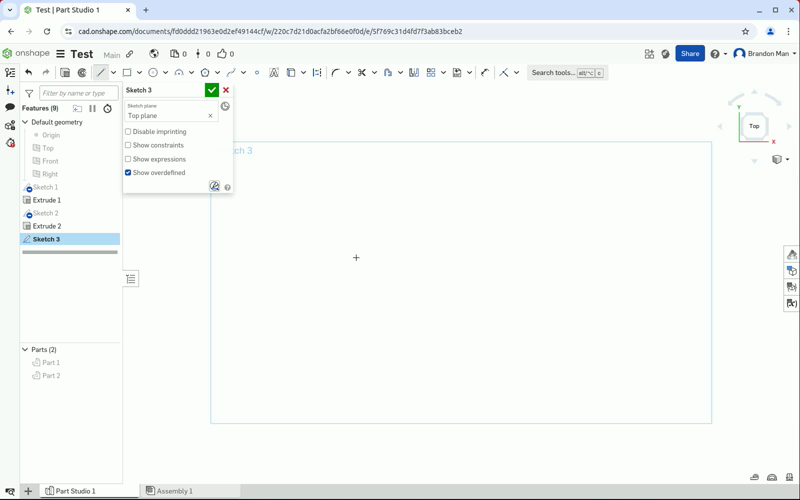
key_up(shift)
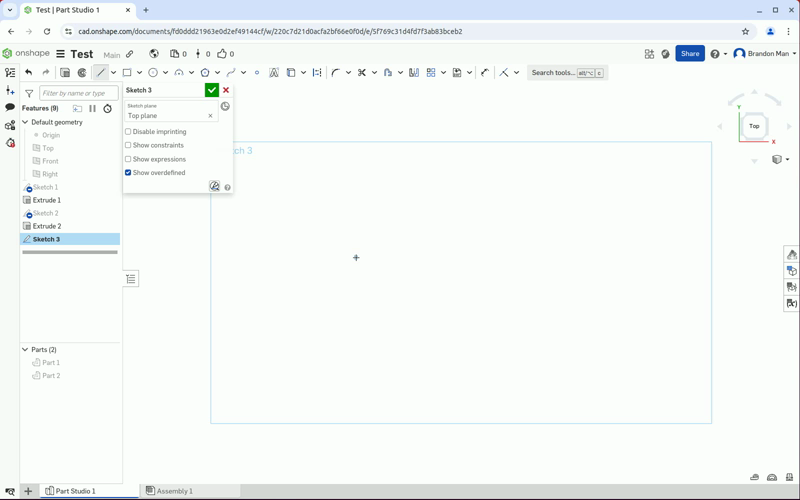
key_down(shift)
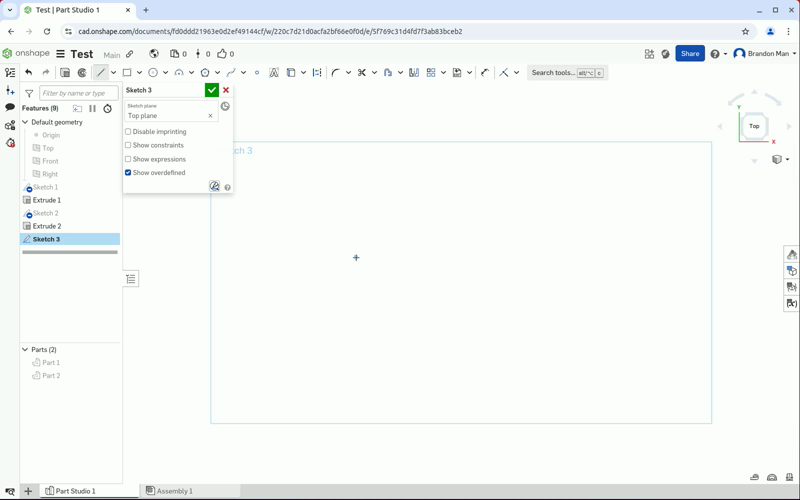
mouse_move(386, 257)
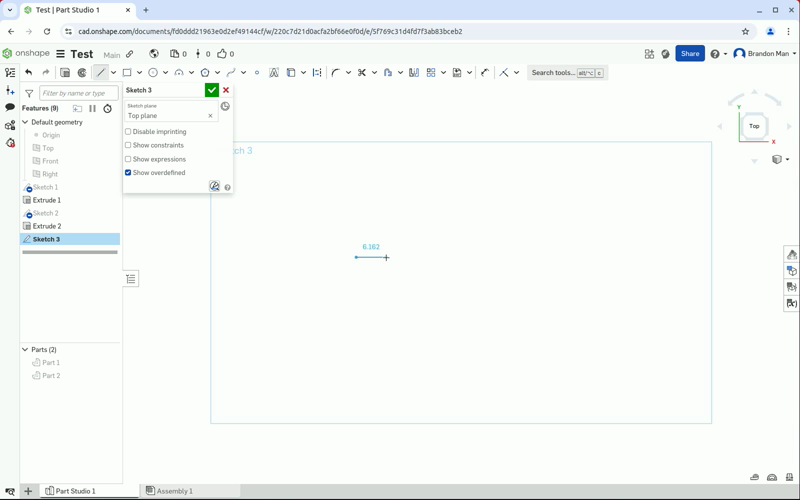
mouse_move(365, 257)
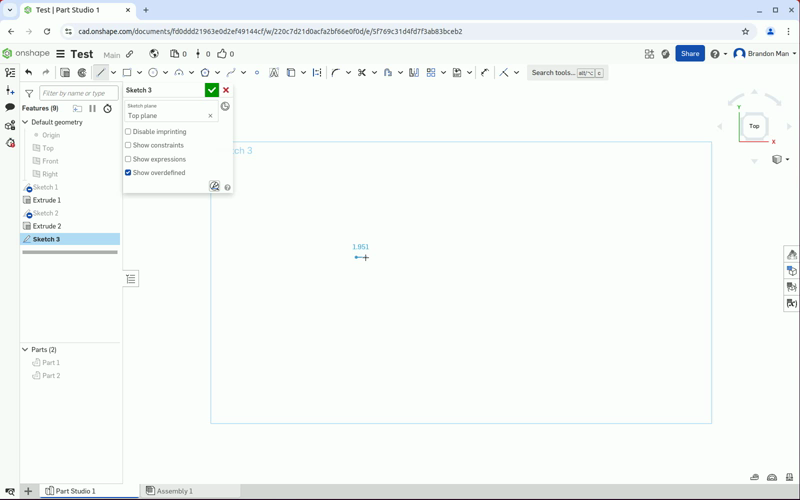
click(365, 257)
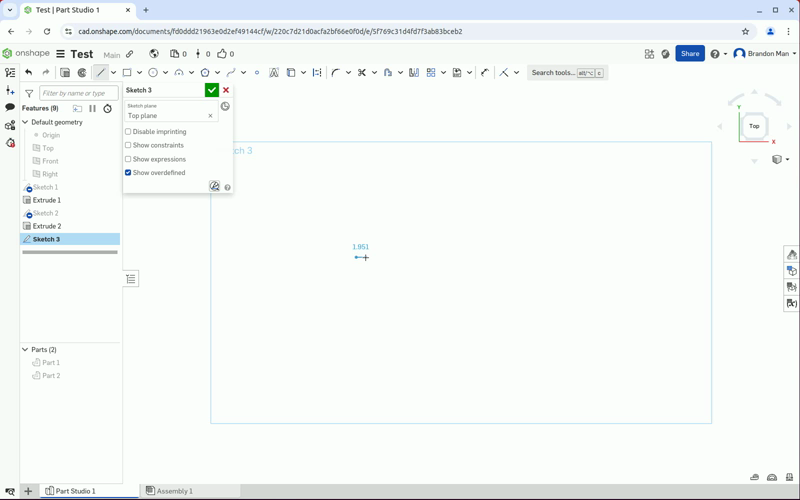
key_up(shift)
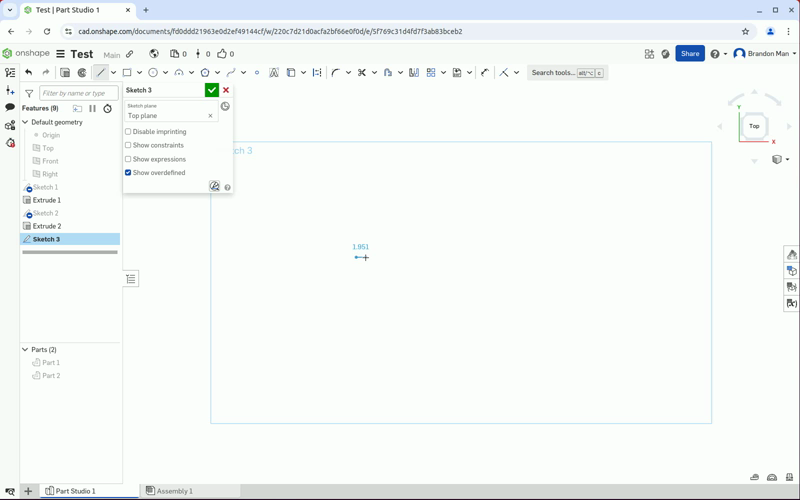
key(esc)
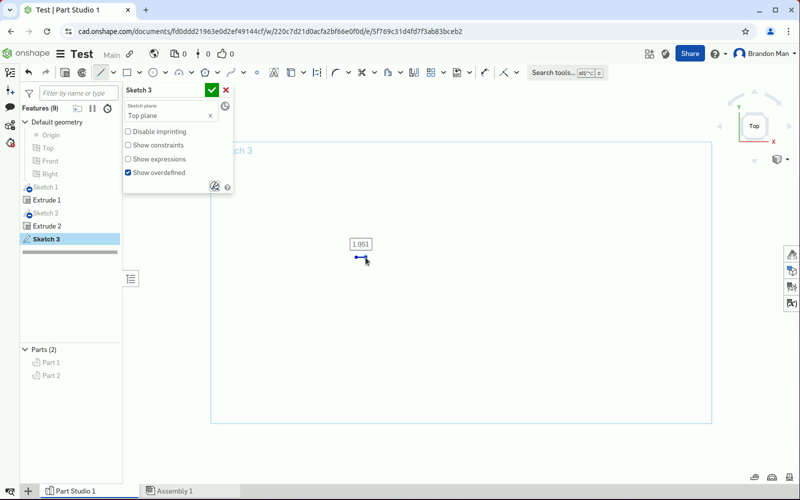
key(a)
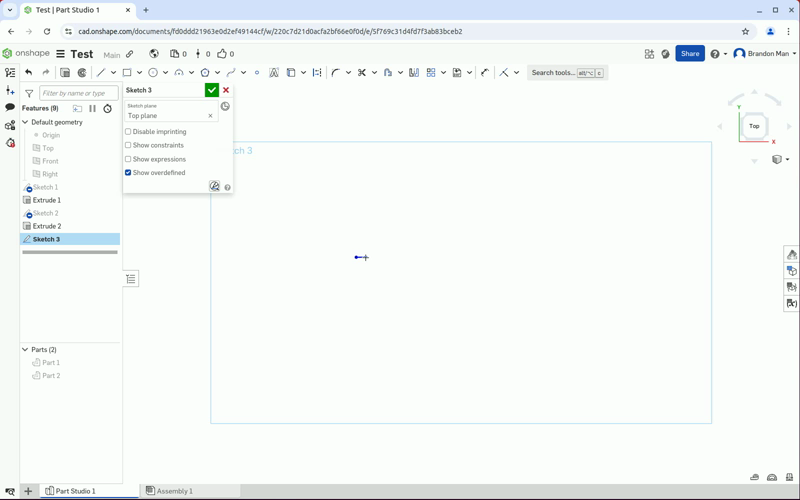
mouse_move(365, 257)
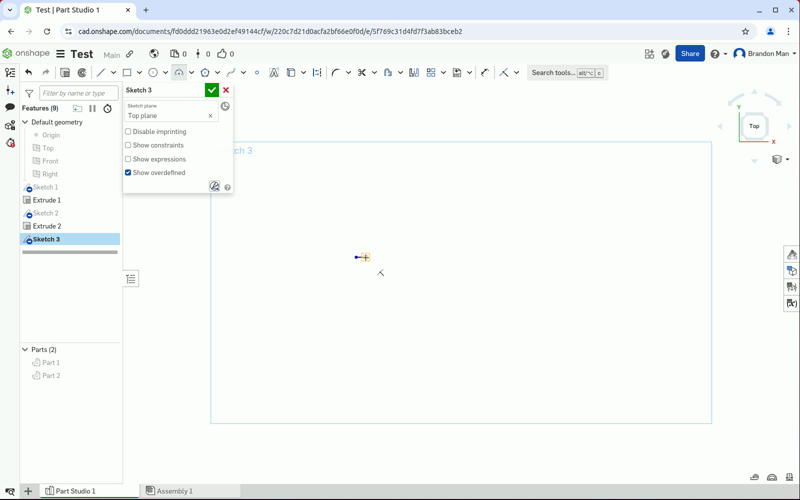
click(365, 257)
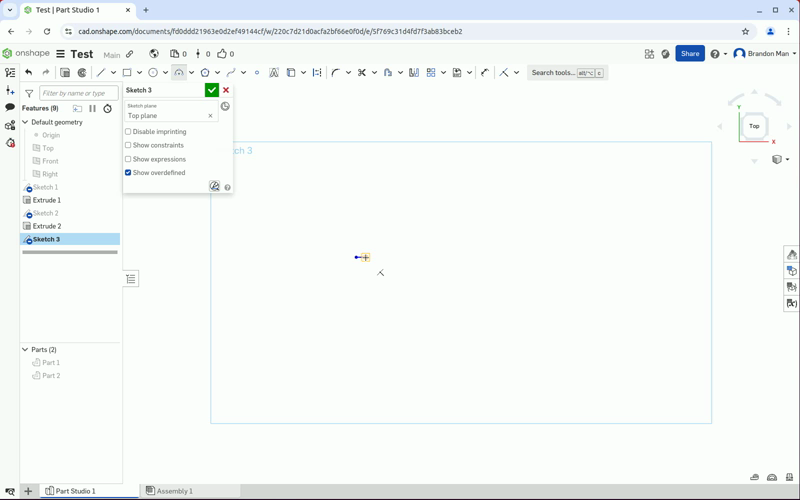
key_down(shift)
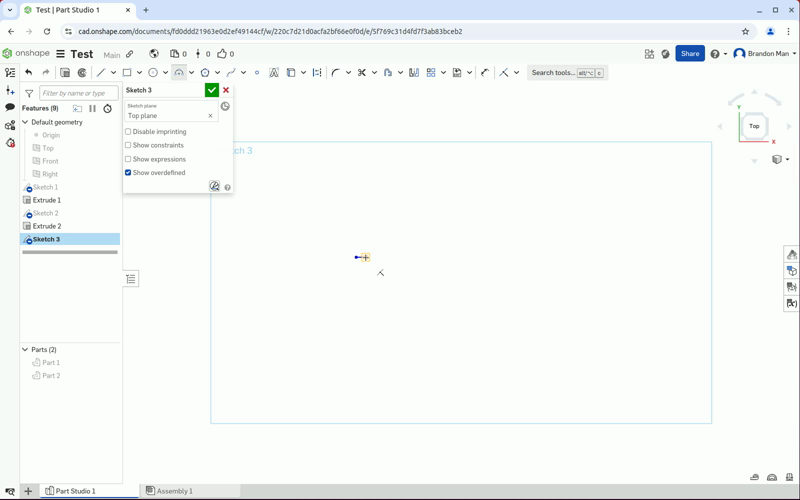
mouse_move(374, 257)
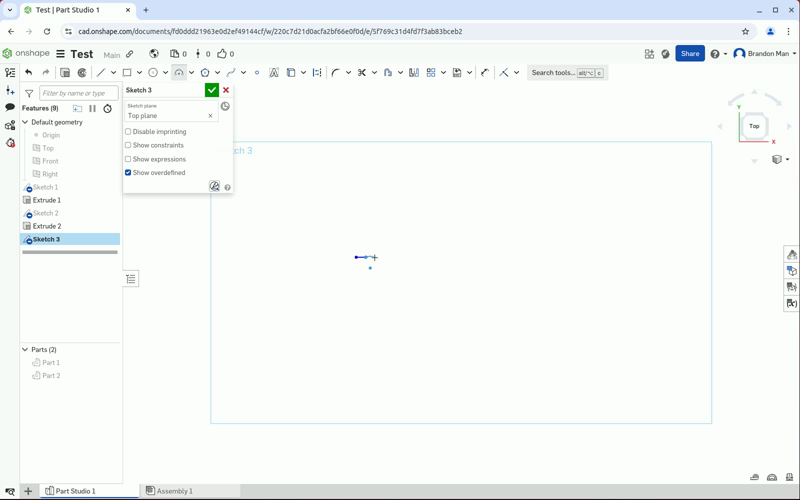
click(374, 257)
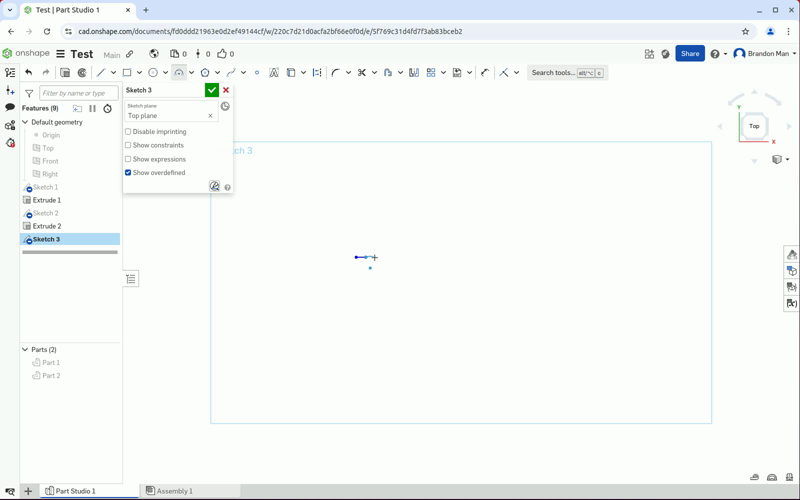
mouse_move(370, 248)
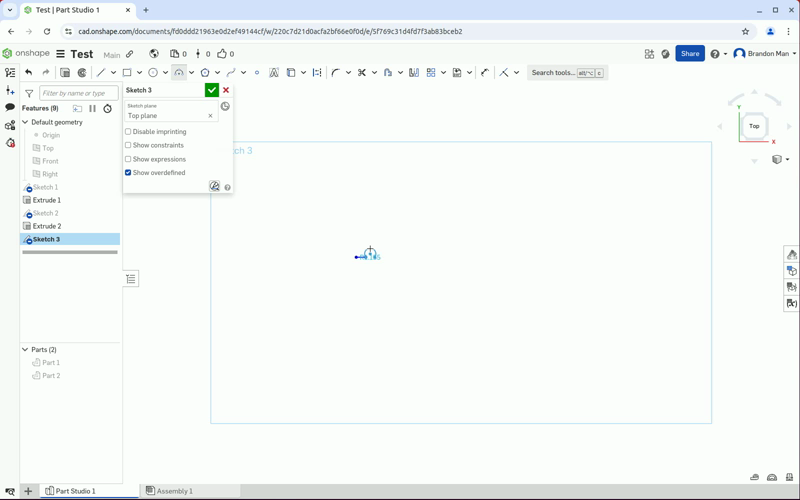
click(370, 248)
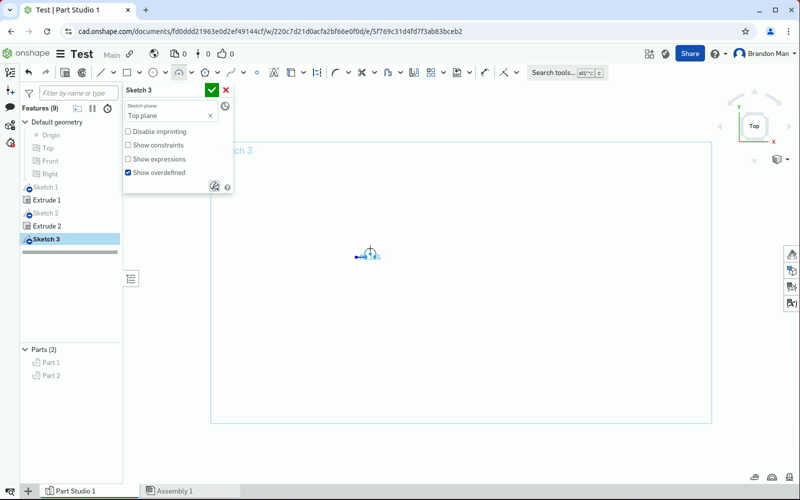
key_up(shift)
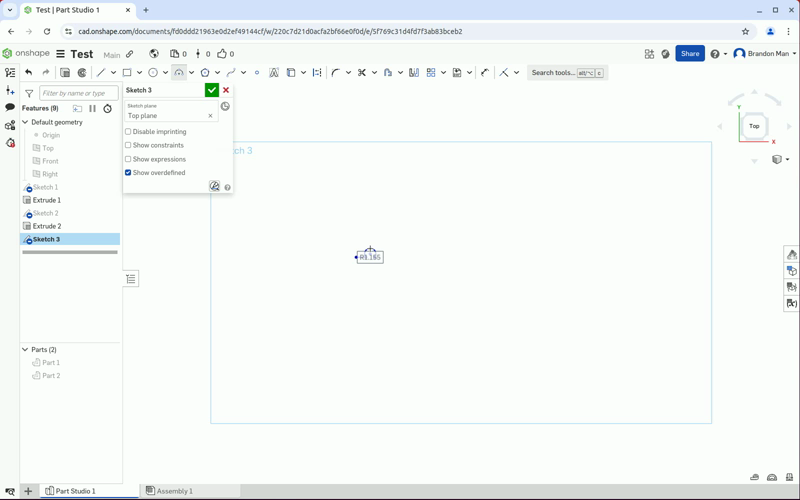
key(esc)
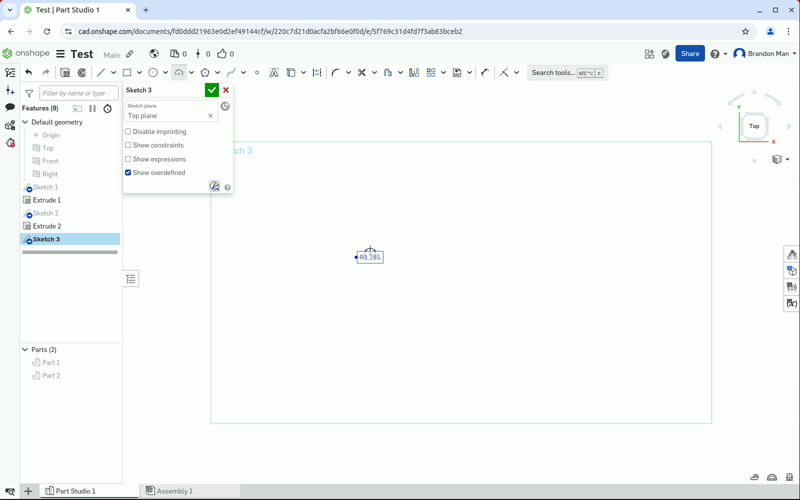
key(l)
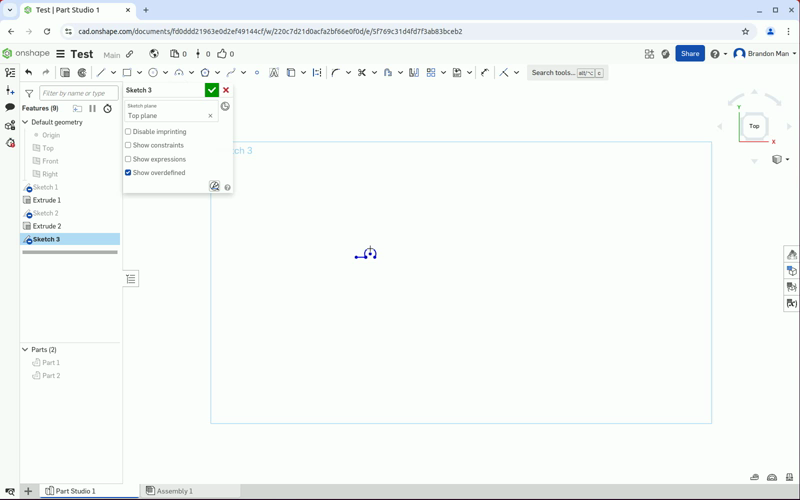
mouse_move(374, 257)
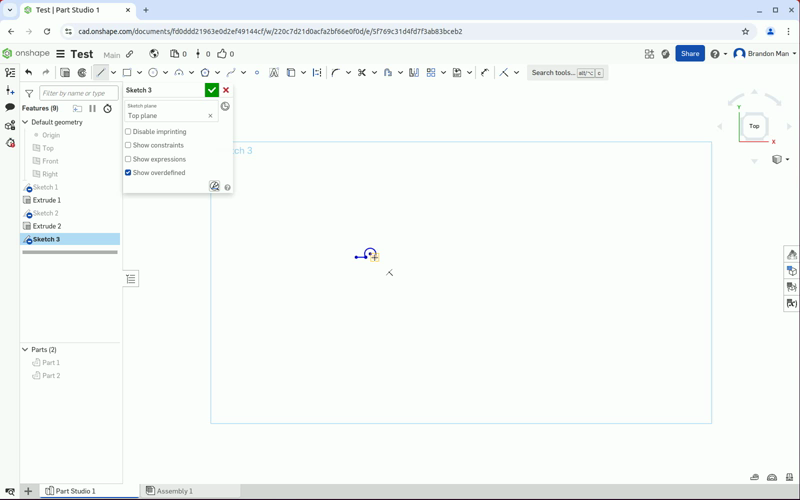
click(374, 257)
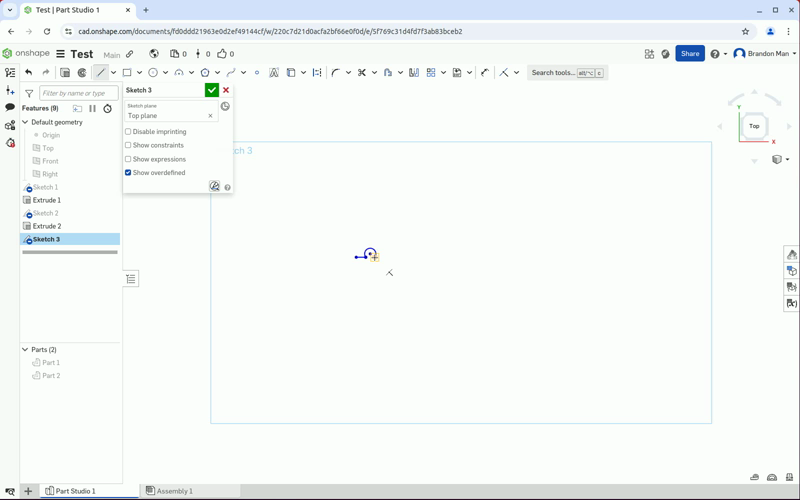
key_down(shift)
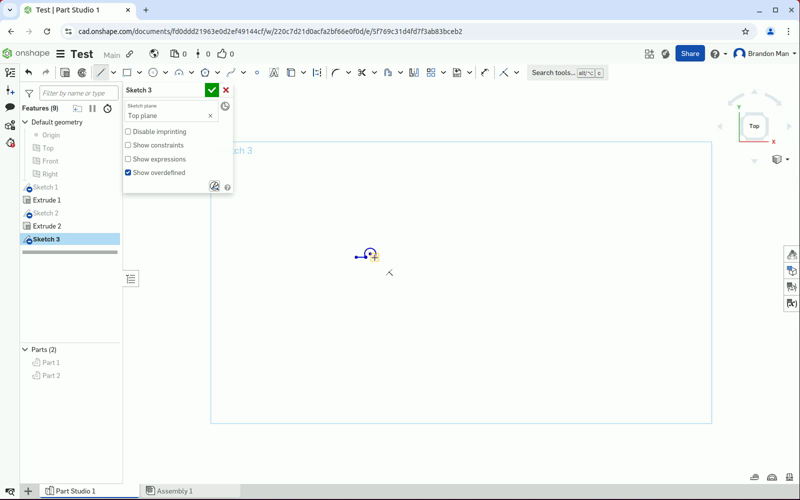
mouse_move(404, 257)
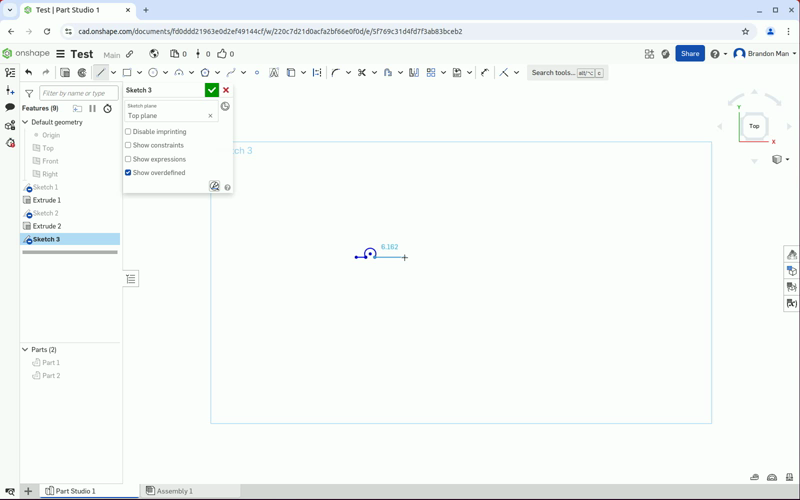
mouse_move(384, 257)
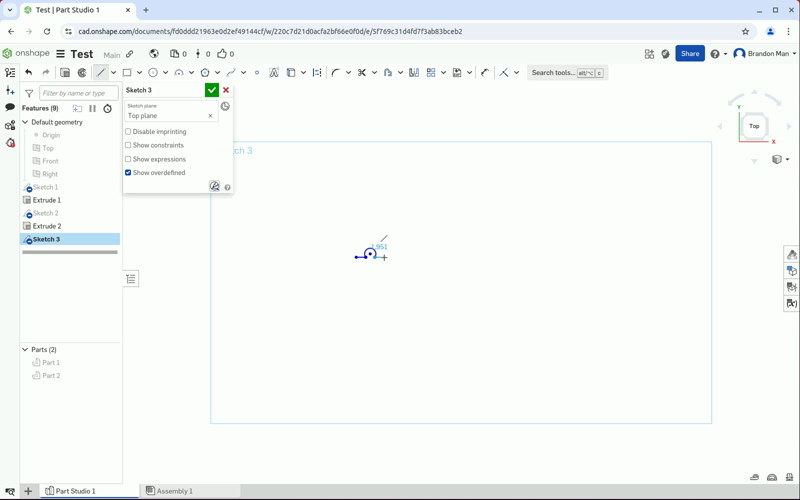
click(384, 257)
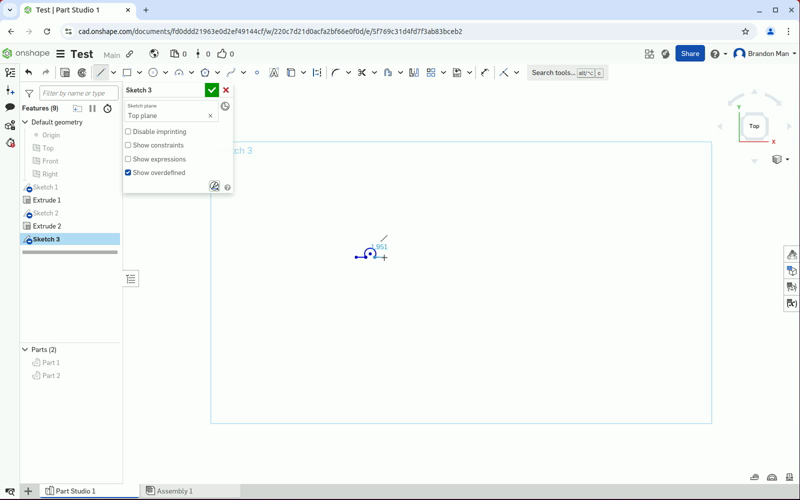
key_up(shift)
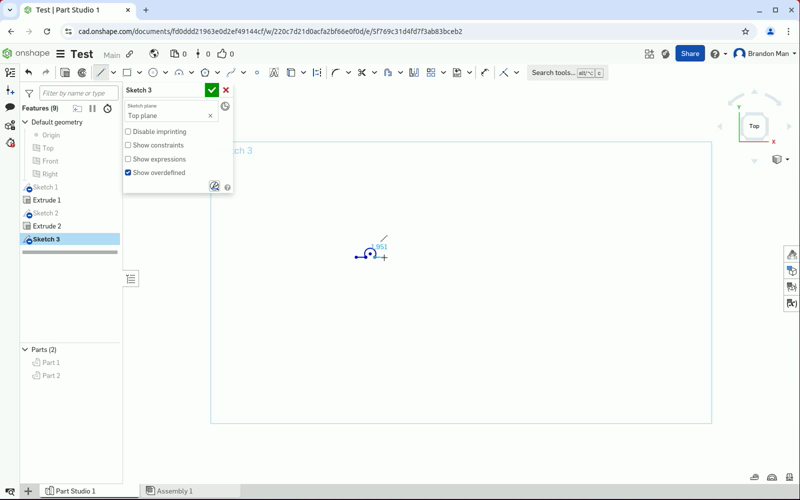
key_down(shift)
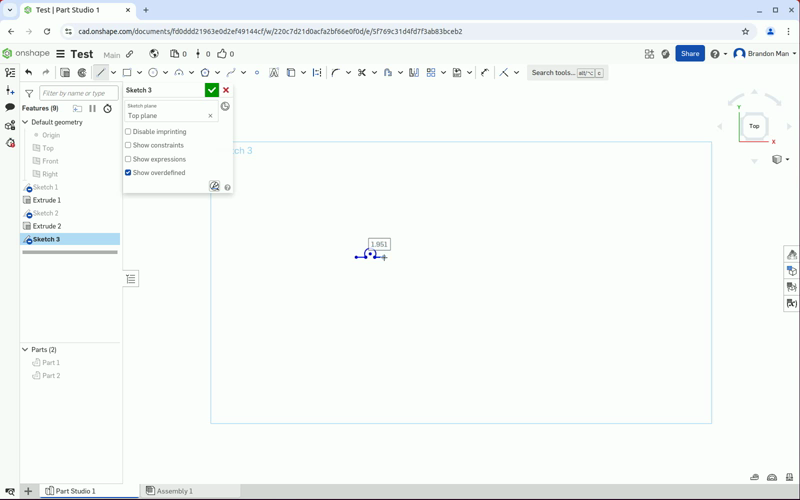
mouse_move(414, 257)
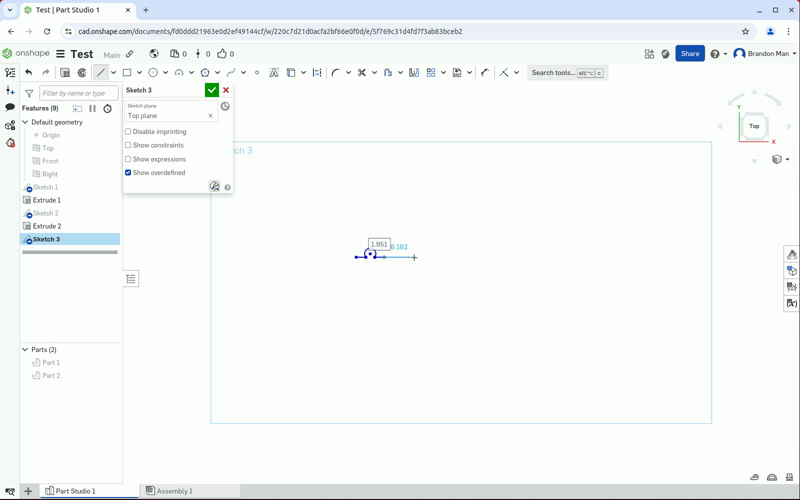
mouse_move(384, 247)
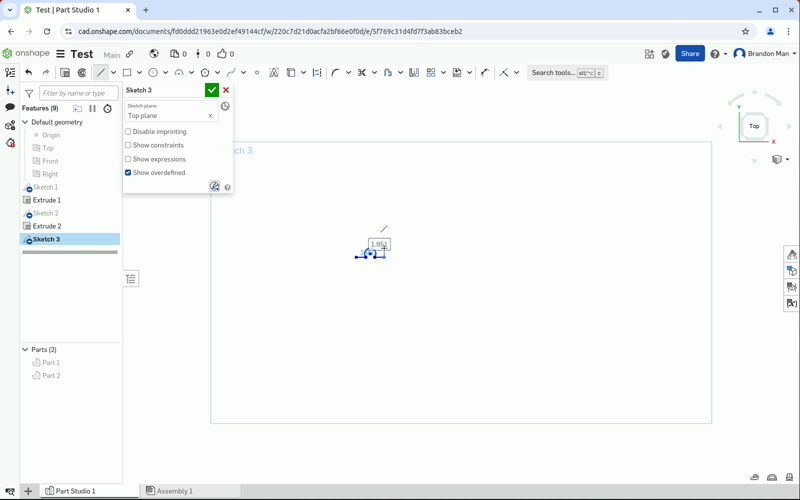
click(384, 247)
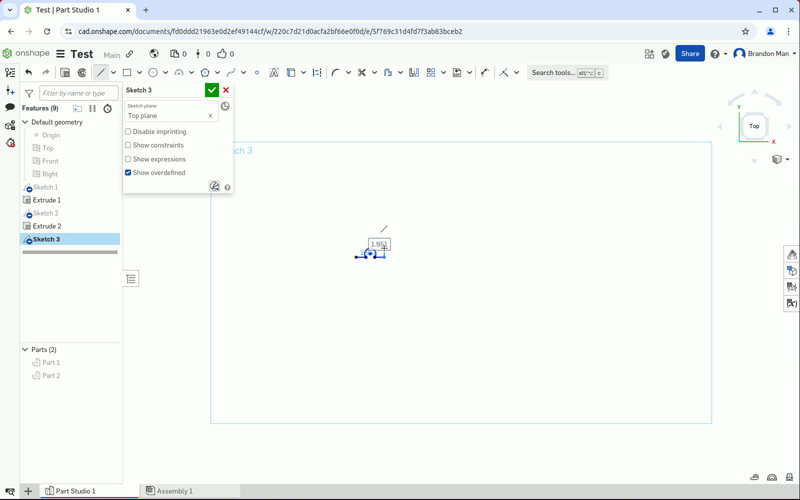
key_up(shift)
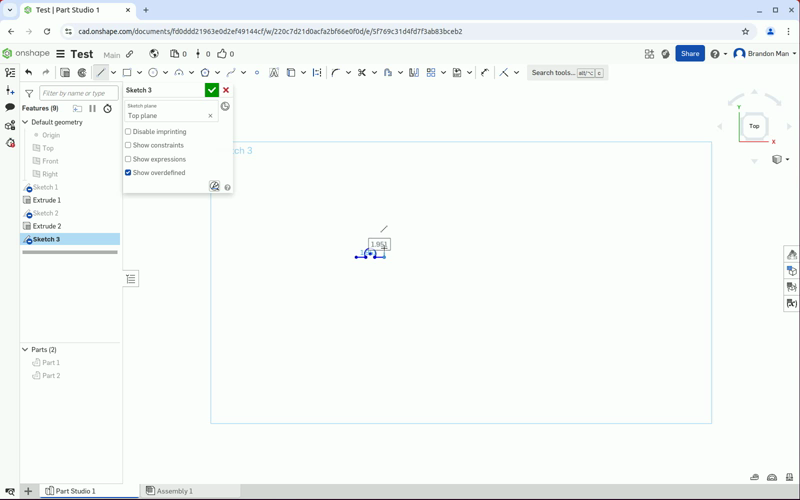
key(esc)
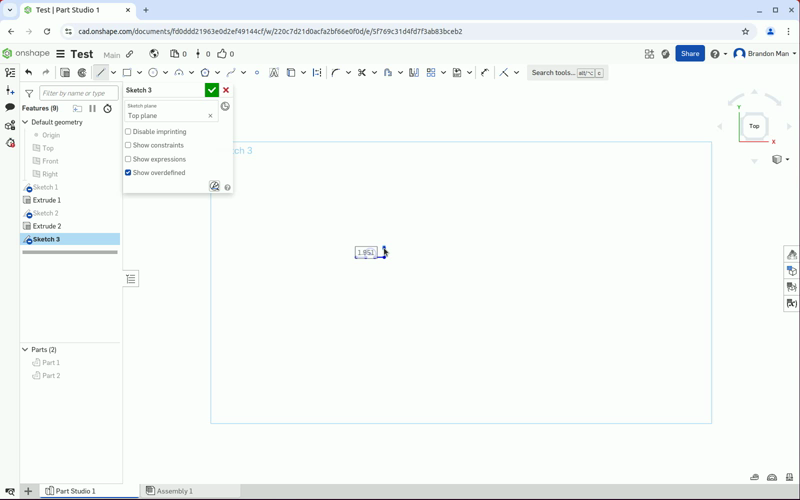
key(a)
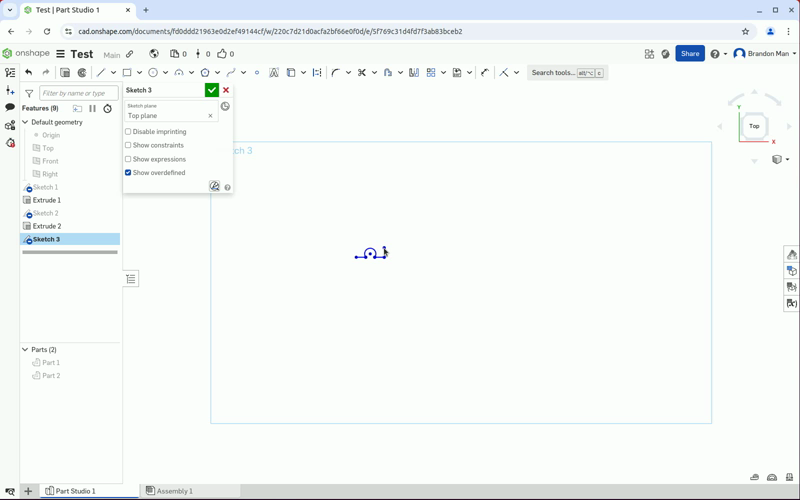
mouse_move(384, 247)
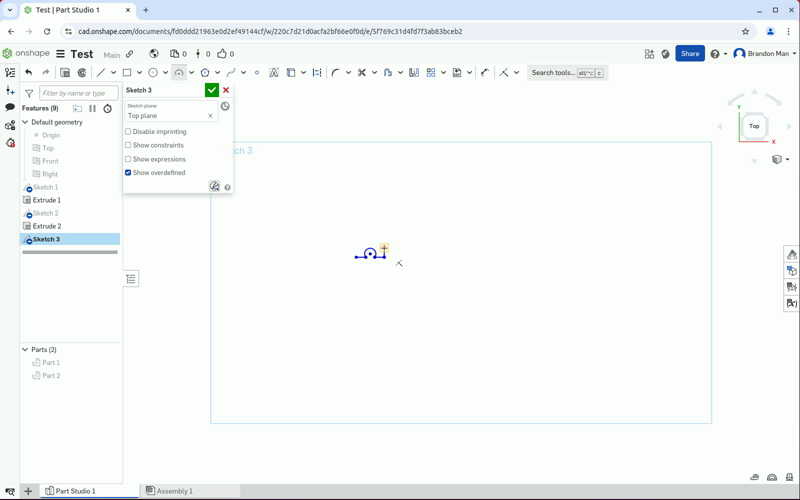
click(384, 247)
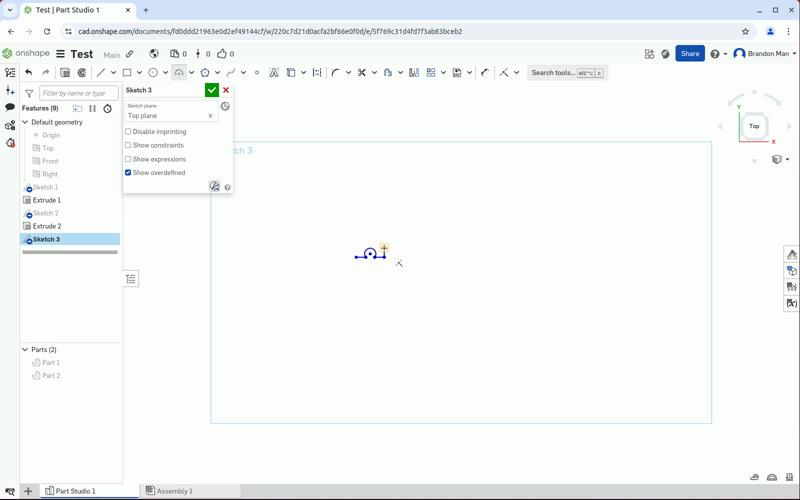
key_down(shift)
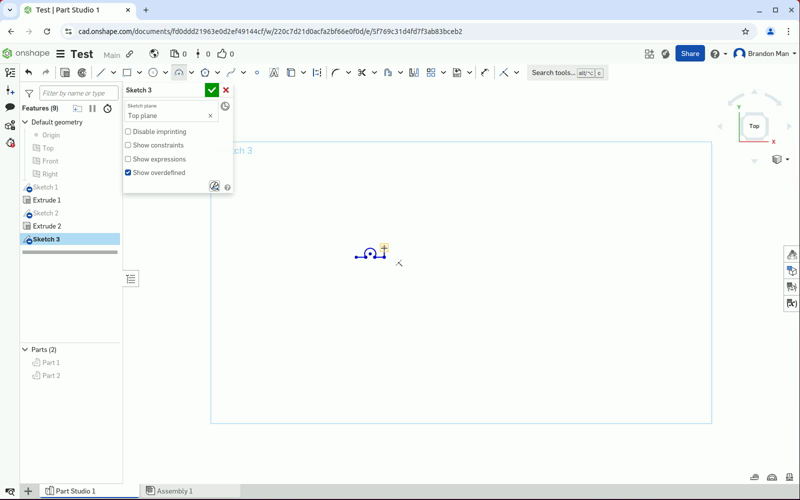
mouse_move(384, 238)
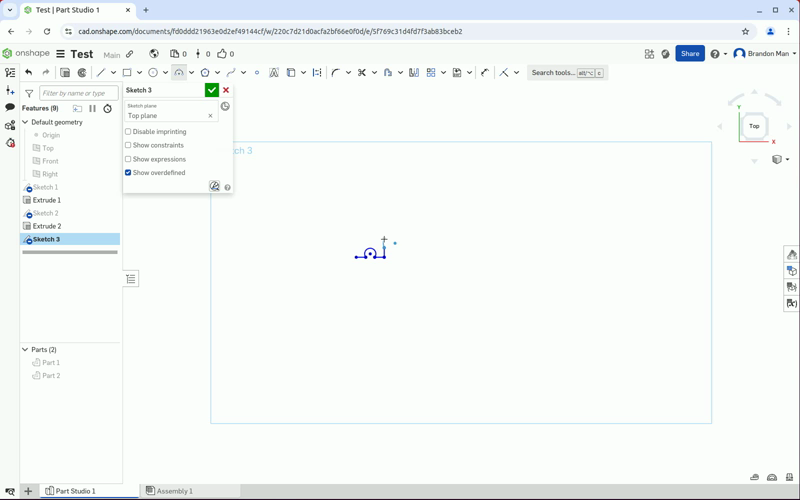
click(384, 238)
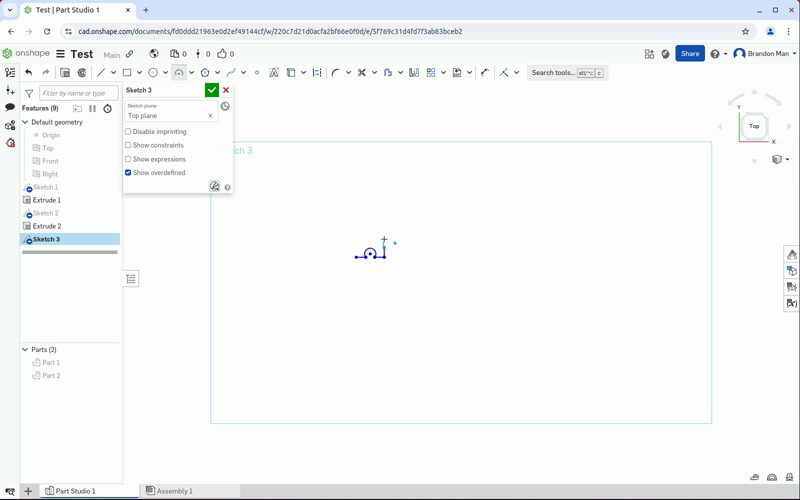
mouse_move(375, 243)
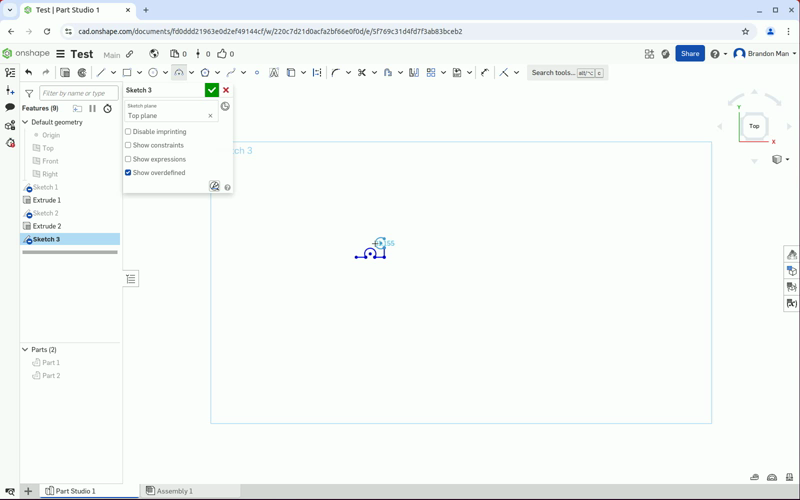
click(375, 243)
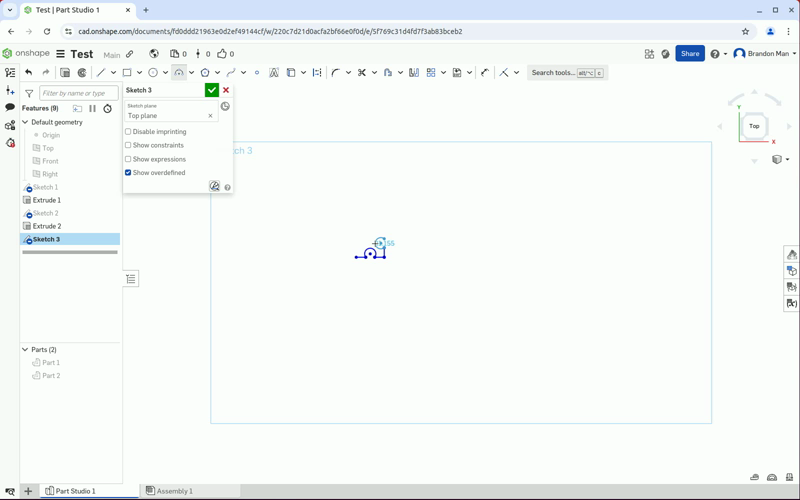
key_up(shift)
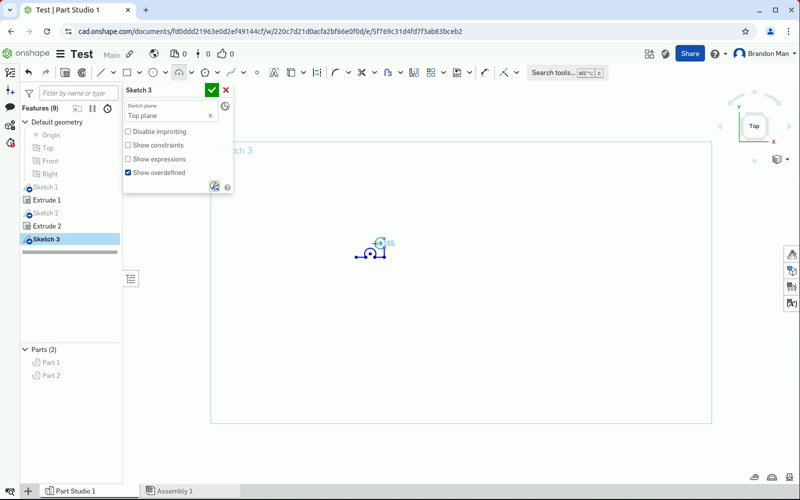
key(esc)
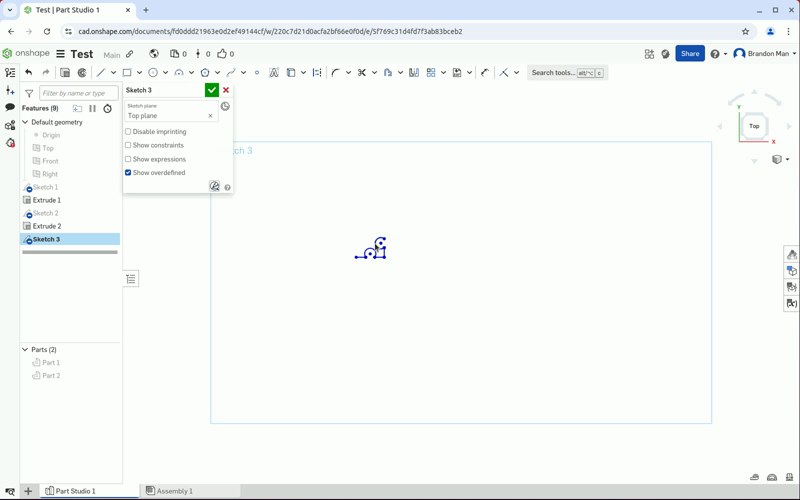
key(l)
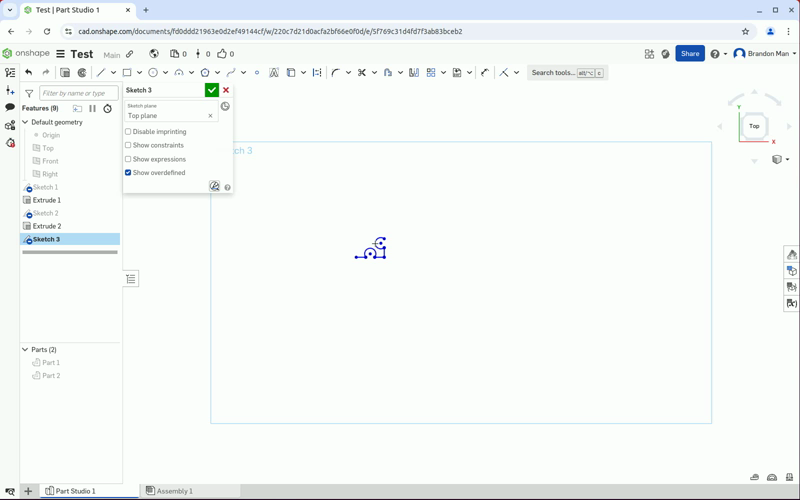
mouse_move(384, 238)
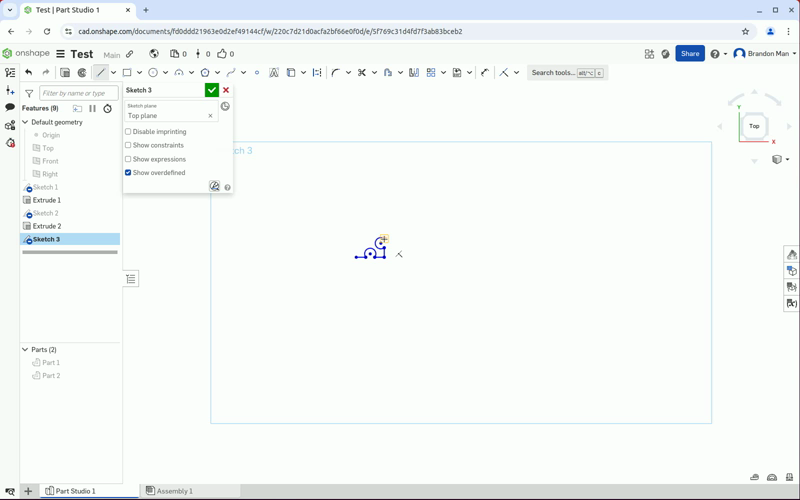
click(384, 238)
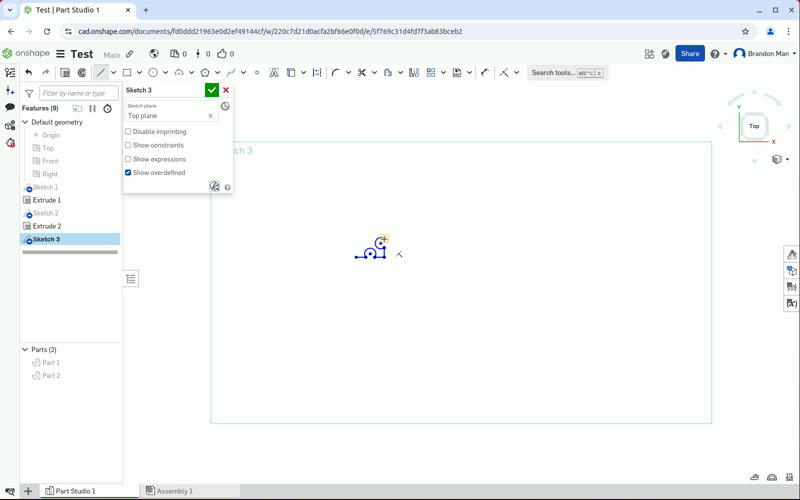
key_down(shift)
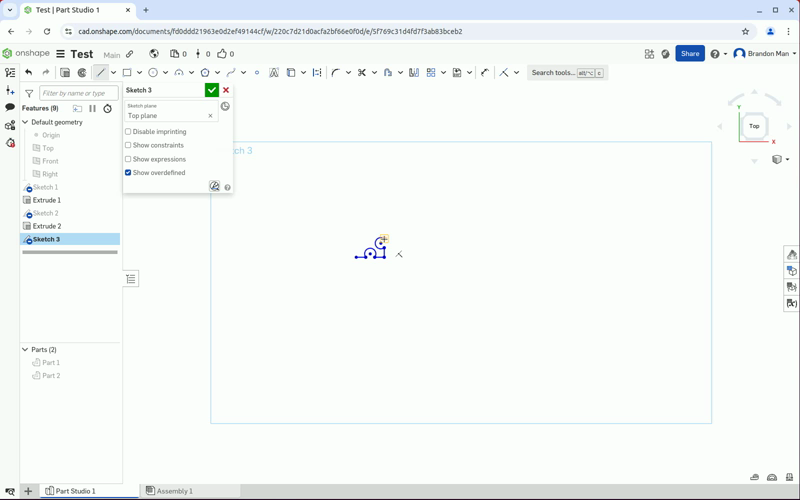
mouse_move(414, 238)
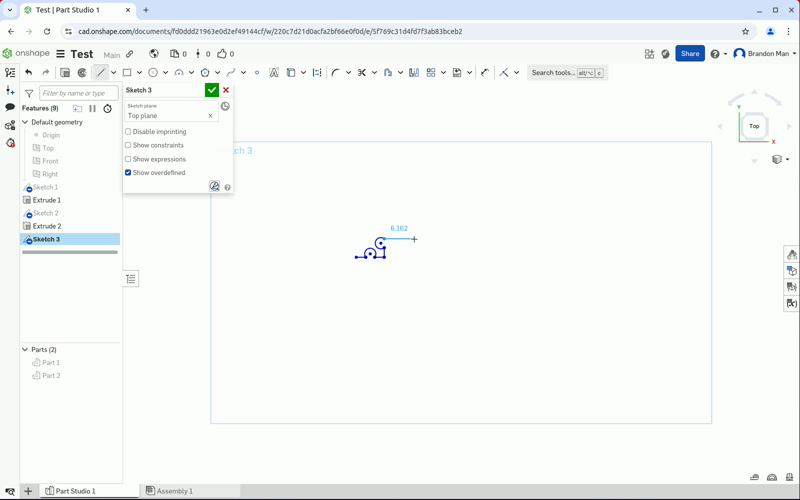
mouse_move(384, 229)
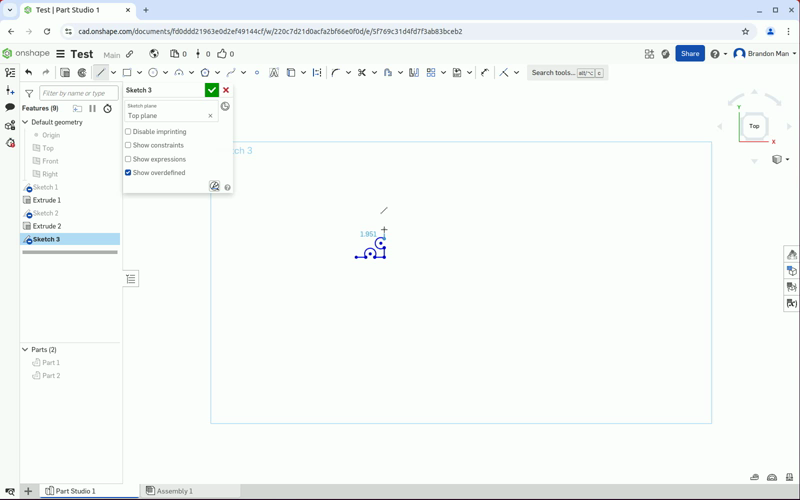
click(384, 229)
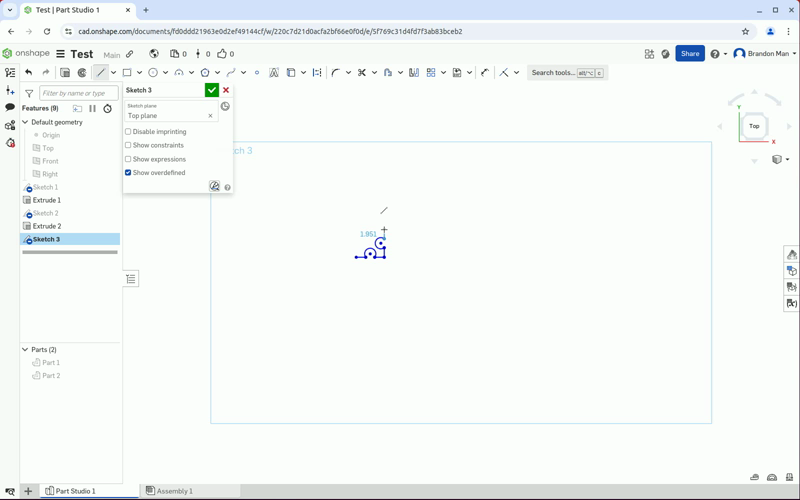
key_up(shift)
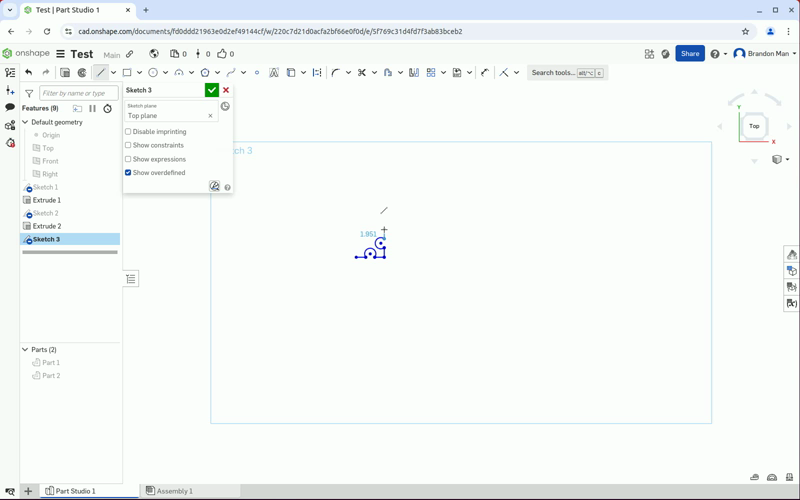
key_down(shift)
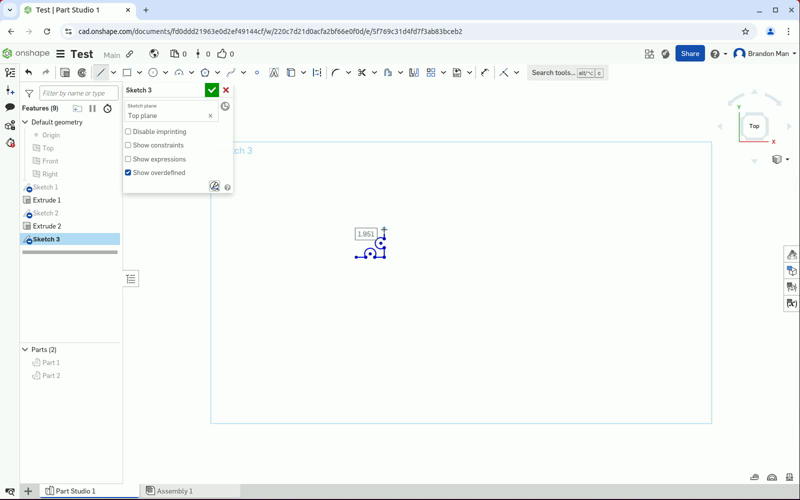
mouse_move(414, 229)
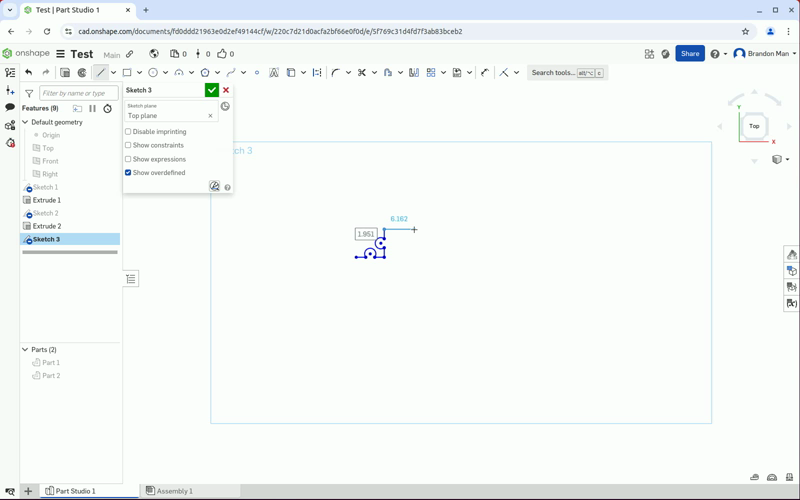
mouse_move(374, 229)
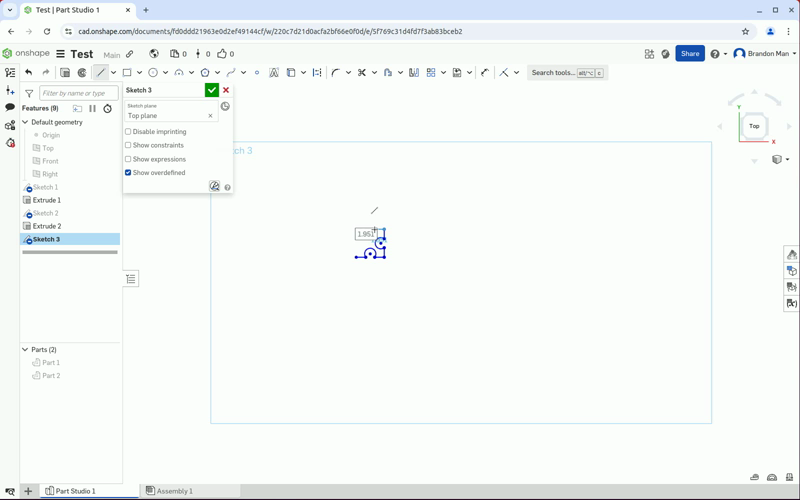
click(374, 229)
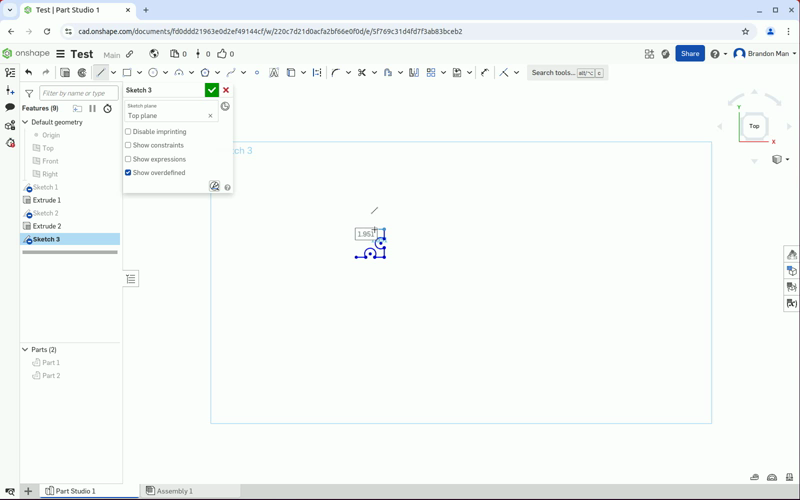
key_up(shift)
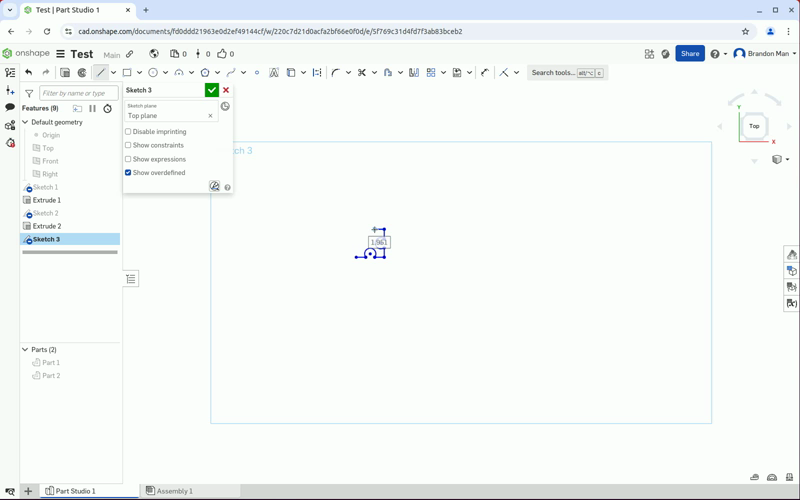
key(esc)
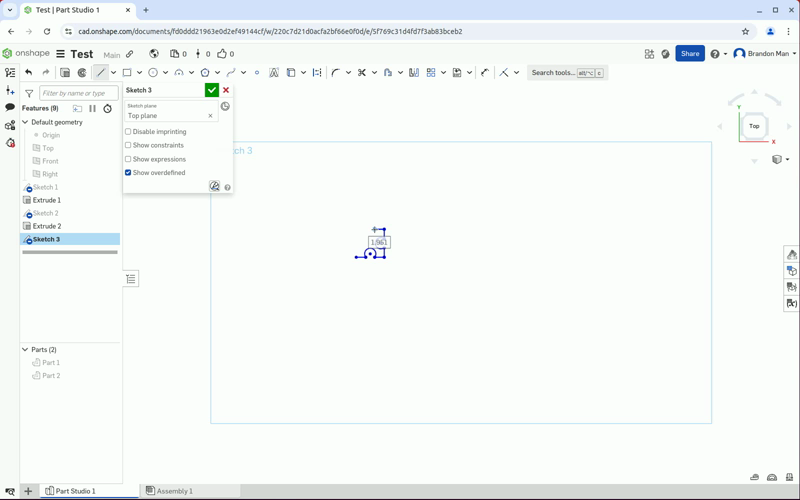
key(a)
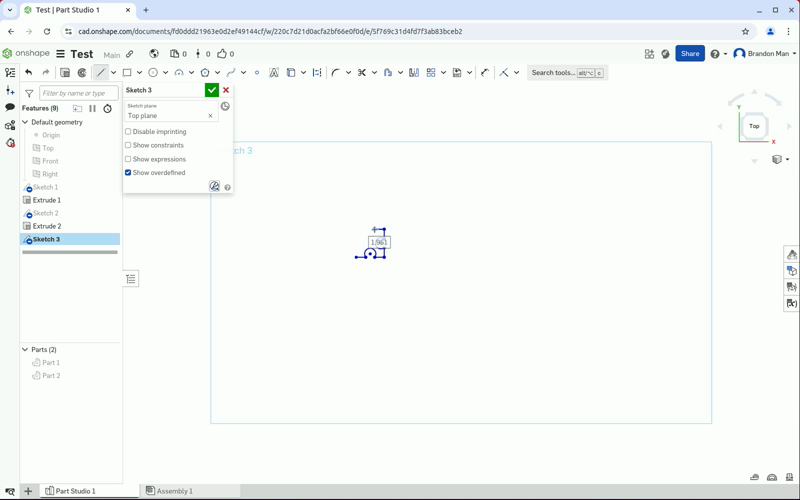
mouse_move(374, 229)
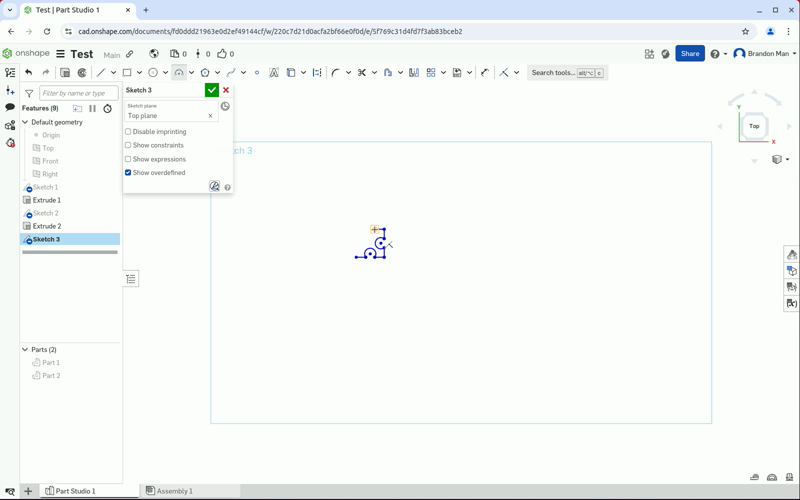
click(374, 229)
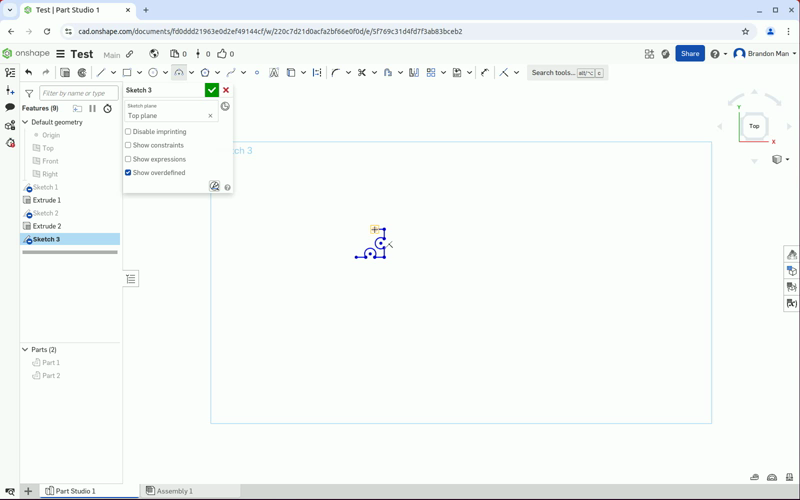
key_down(shift)
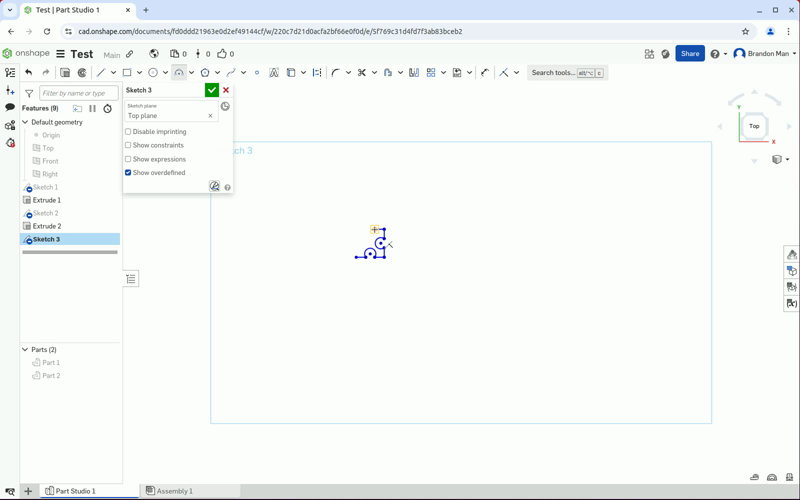
mouse_move(365, 229)
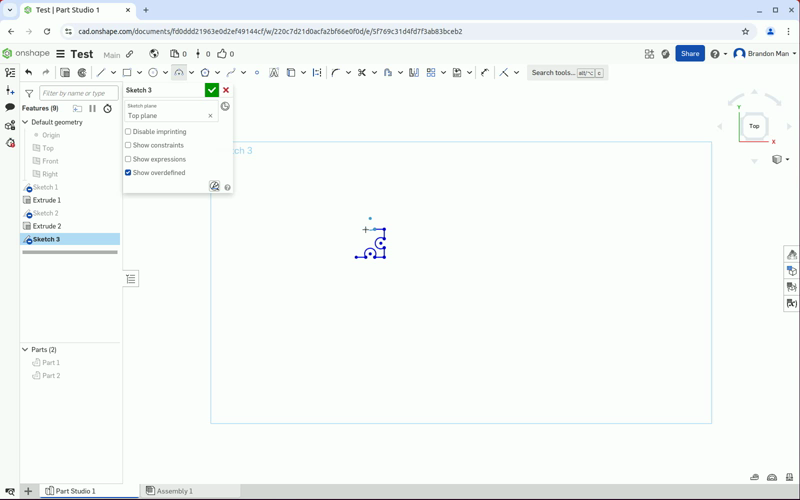
click(365, 229)
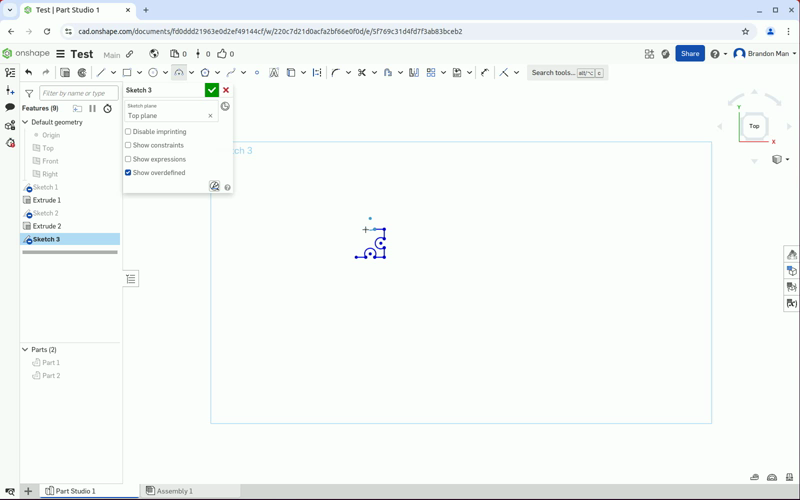
mouse_move(370, 231)
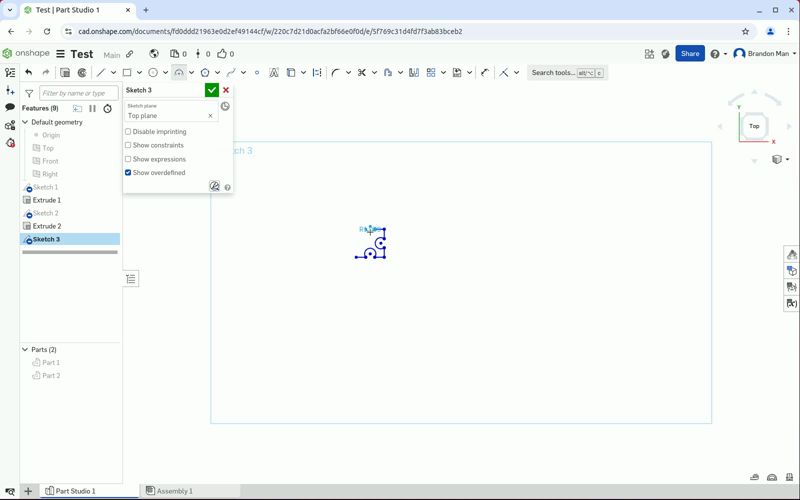
click(370, 231)
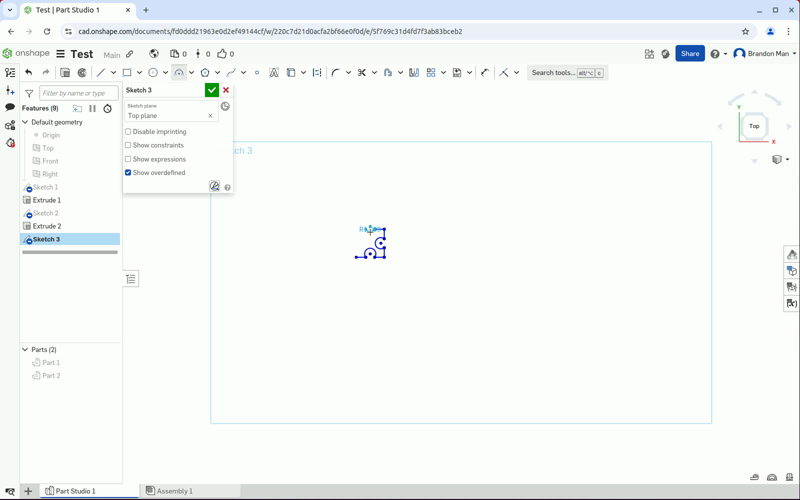
key_up(shift)
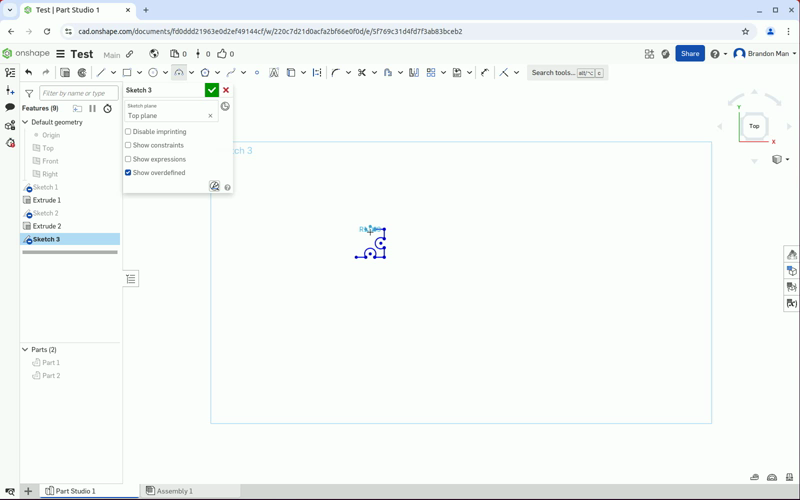
key(esc)
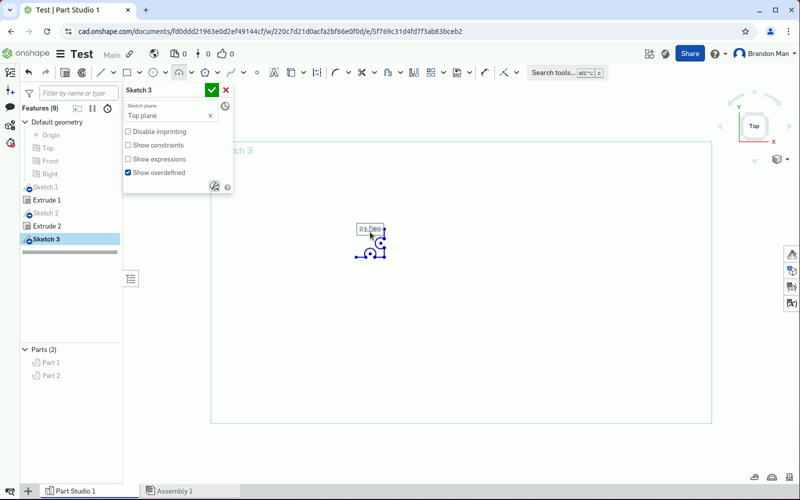
key(l)
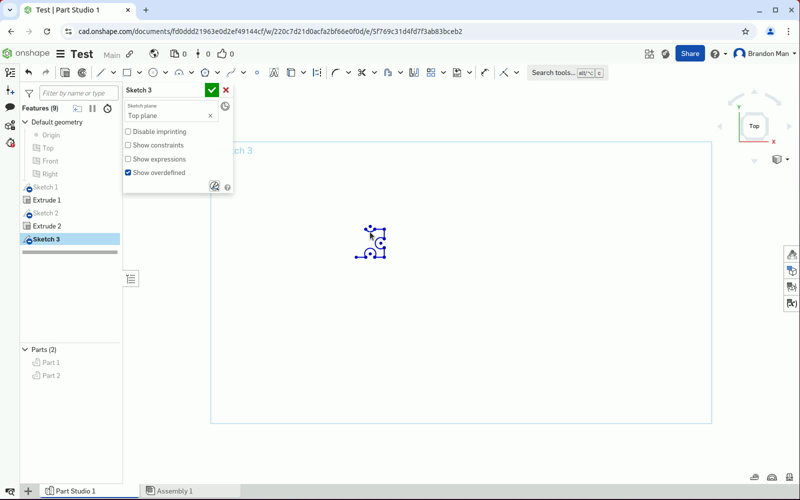
mouse_move(365, 229)
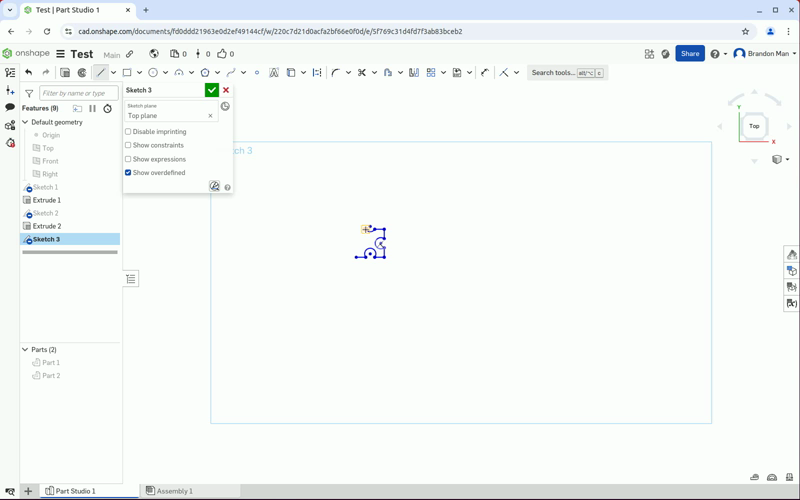
click(365, 229)
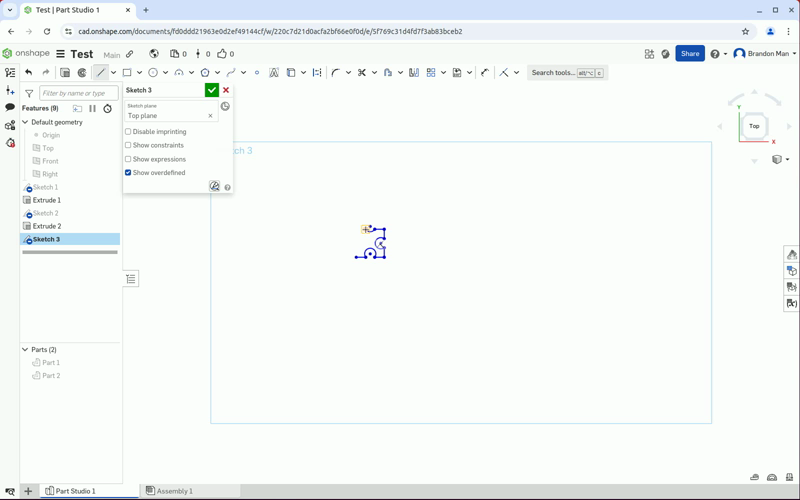
key_down(shift)
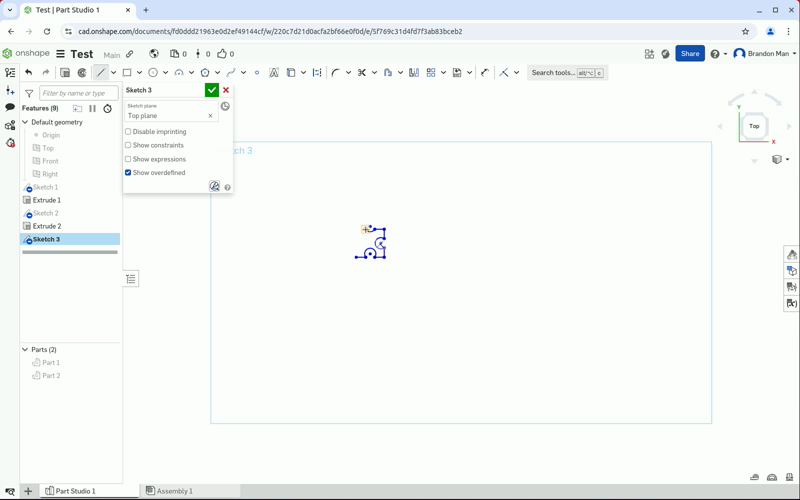
mouse_move(395, 229)
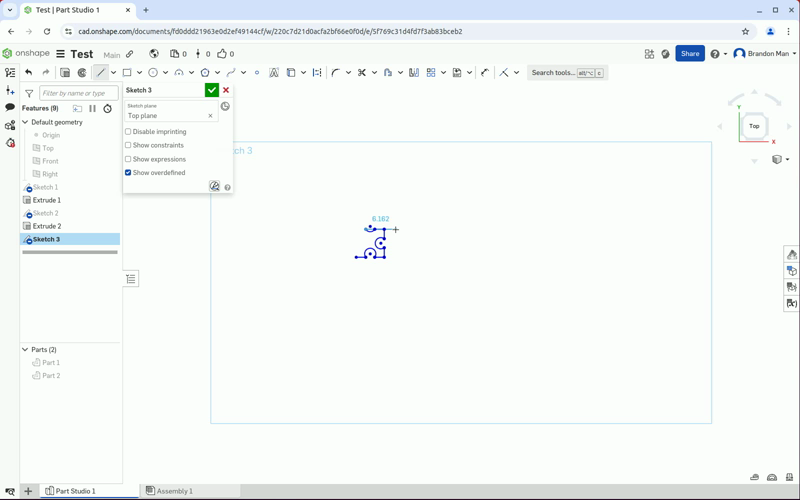
mouse_move(356, 229)
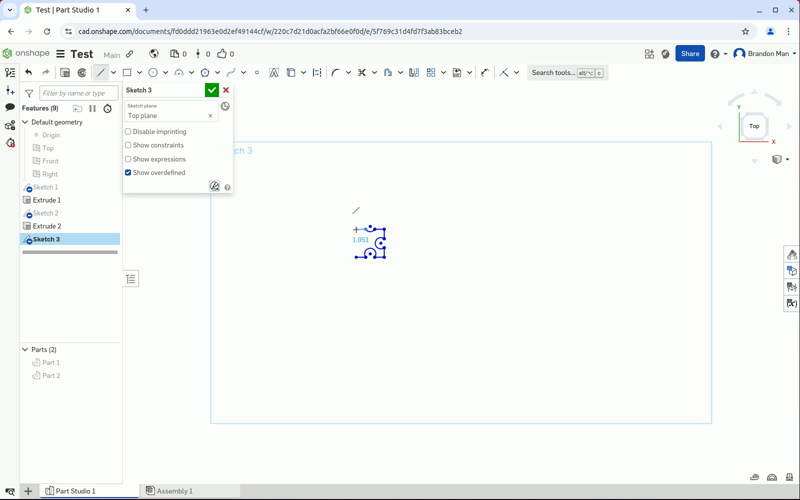
click(356, 229)
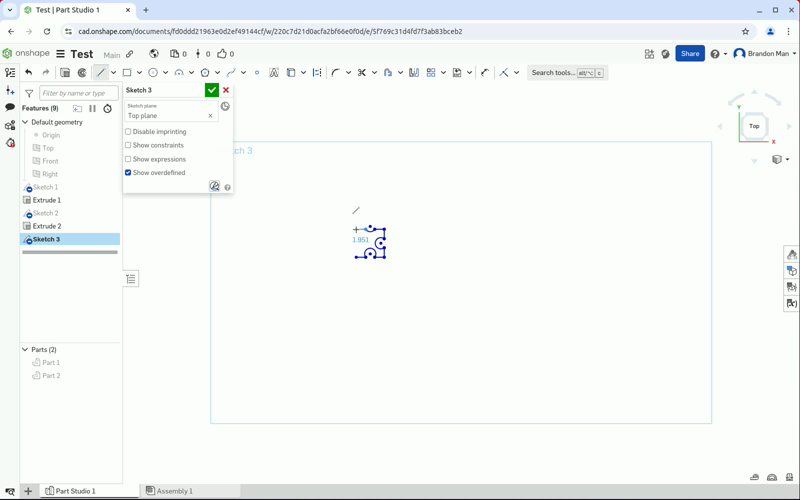
key_up(shift)
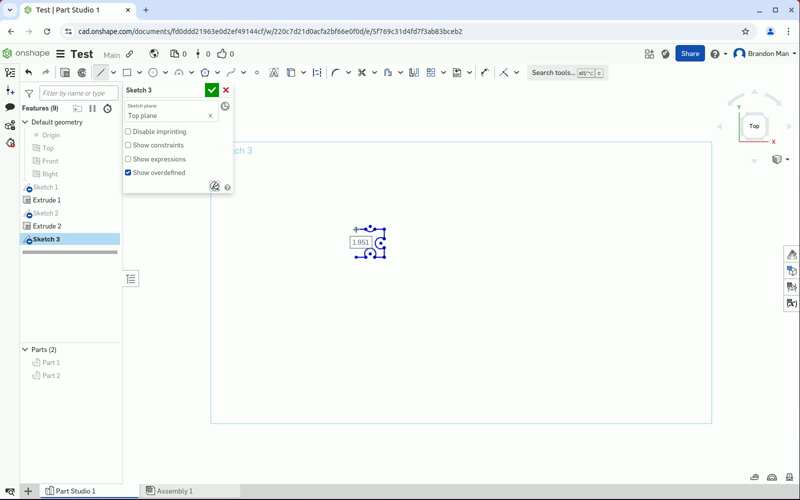
key_down(shift)
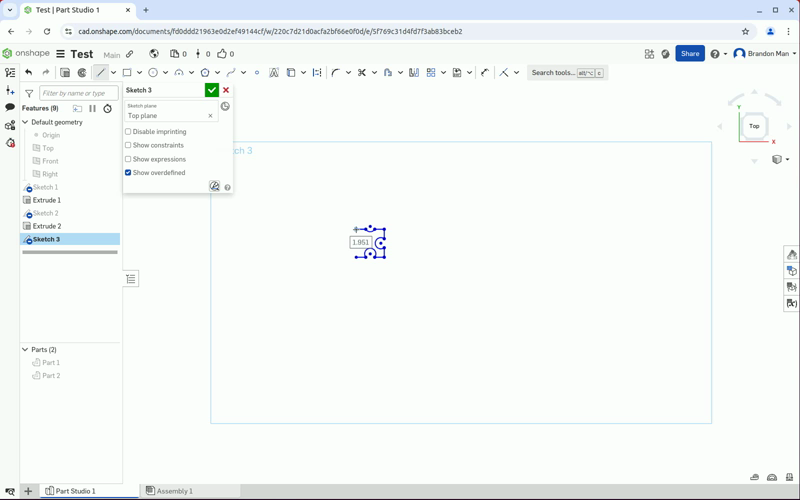
mouse_move(386, 229)
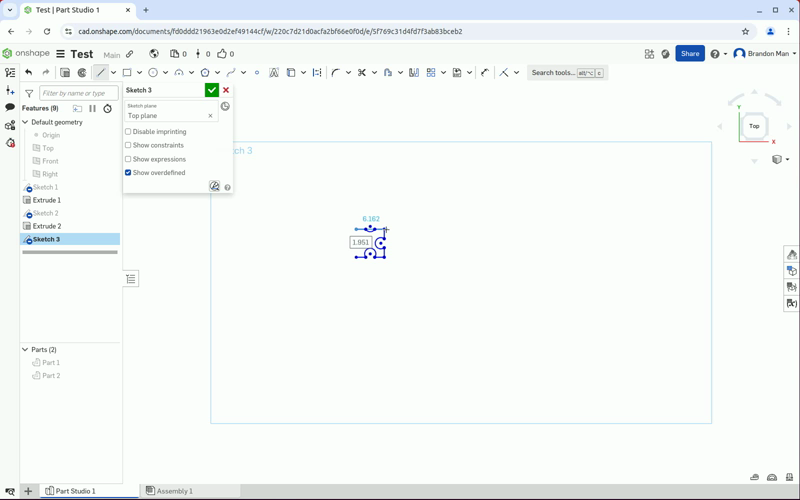
mouse_move(356, 238)
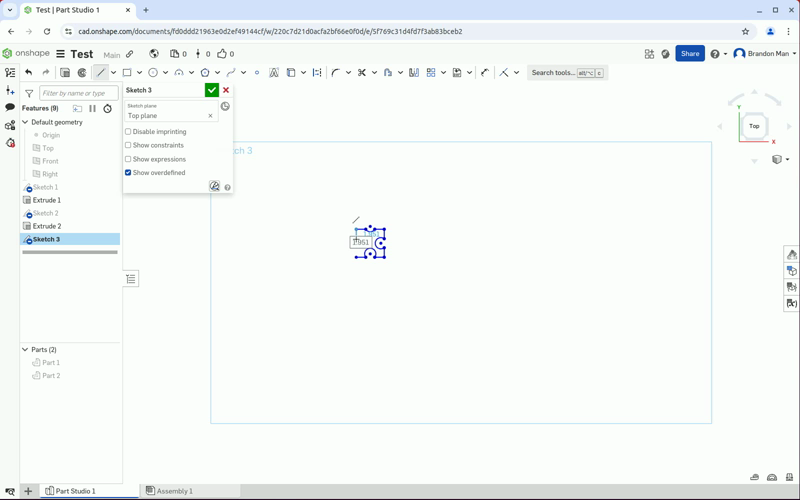
click(356, 238)
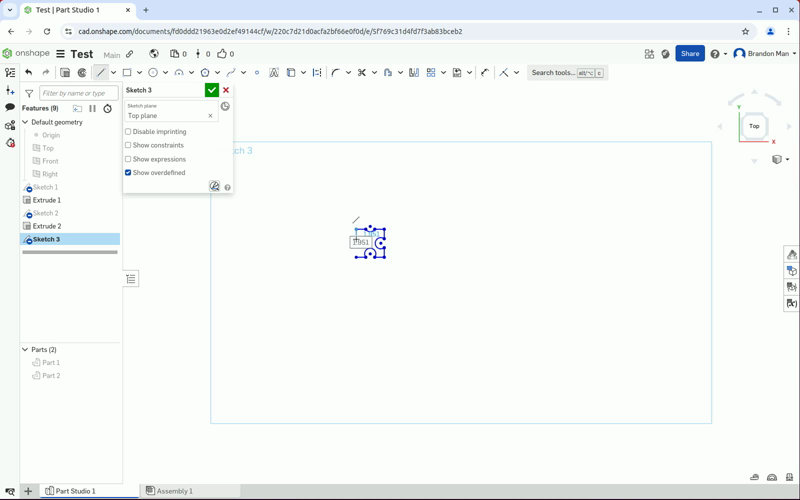
key_up(shift)
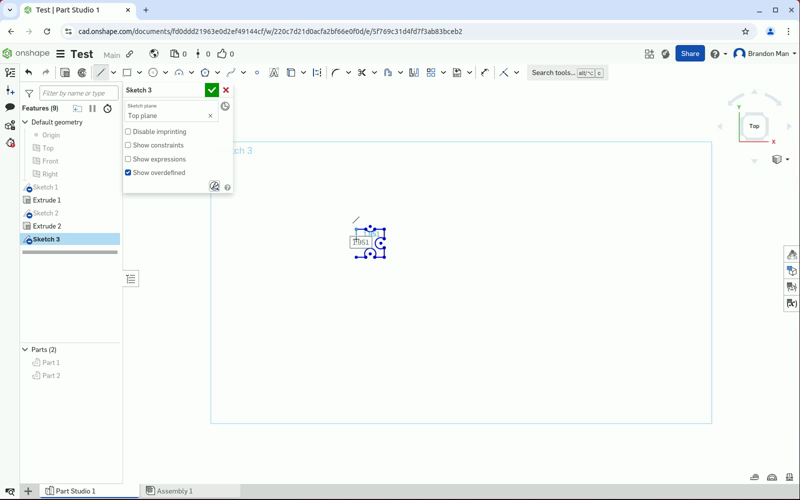
key(esc)
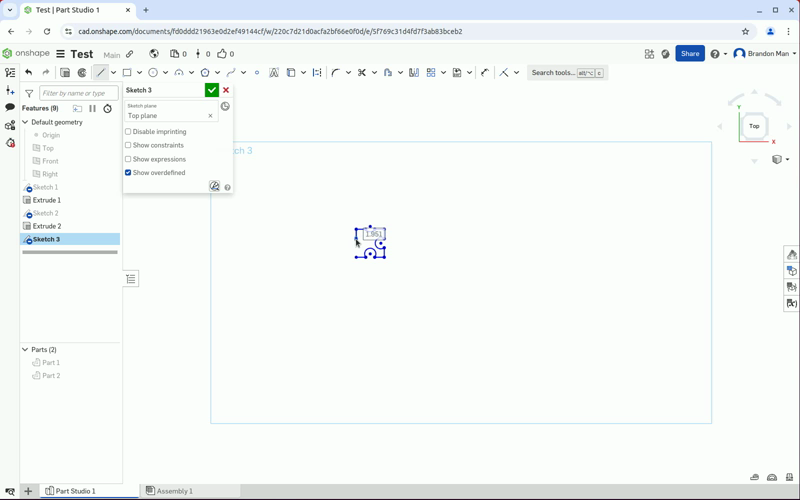
key(a)
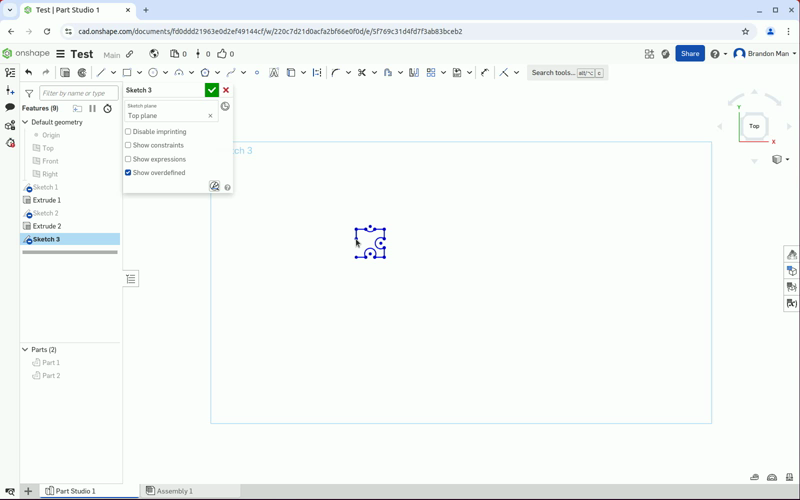
mouse_move(356, 238)
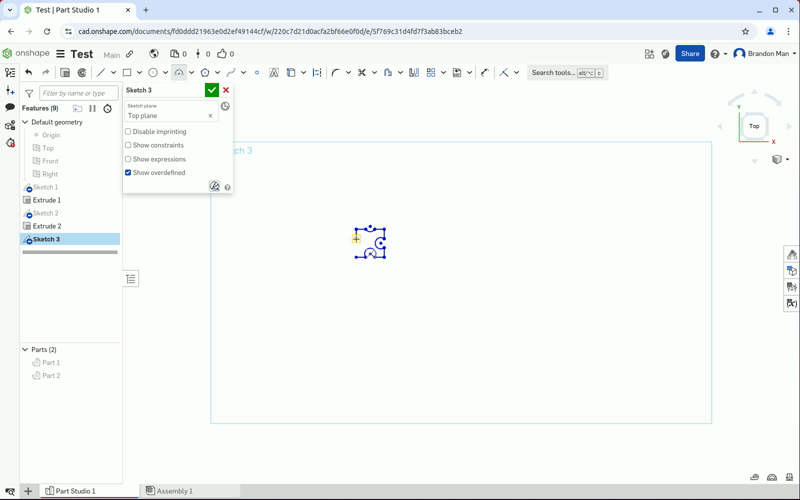
click(356, 238)
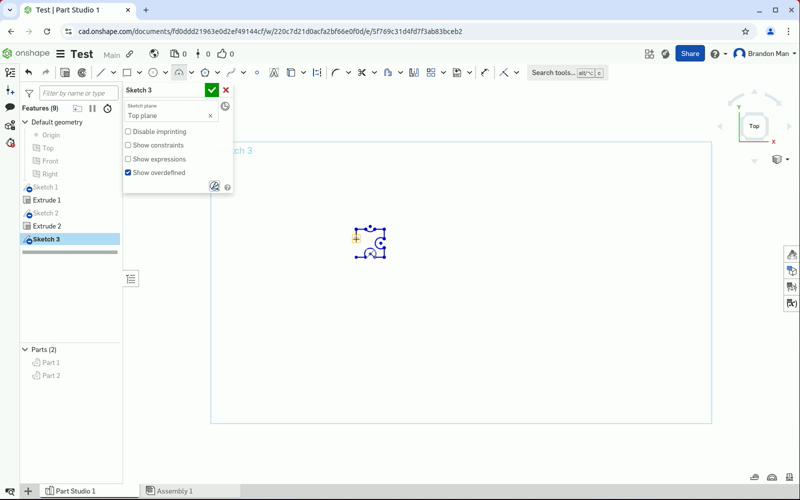
key_down(shift)
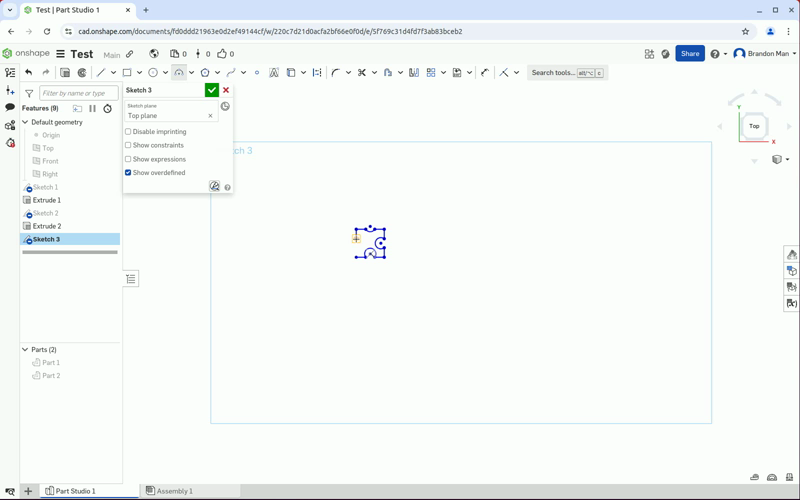
mouse_move(356, 247)
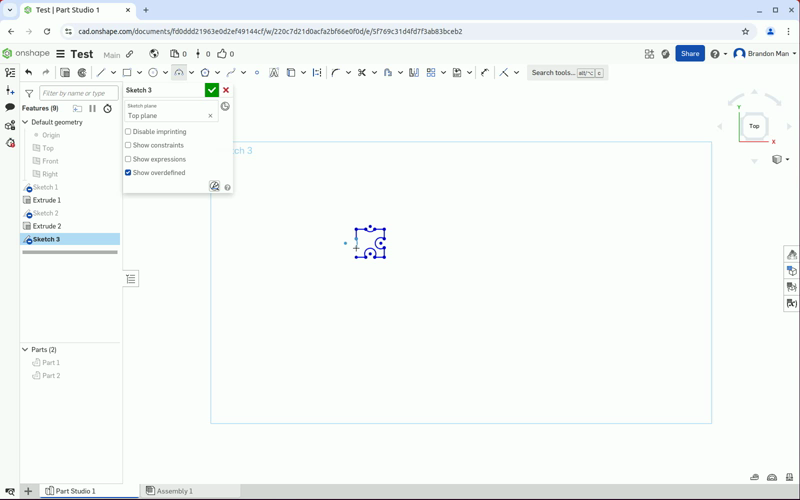
click(356, 247)
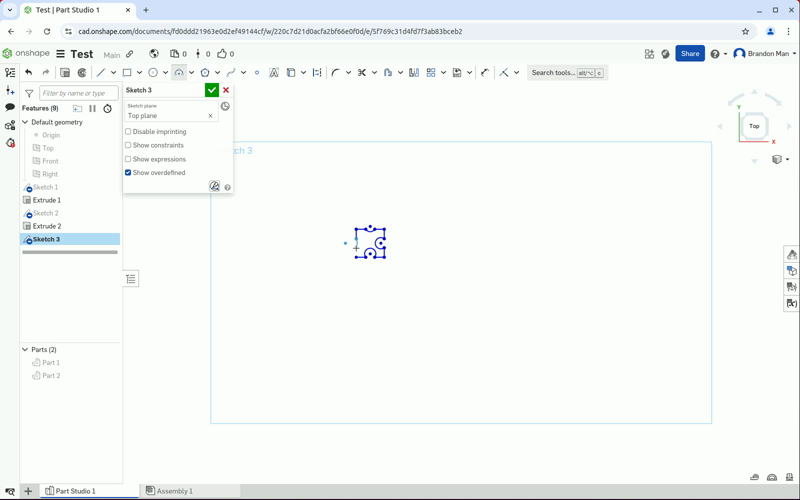
mouse_move(358, 243)
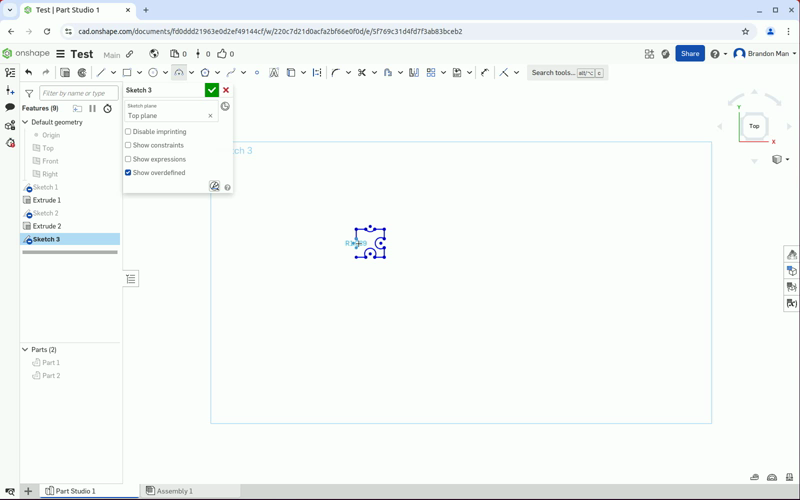
click(358, 243)
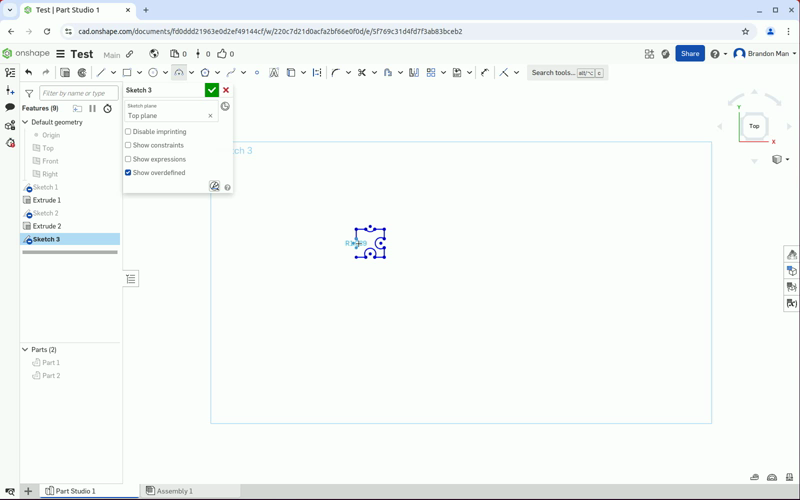
key_up(shift)
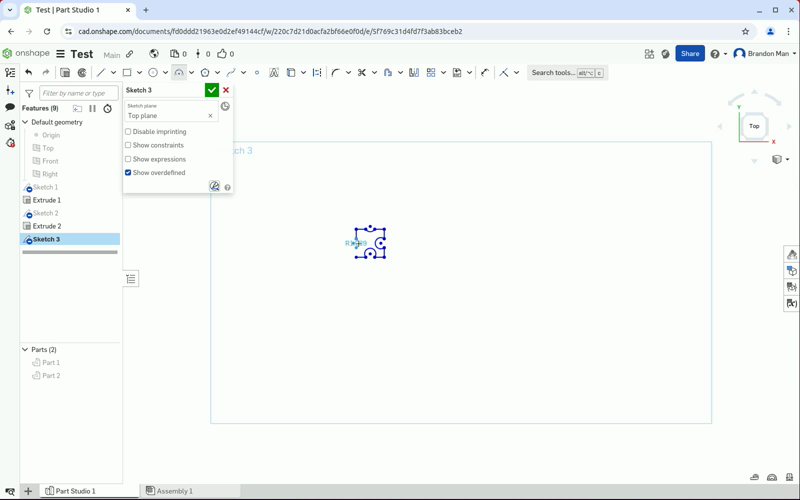
key(esc)
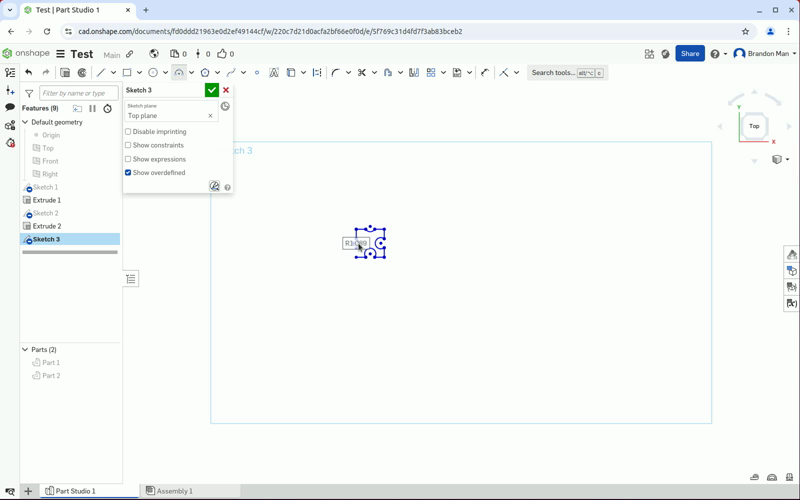
key(l)
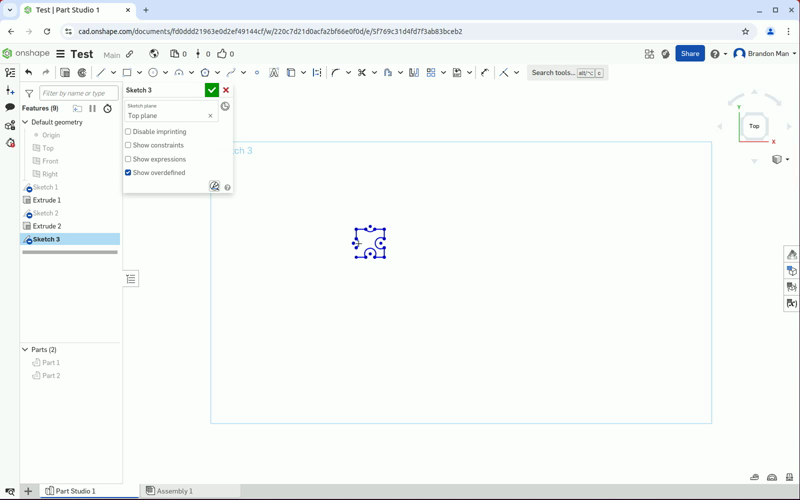
mouse_move(356, 247)
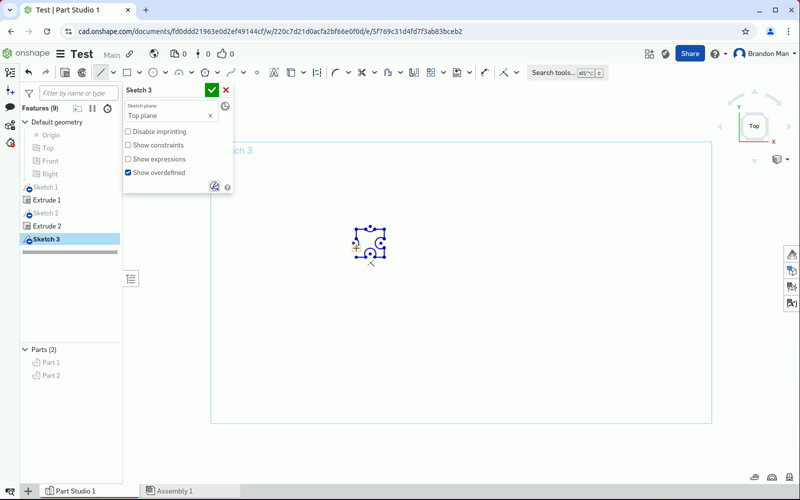
click(356, 247)
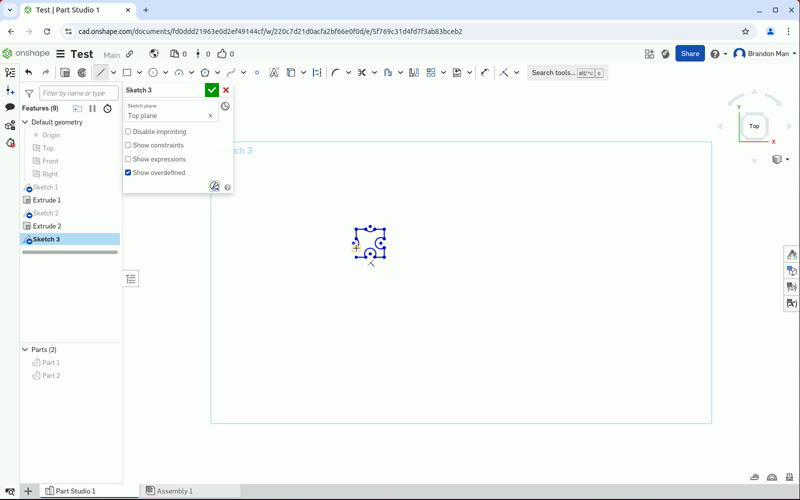
mouse_move(386, 247)
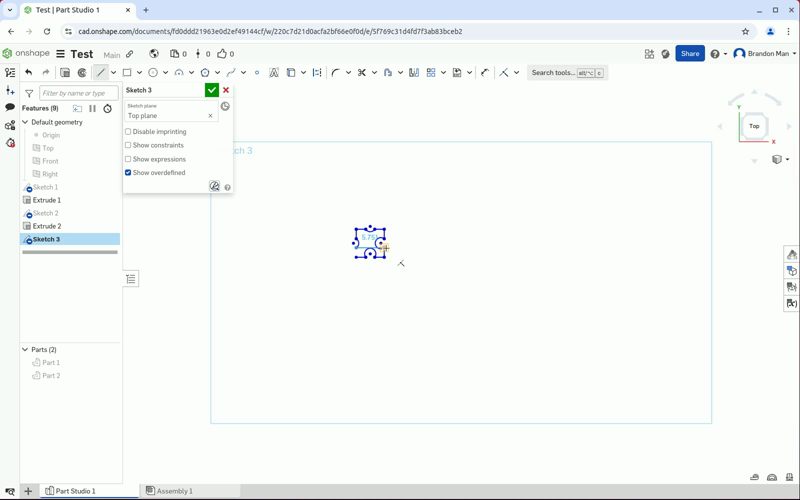
key_down(shift)
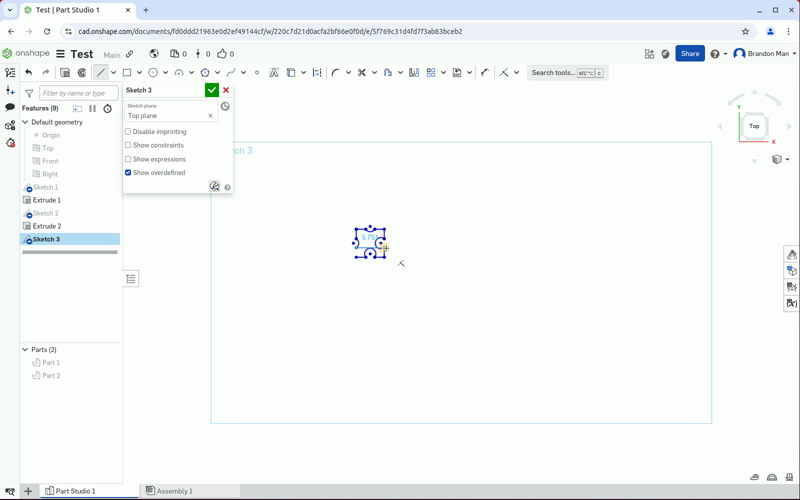
mouse_move(356, 257)
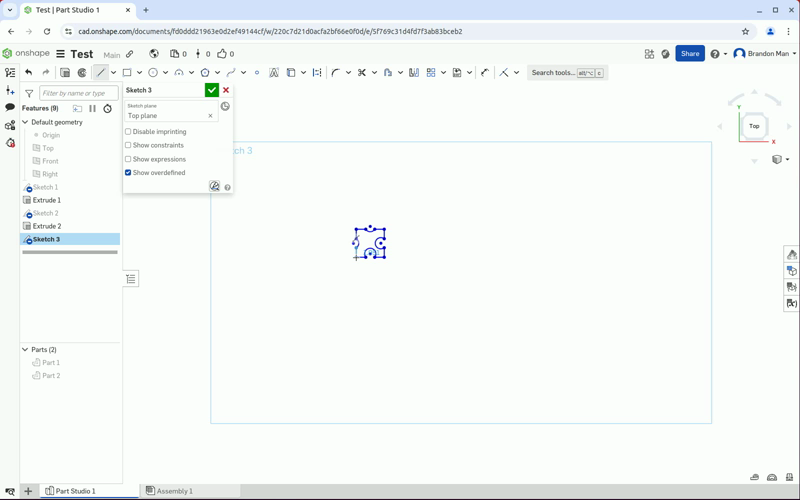
key_up(shift)
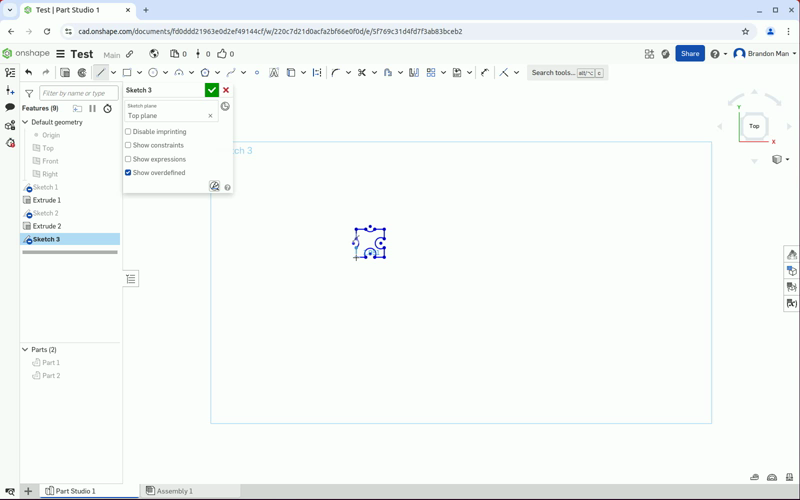
click(356, 257)
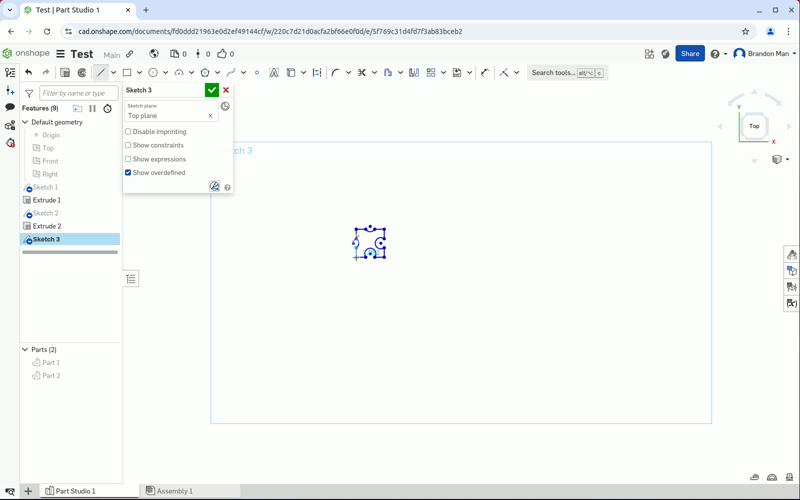
key(esc)
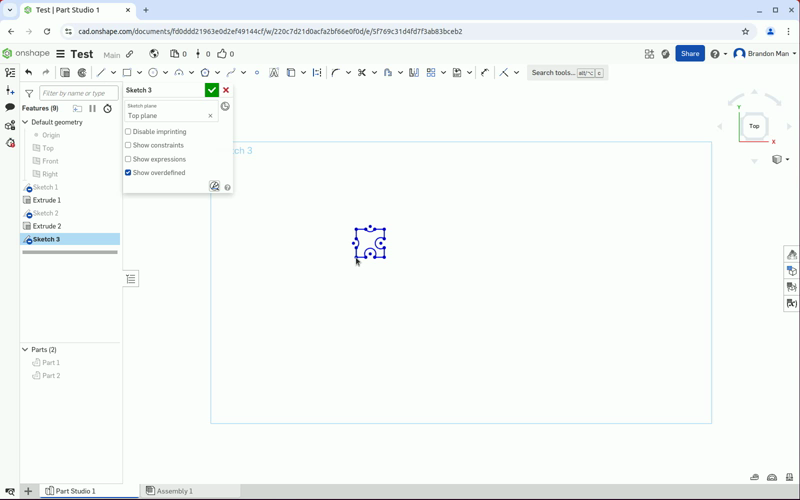
mouse_move(366, 237)
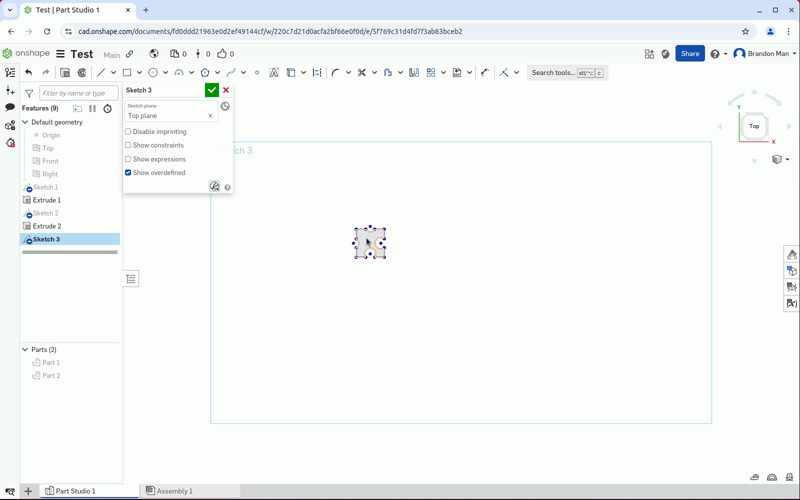
scroll(6)
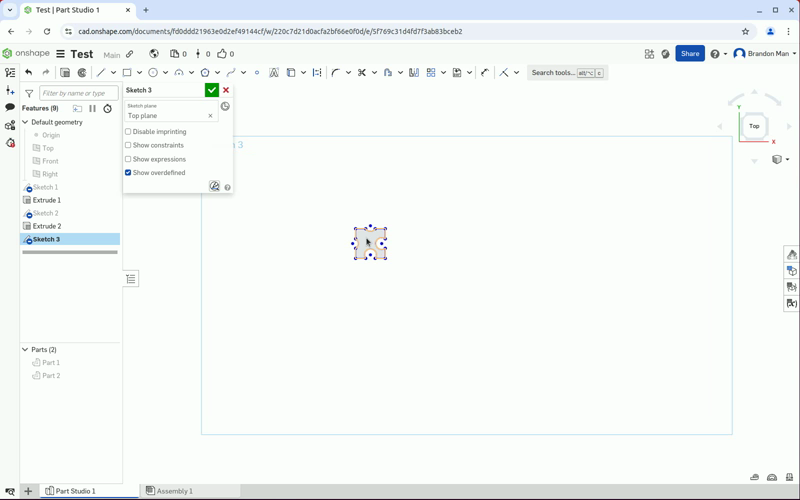
scroll(6)
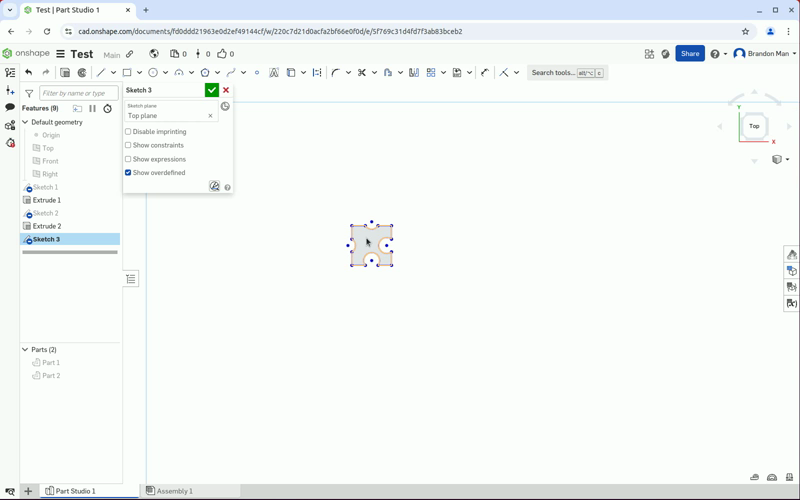
scroll(6)
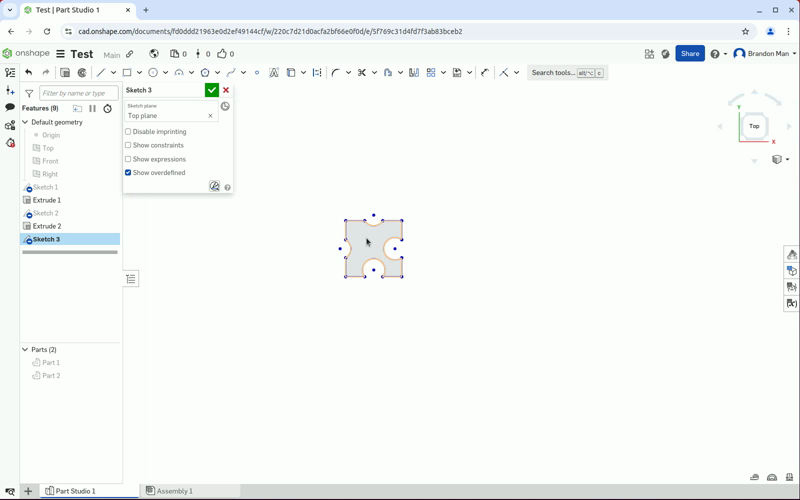
scroll(6)
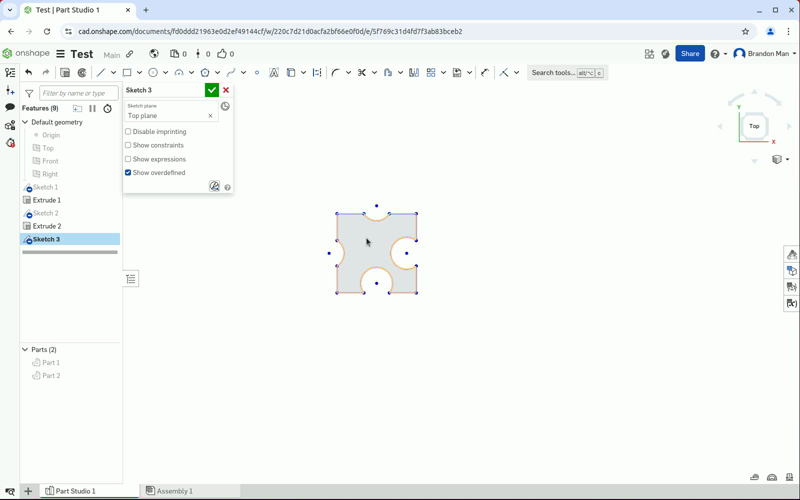
scroll(6)
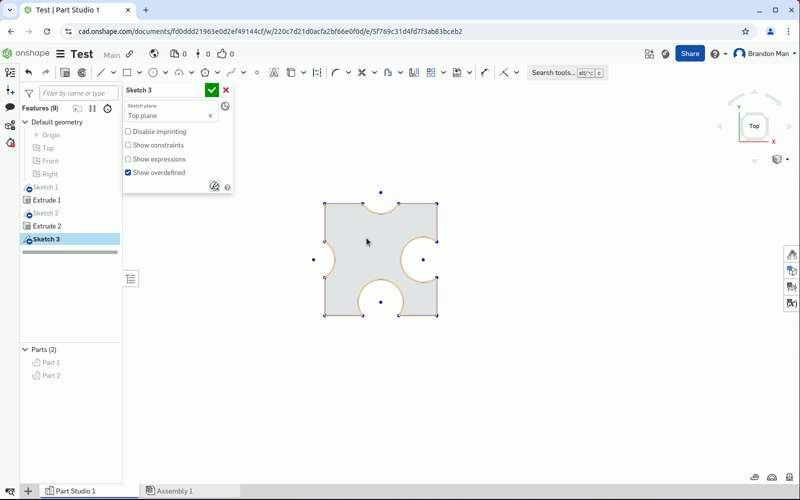
scroll(6)
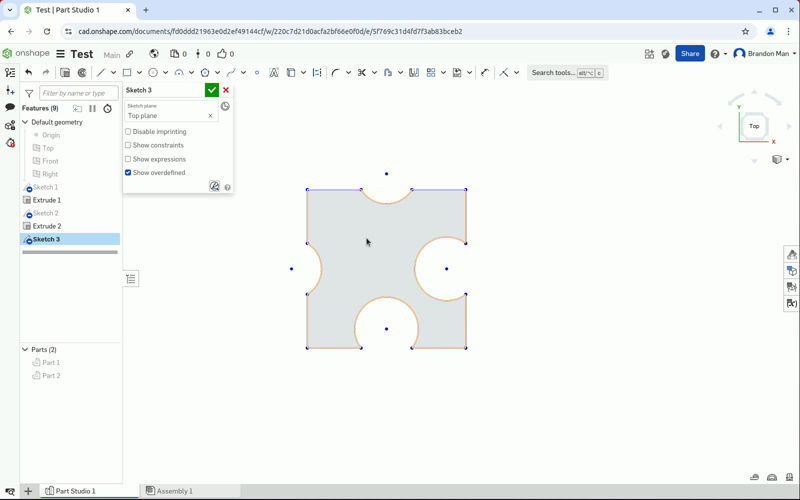
scroll(6)
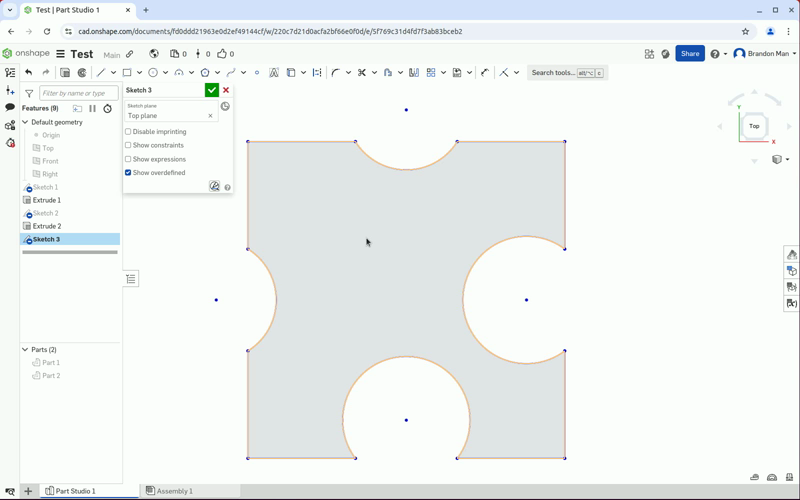
click(366, 237)
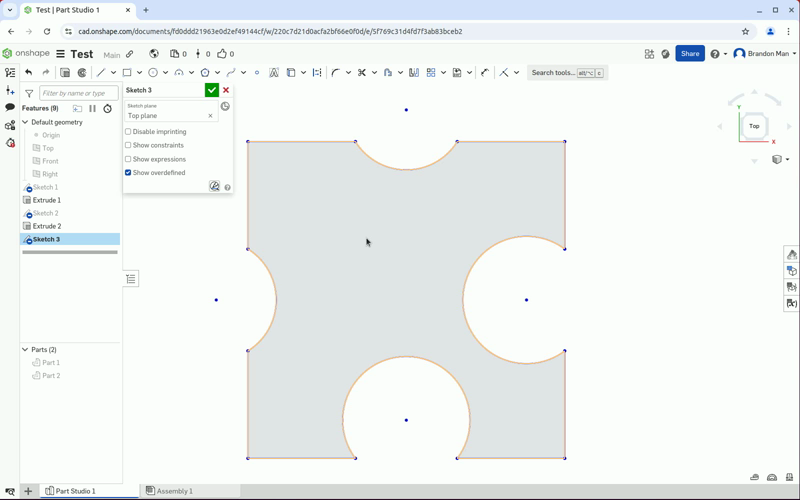
scroll(-6)
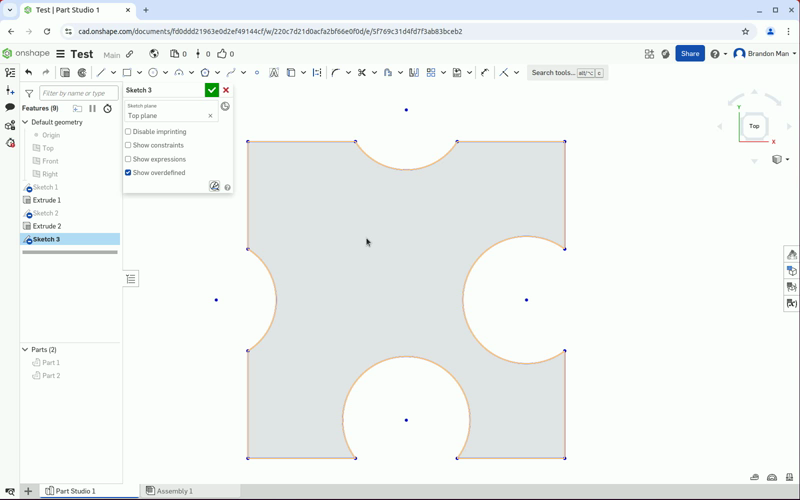
scroll(-6)
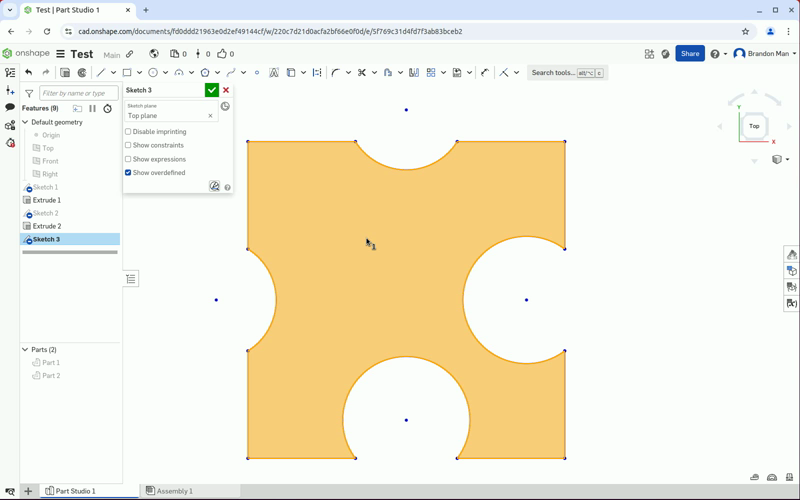
scroll(-6)
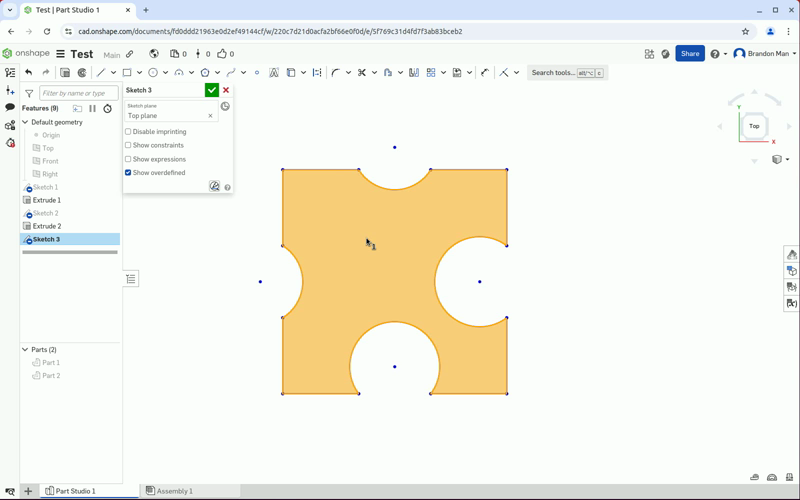
scroll(-6)
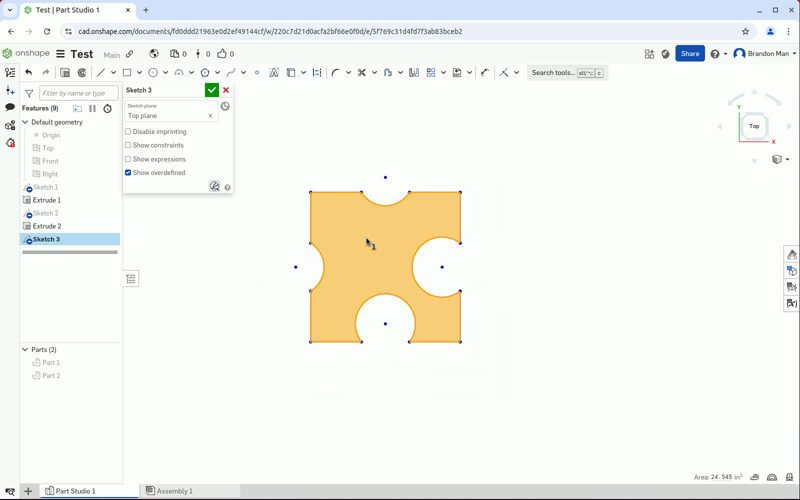
scroll(-6)
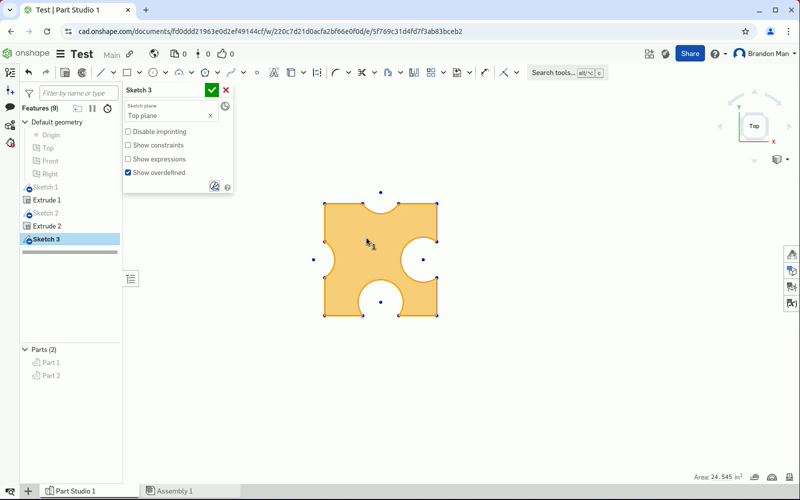
scroll(-6)
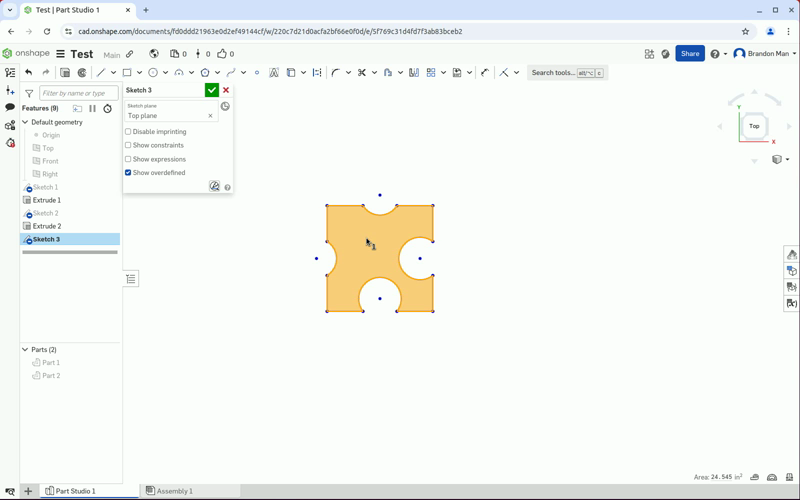
scroll(-6)
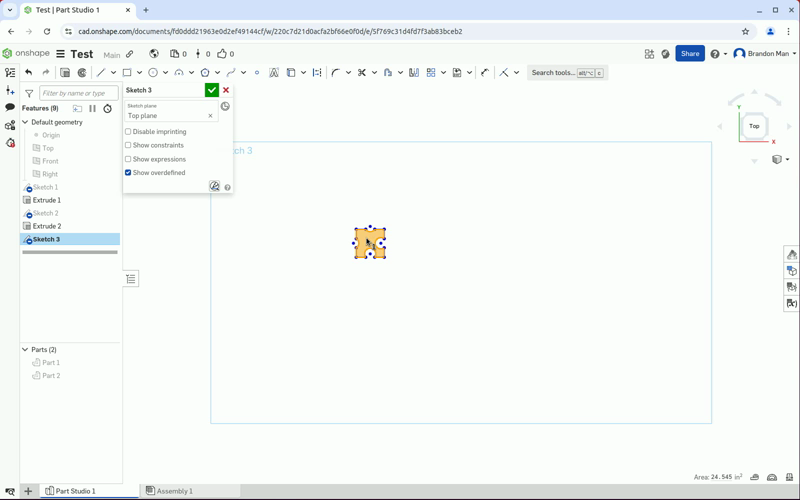
mouse_move(73, 352)
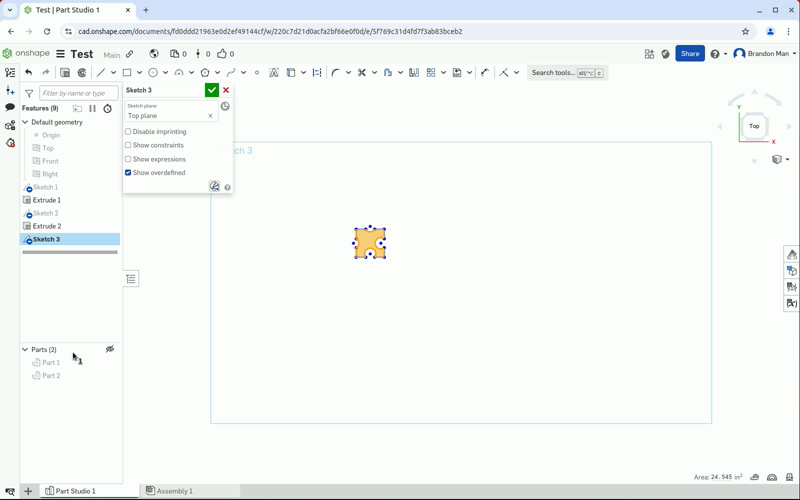
key(shift+y)
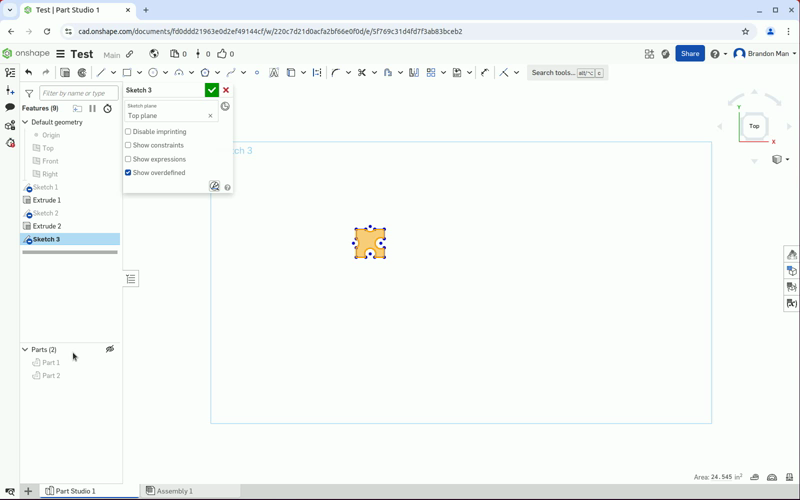
key(shift+e)
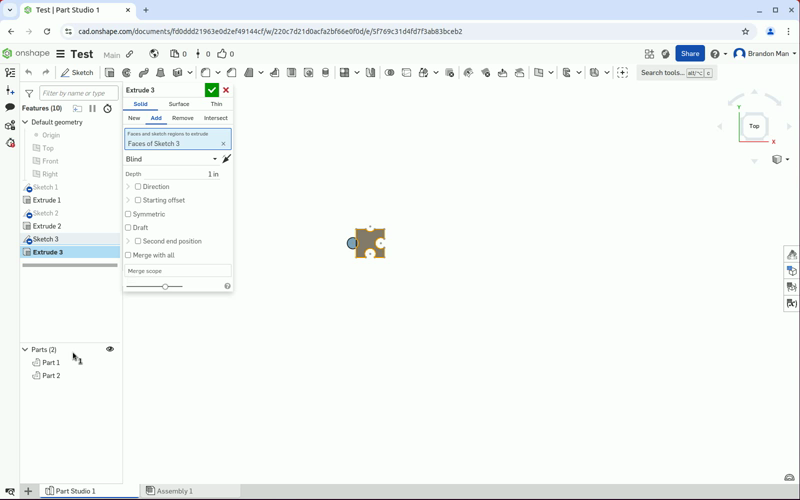
mouse_move(143, 106)
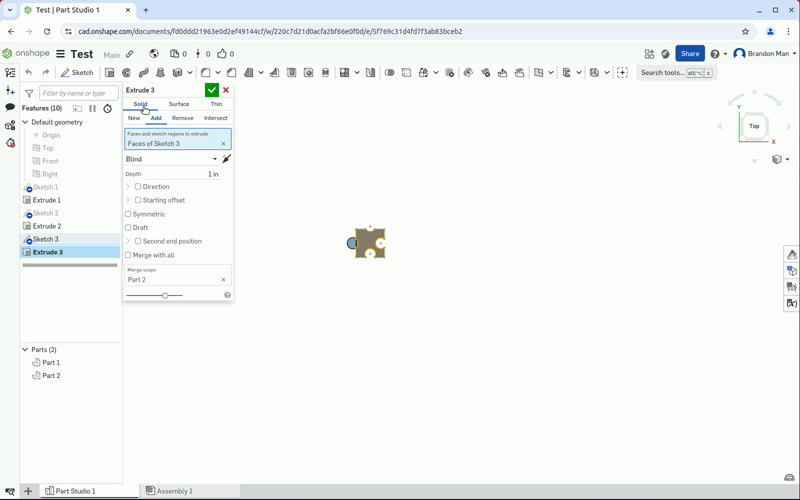
click(143, 106)
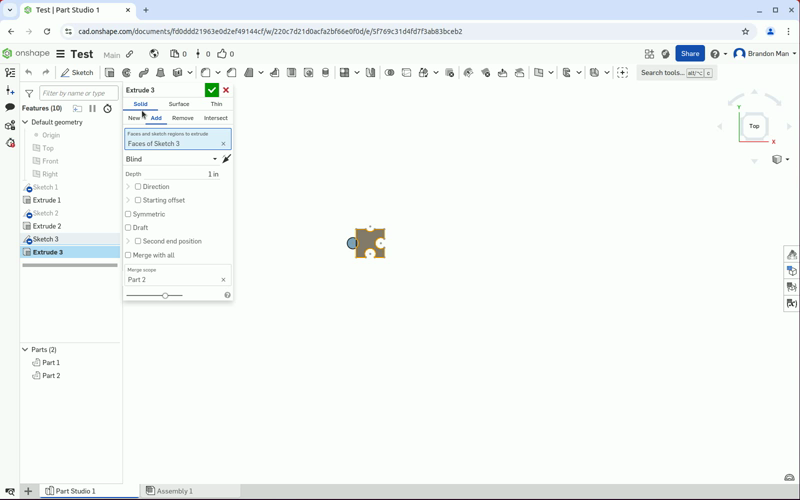
mouse_move(137, 120)
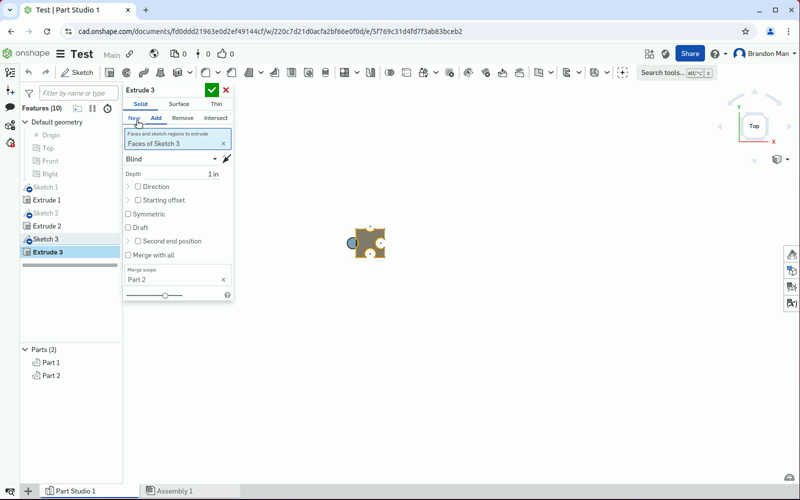
click(137, 120)
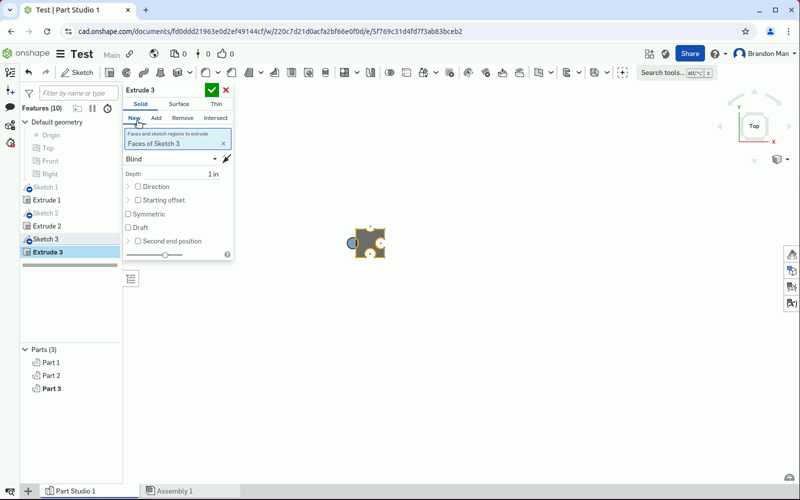
key(tab, 4)
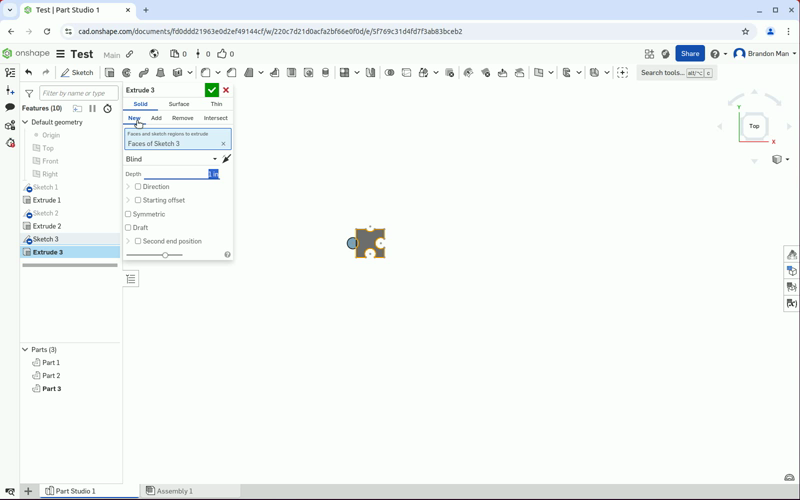
text(1.204)
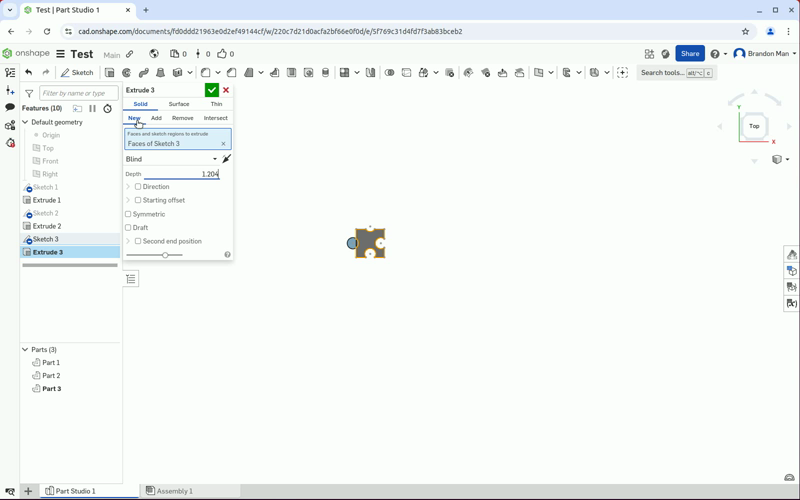
key(enter)
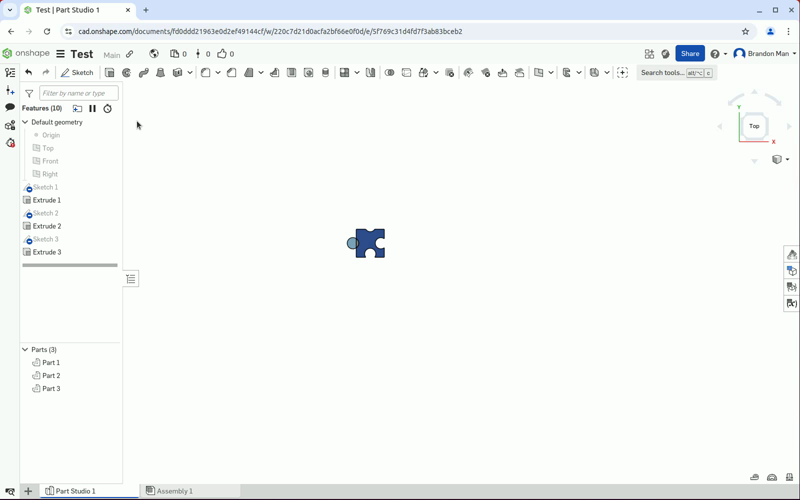
key(shift+h)
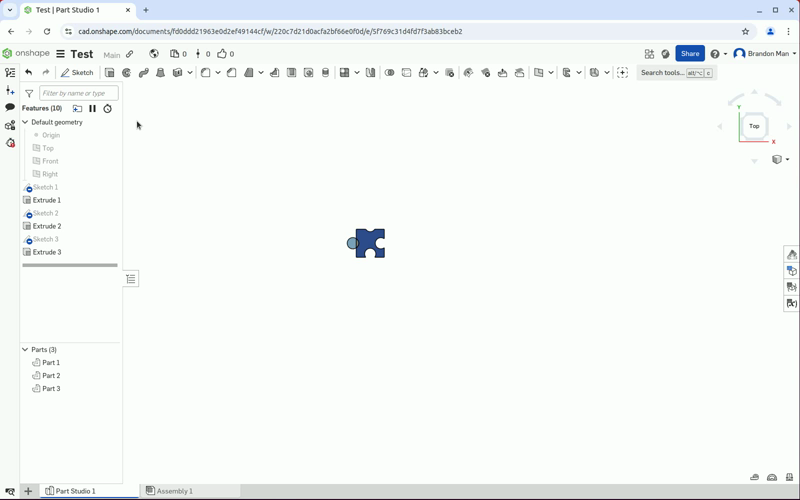
key(shift+h)
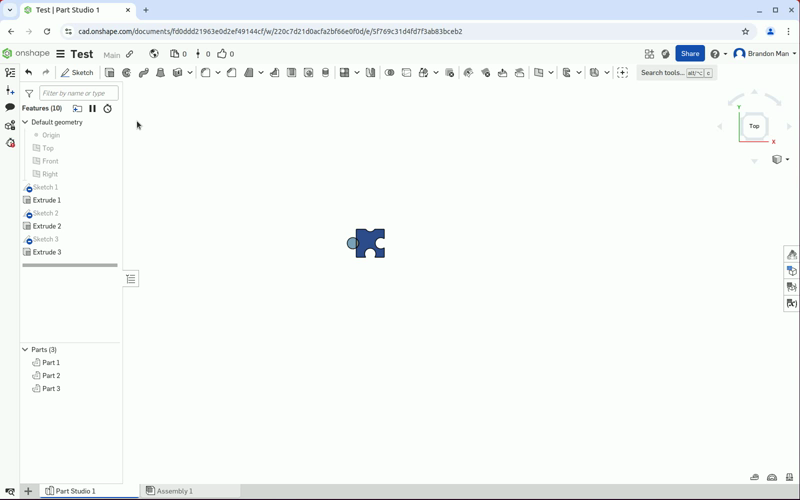
mouse_move(73, 189)
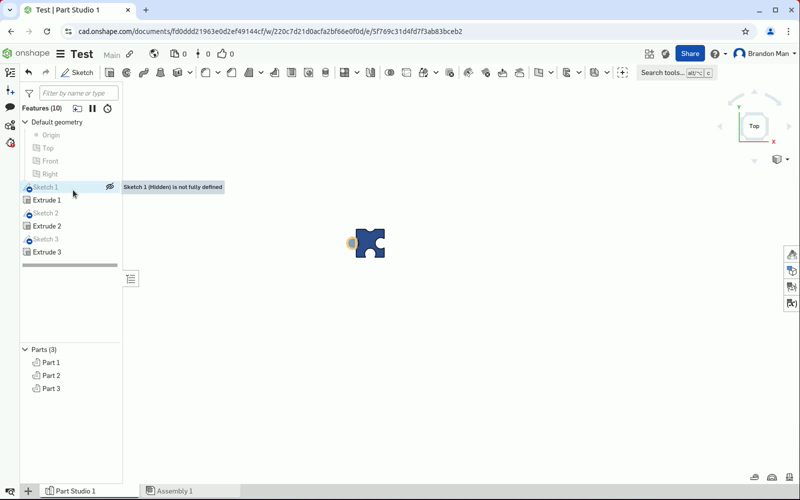
click(73, 189)
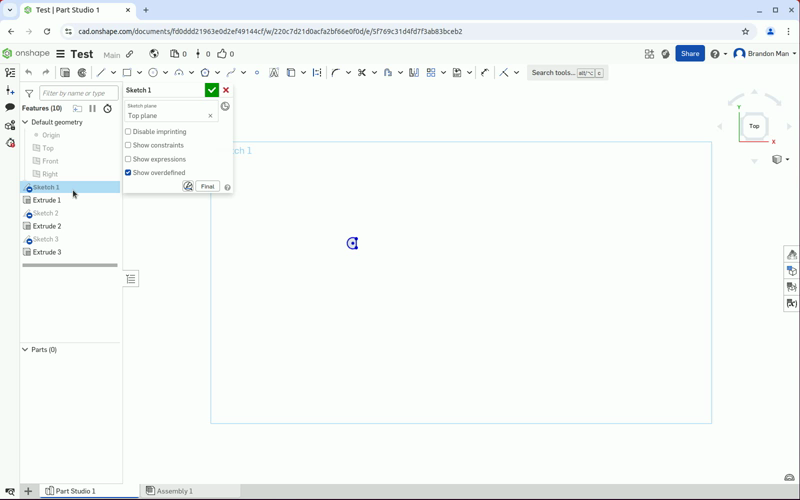
mouse_move(229, 92)
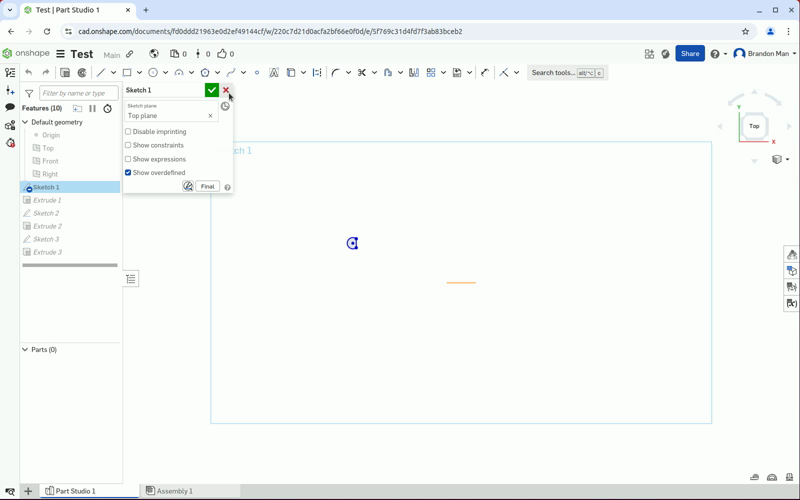
click(229, 92)
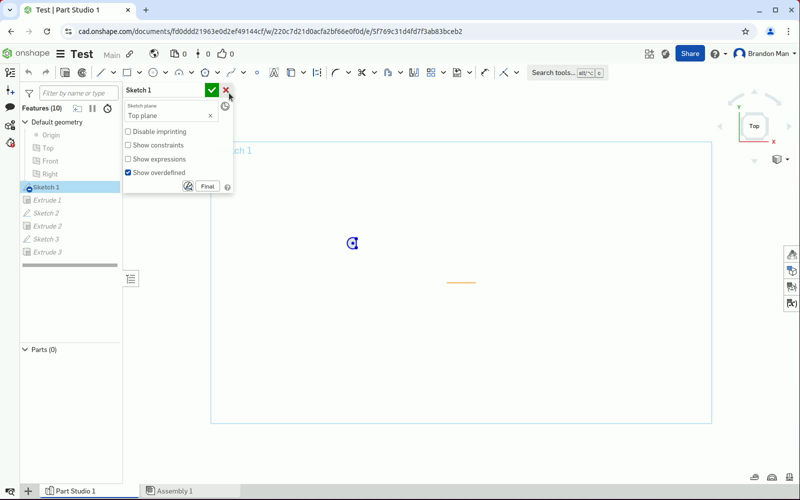
key(shift+s)
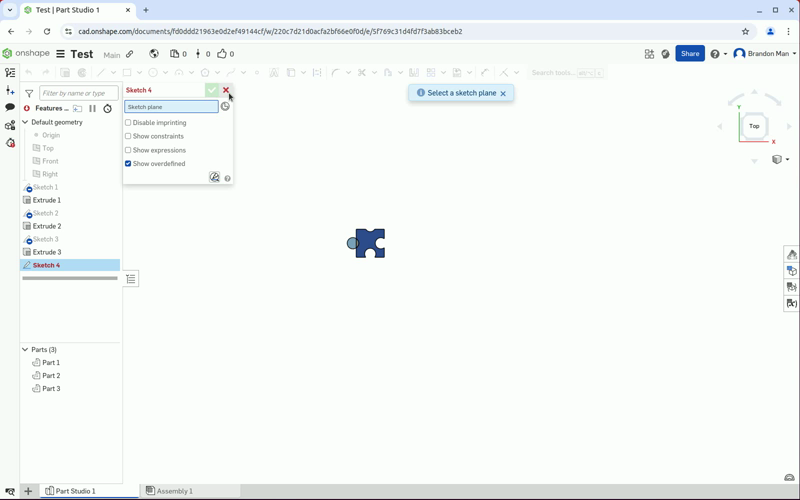
mouse_move(73, 150)
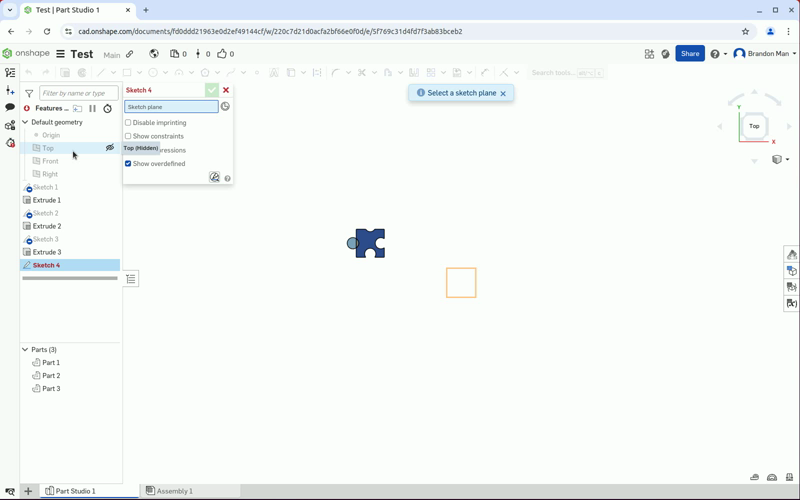
click(73, 150)
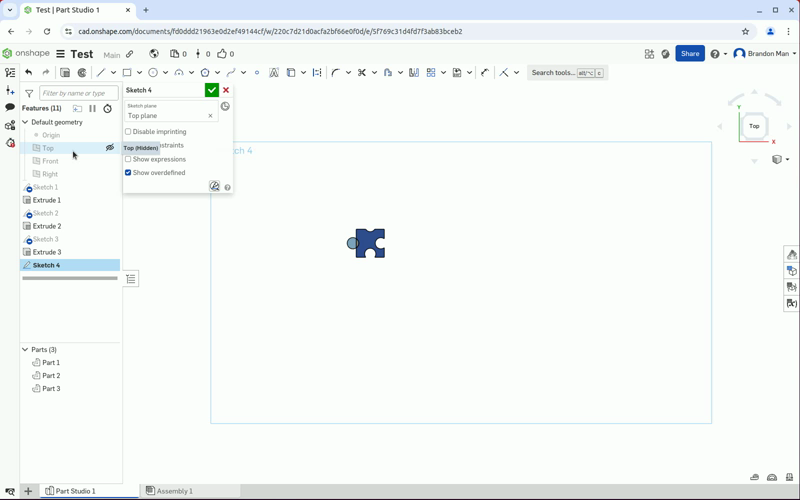
mouse_move(73, 352)
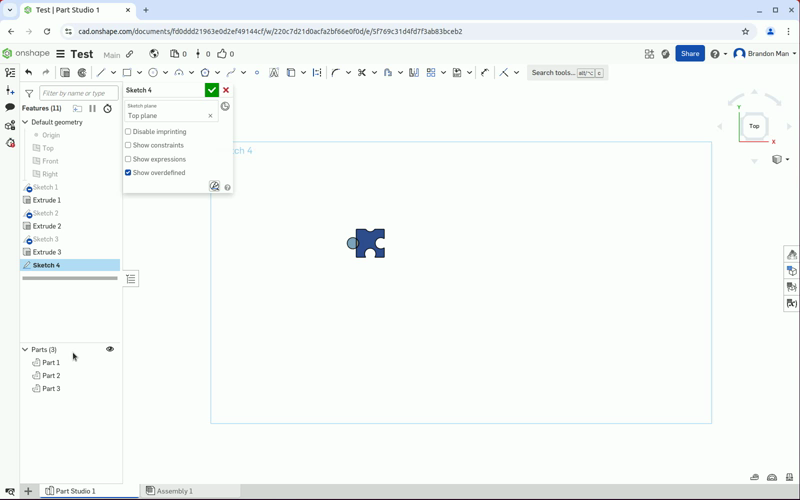
key(y)
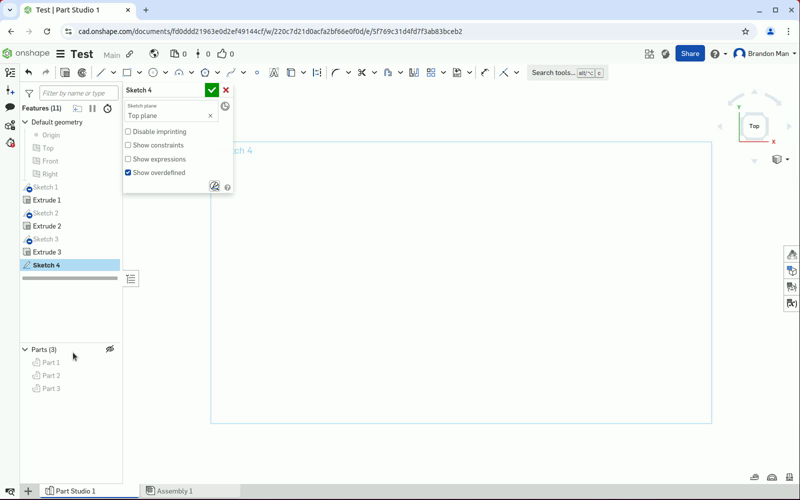
key(a)
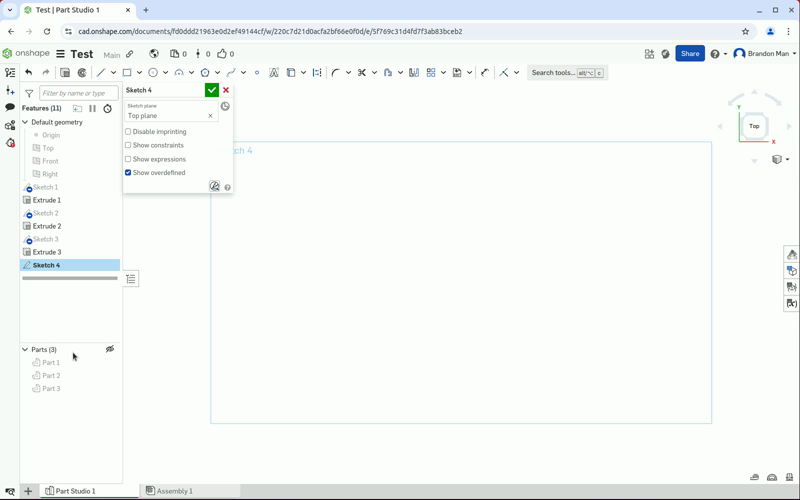
key_down(shift)
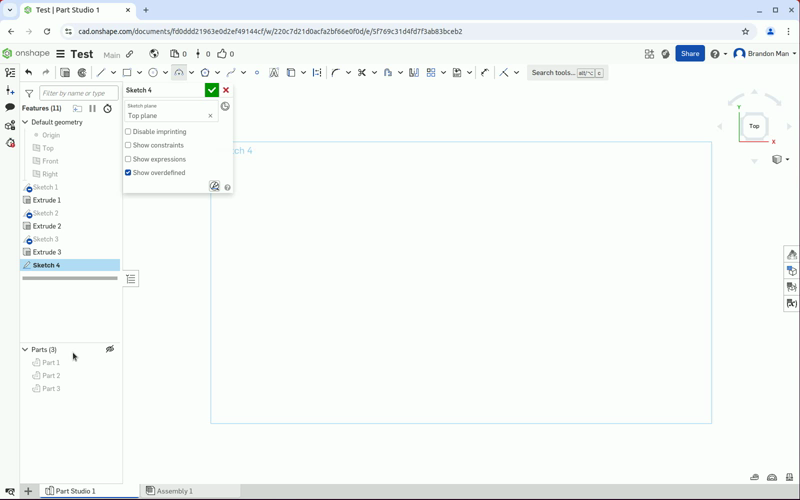
mouse_move(365, 230)
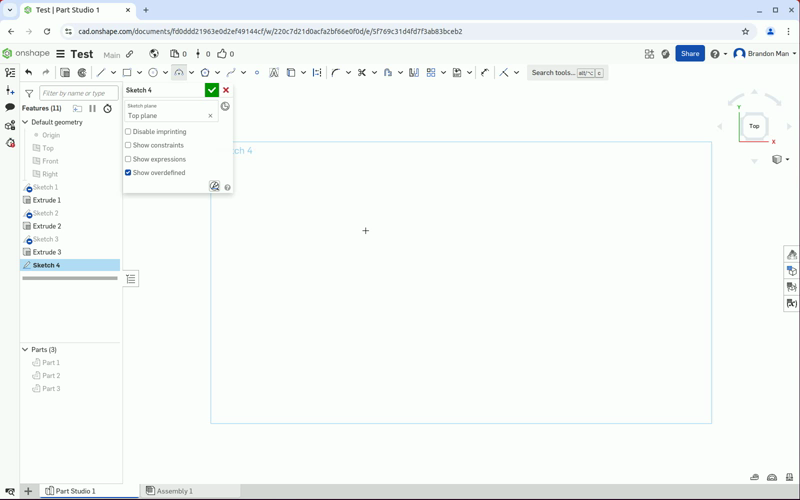
click(365, 230)
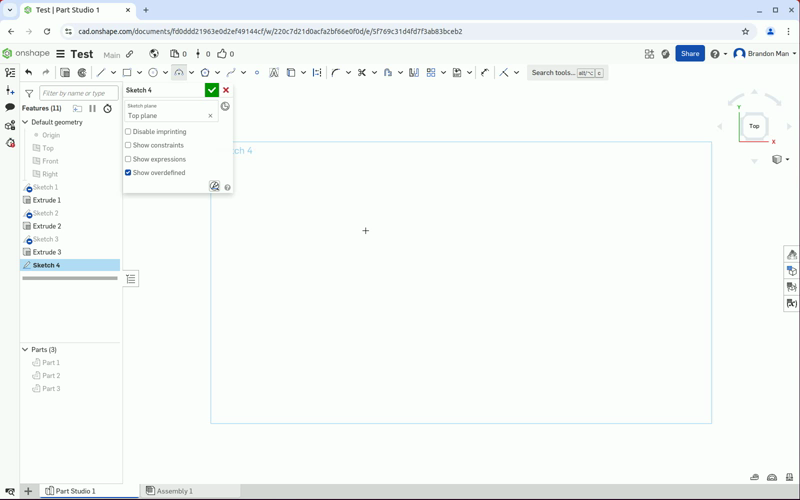
key_up(shift)
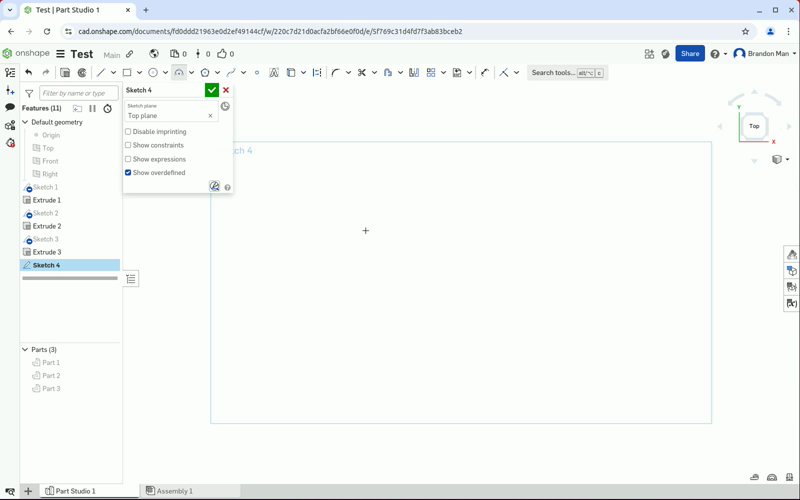
key_down(shift)
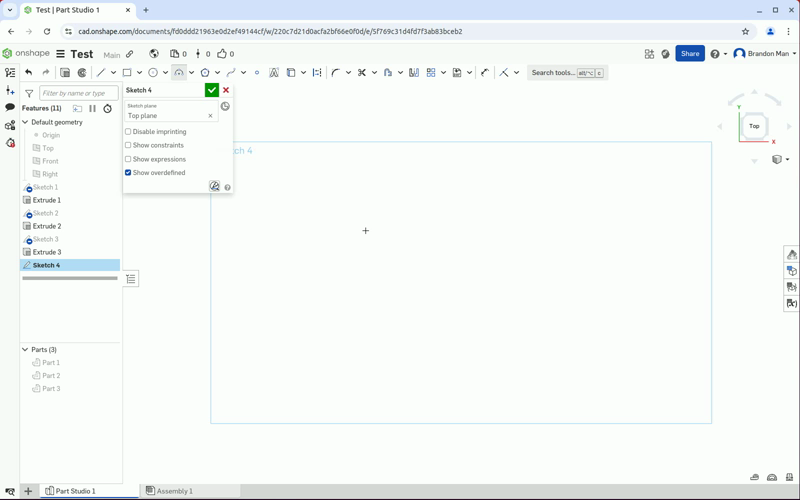
mouse_move(374, 230)
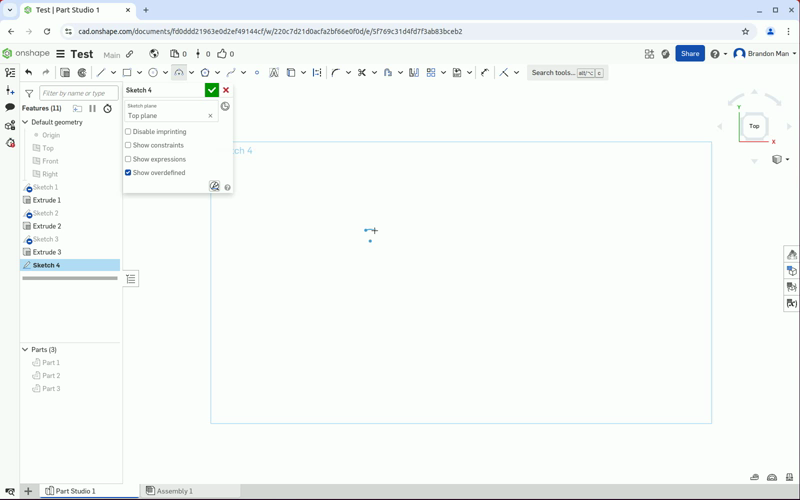
click(374, 230)
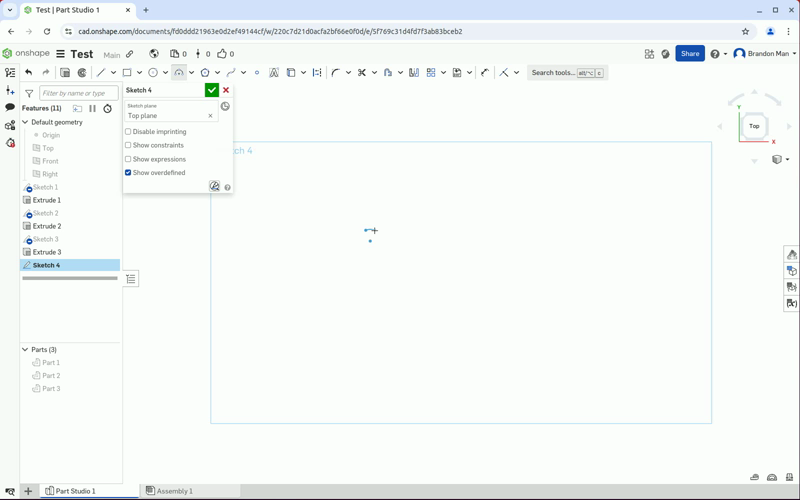
mouse_move(370, 232)
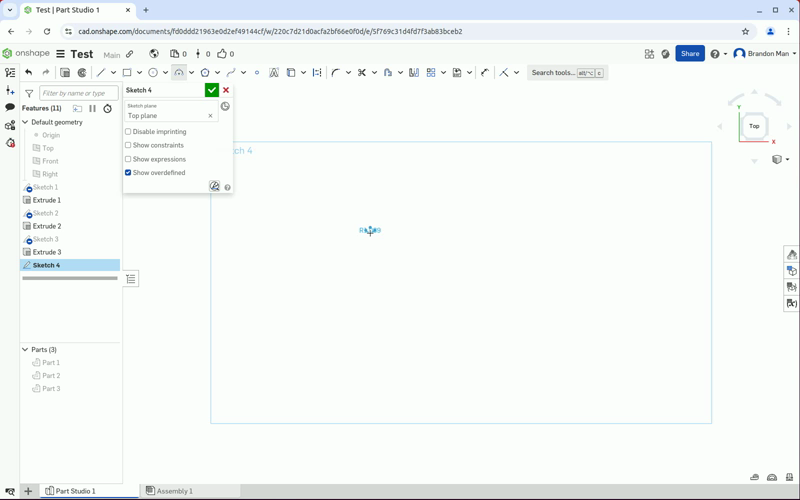
click(370, 232)
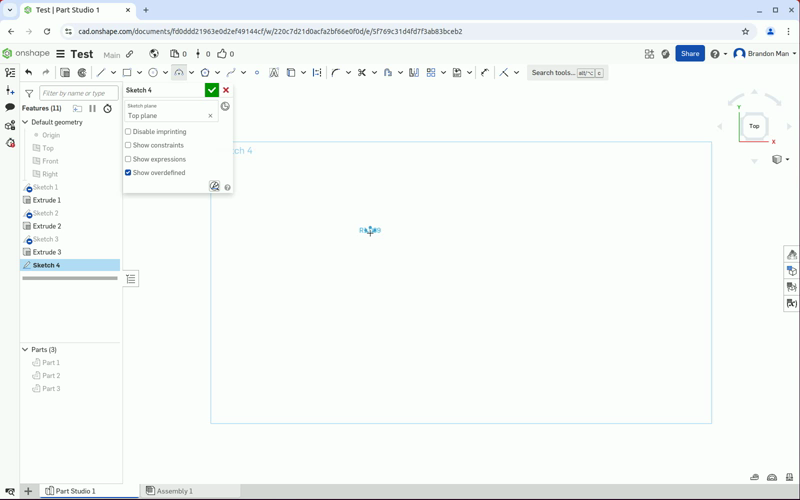
key_up(shift)
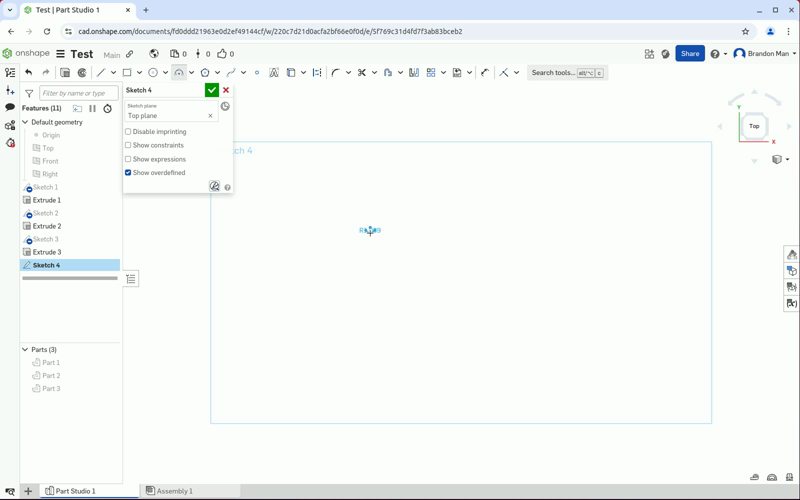
key(esc)
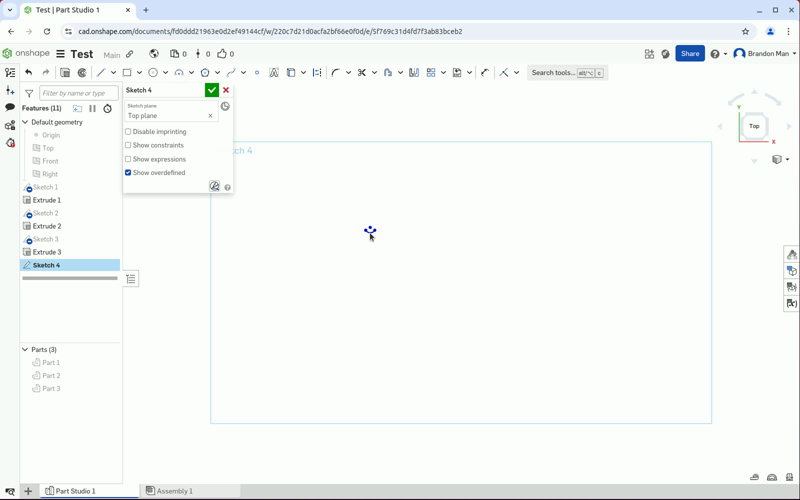
key(l)
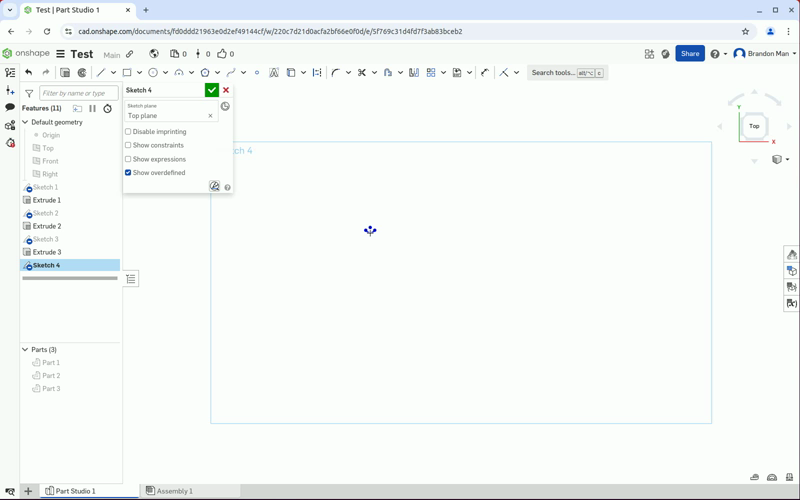
mouse_move(374, 230)
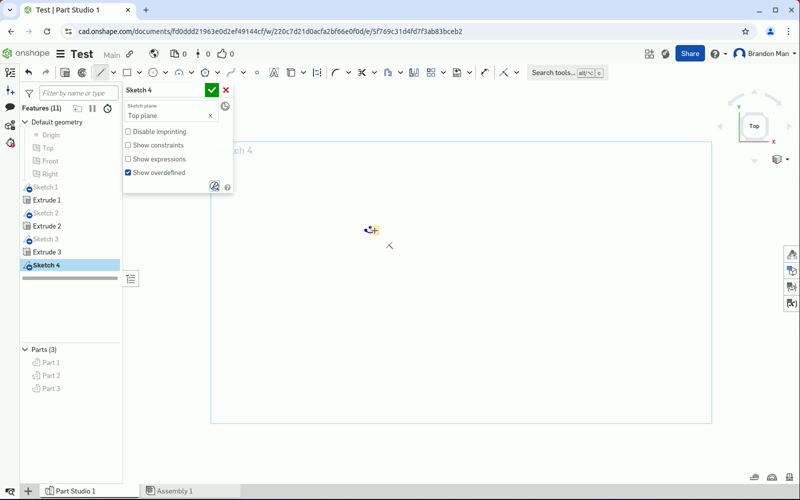
click(374, 230)
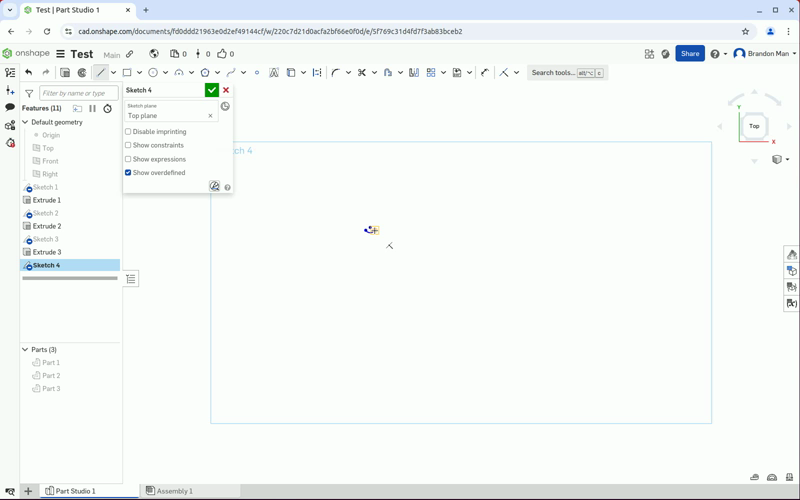
mouse_move(404, 230)
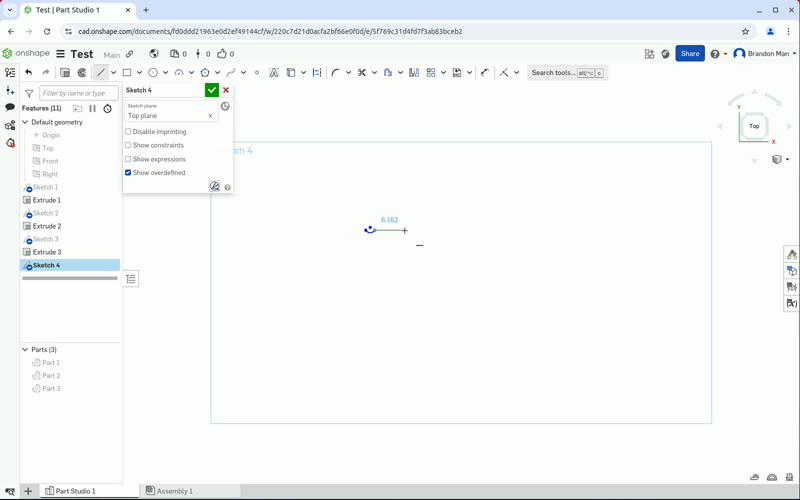
key_down(shift)
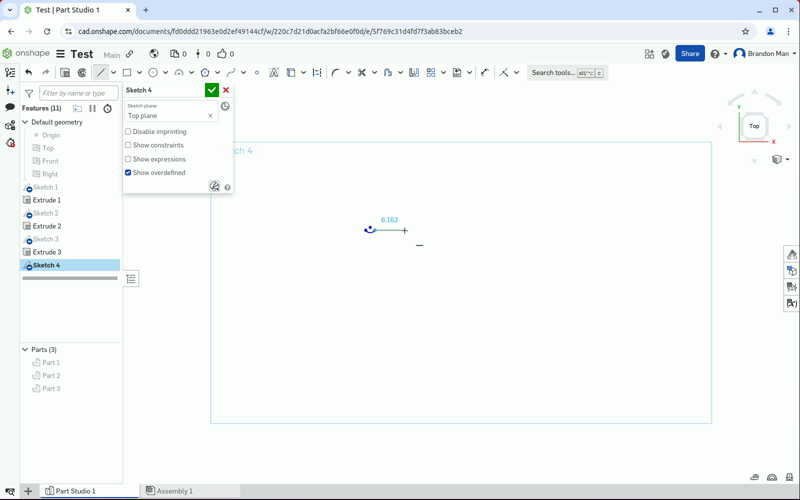
mouse_move(365, 230)
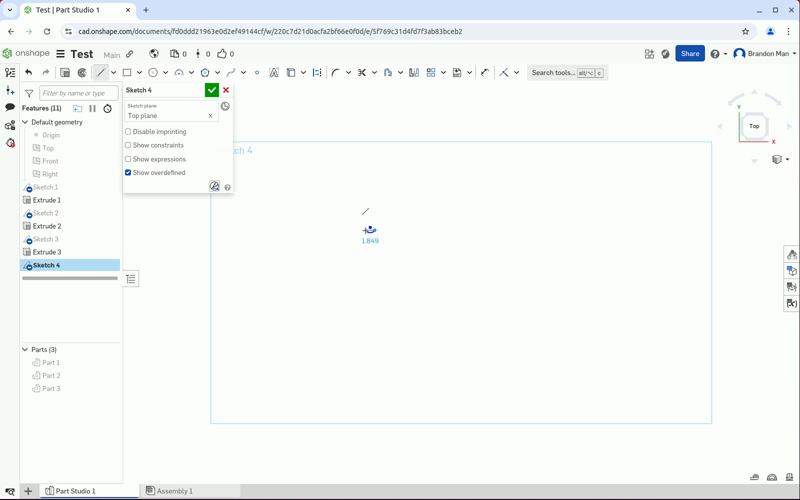
key_up(shift)
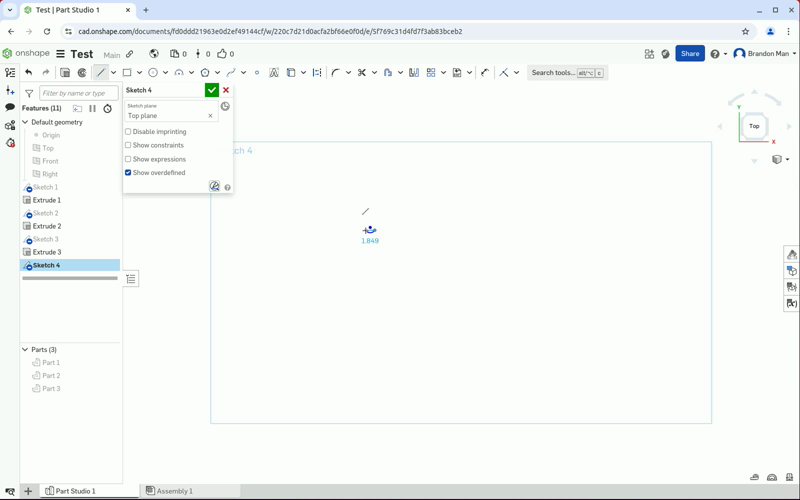
click(365, 230)
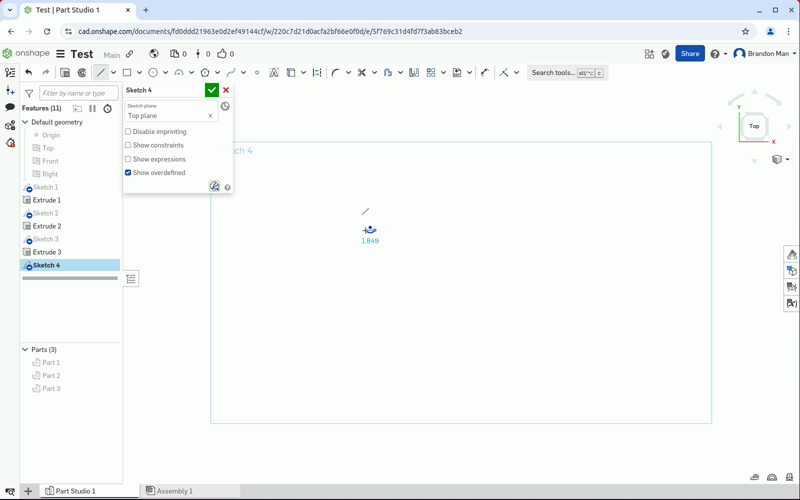
key(esc)
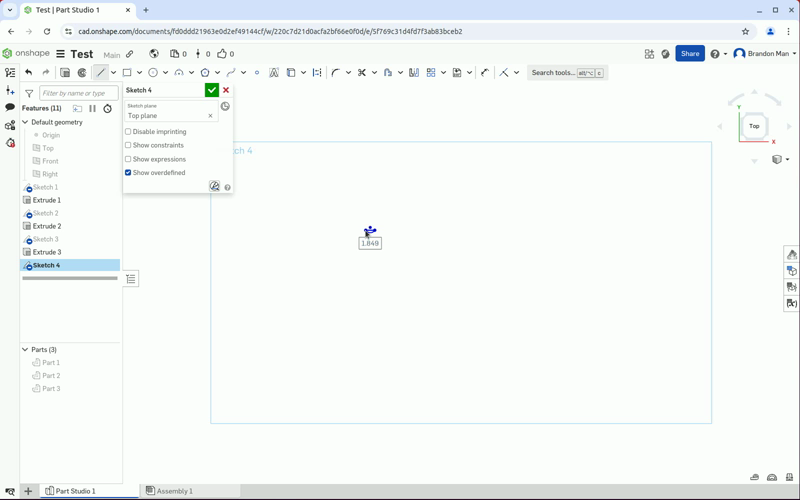
mouse_move(370, 231)
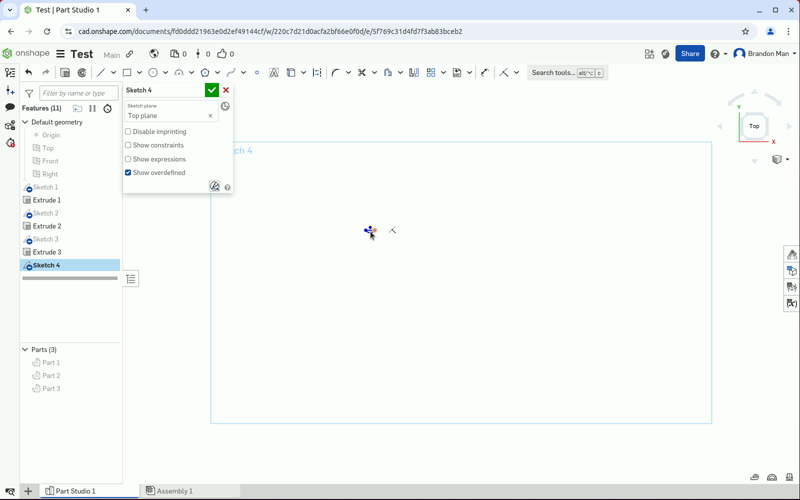
scroll(6)
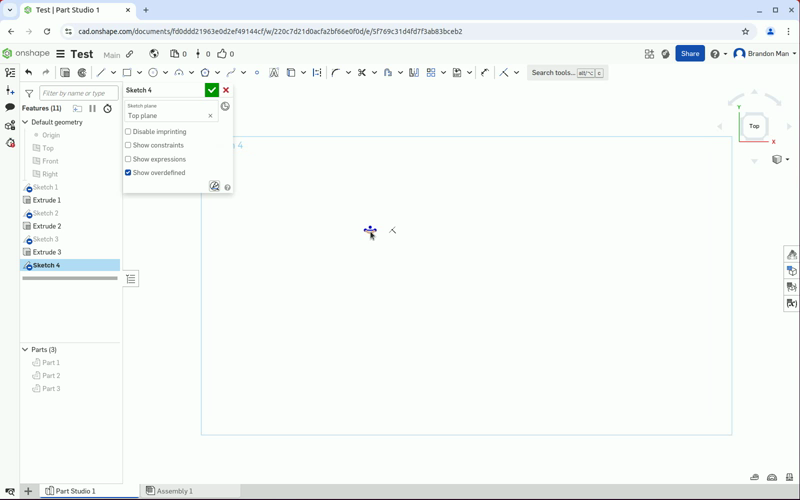
scroll(6)
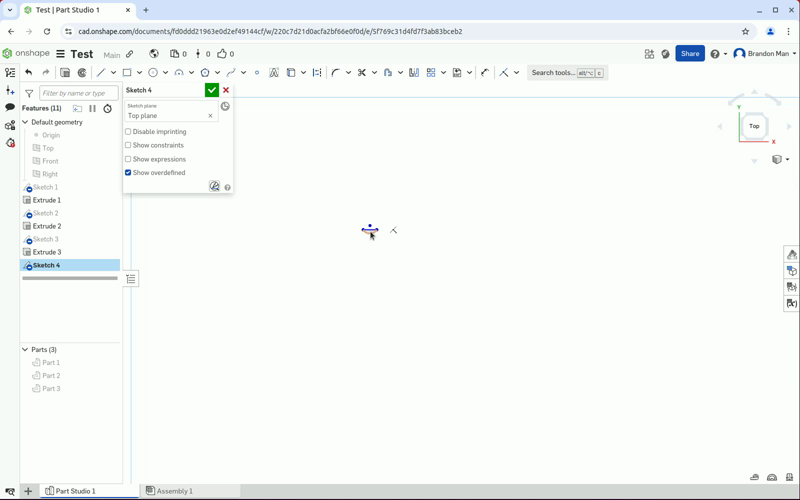
scroll(6)
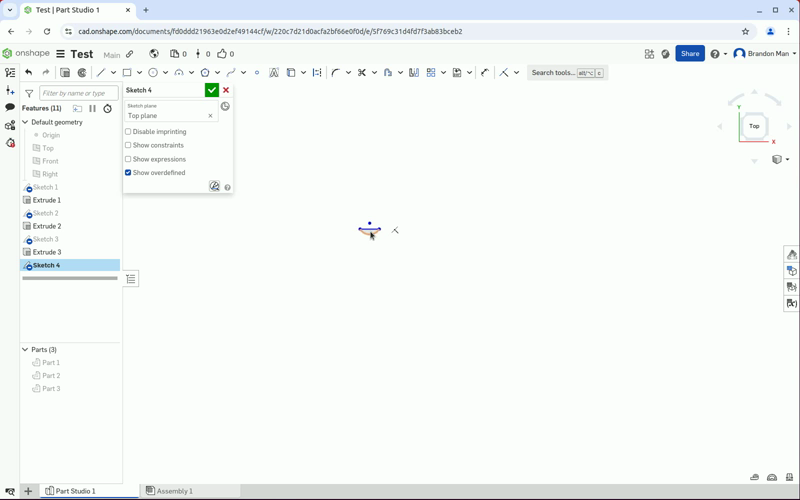
scroll(6)
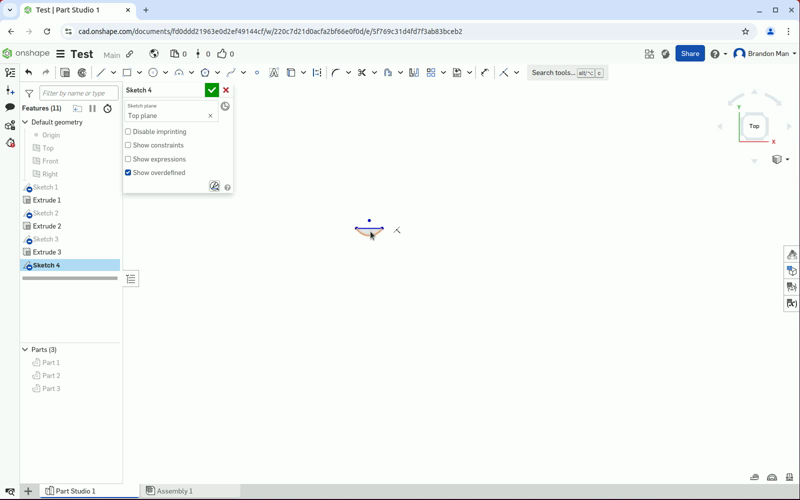
scroll(6)
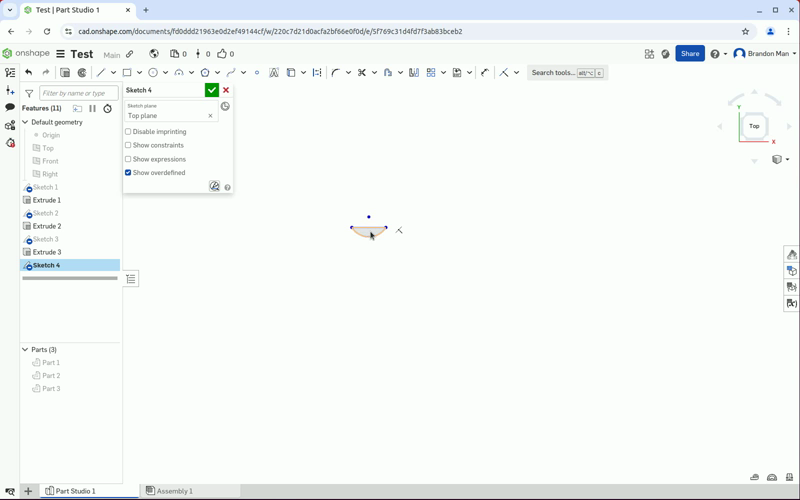
scroll(6)
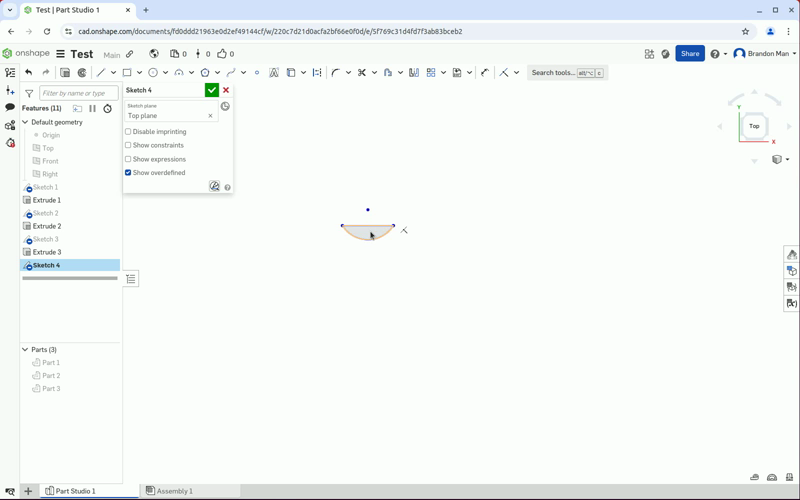
scroll(6)
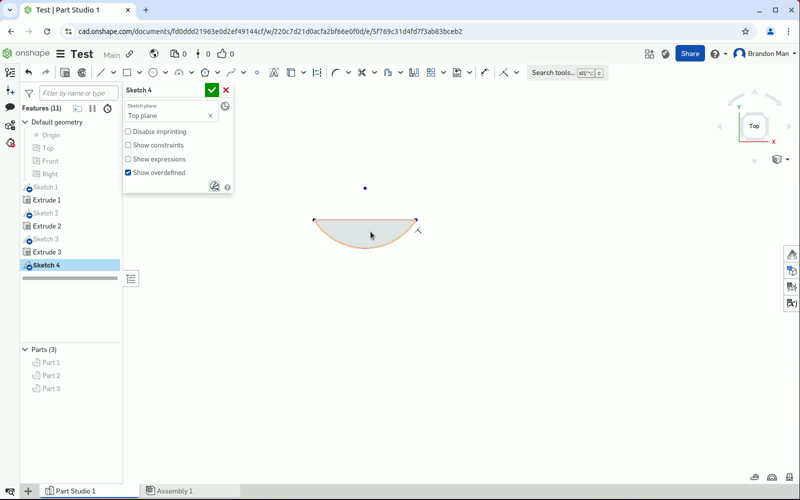
click(370, 231)
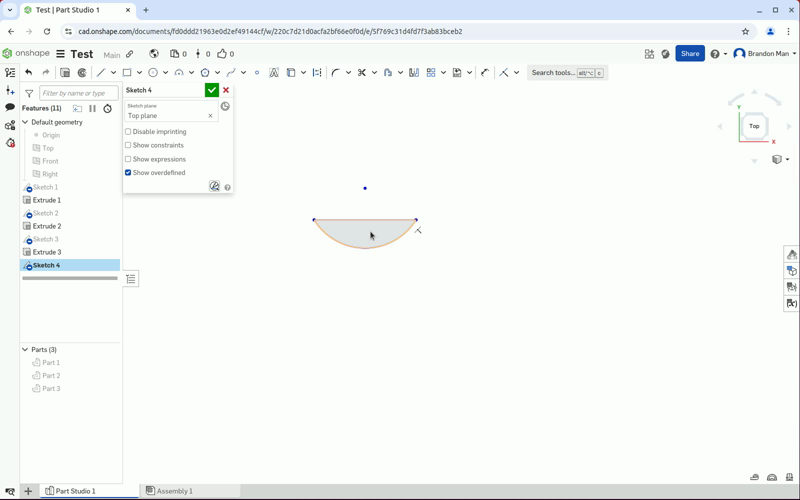
scroll(-6)
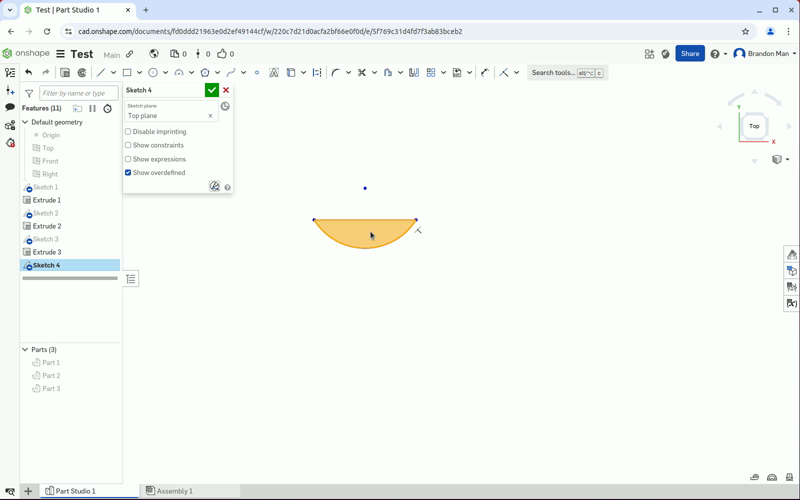
scroll(-6)
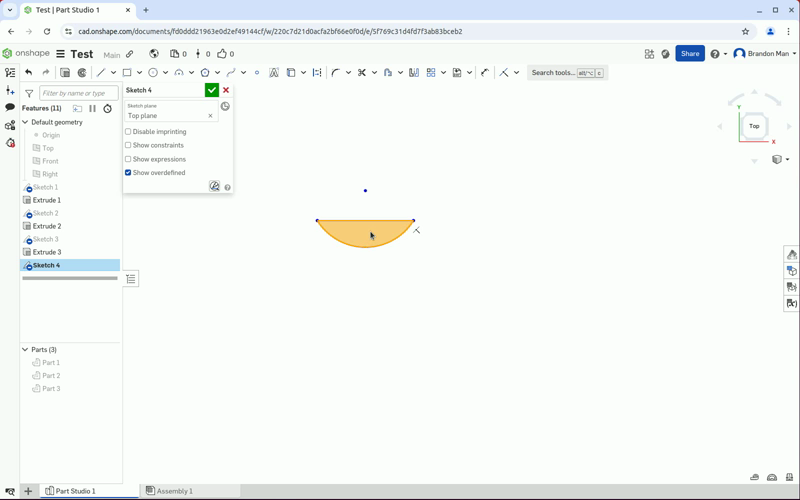
scroll(-6)
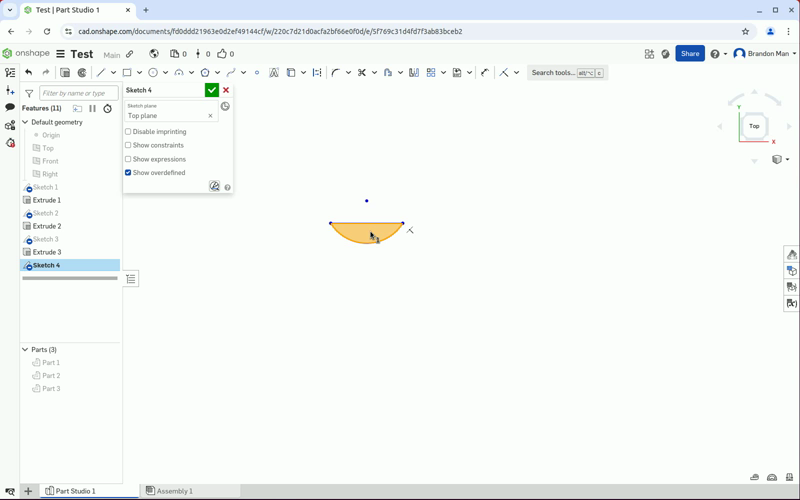
scroll(-6)
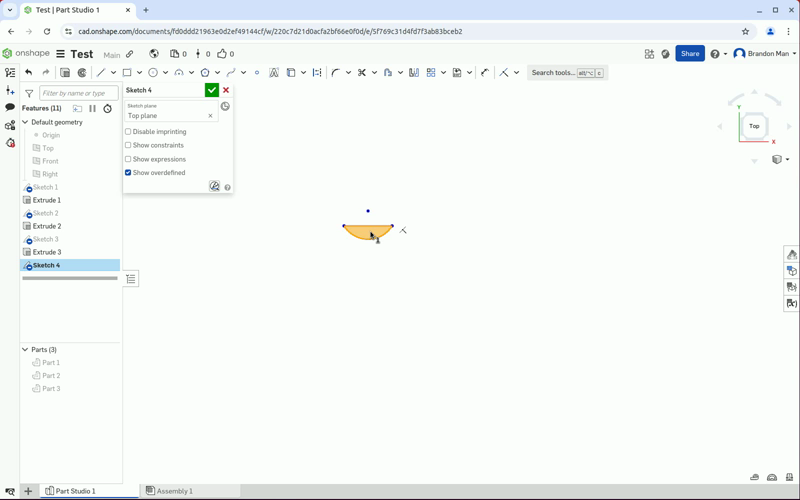
scroll(-6)
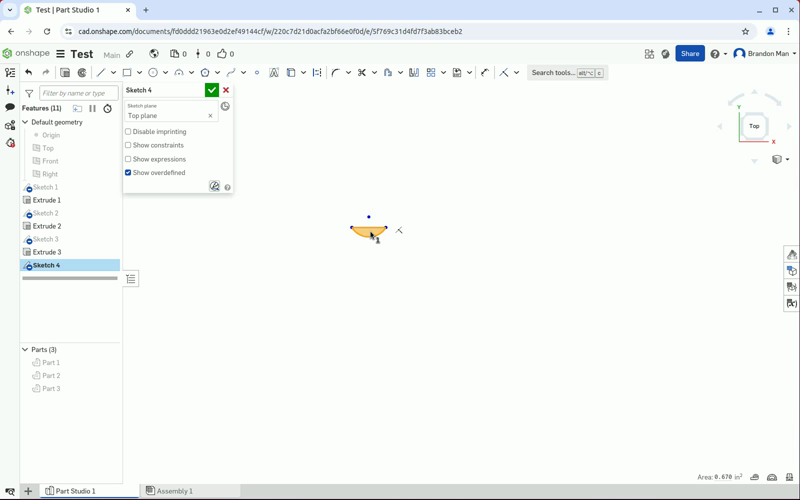
scroll(-6)
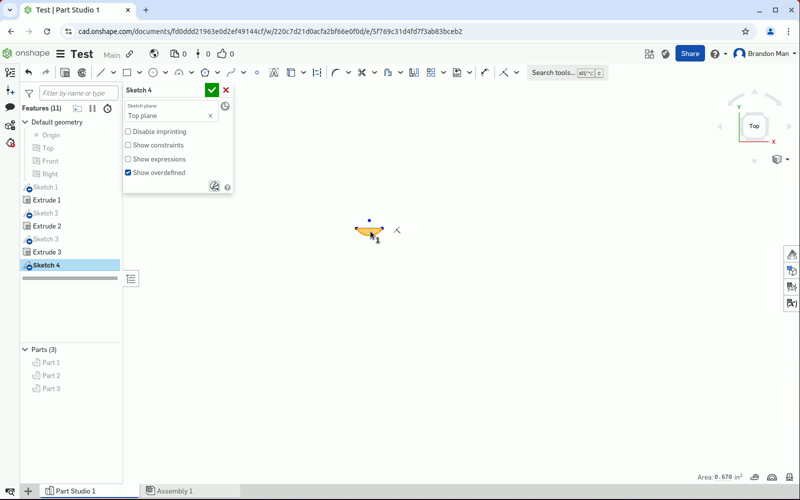
scroll(-6)
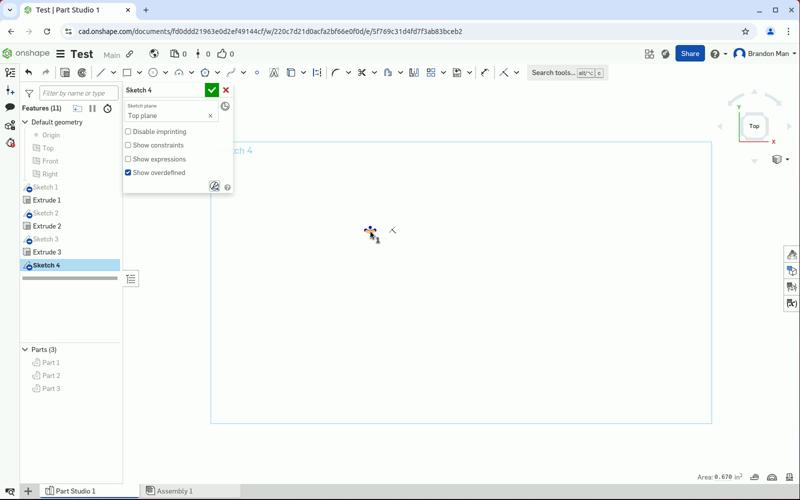
mouse_move(73, 352)
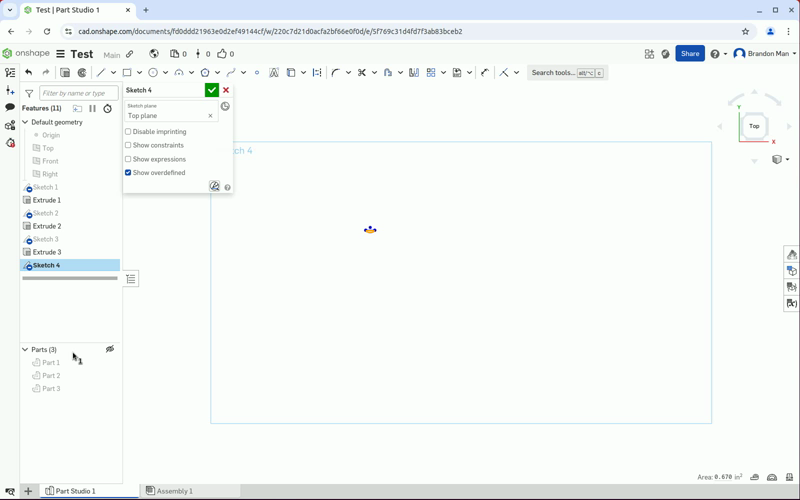
key(shift+y)
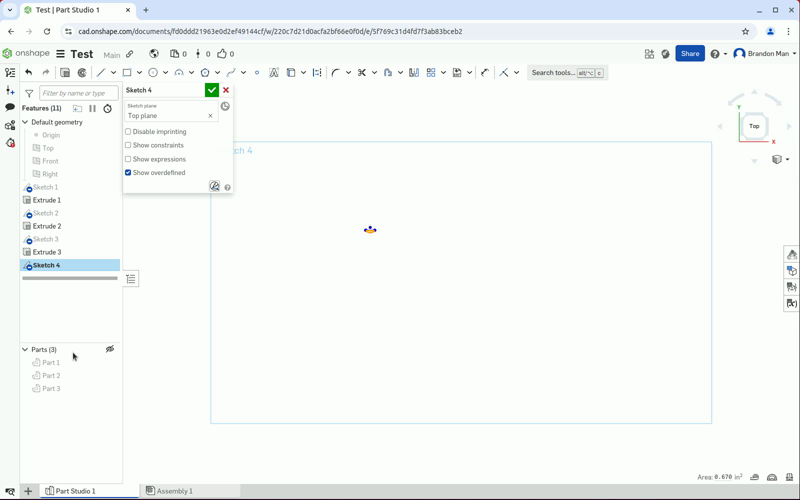
key(shift+e)
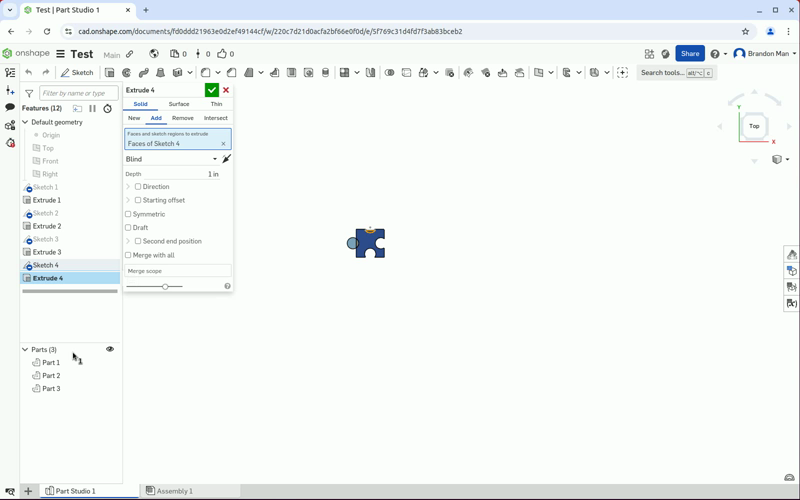
mouse_move(143, 106)
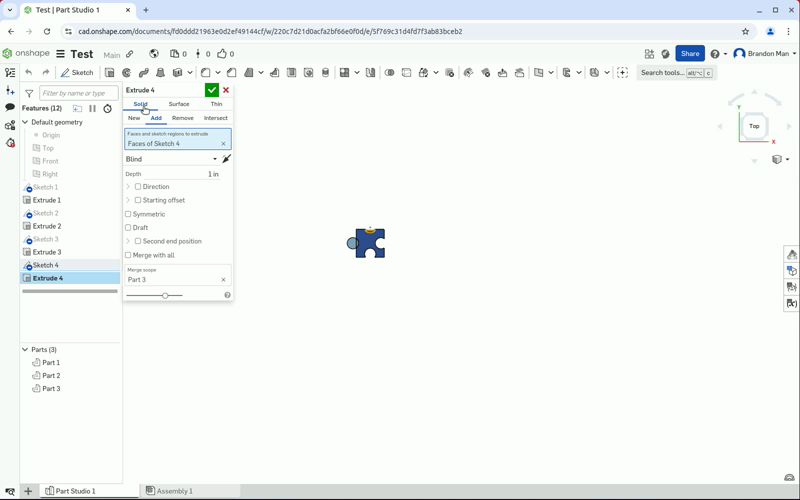
click(143, 106)
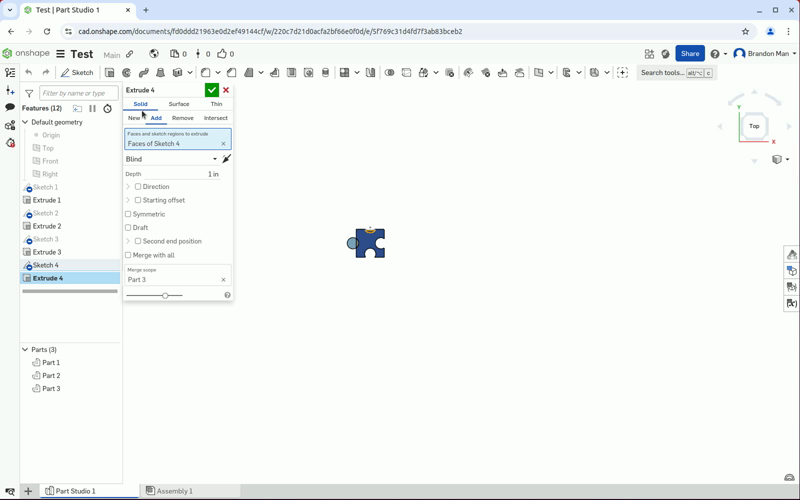
mouse_move(137, 120)
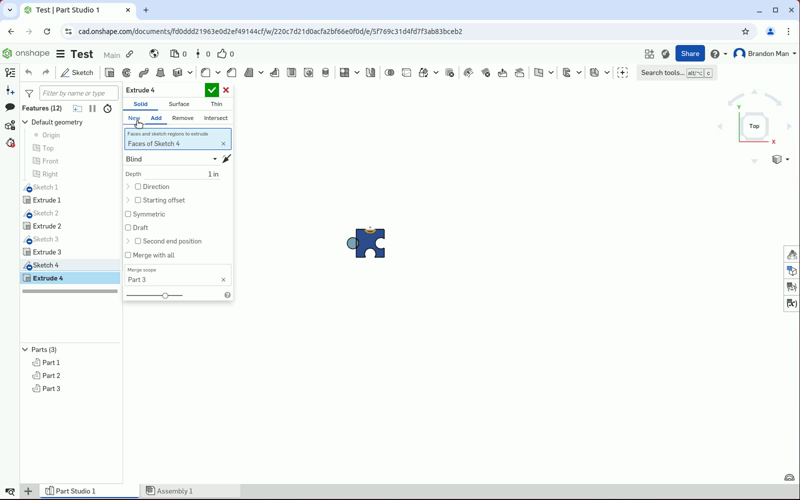
click(137, 120)
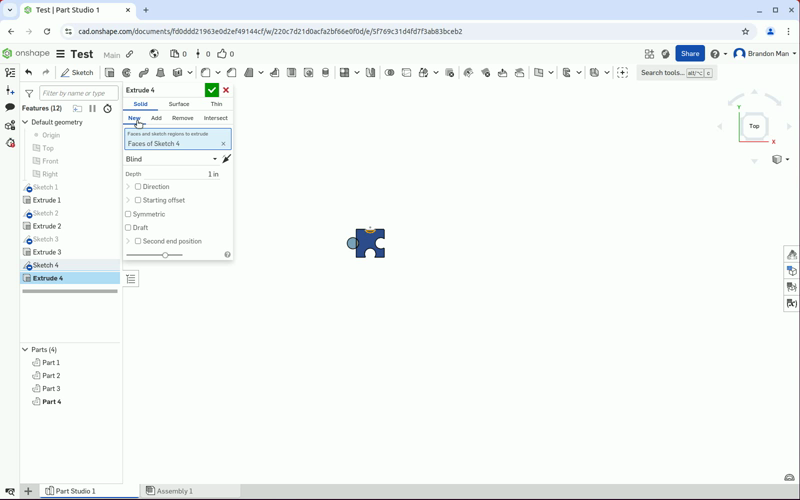
key(tab, 4)
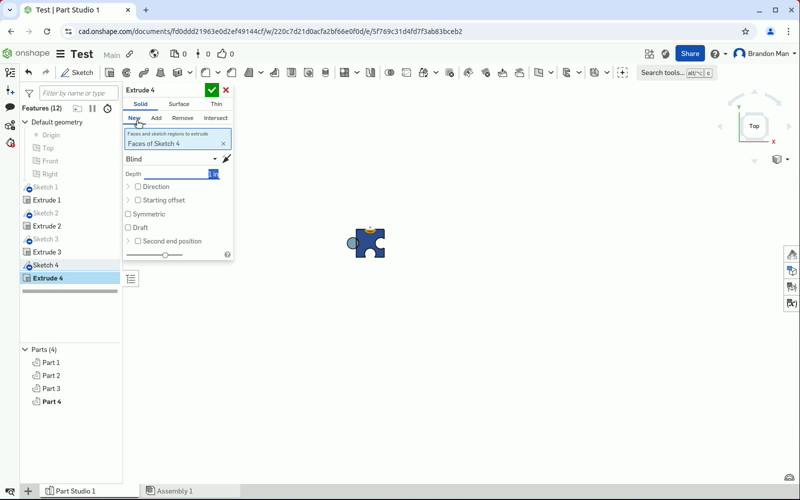
text(1.204)
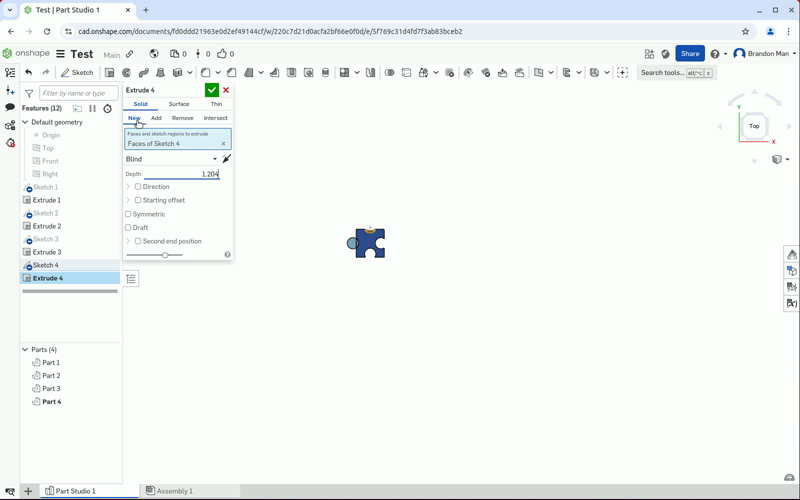
key(enter)
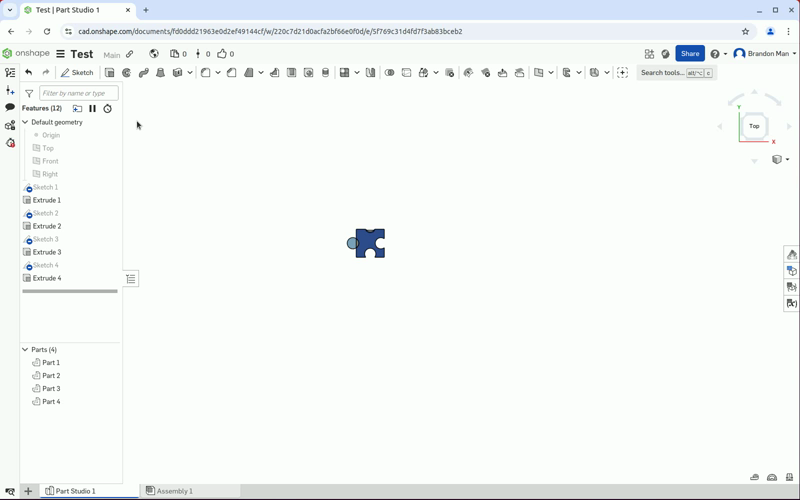
key(shift+h)
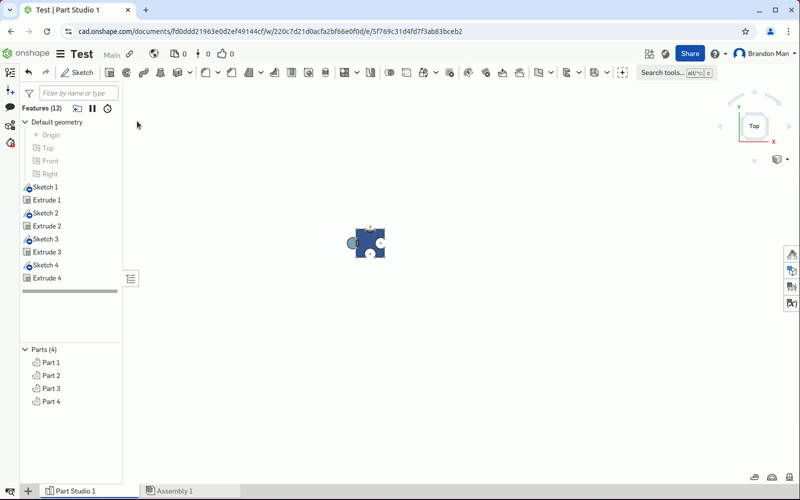
key(shift+h)
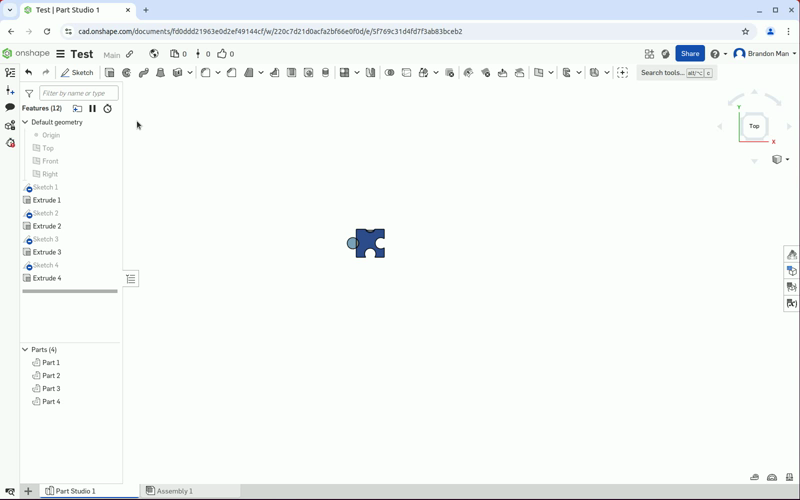
mouse_move(73, 189)
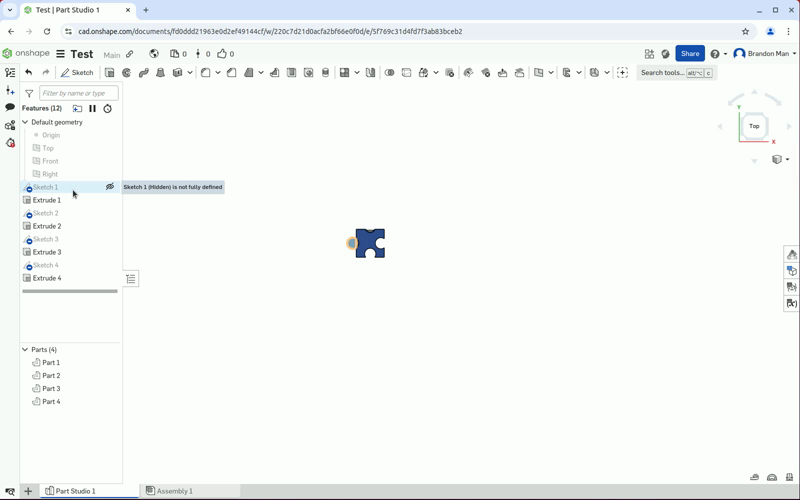
click(73, 189)
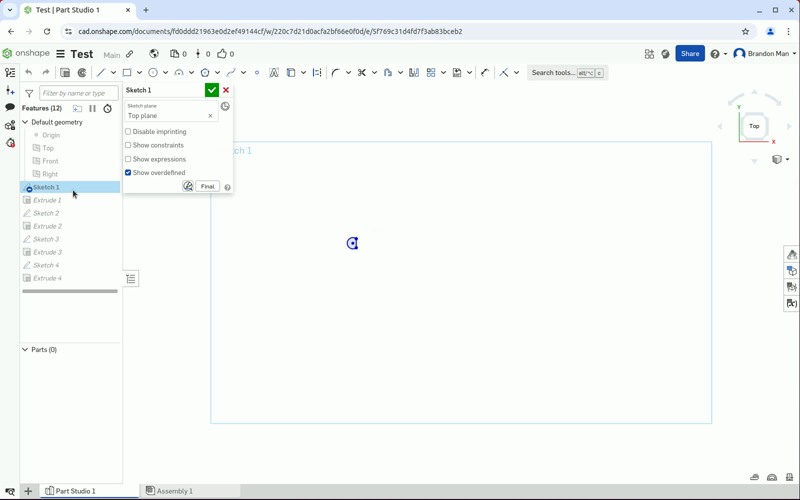
mouse_move(229, 92)
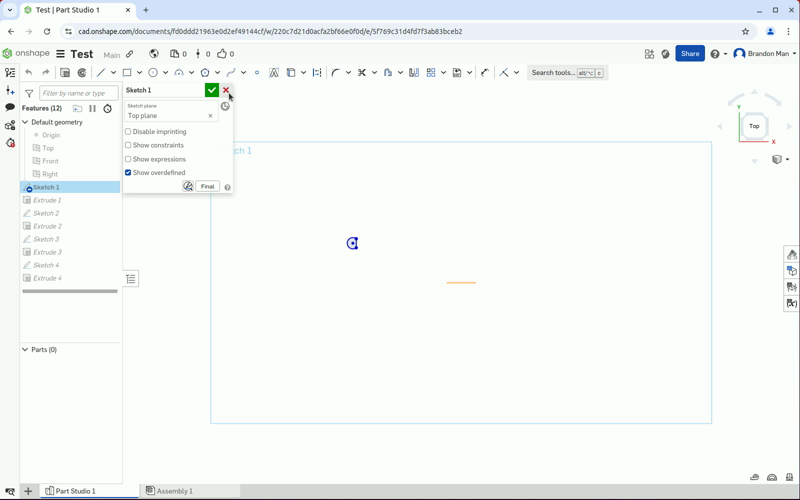
click(229, 92)
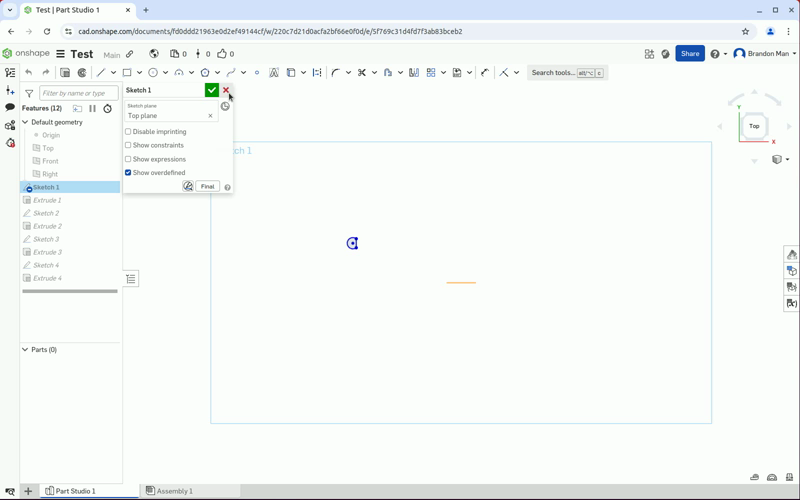
key(shift+s)
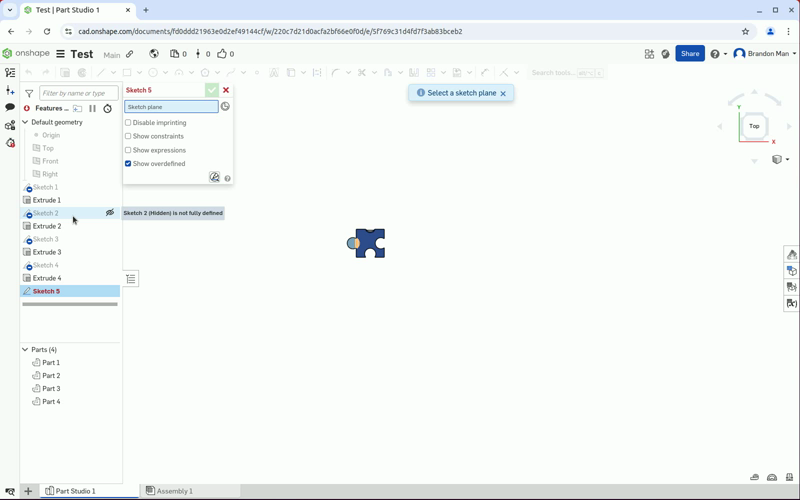
scroll(3)
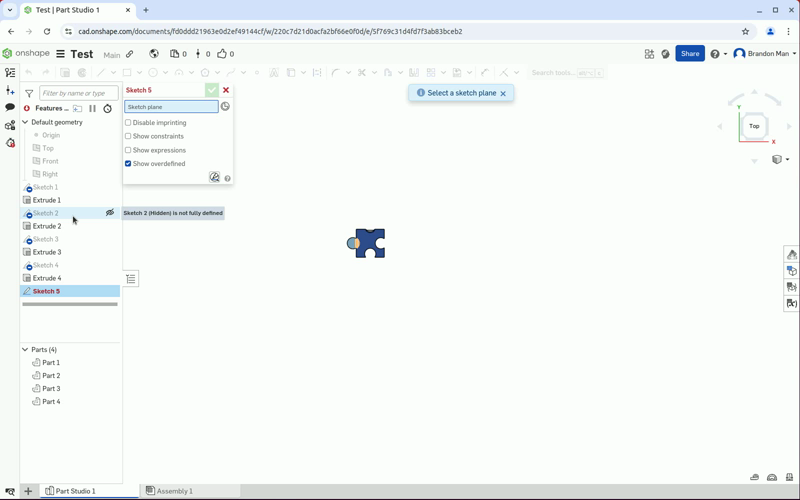
mouse_move(73, 150)
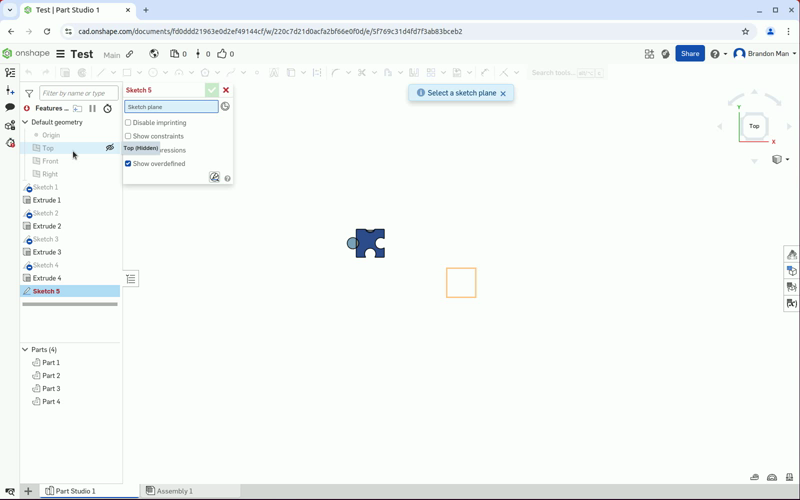
click(73, 150)
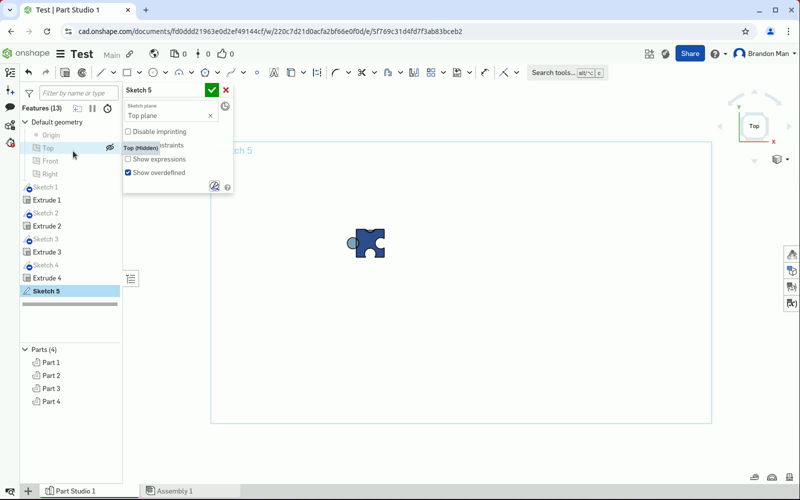
mouse_move(73, 352)
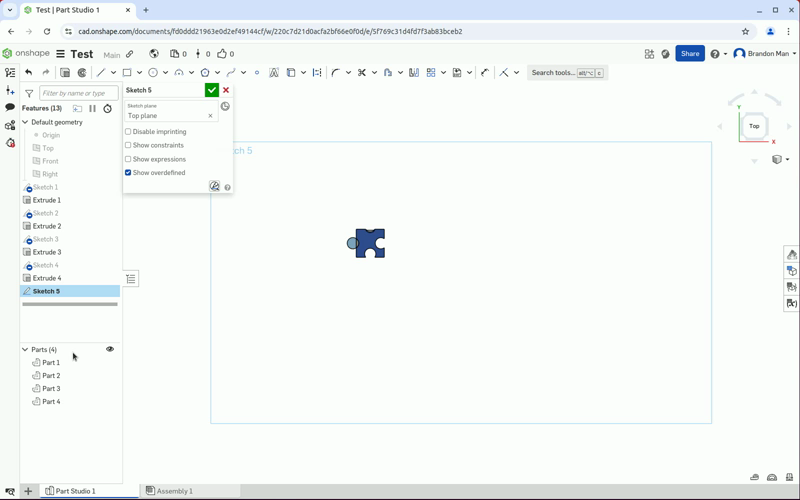
key(y)
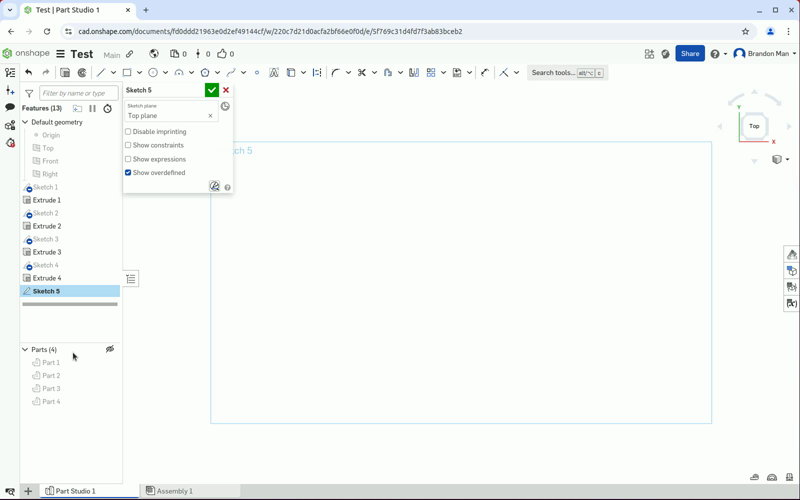
key(l)
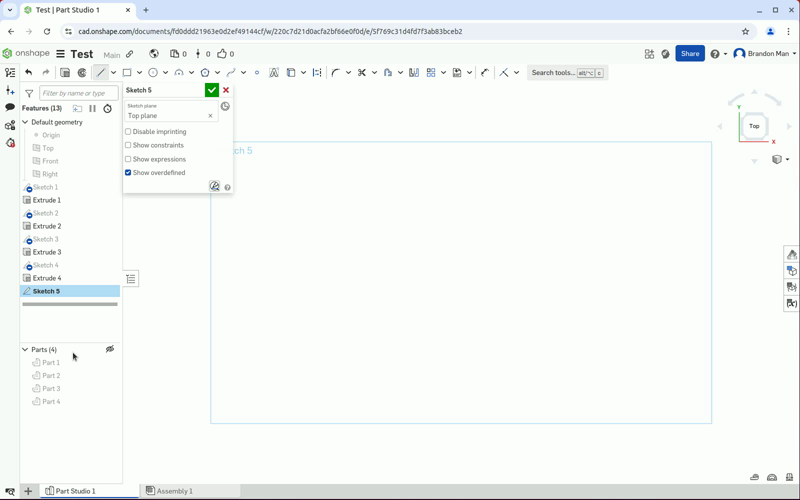
key_down(shift)
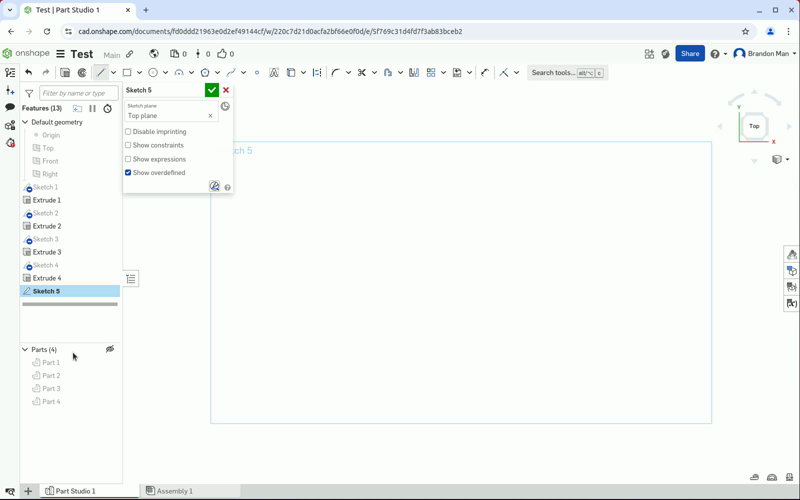
mouse_move(365, 230)
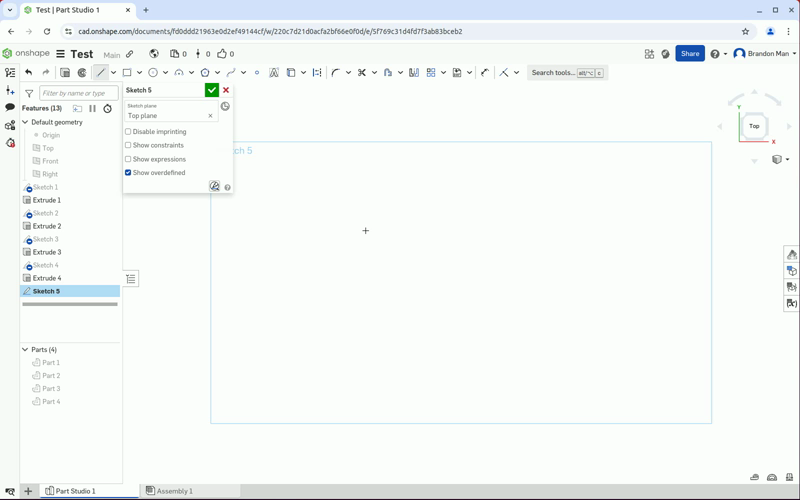
click(365, 230)
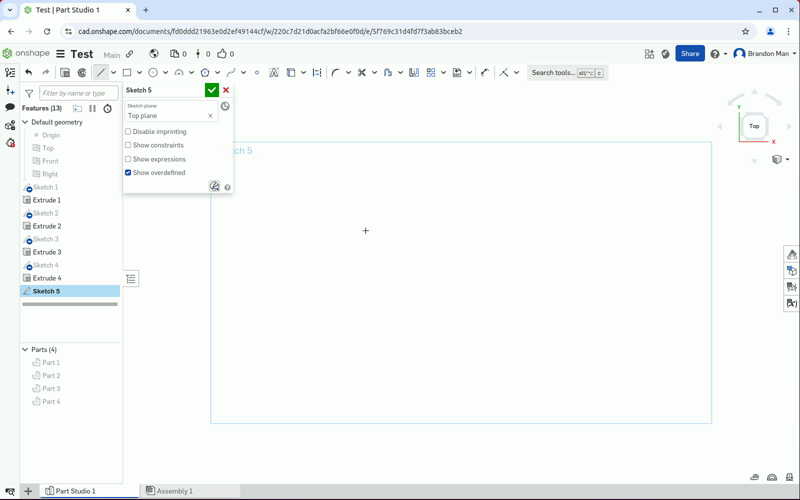
key_up(shift)
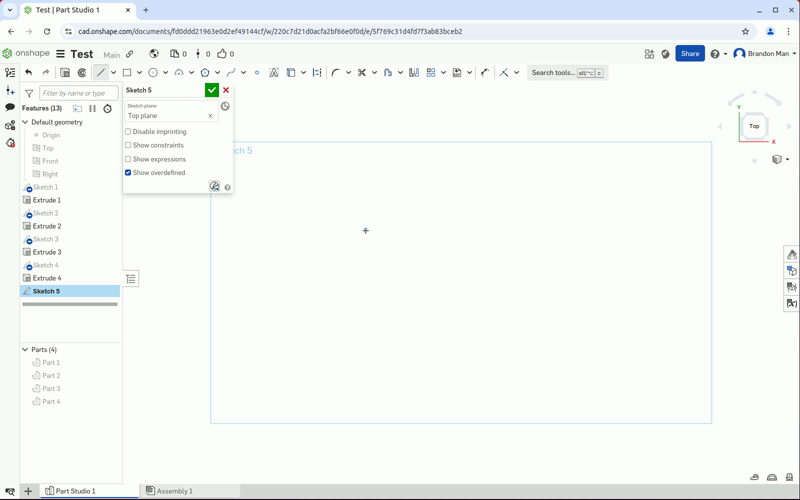
key_down(shift)
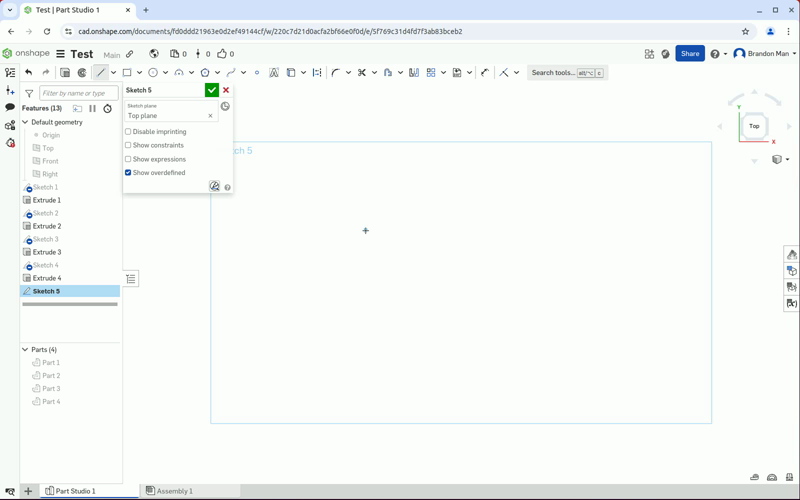
mouse_move(395, 230)
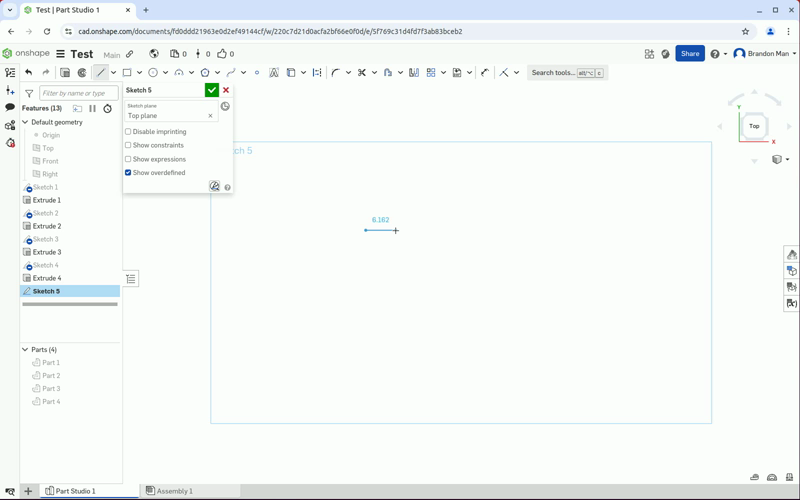
mouse_move(374, 230)
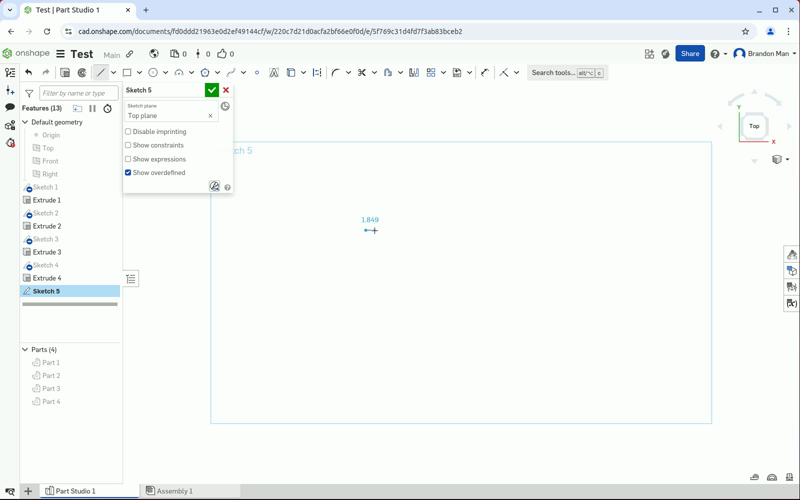
click(374, 230)
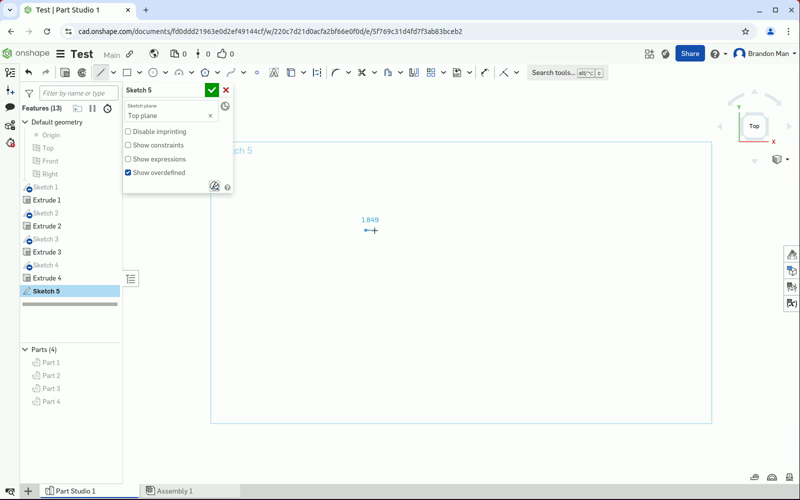
key_up(shift)
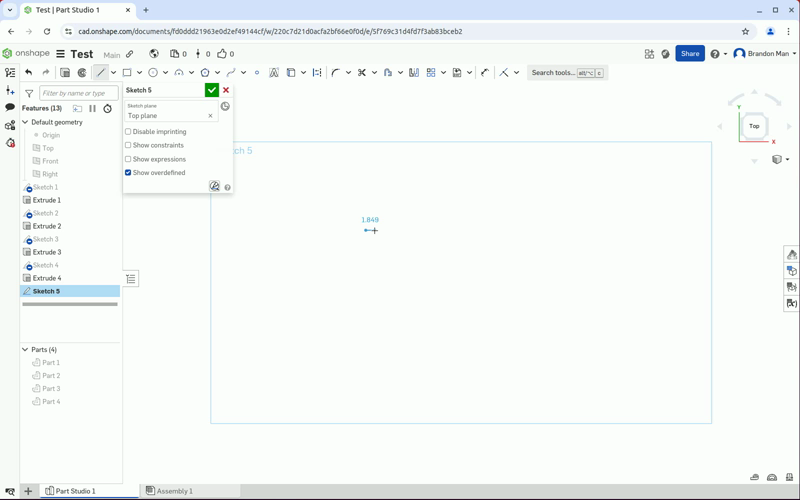
key(esc)
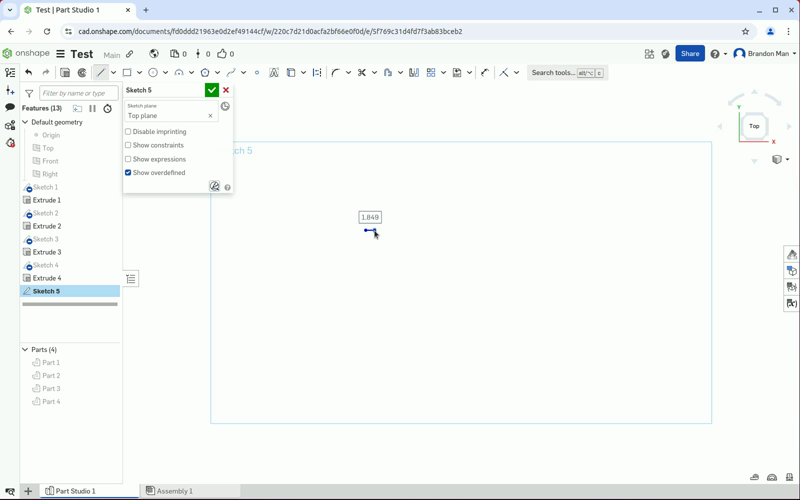
key(a)
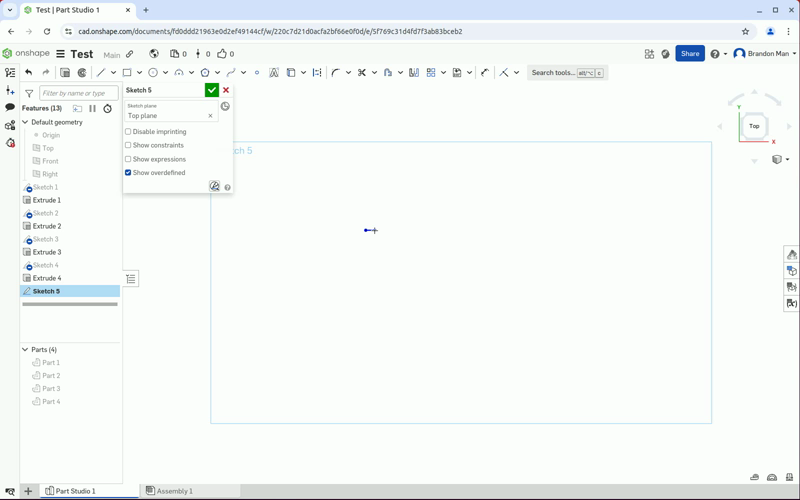
mouse_move(374, 230)
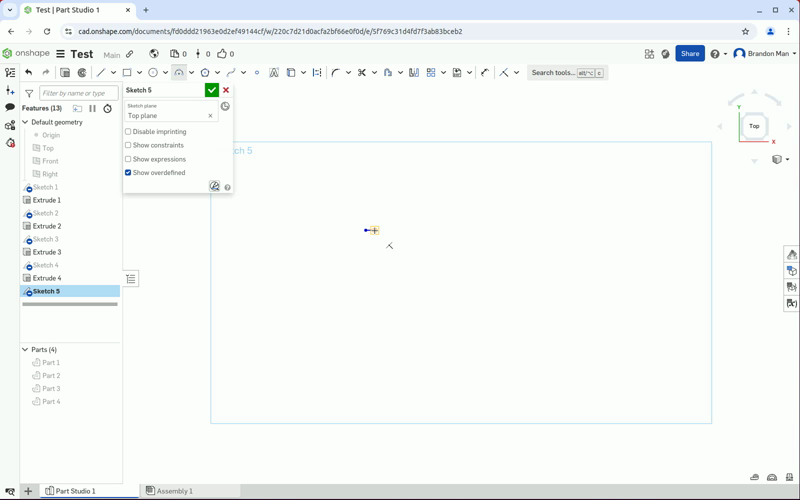
click(374, 230)
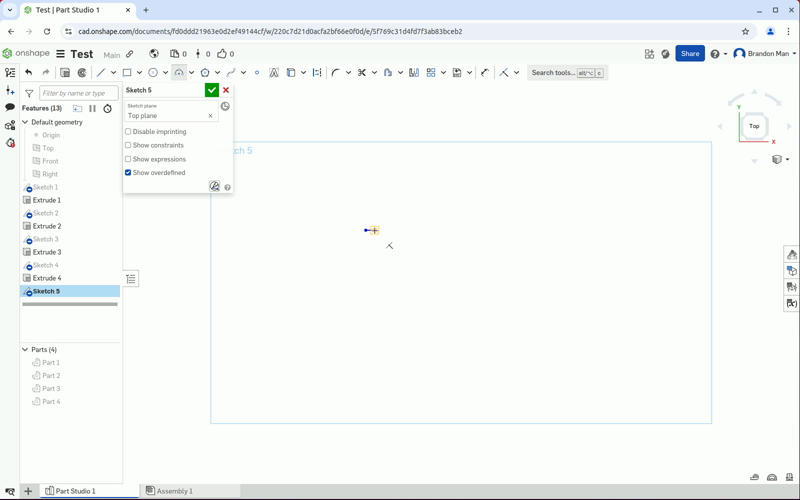
mouse_move(365, 230)
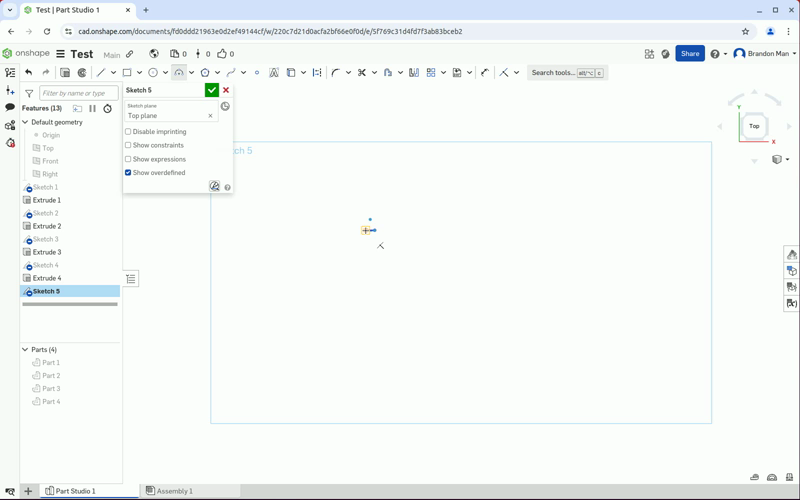
click(365, 230)
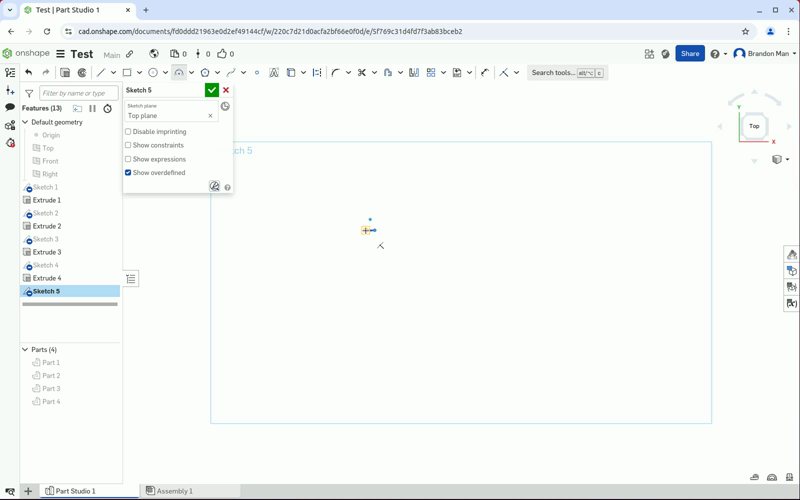
key_down(shift)
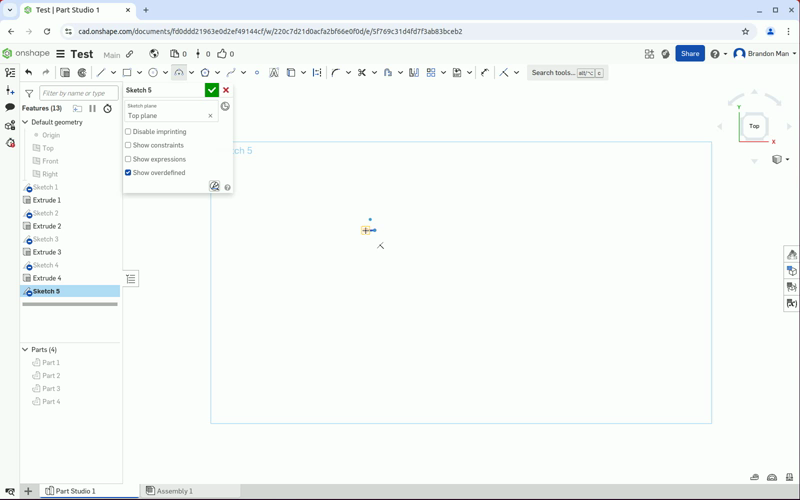
mouse_move(370, 220)
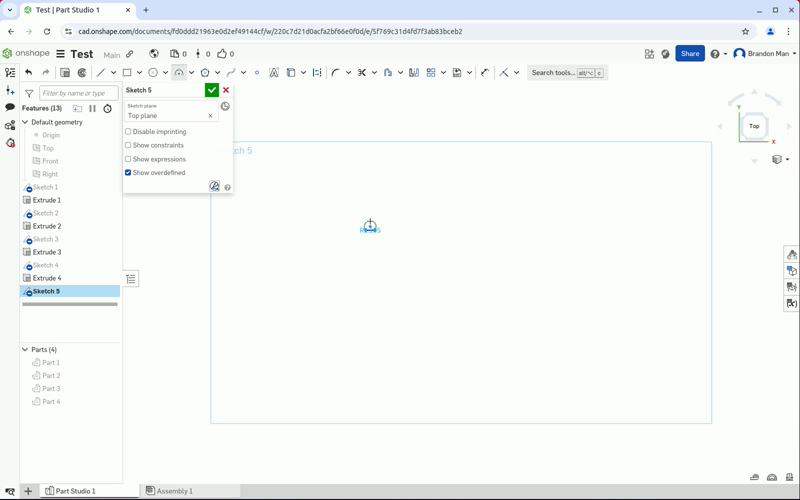
click(370, 220)
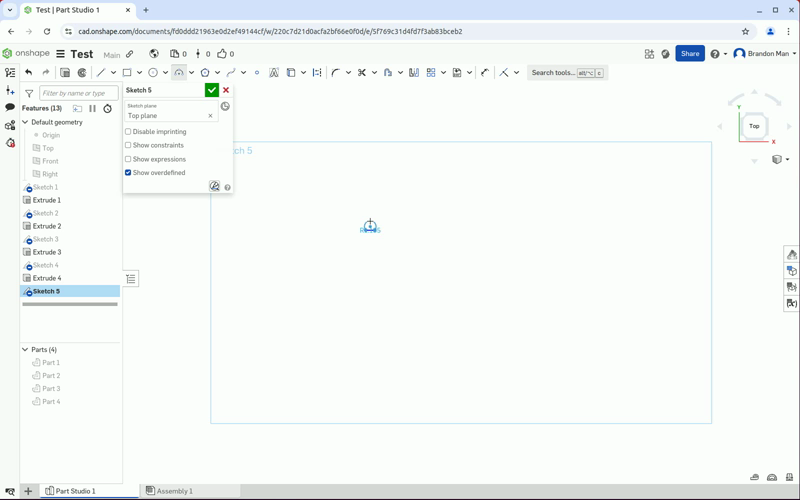
key_up(shift)
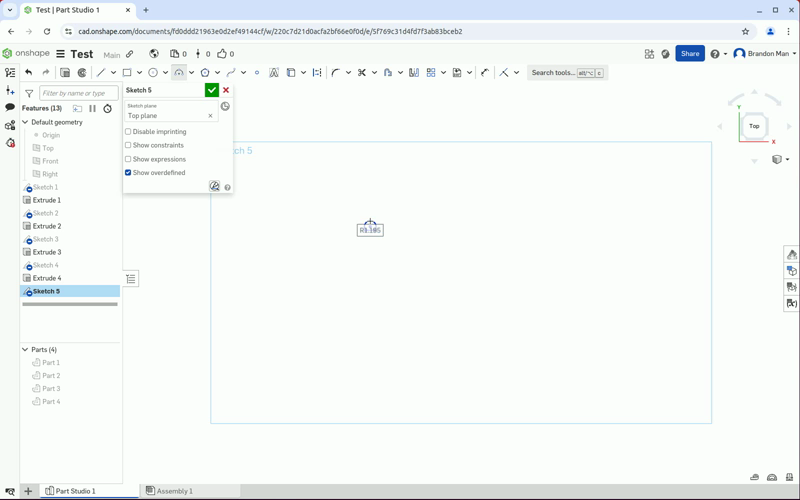
key(esc)
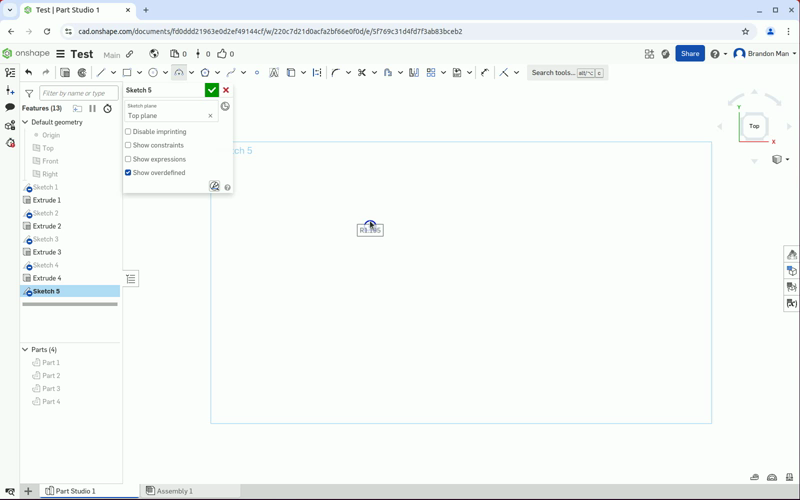
mouse_move(371, 226)
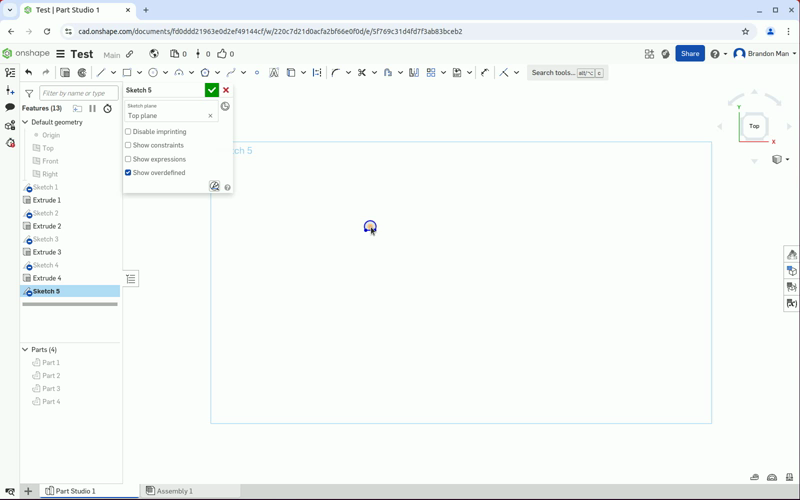
scroll(6)
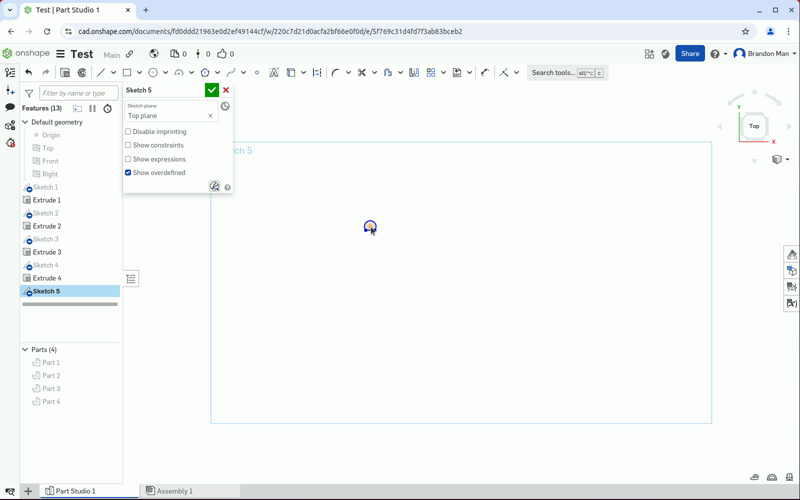
scroll(6)
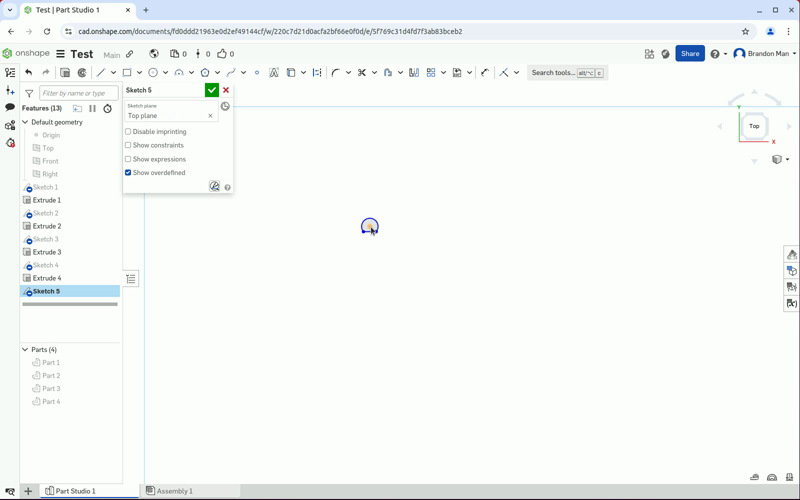
scroll(6)
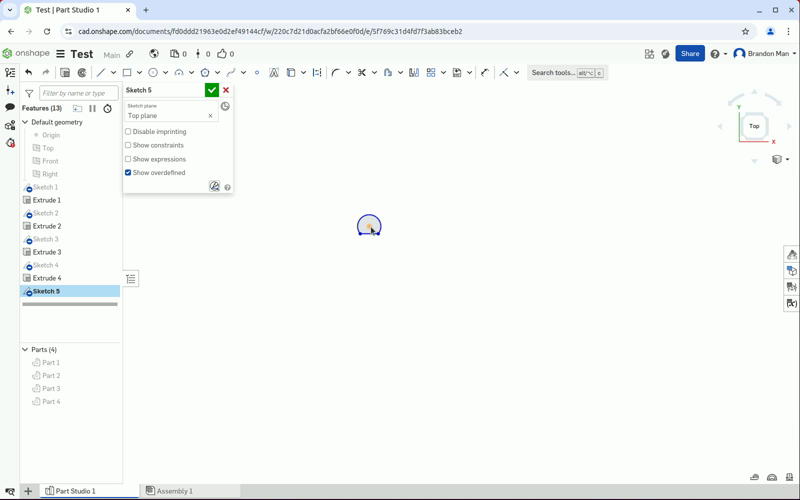
scroll(6)
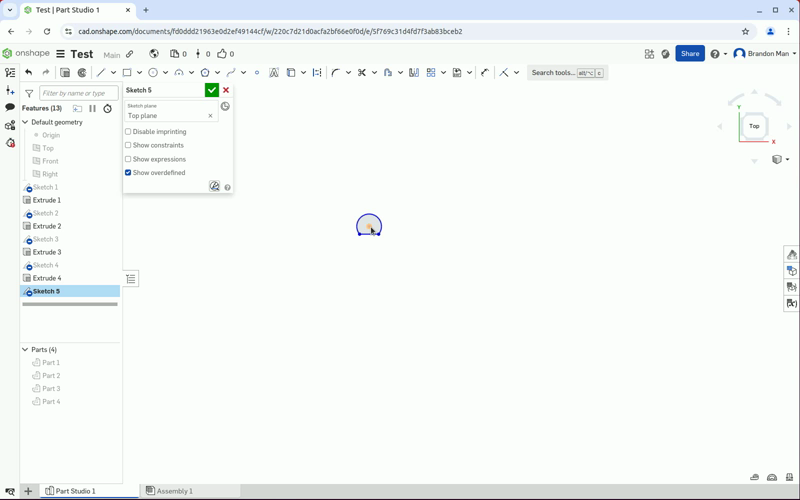
scroll(6)
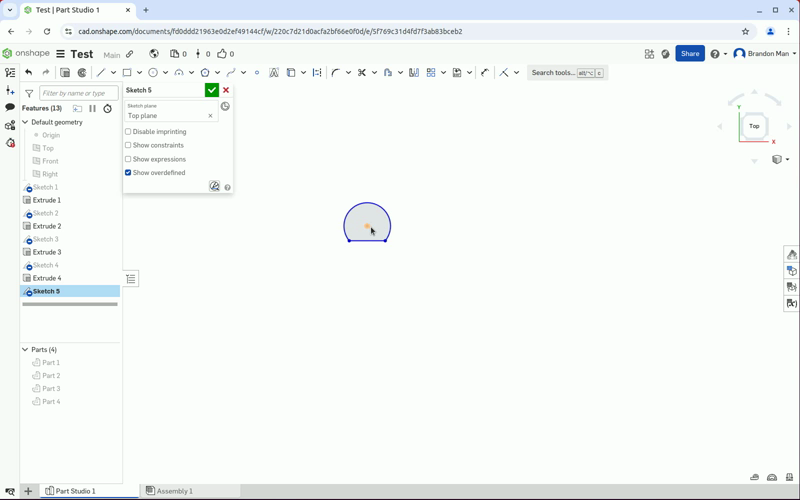
scroll(6)
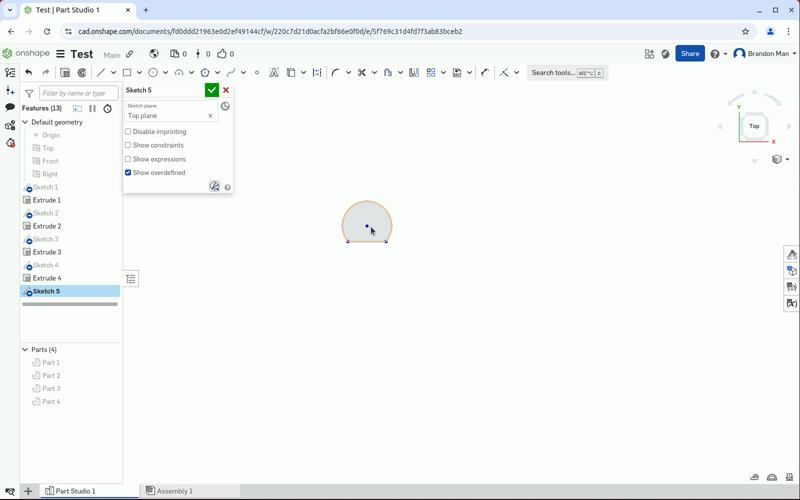
scroll(6)
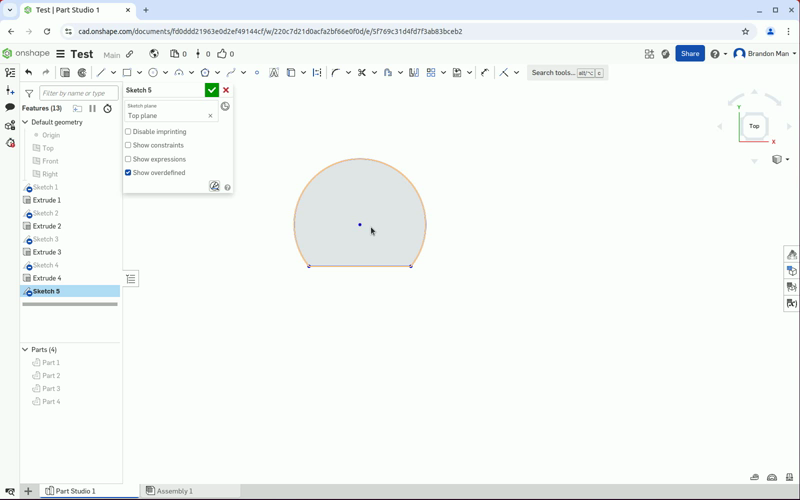
click(371, 226)
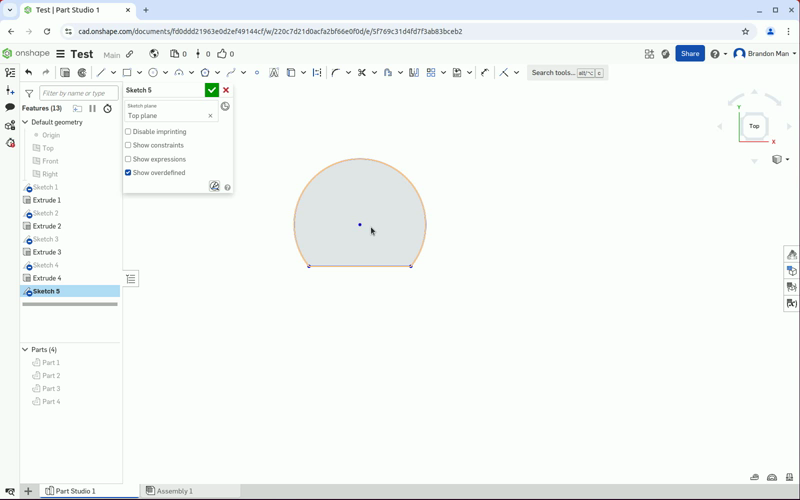
scroll(-6)
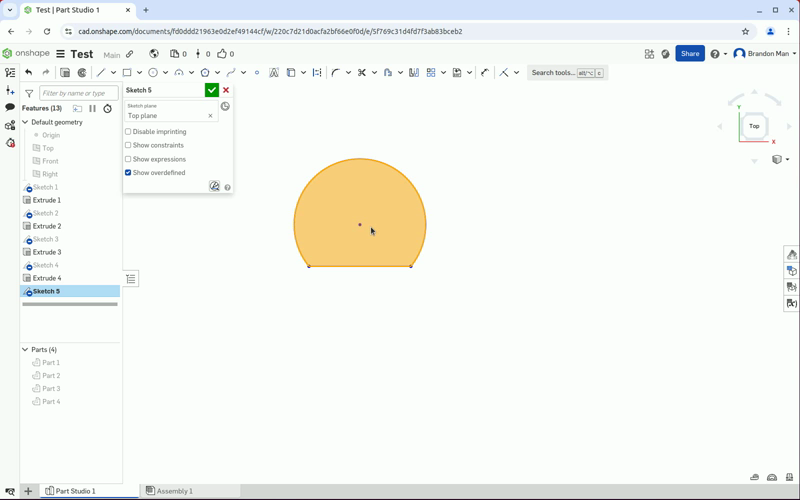
scroll(-6)
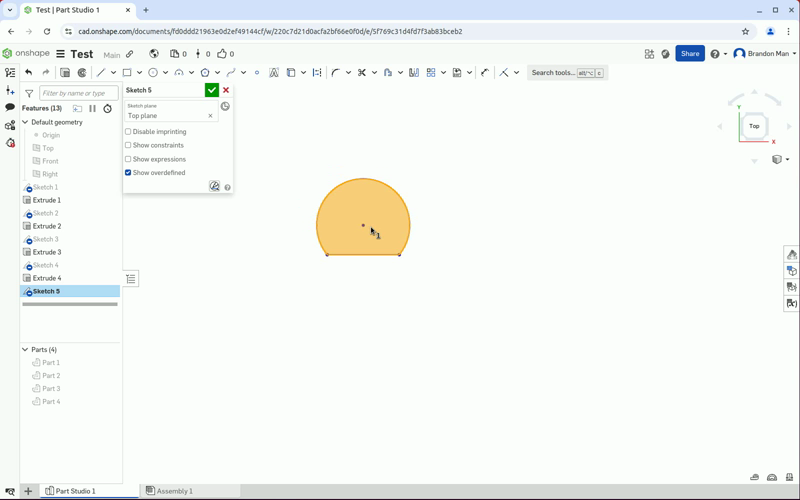
scroll(-6)
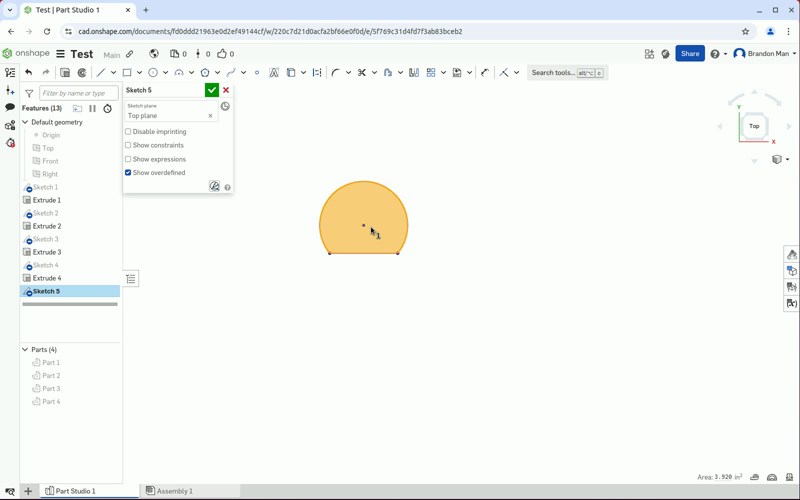
scroll(-6)
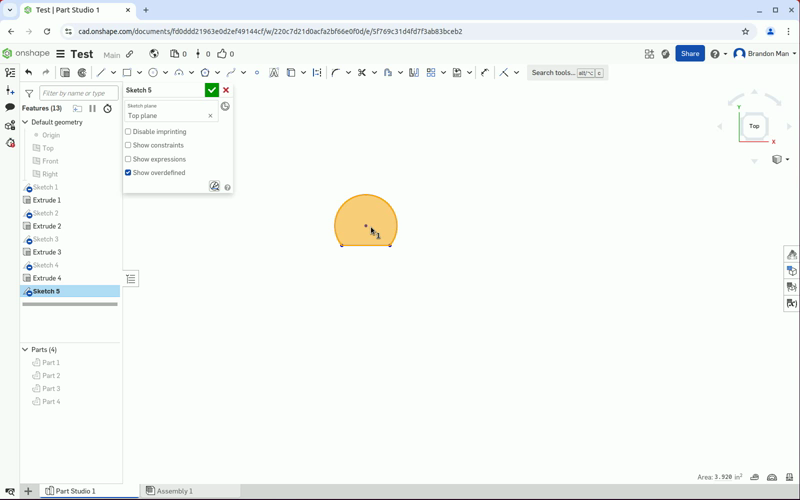
scroll(-6)
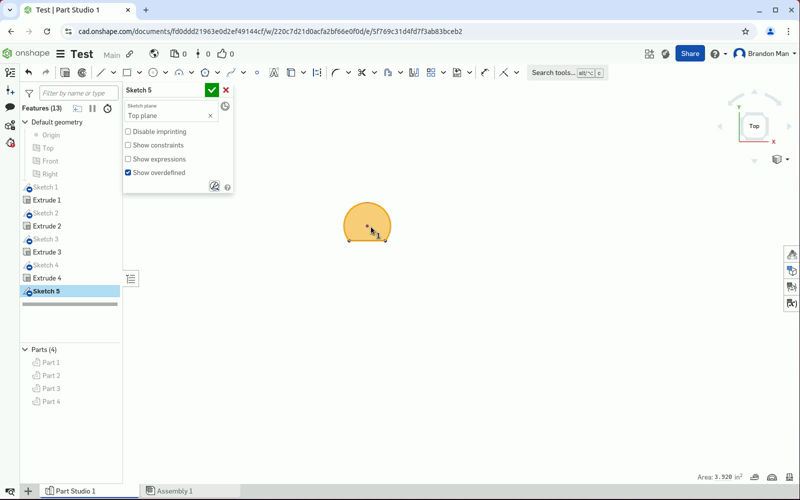
scroll(-6)
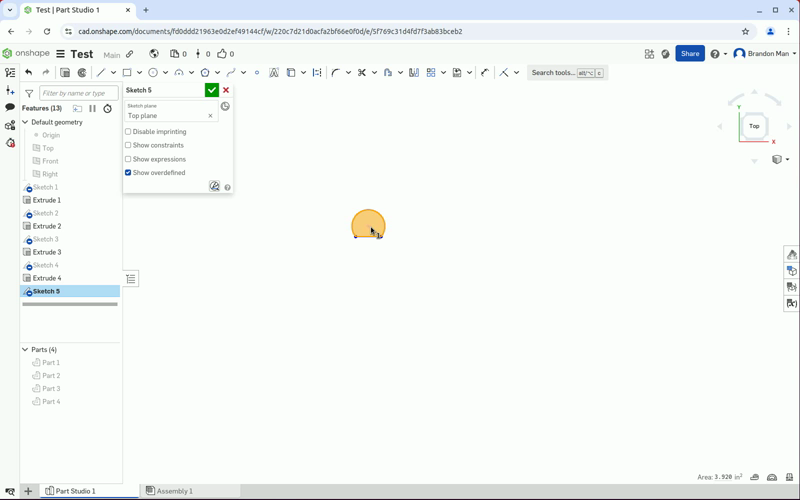
scroll(-6)
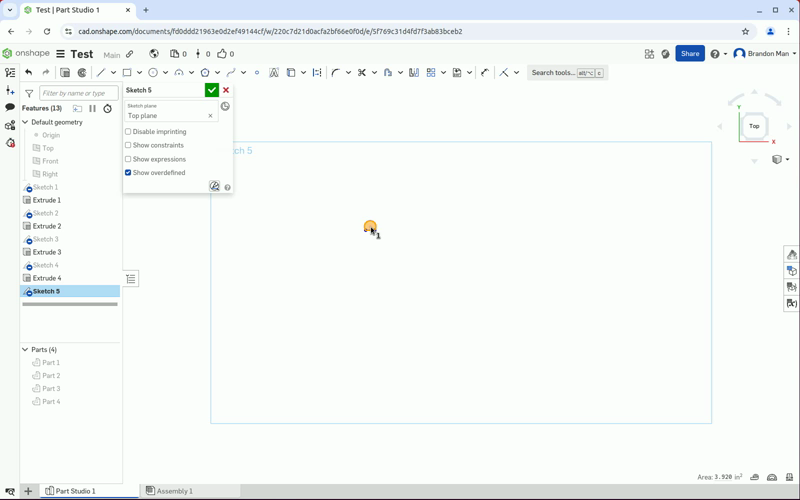
mouse_move(73, 352)
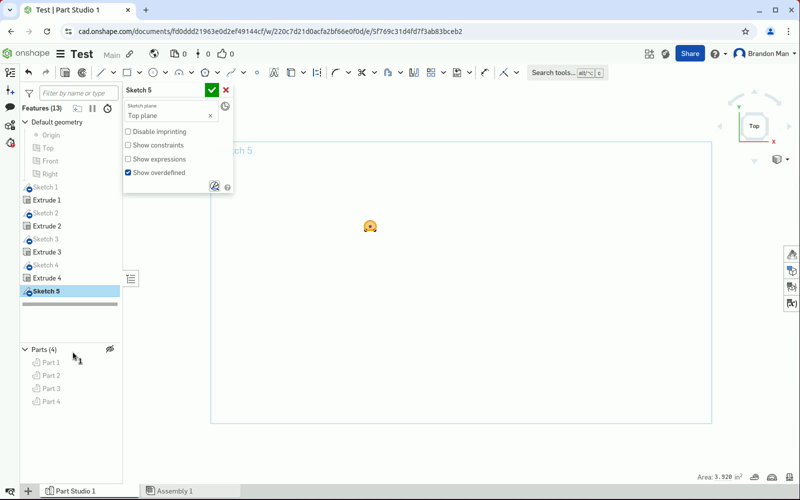
key(shift+y)
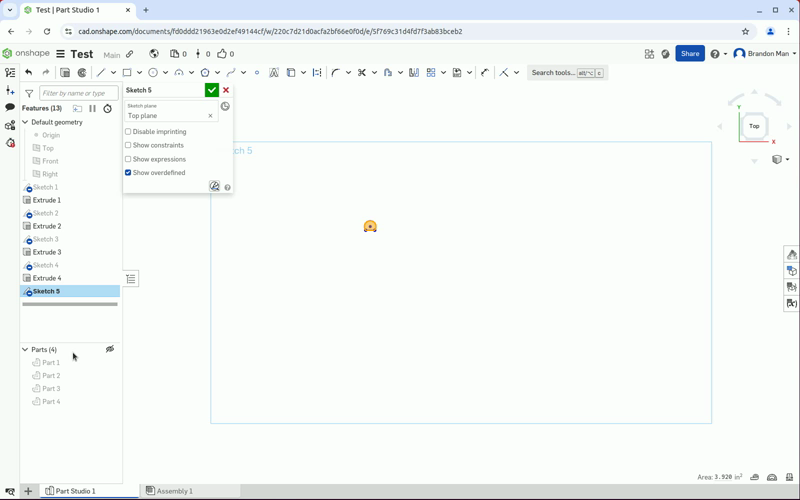
key(shift+e)
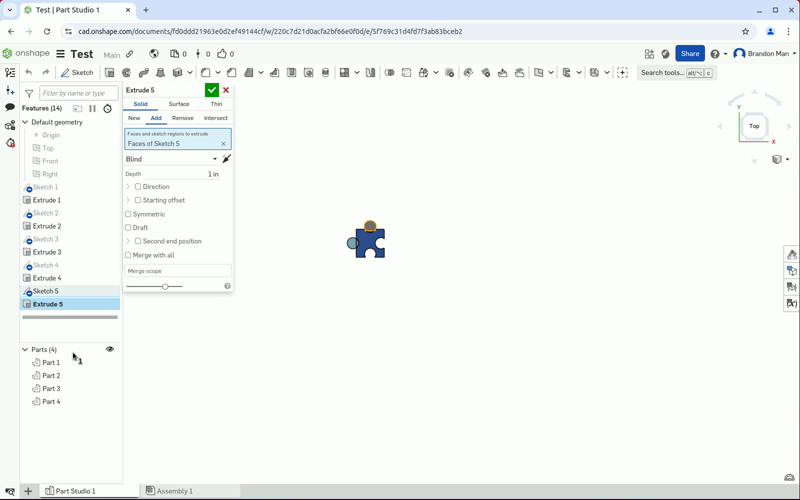
mouse_move(143, 106)
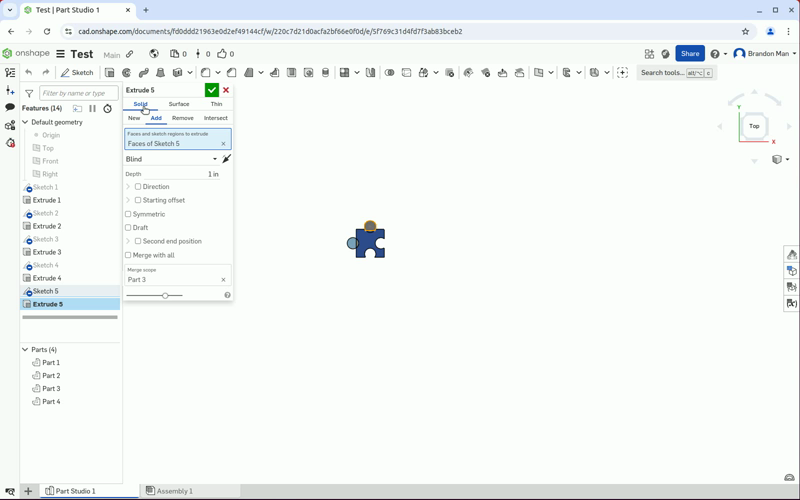
click(143, 106)
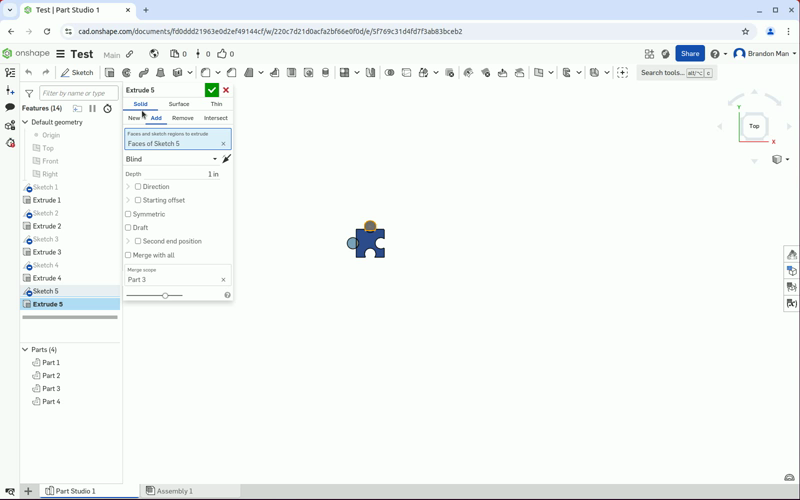
mouse_move(137, 120)
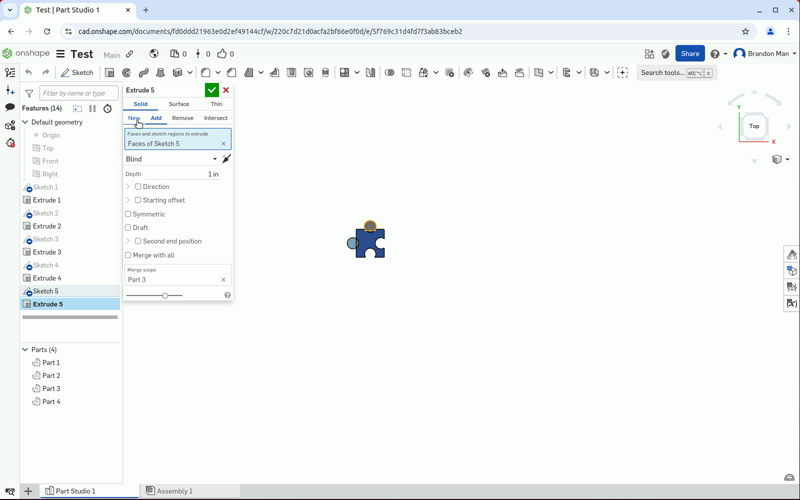
click(137, 120)
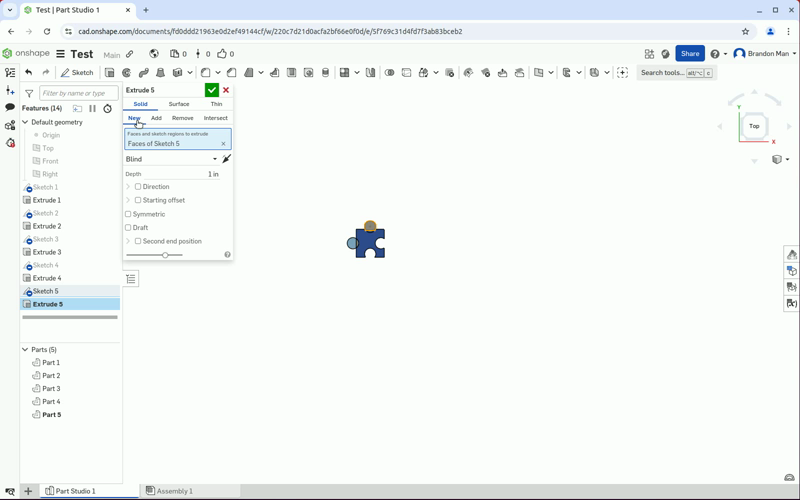
key(tab, 4)
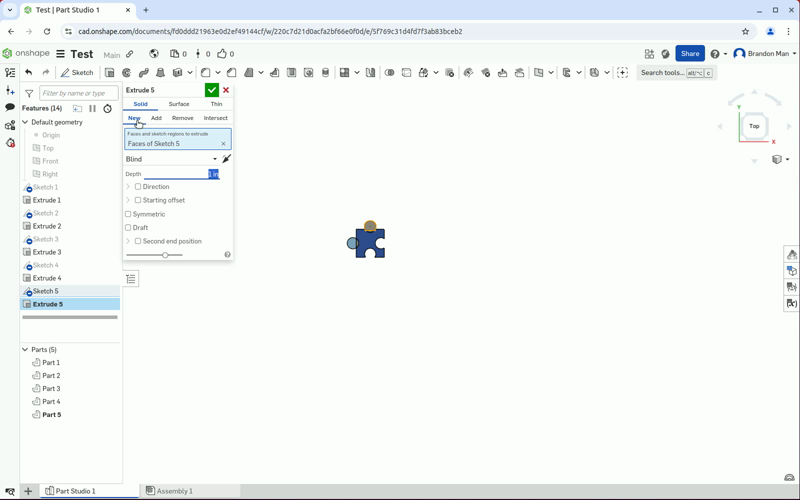
text(1.204)
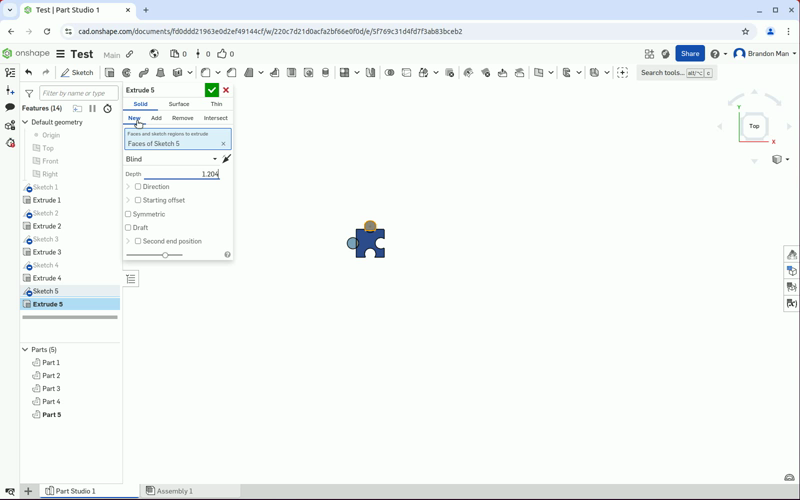
key(enter)
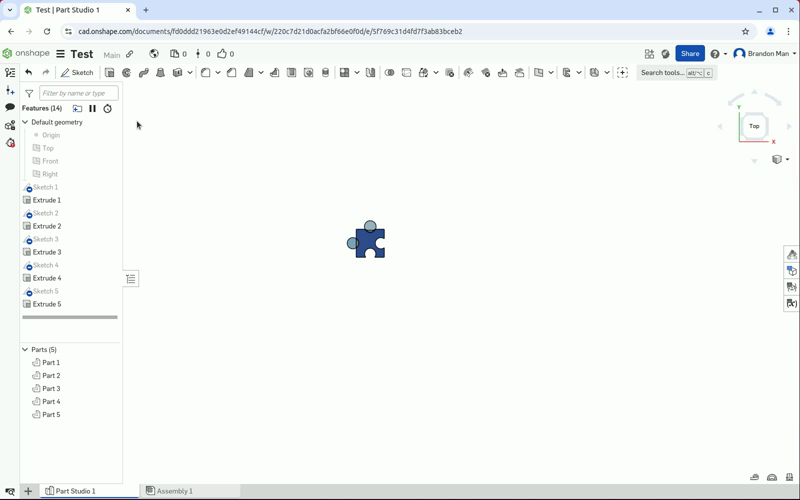
key(shift+h)
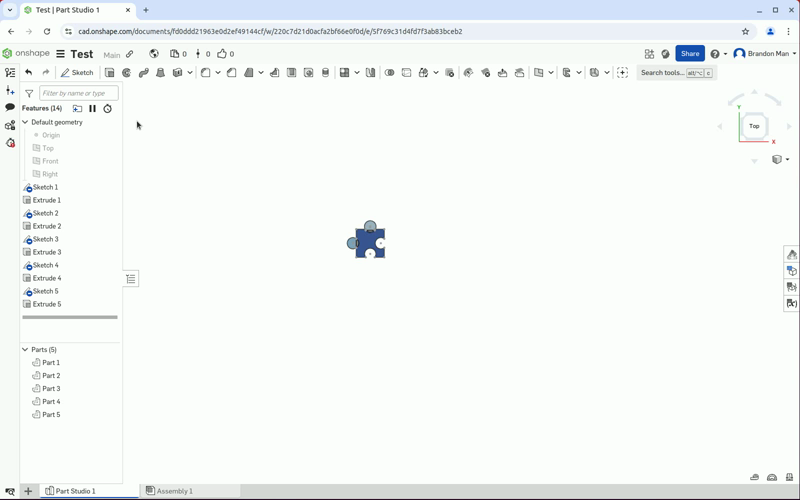
key(shift+h)
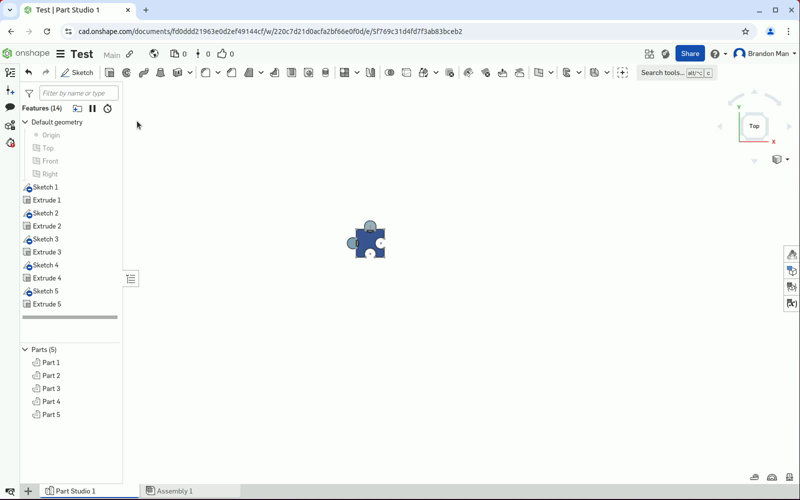
key(shift+7)
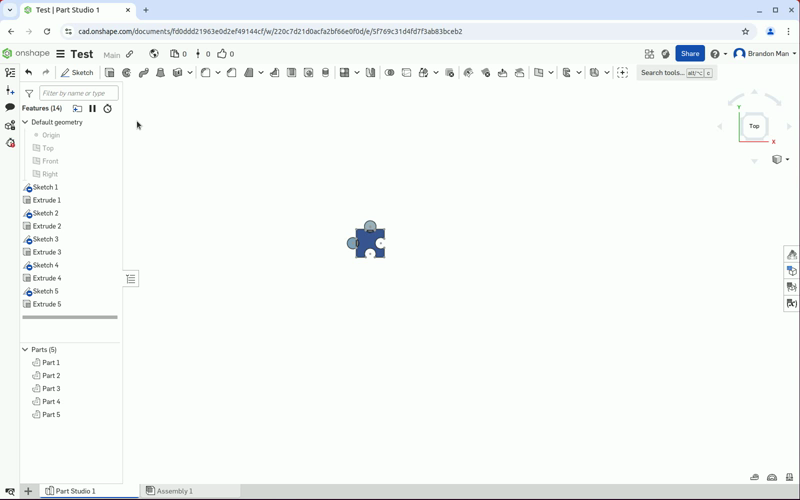
key(up, 3)
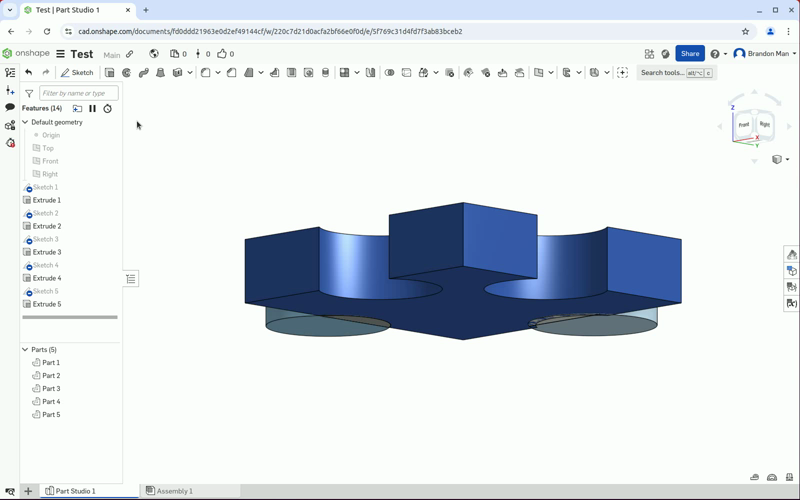
key(left, 3)
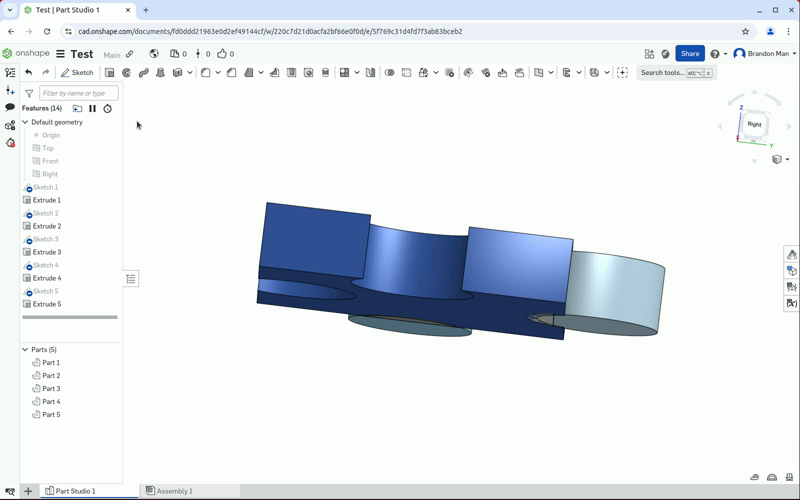
key(right, 3)
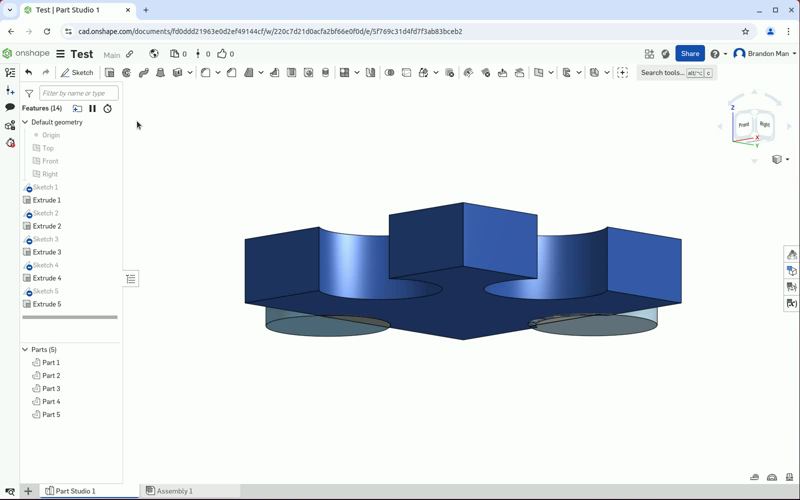
key(down, 3)
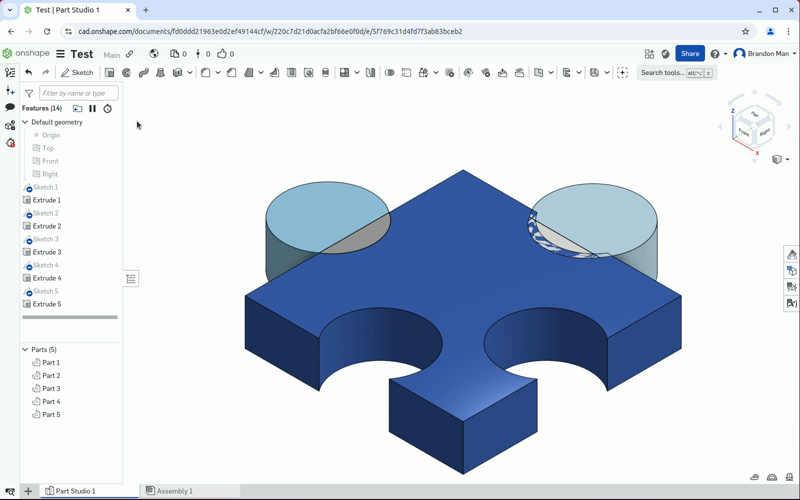
mouse_move(73, 189)
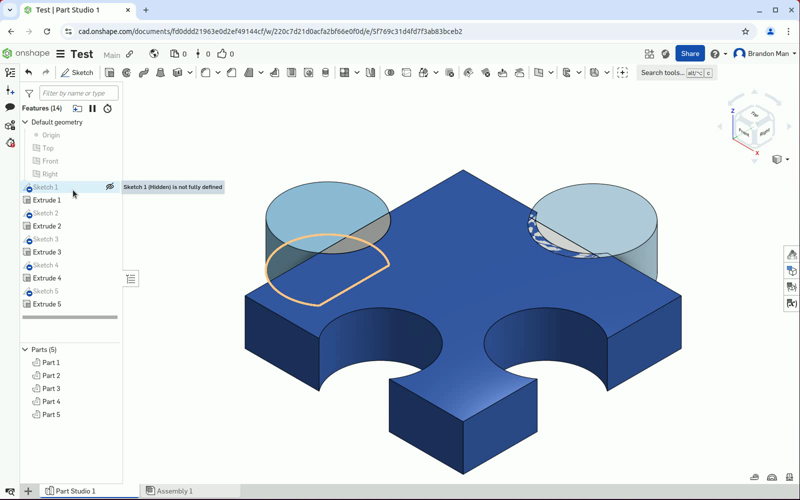
click(73, 189)